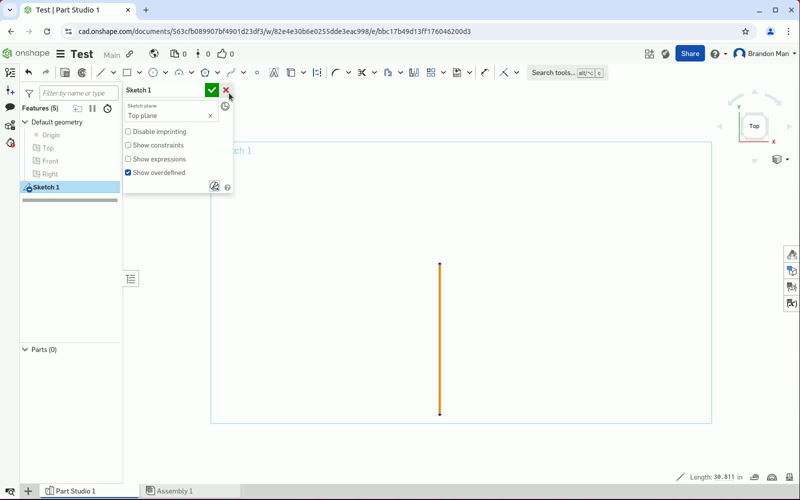
key(shift+h)
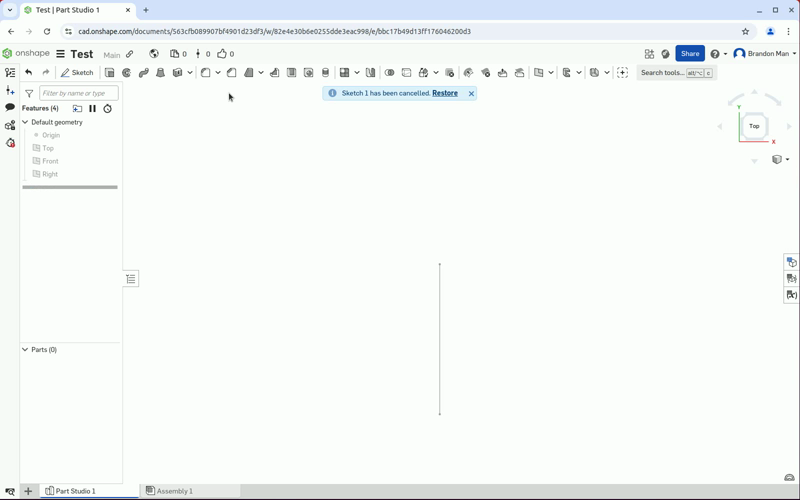
mouse_move(73, 352)
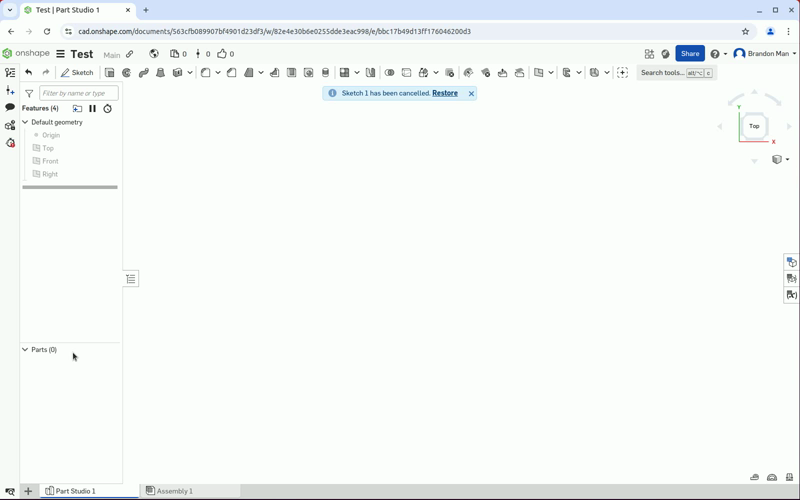
key(y)
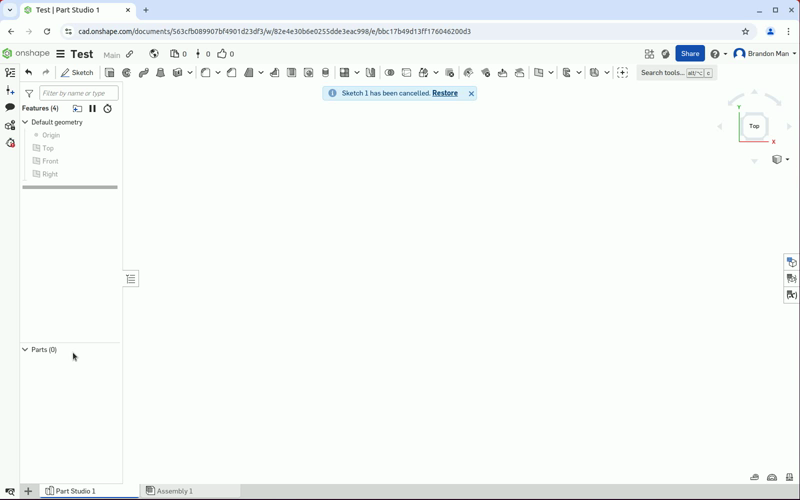
key(shift+p)
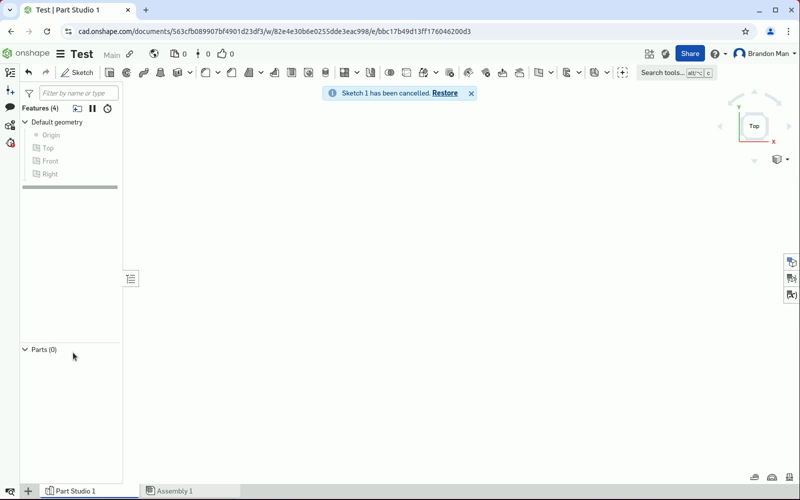
key(space)
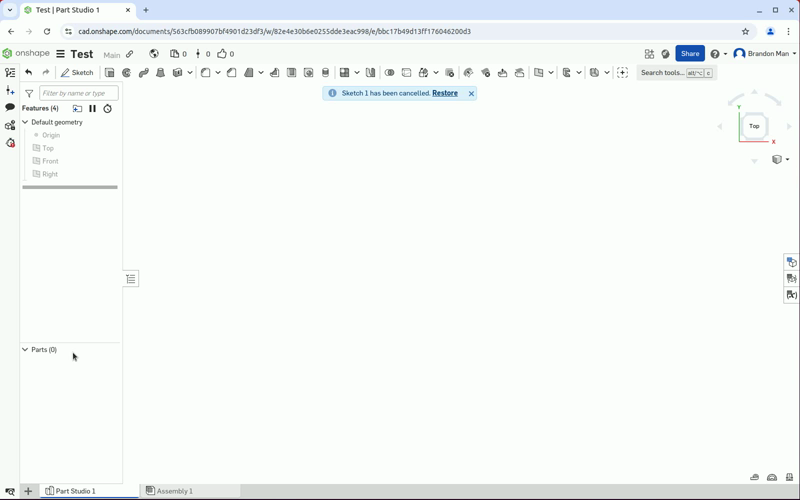
key_down(shift)
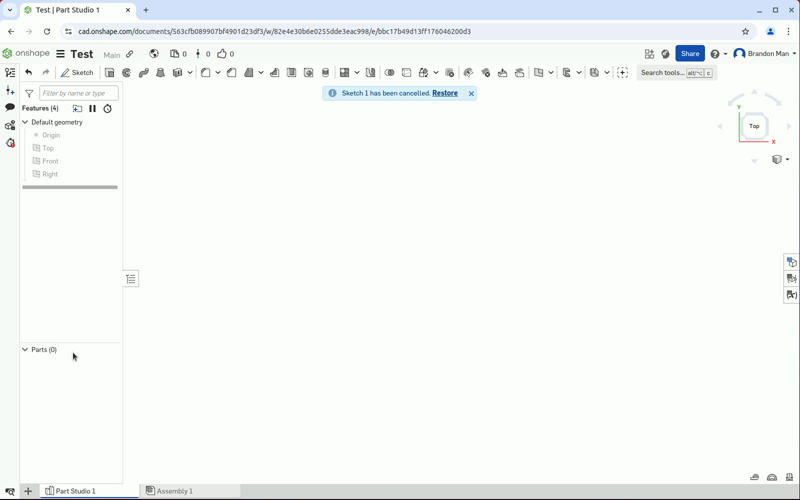
key(up)
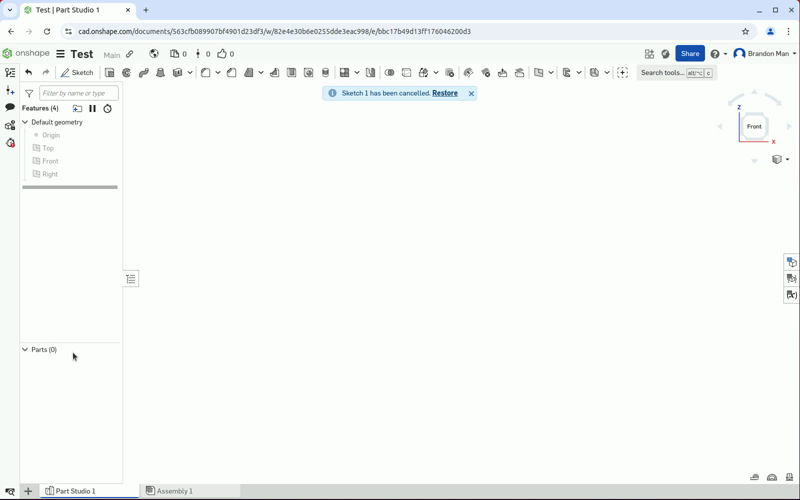
key_up(shift)
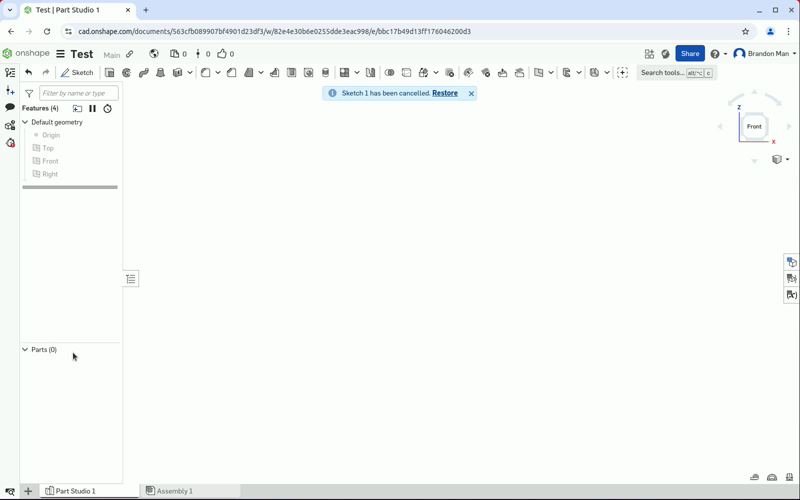
mouse_move(73, 352)
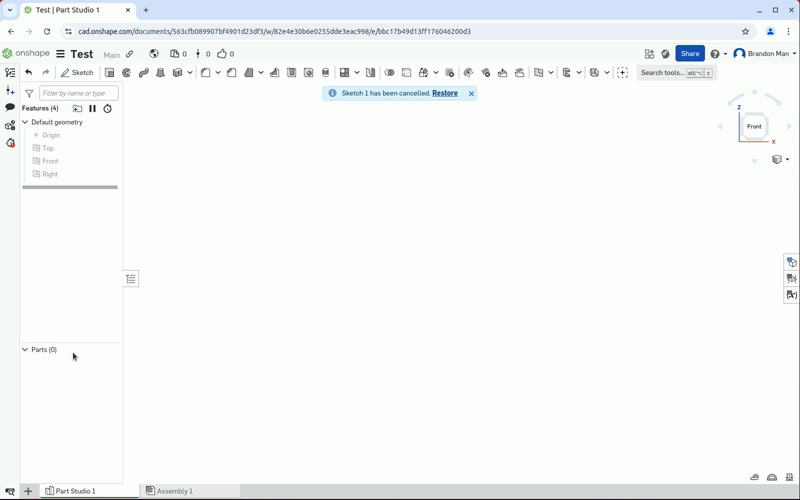
key(shift+y)
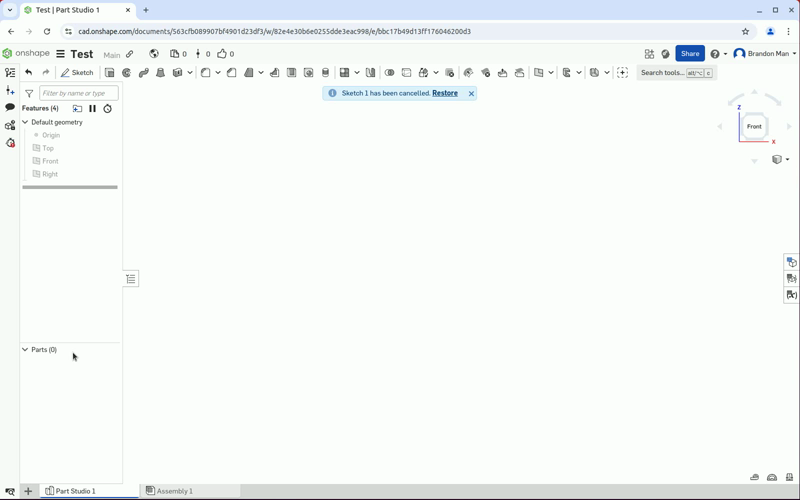
key(shift+s)
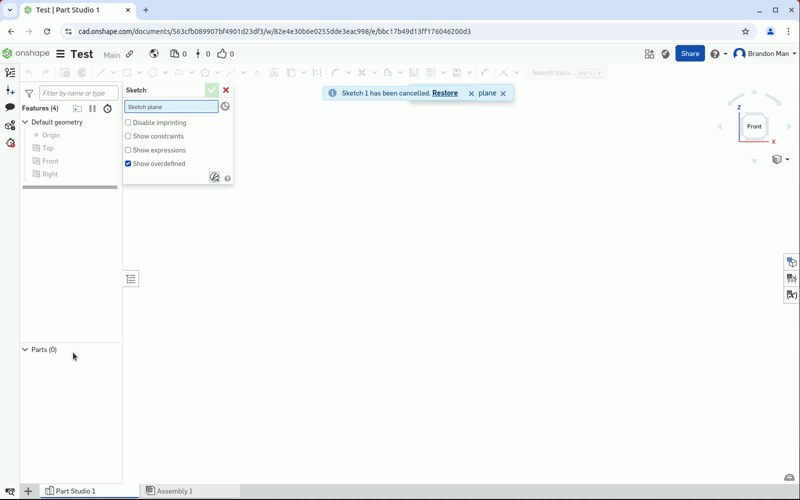
mouse_move(73, 163)
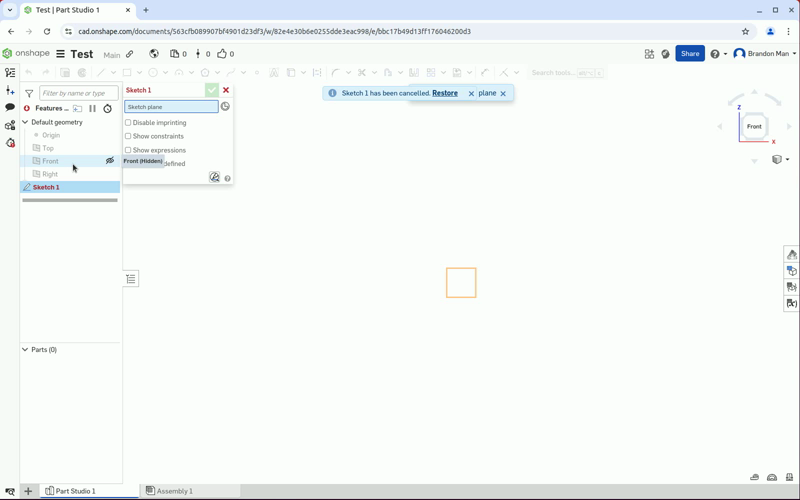
click(73, 163)
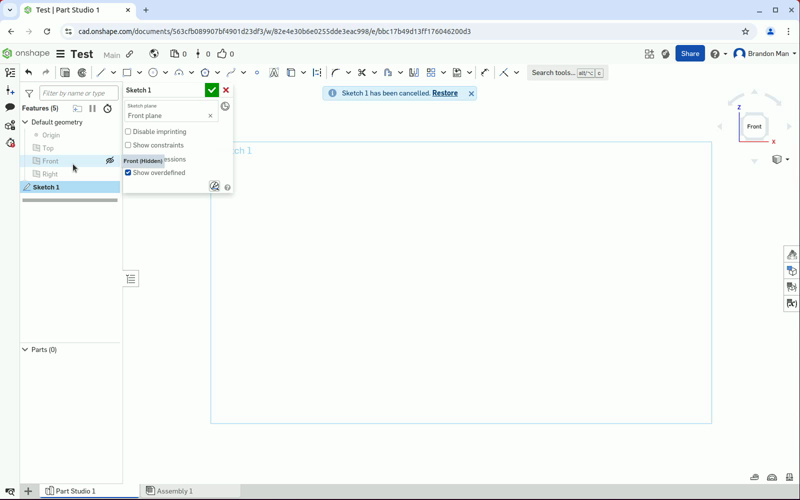
mouse_move(73, 352)
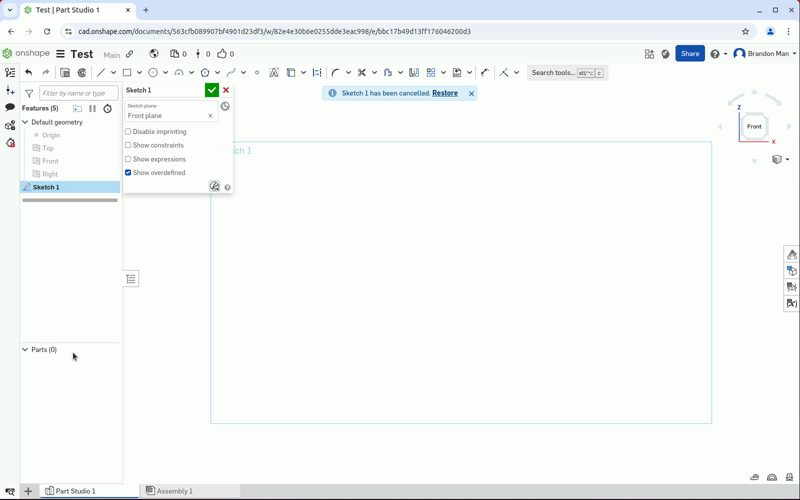
key(y)
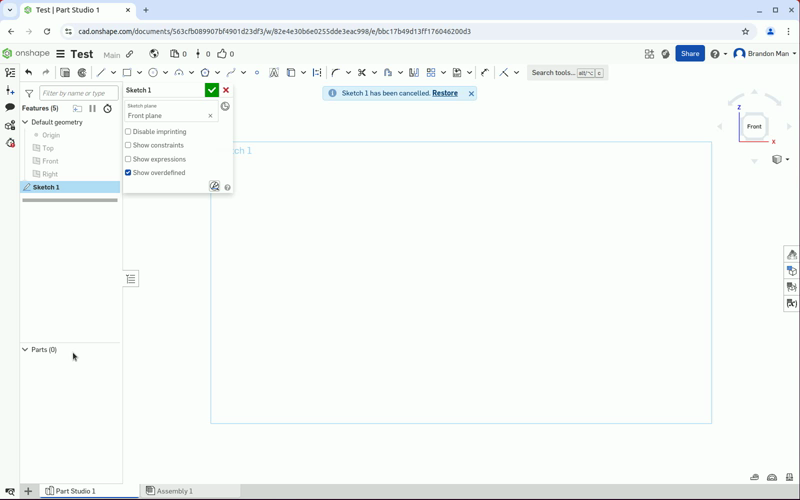
key(l)
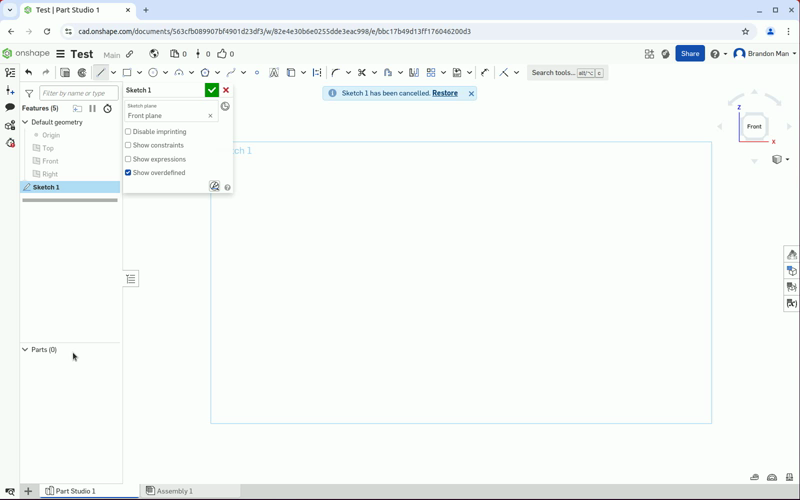
key_down(shift)
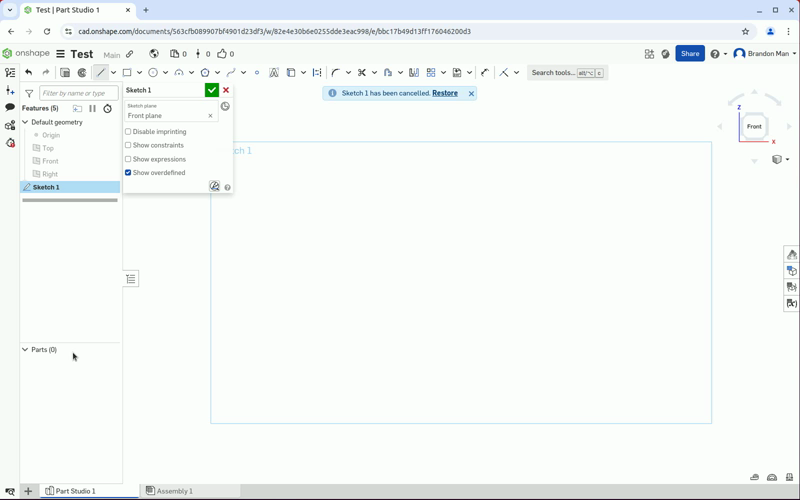
mouse_move(460, 271)
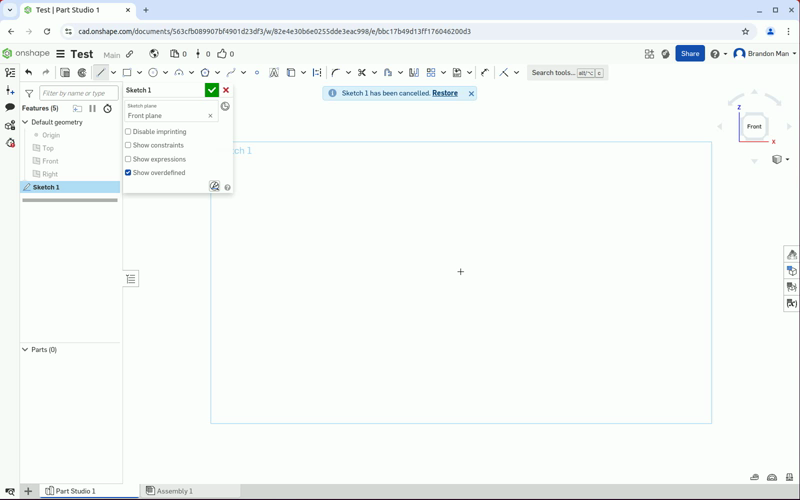
click(460, 271)
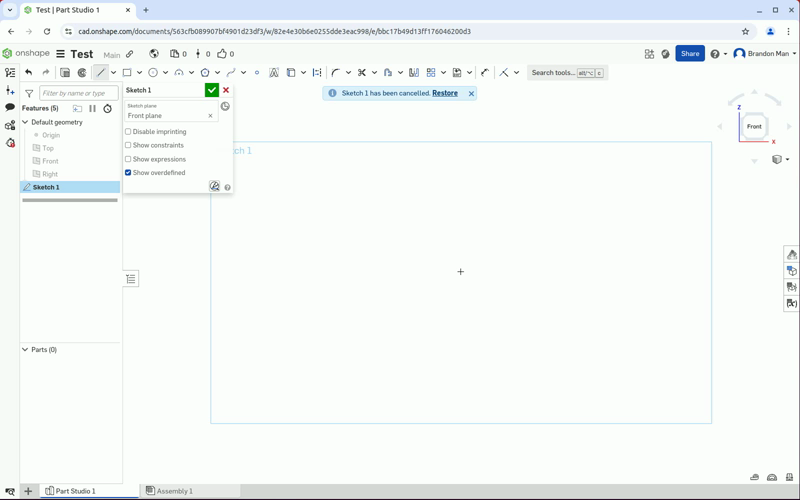
key_up(shift)
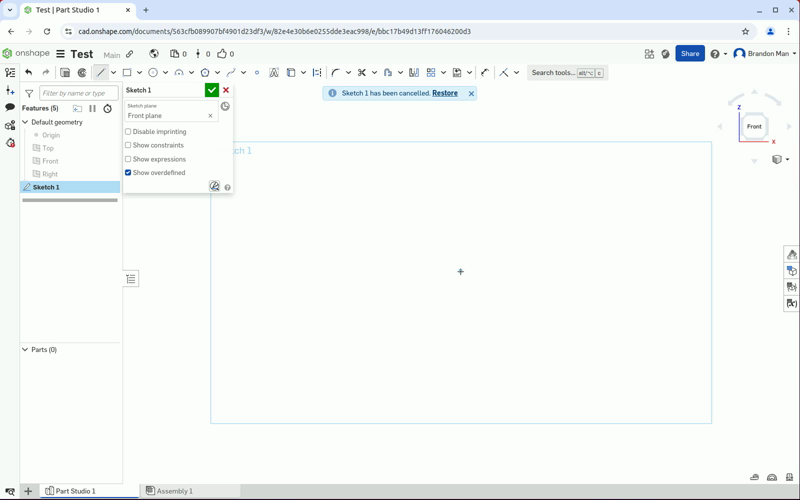
key_down(shift)
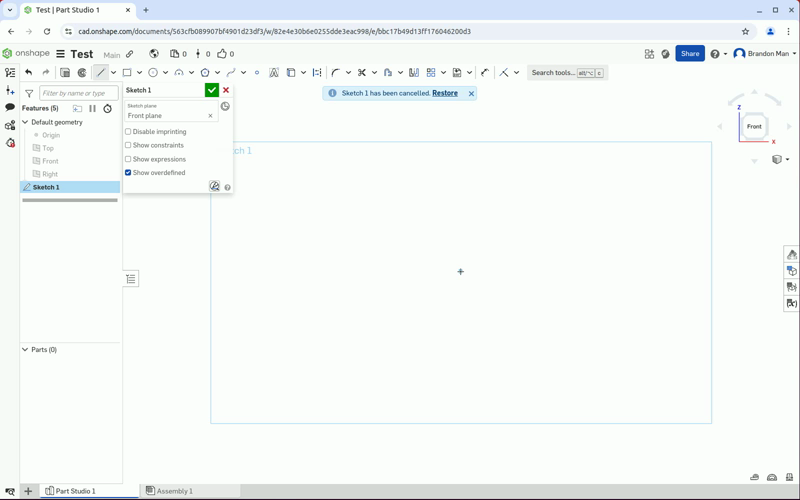
mouse_move(518, 242)
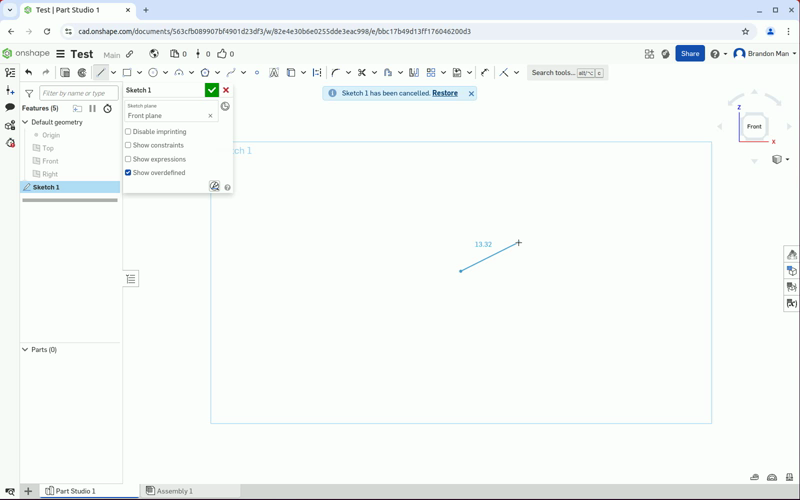
click(518, 242)
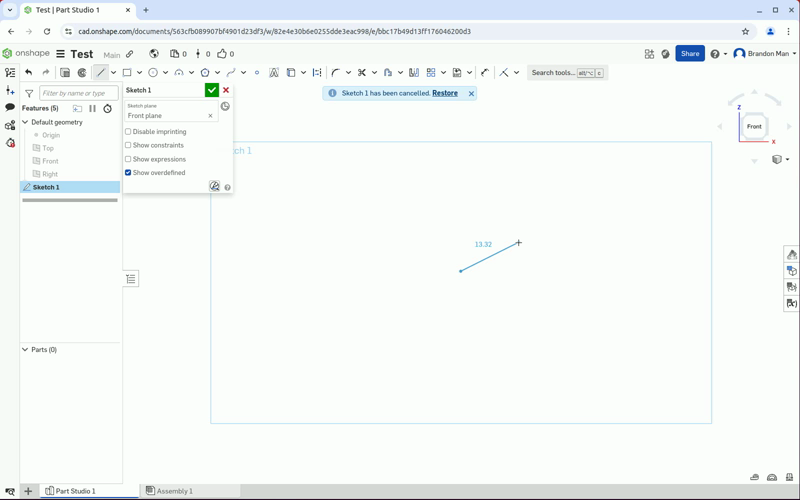
key_up(shift)
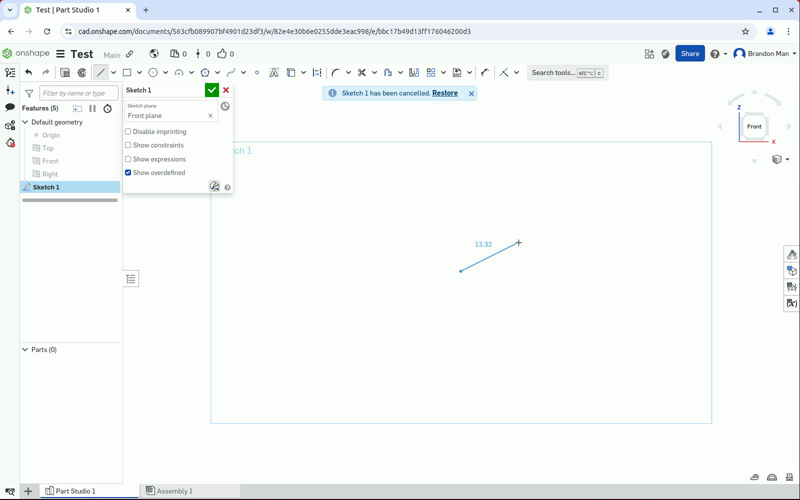
key_down(shift)
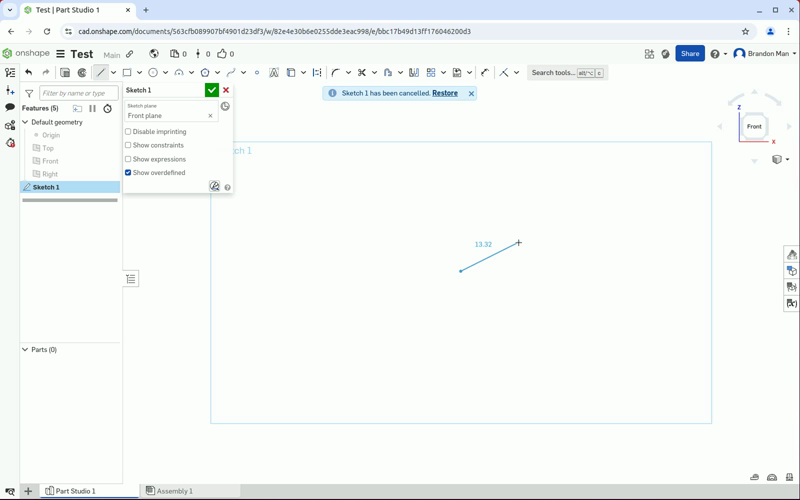
mouse_move(548, 242)
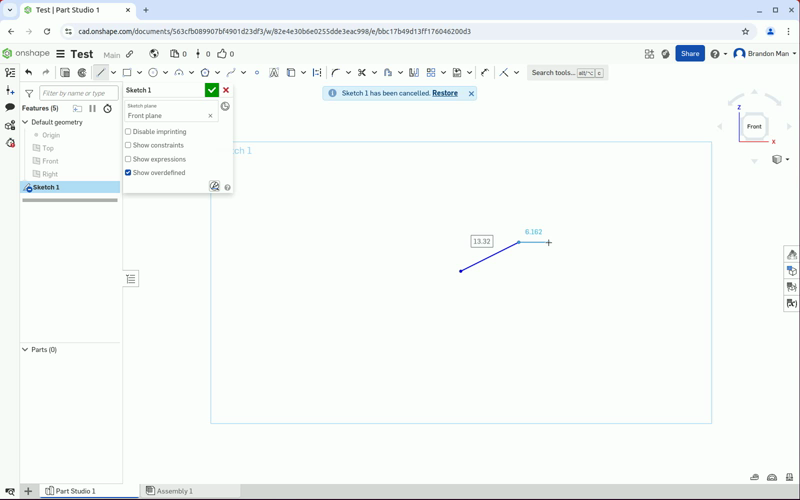
mouse_move(486, 227)
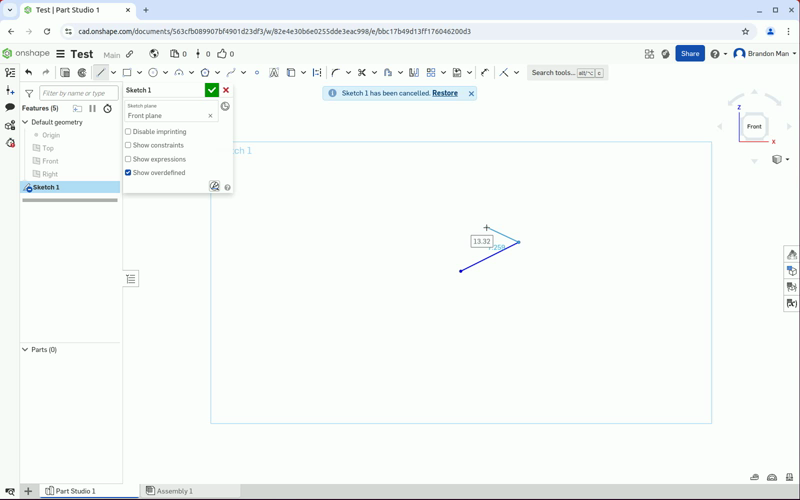
click(486, 227)
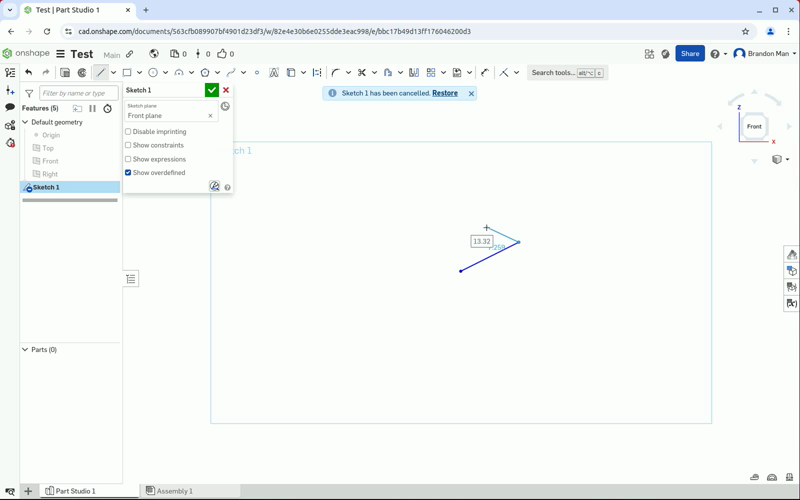
key_up(shift)
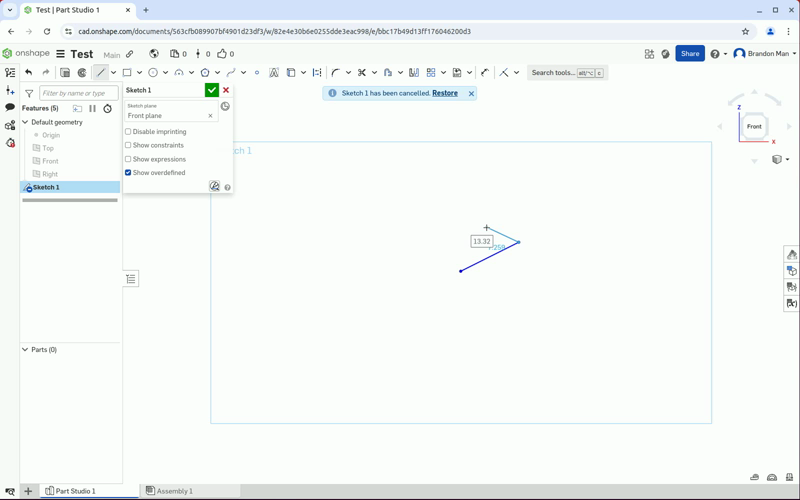
mouse_move(516, 227)
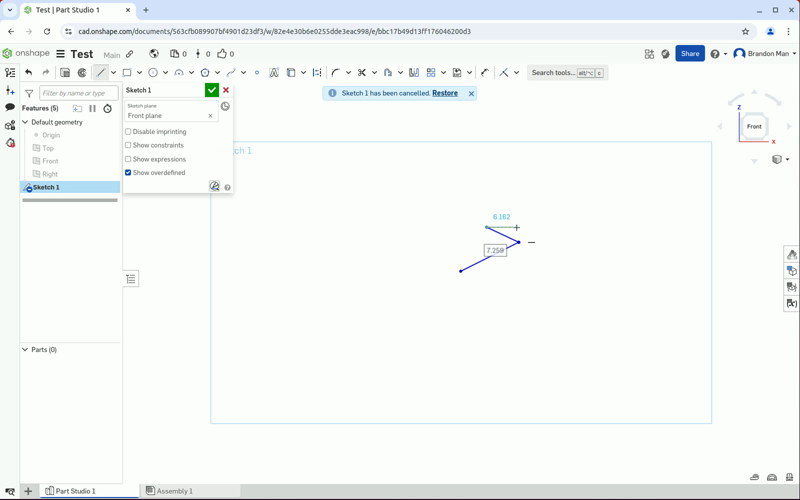
key_down(shift)
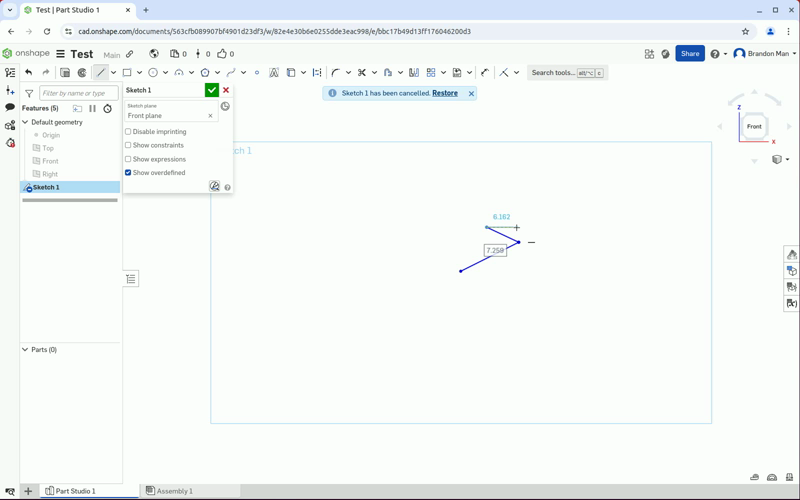
mouse_move(460, 271)
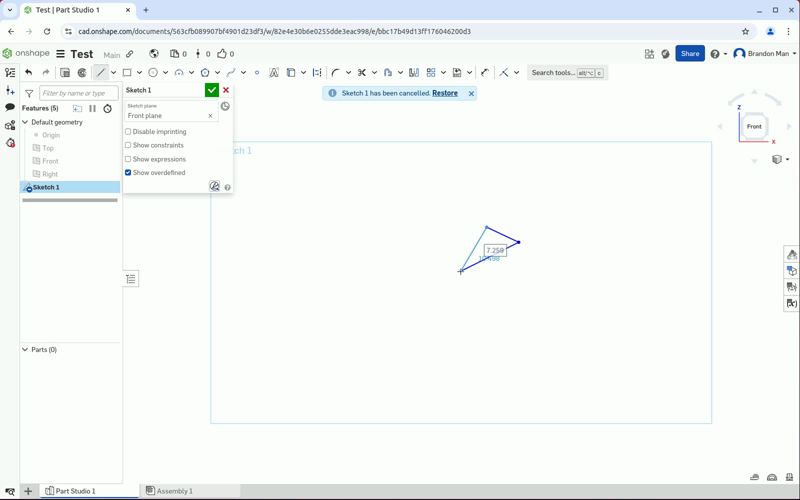
key_up(shift)
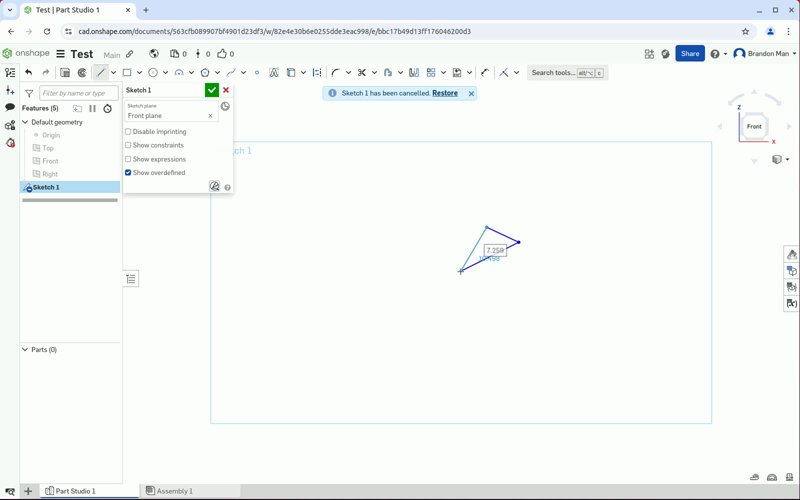
click(460, 271)
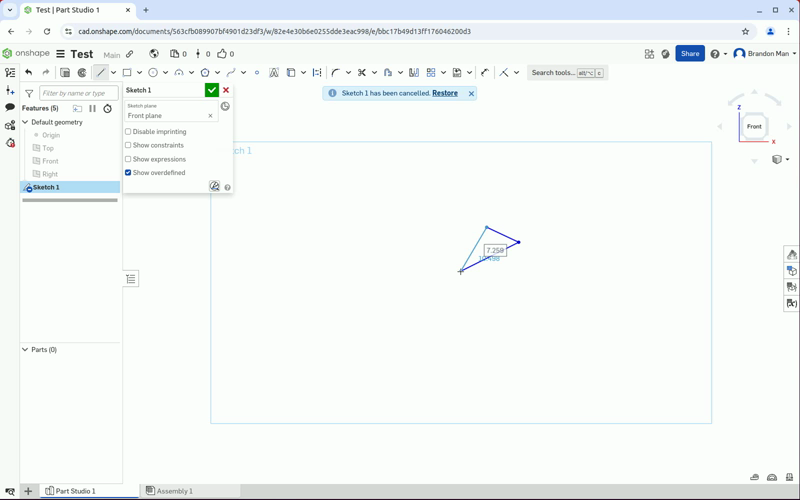
key(esc)
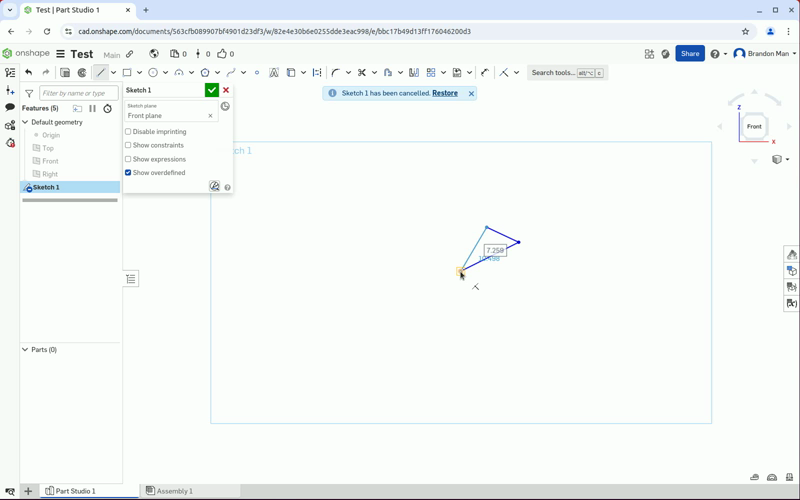
mouse_move(492, 250)
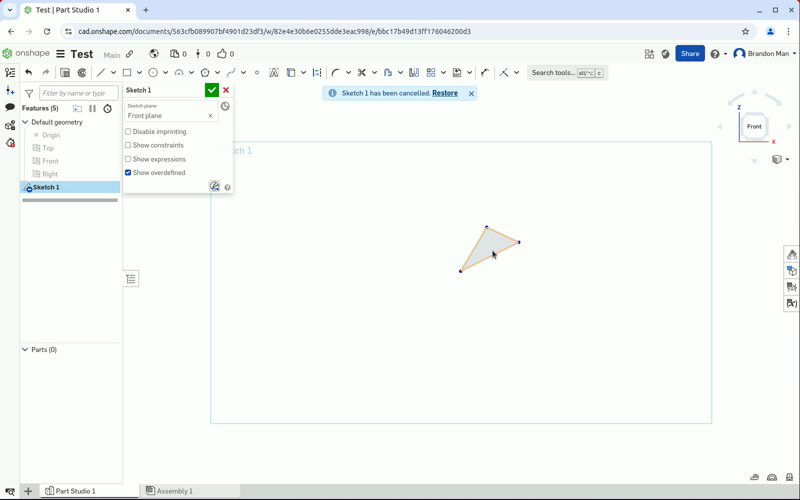
scroll(6)
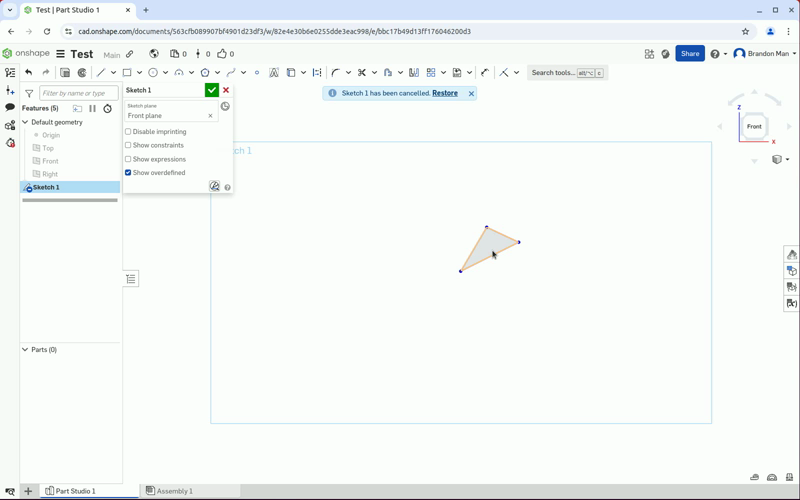
scroll(6)
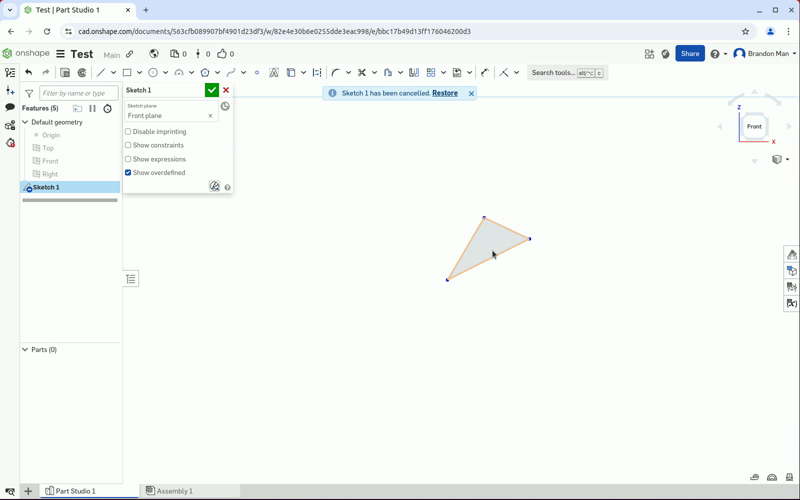
scroll(6)
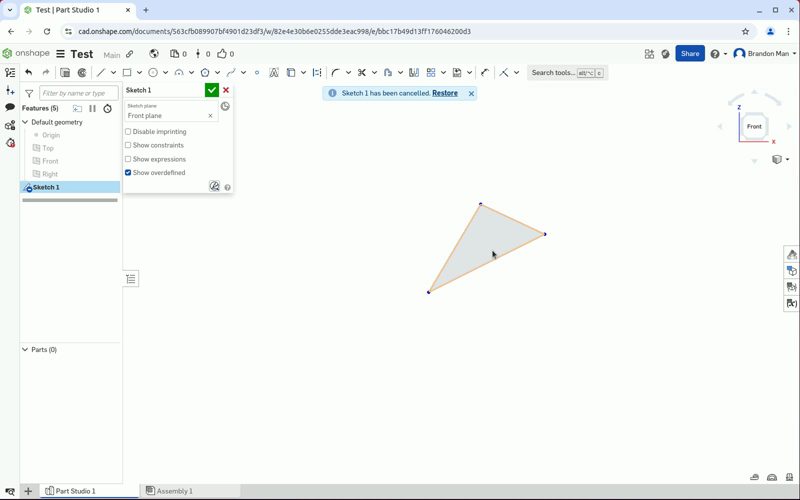
scroll(6)
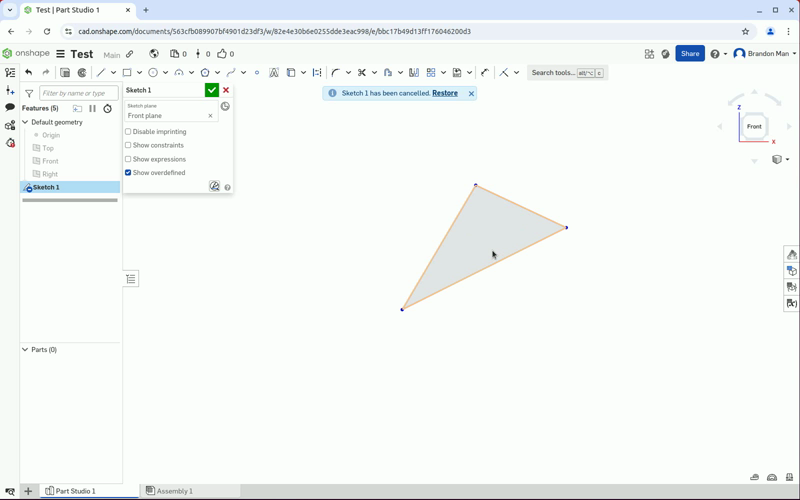
scroll(6)
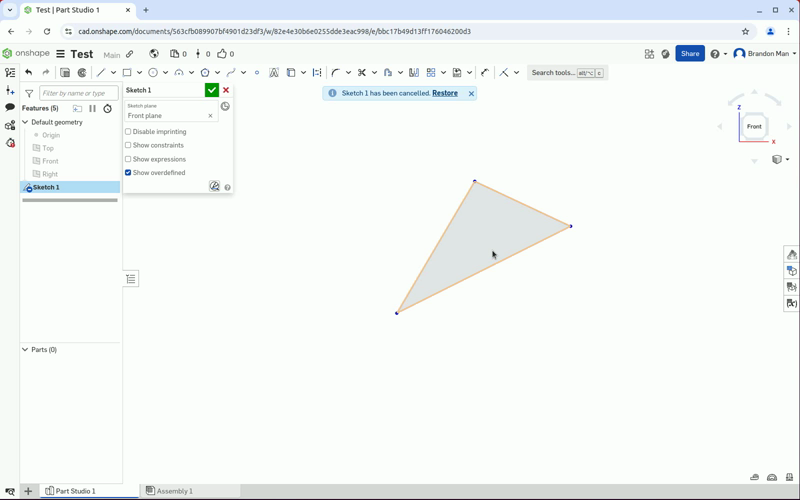
scroll(6)
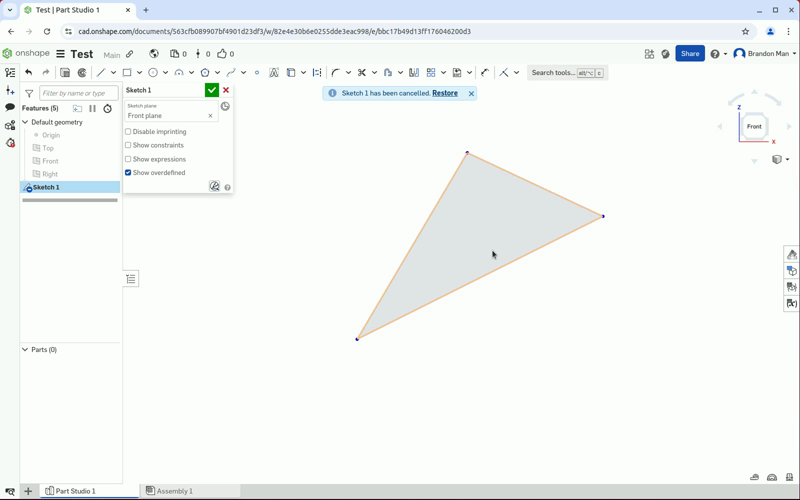
scroll(6)
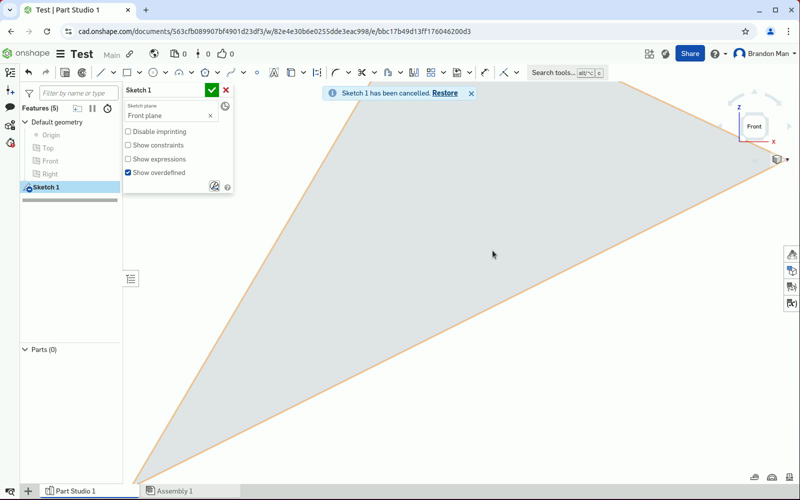
click(492, 250)
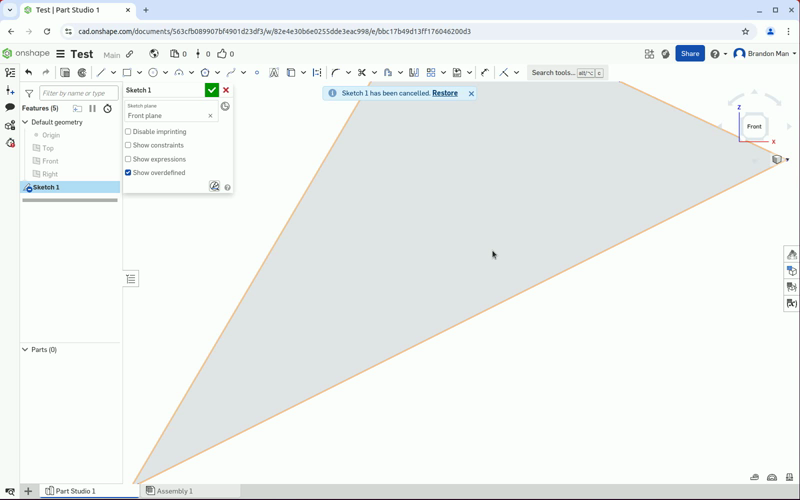
scroll(-6)
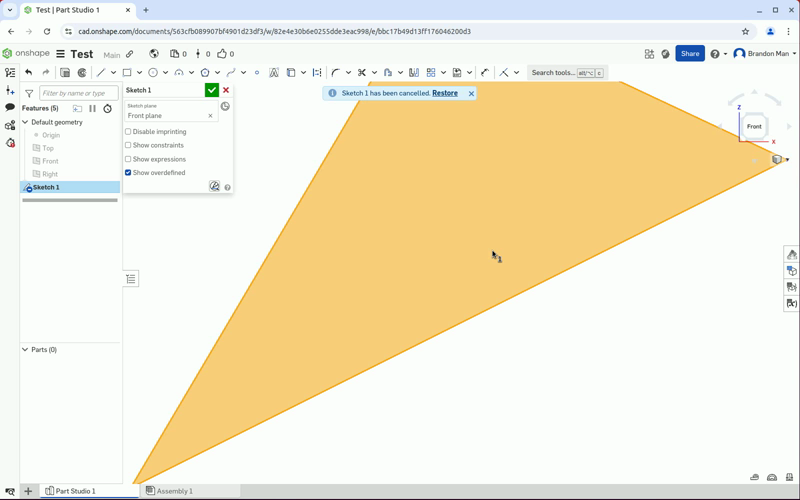
scroll(-6)
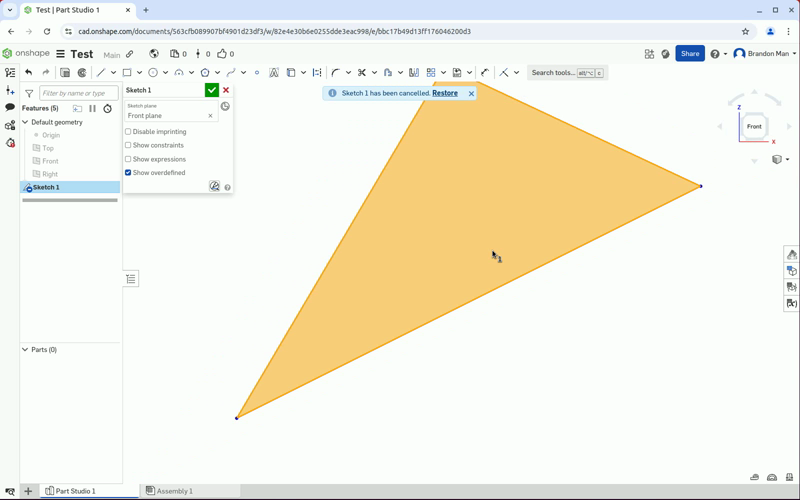
scroll(-6)
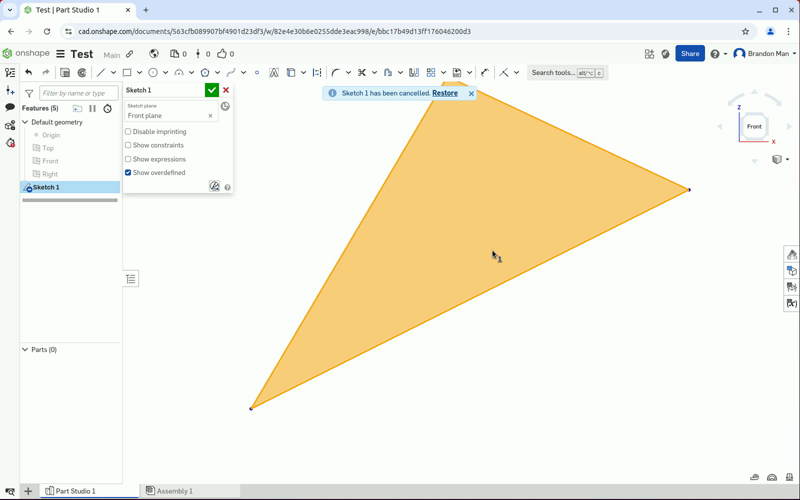
scroll(-6)
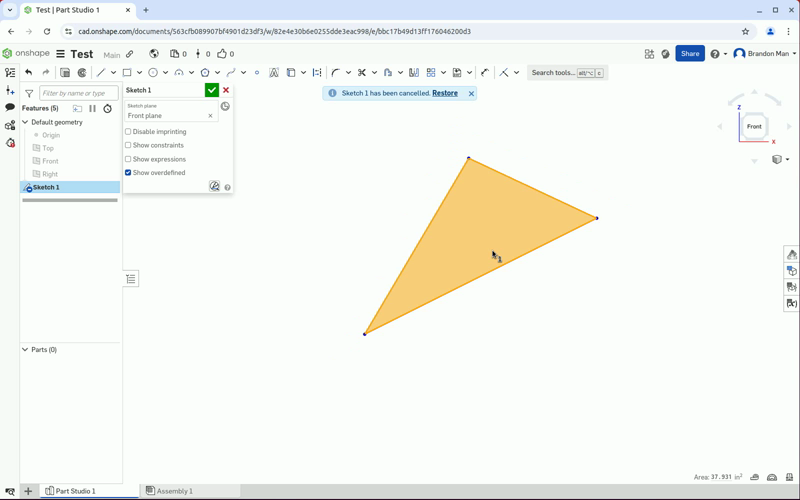
scroll(-6)
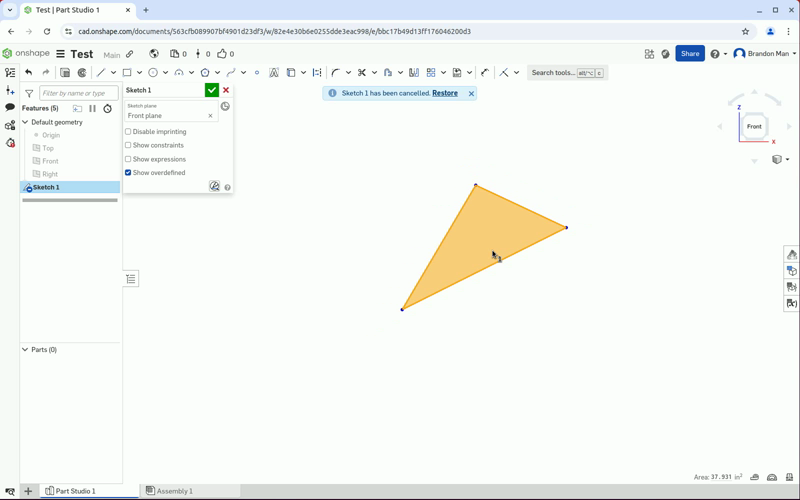
scroll(-6)
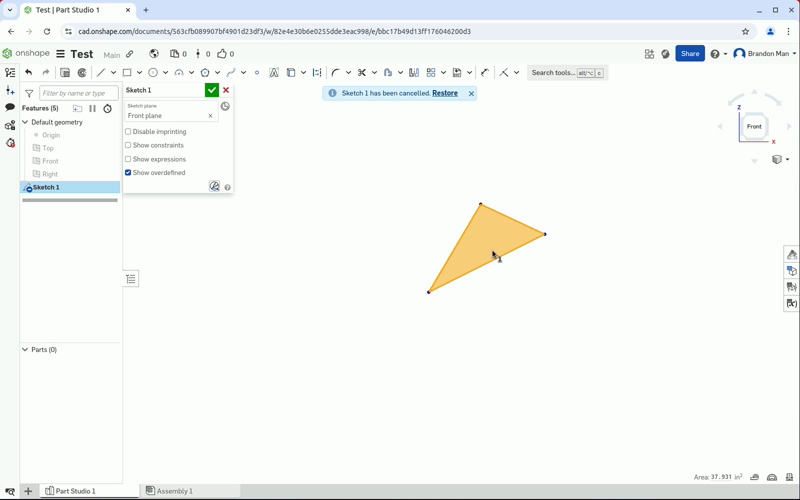
scroll(-6)
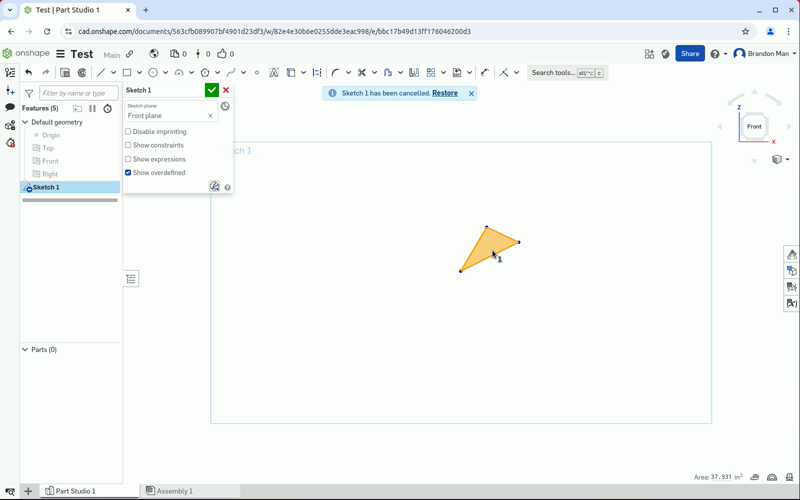
mouse_move(73, 352)
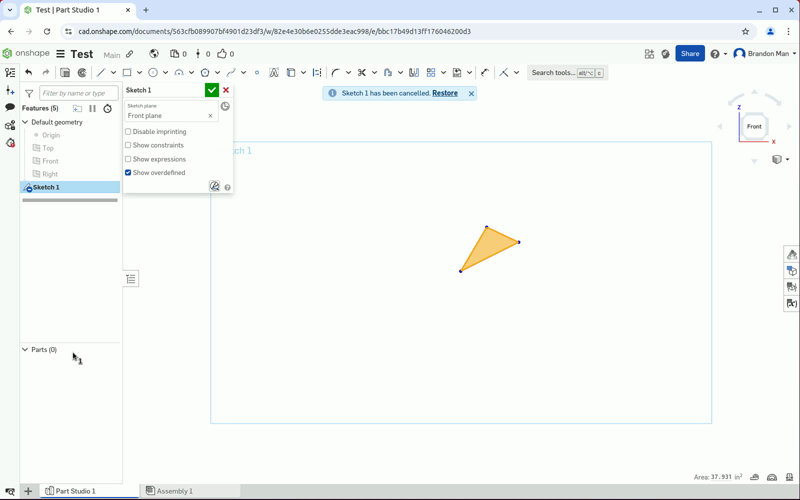
key(shift+y)
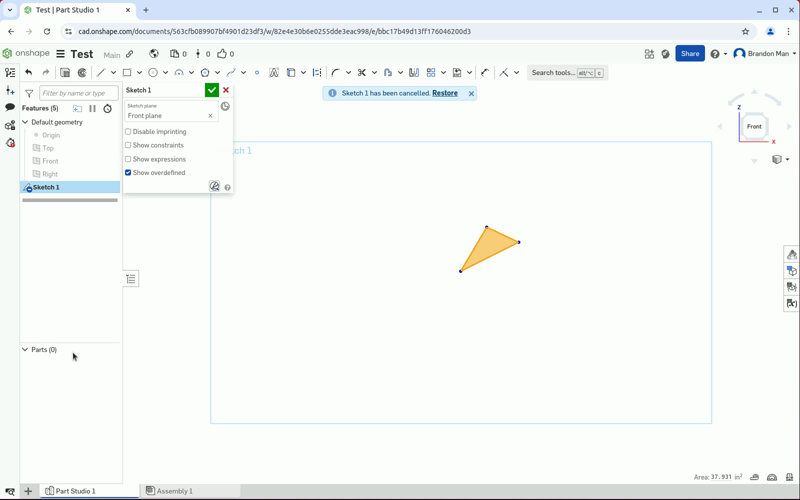
key(shift+e)
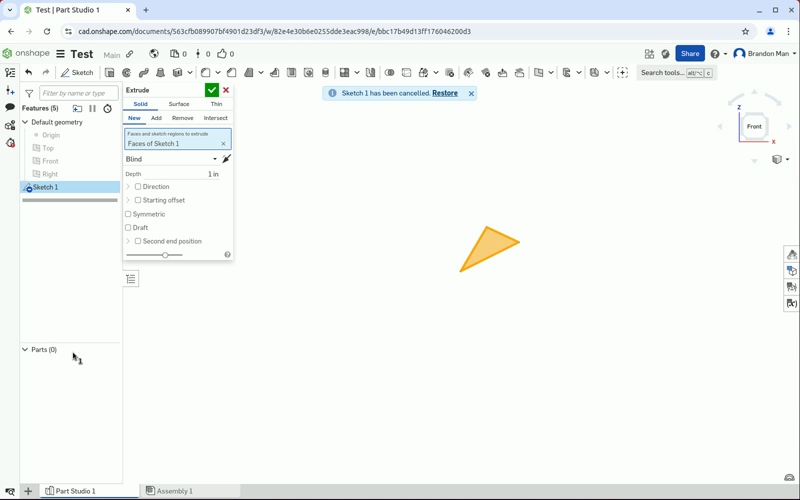
mouse_move(143, 106)
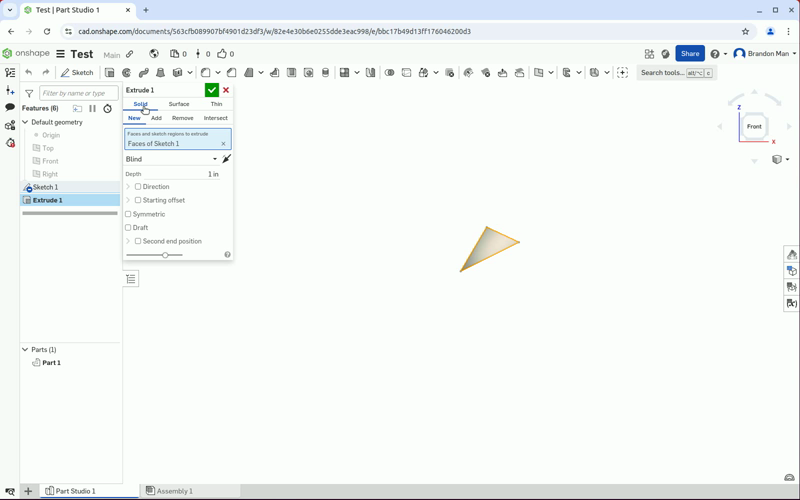
click(143, 106)
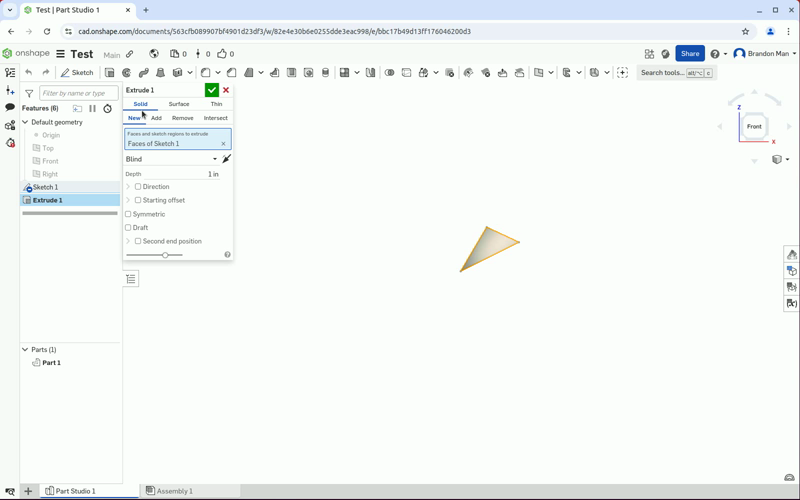
mouse_move(137, 120)
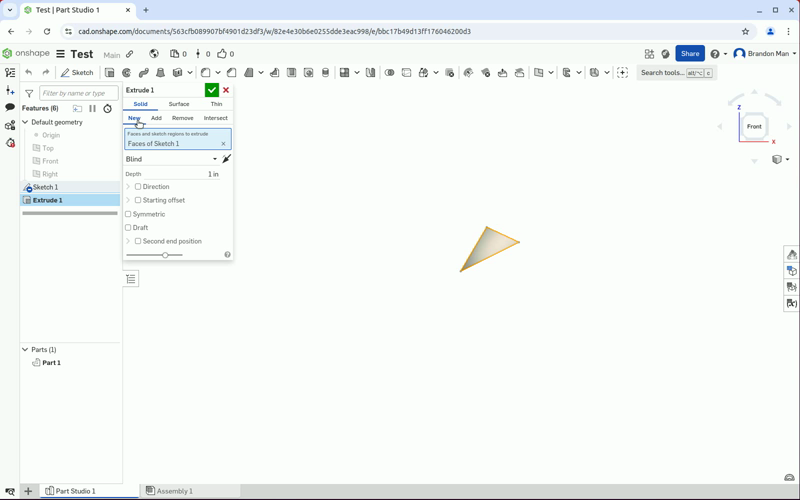
click(137, 120)
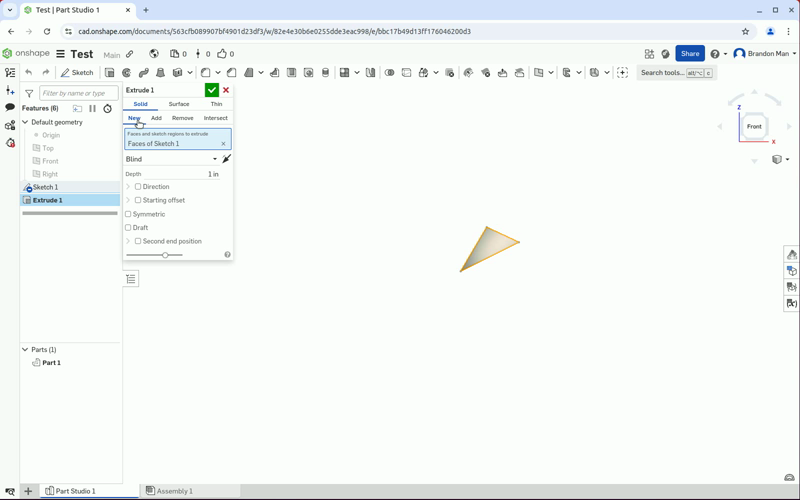
key(tab, 4)
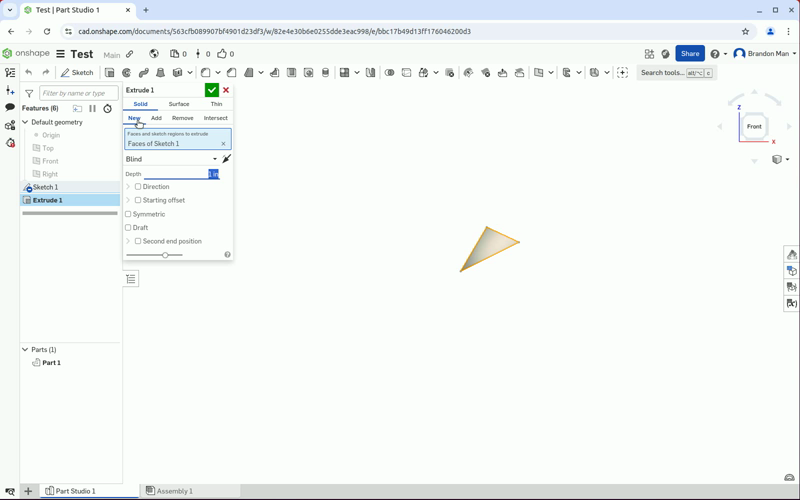
text(4.574)
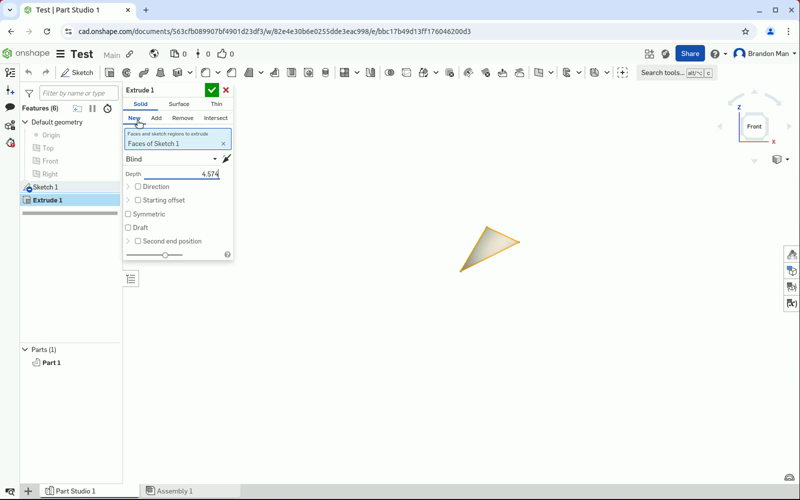
key(enter)
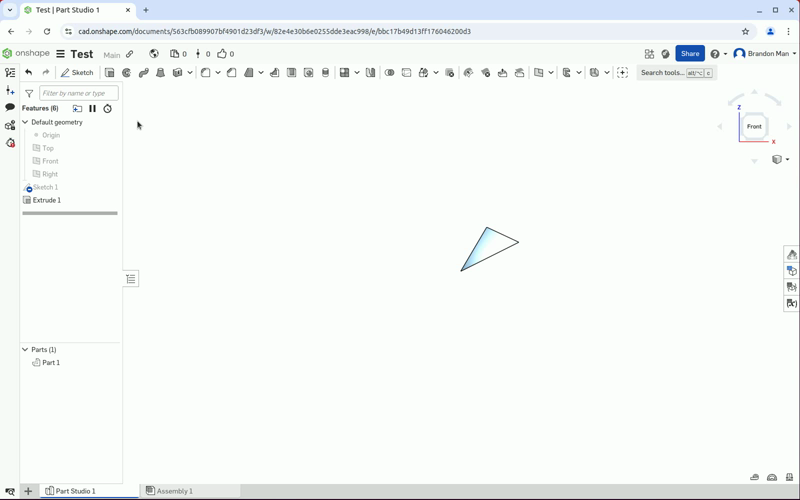
key(shift+h)
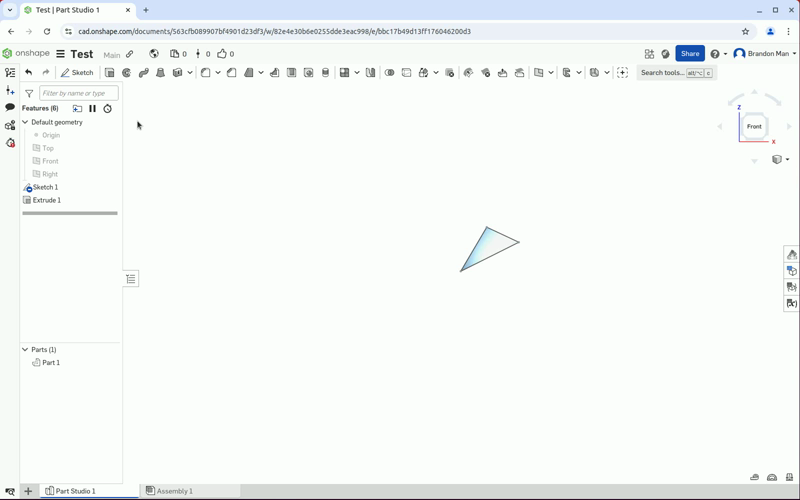
key(shift+h)
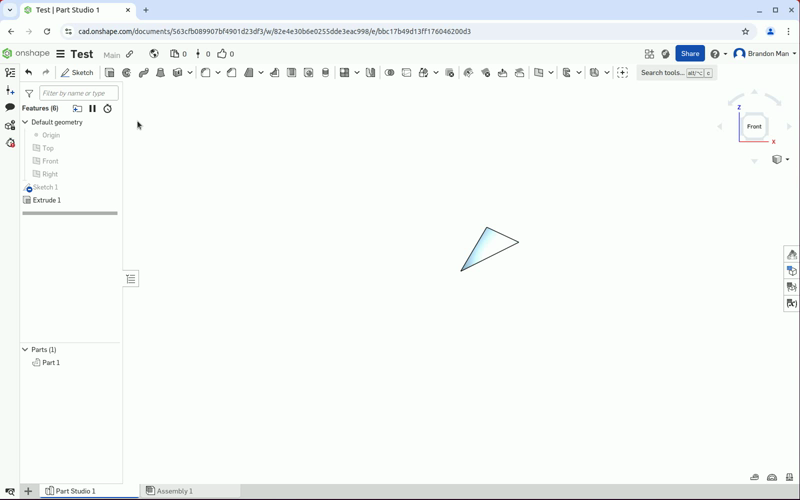
mouse_move(73, 189)
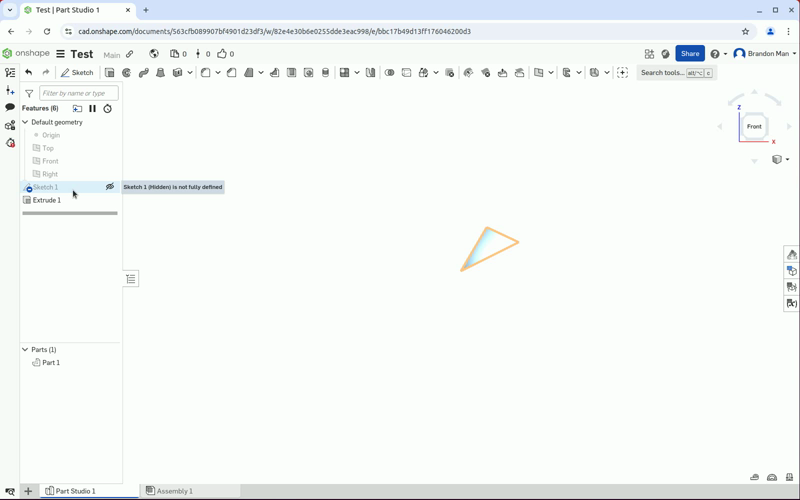
click(73, 189)
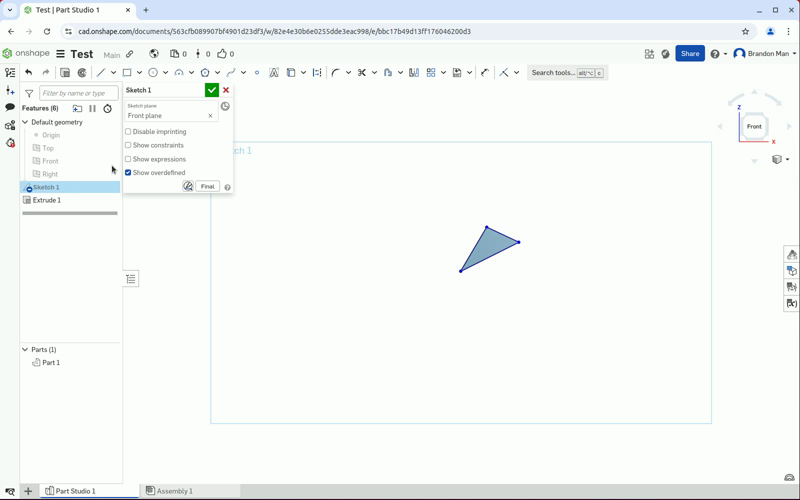
mouse_move(229, 92)
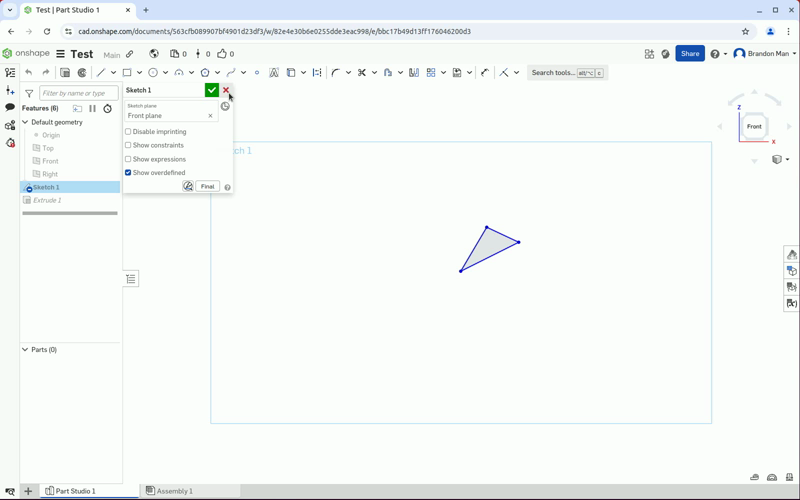
click(229, 92)
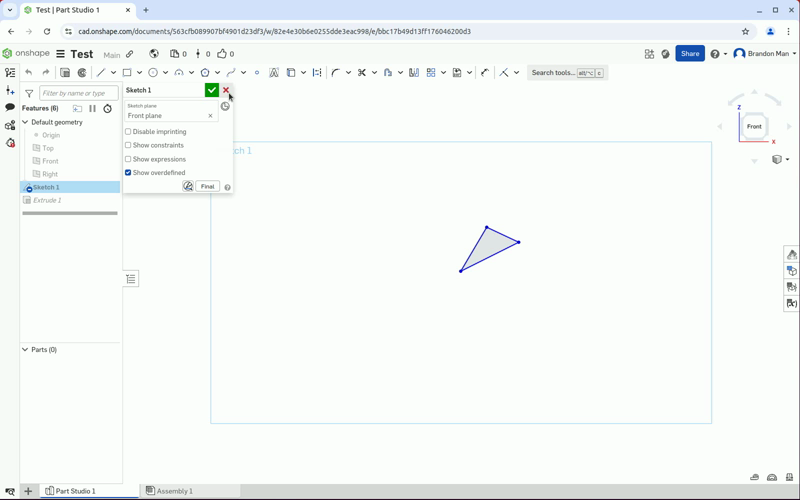
key(shift+s)
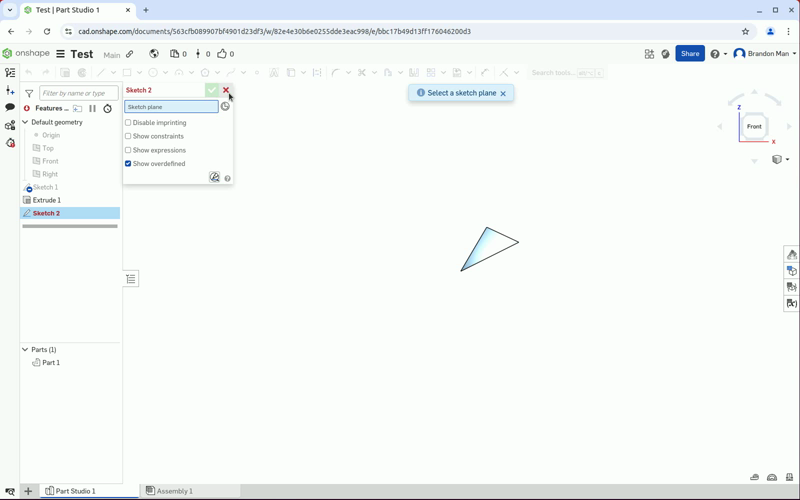
mouse_move(73, 163)
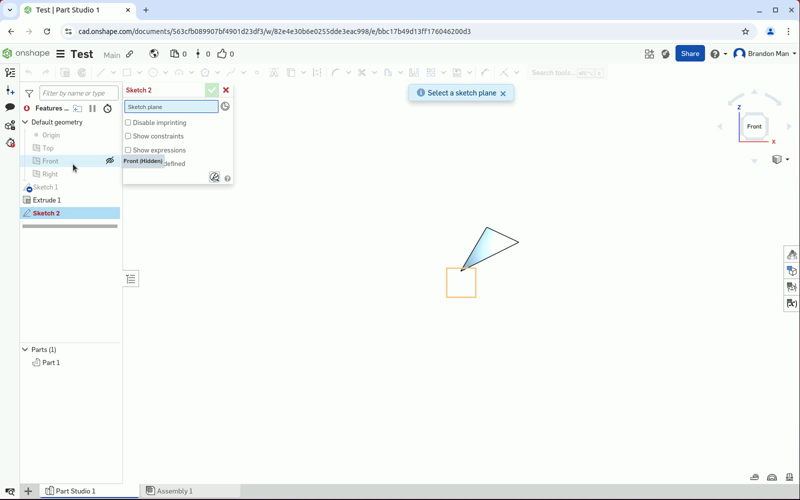
click(73, 163)
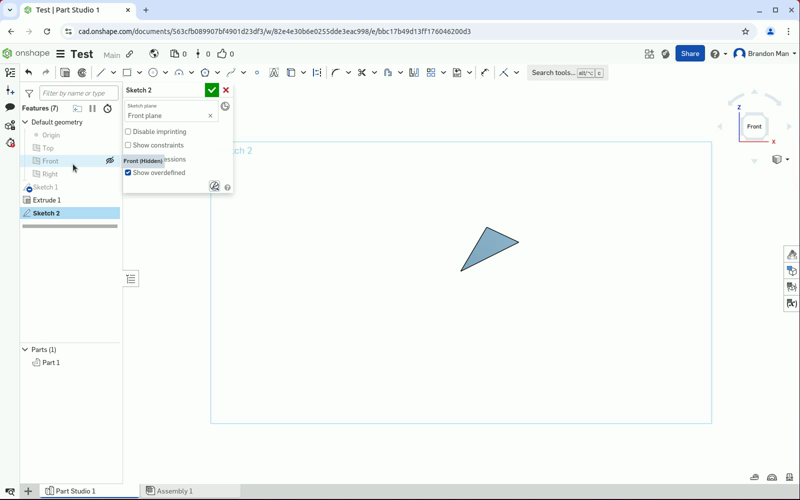
mouse_move(73, 352)
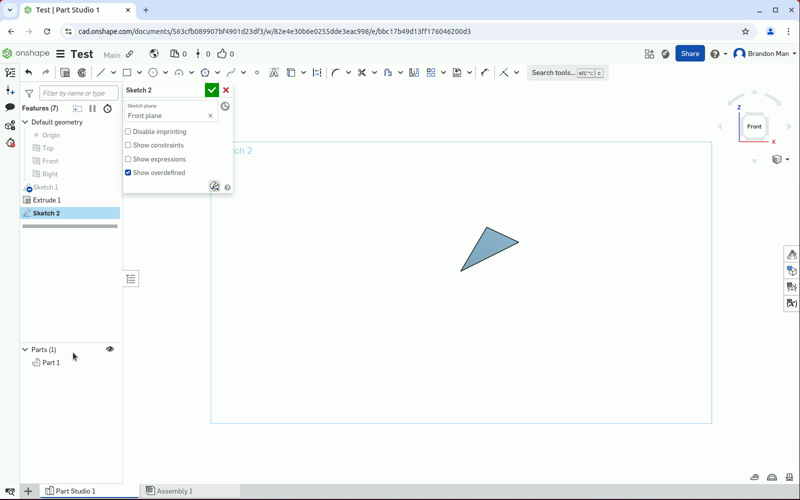
key(y)
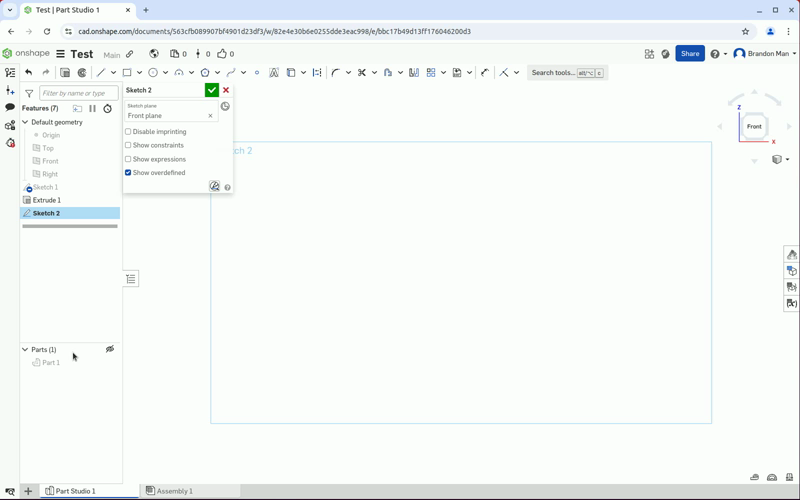
key(l)
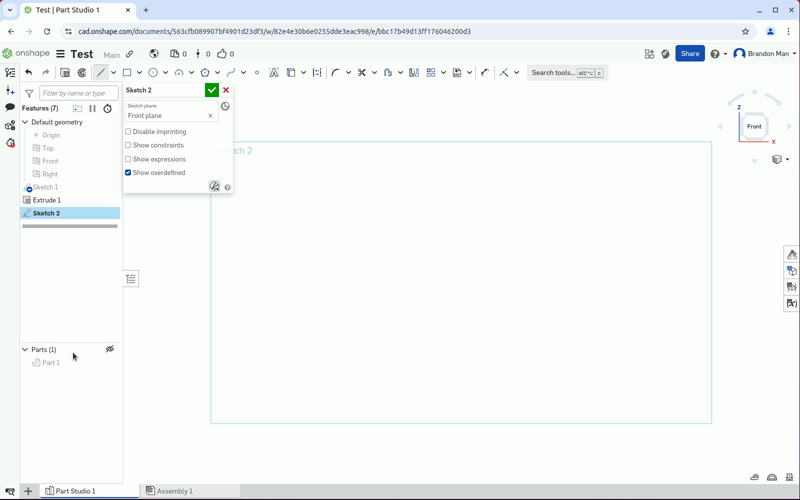
key_down(shift)
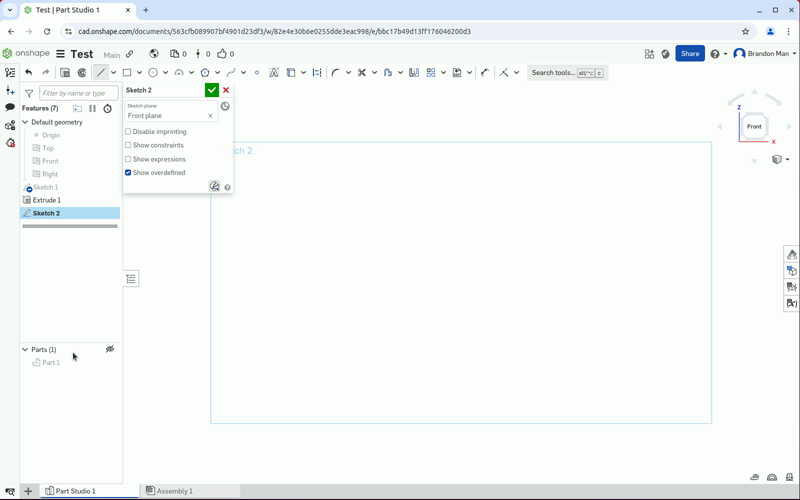
mouse_move(493, 215)
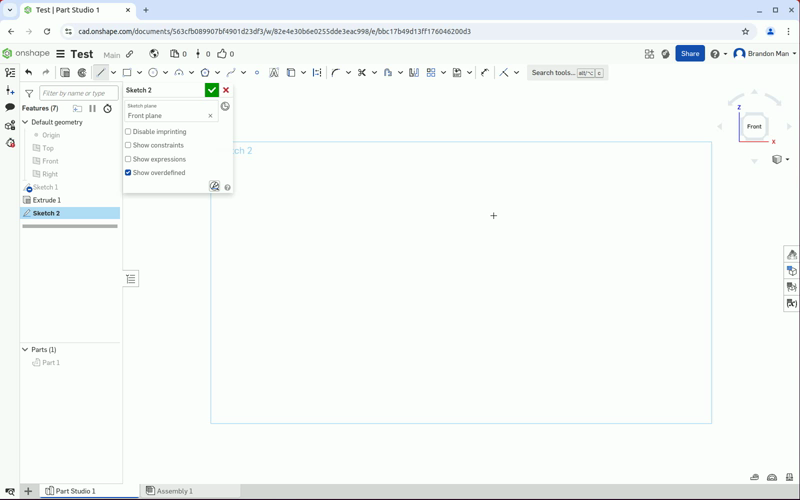
click(493, 215)
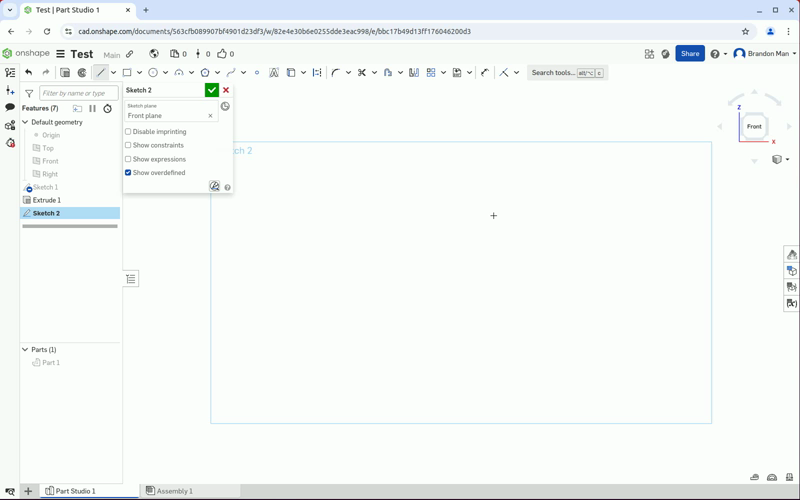
key_up(shift)
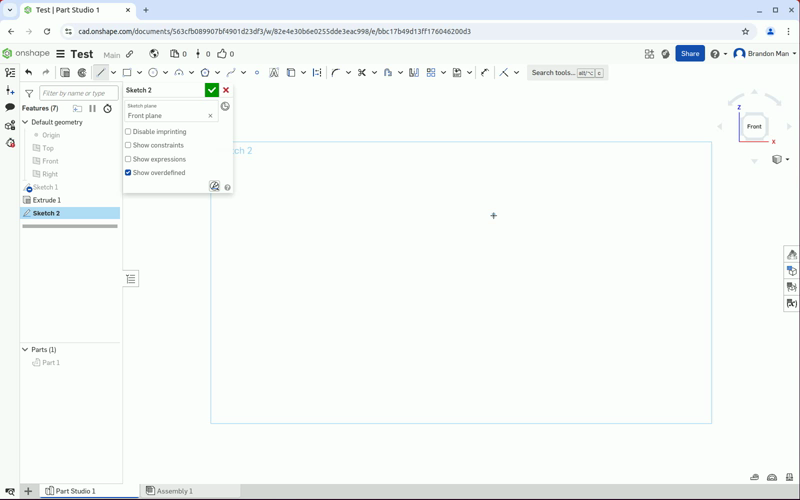
key_down(shift)
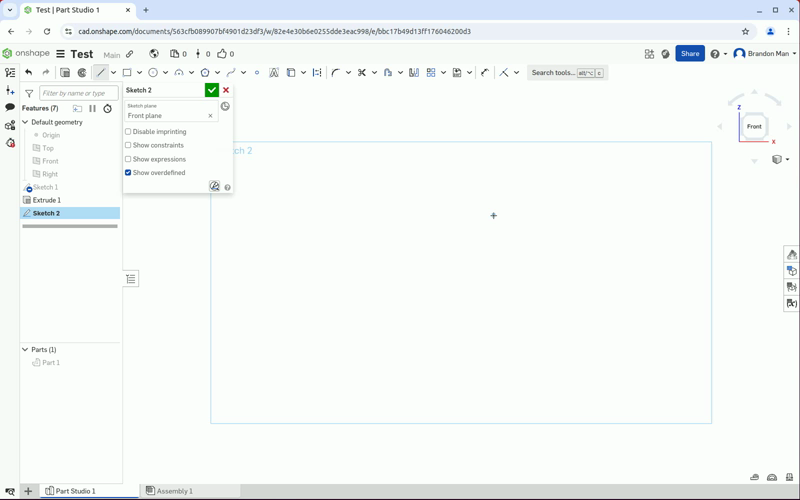
mouse_move(523, 215)
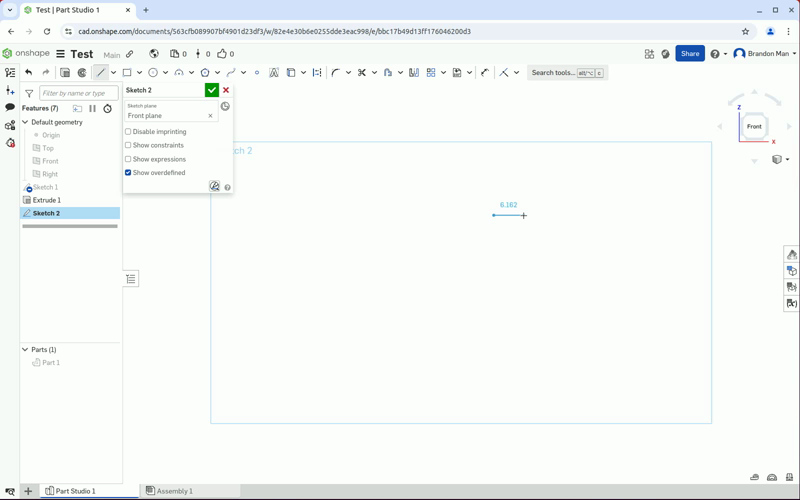
mouse_move(536, 215)
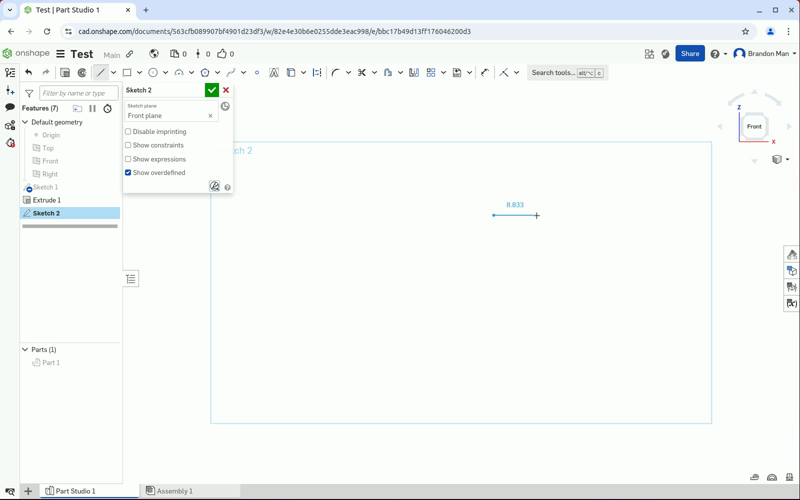
click(536, 215)
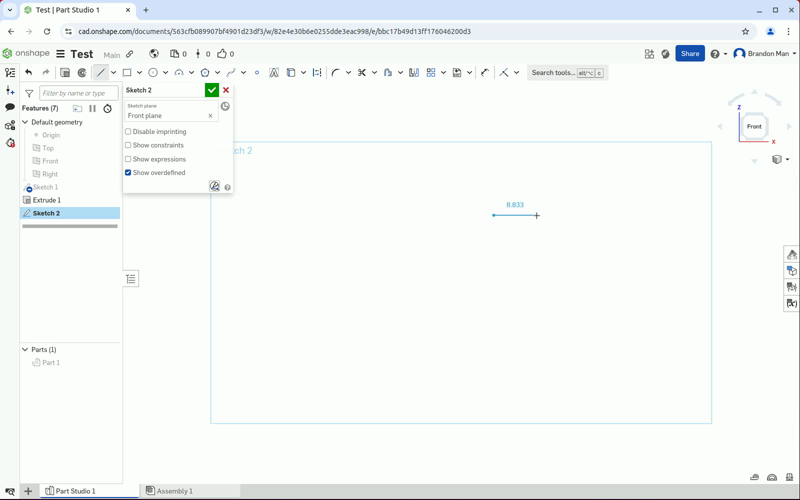
key_up(shift)
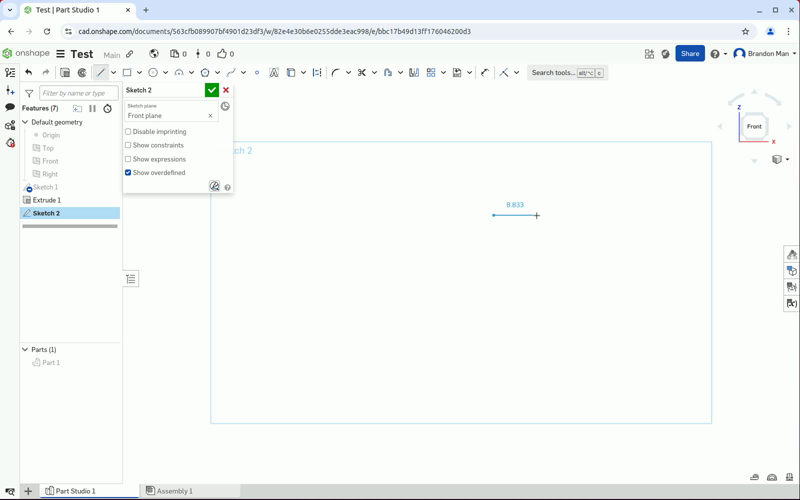
key_down(shift)
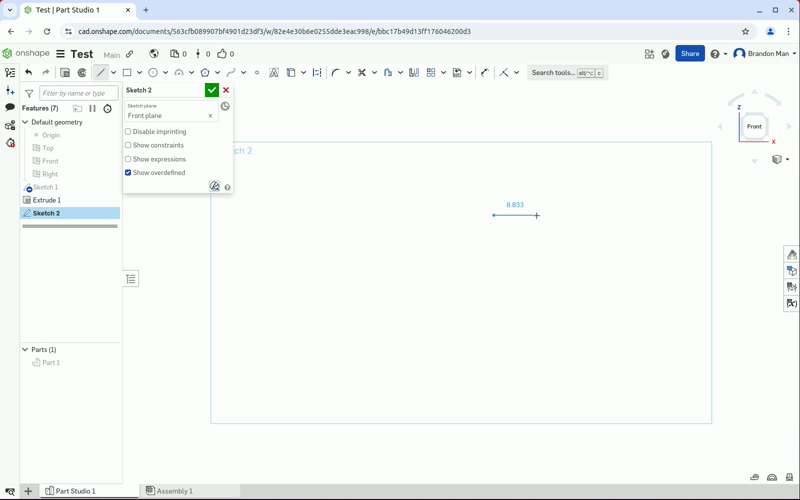
mouse_move(566, 215)
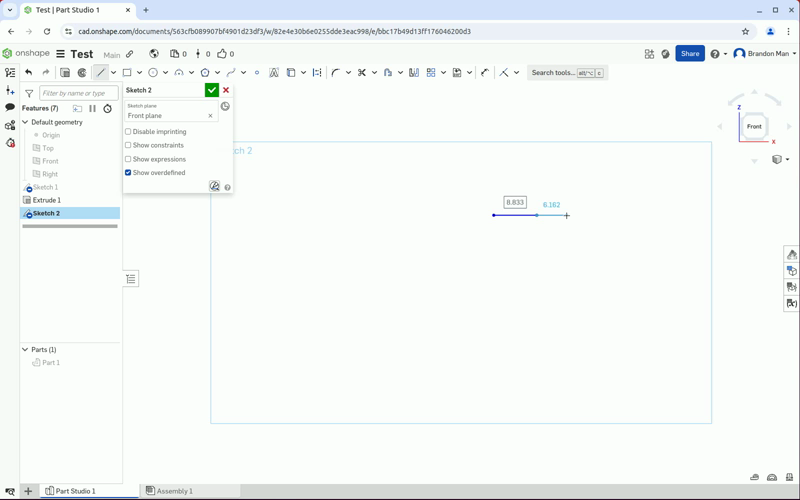
mouse_move(513, 181)
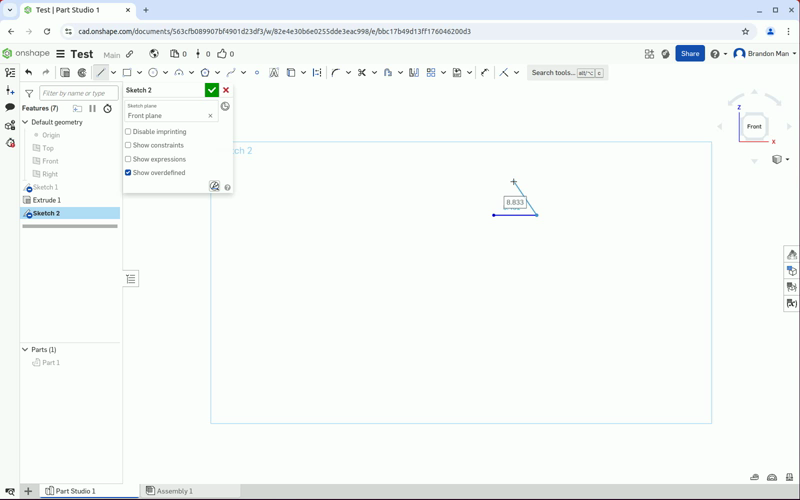
click(513, 181)
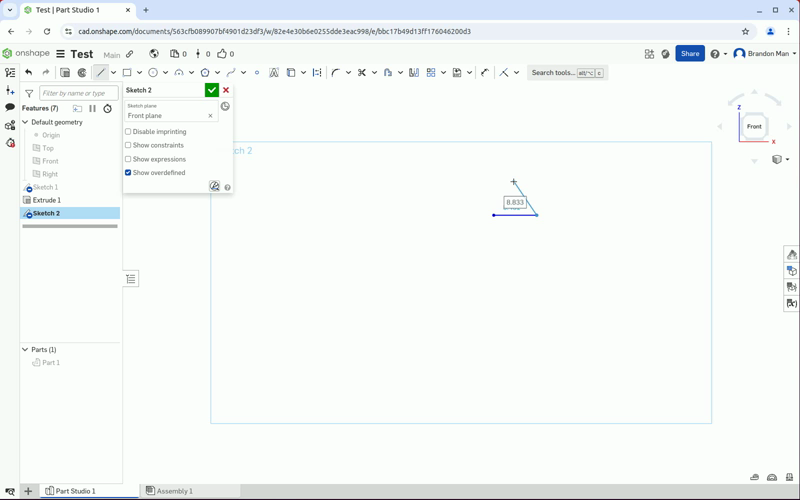
key_up(shift)
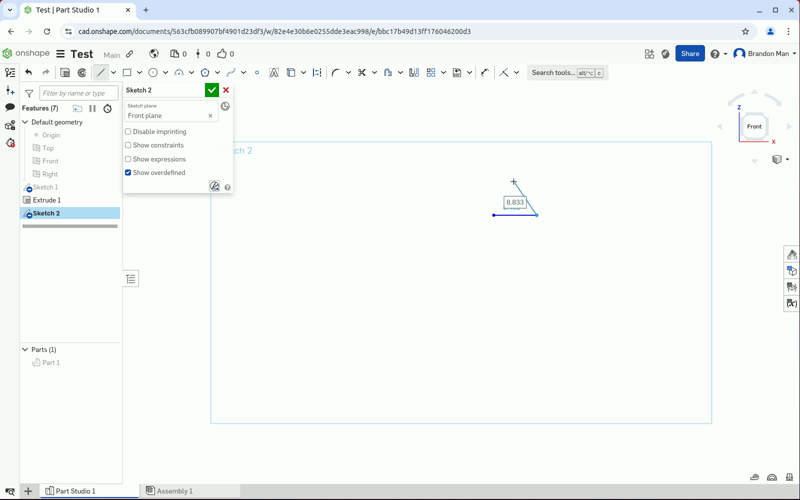
mouse_move(543, 181)
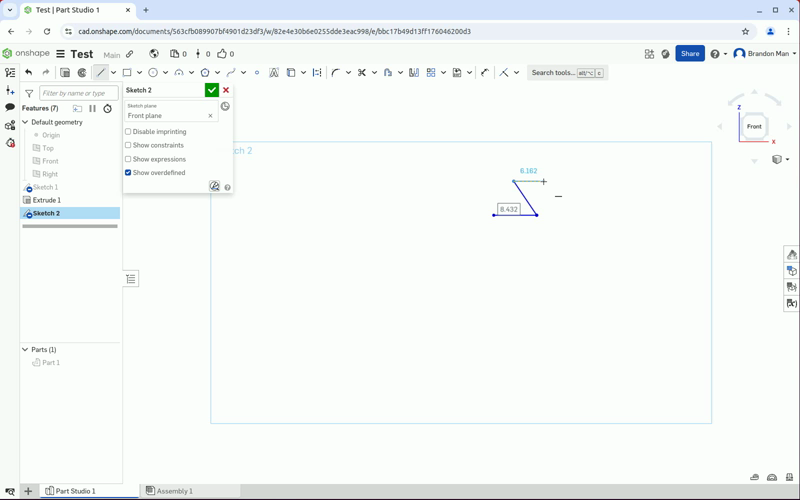
key_down(shift)
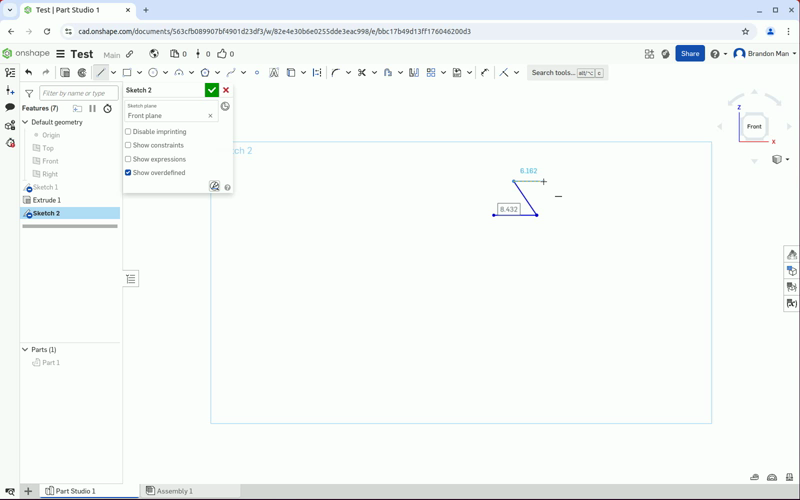
mouse_move(493, 215)
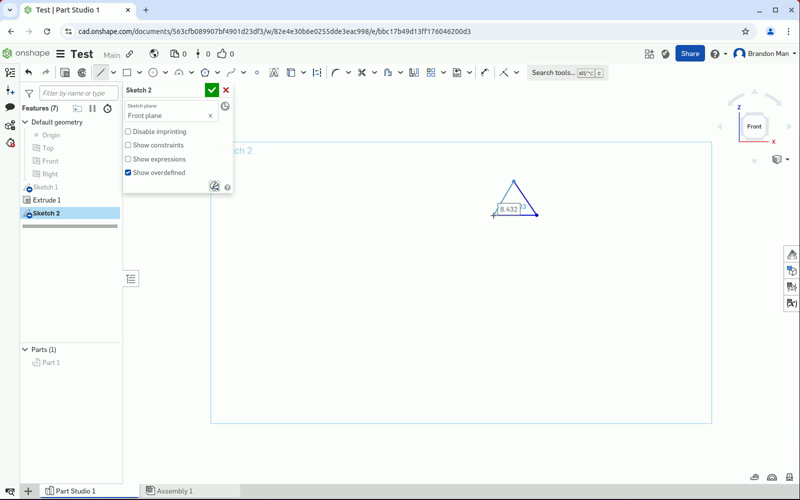
key_up(shift)
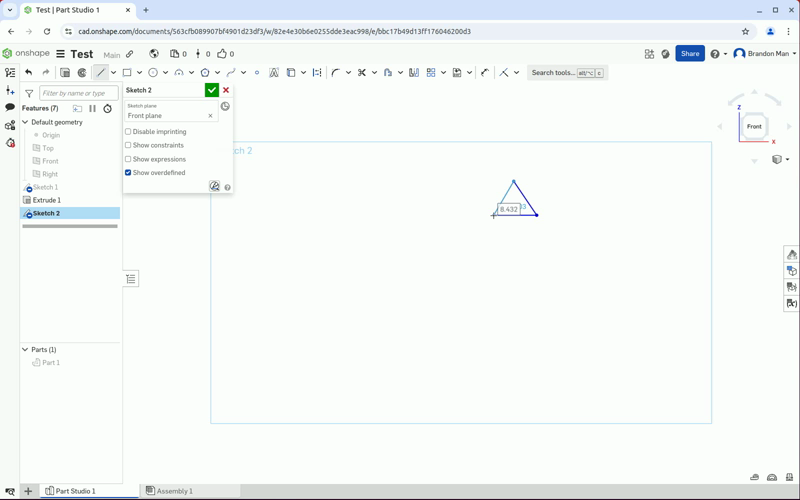
click(493, 215)
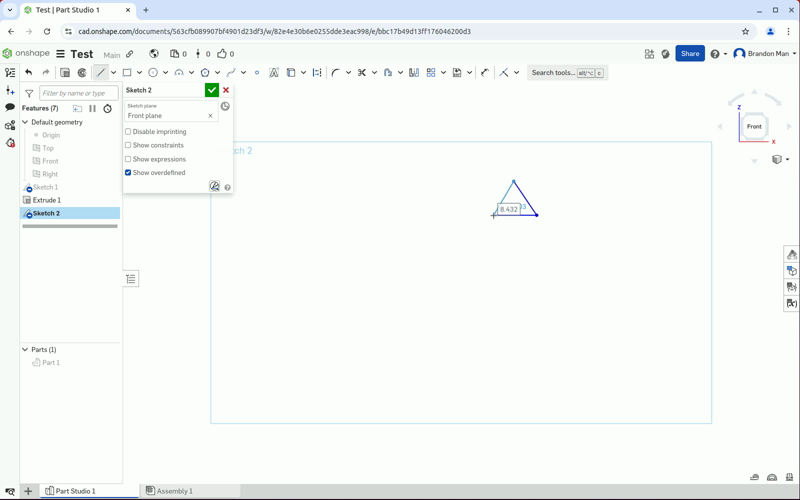
key(esc)
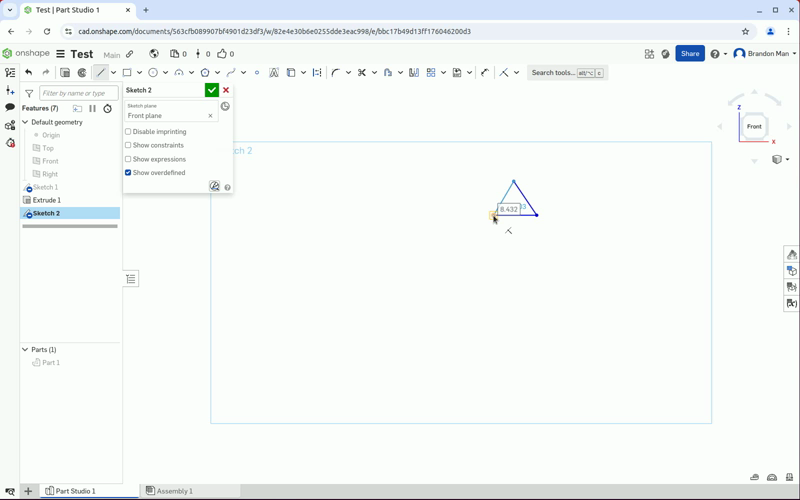
mouse_move(509, 190)
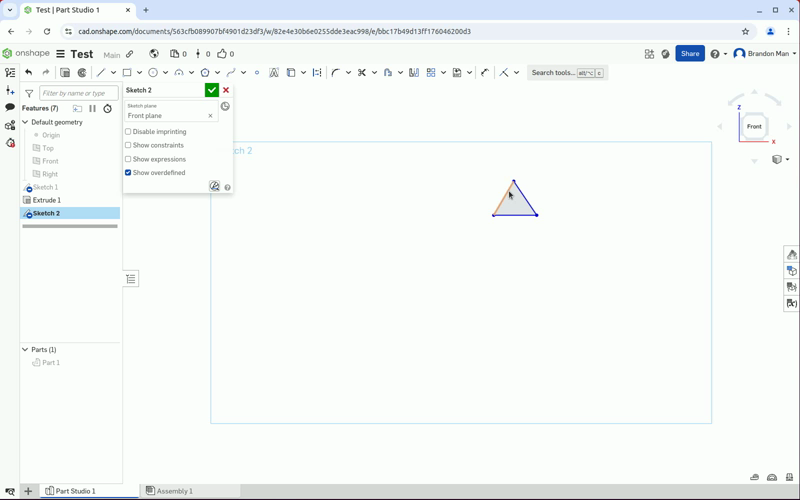
scroll(6)
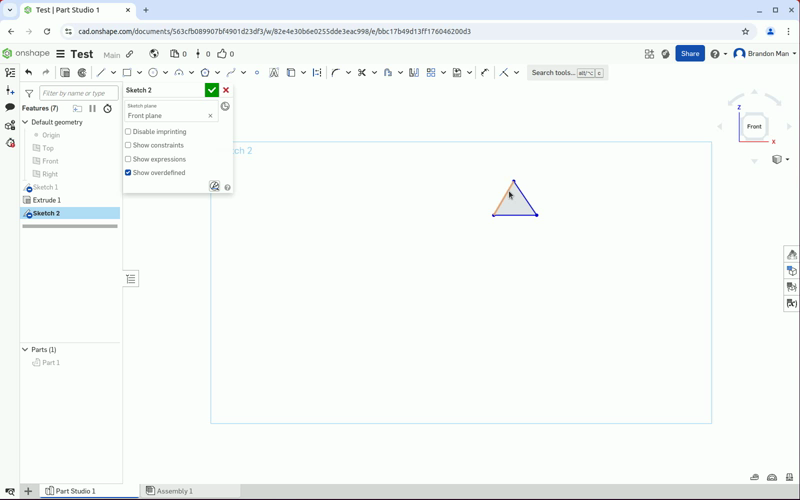
scroll(6)
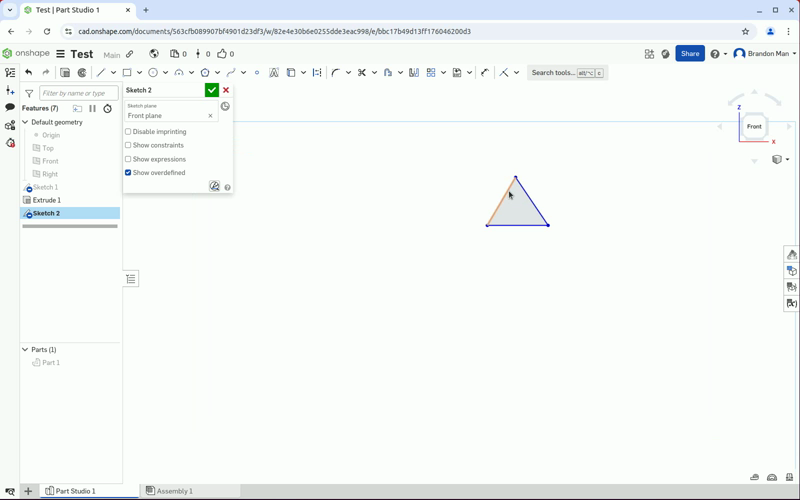
scroll(6)
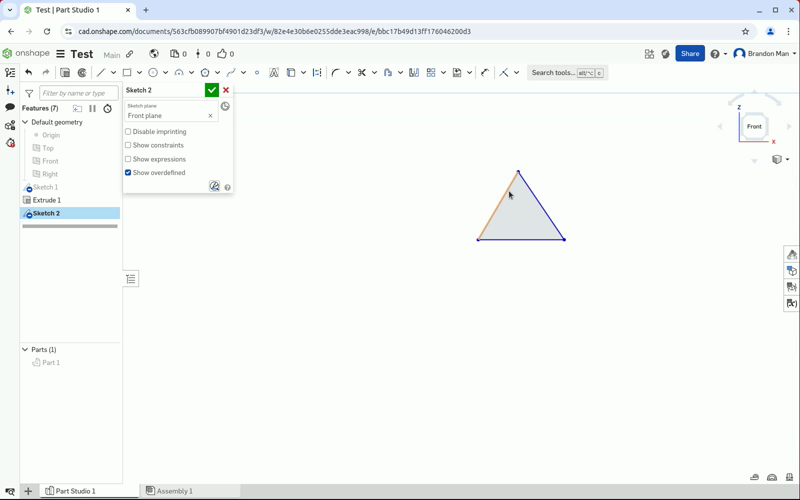
scroll(6)
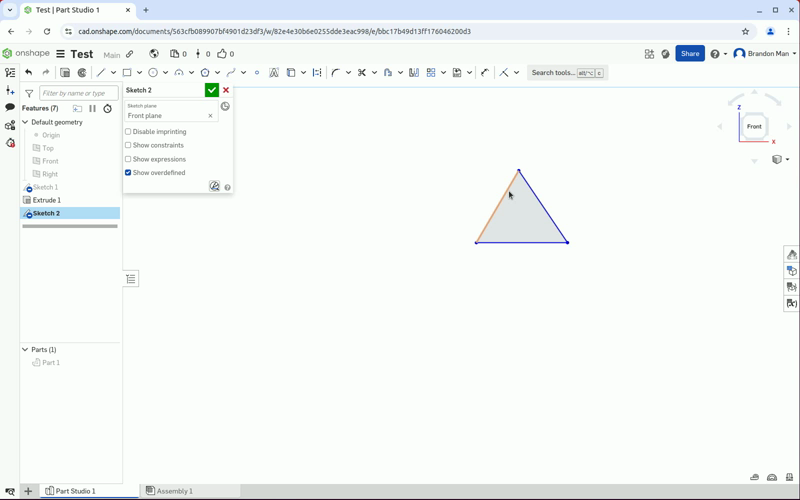
scroll(6)
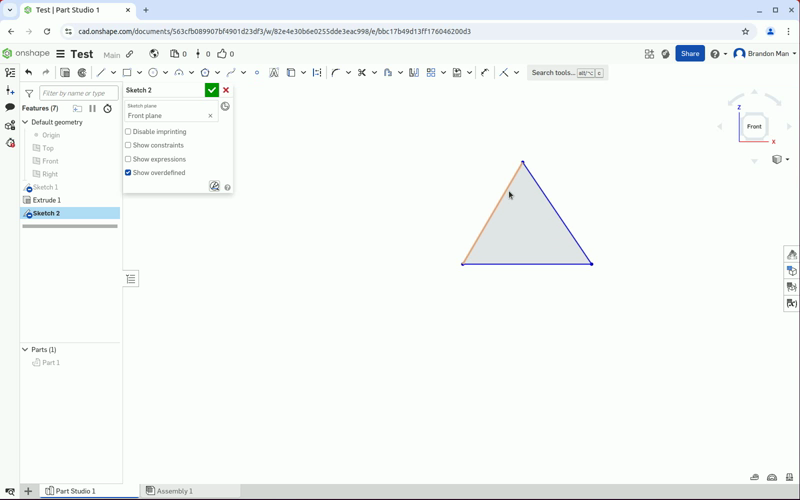
scroll(6)
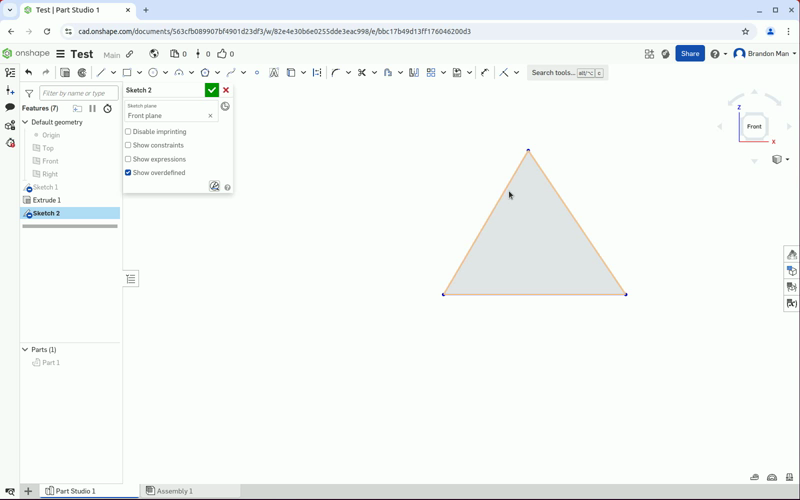
scroll(6)
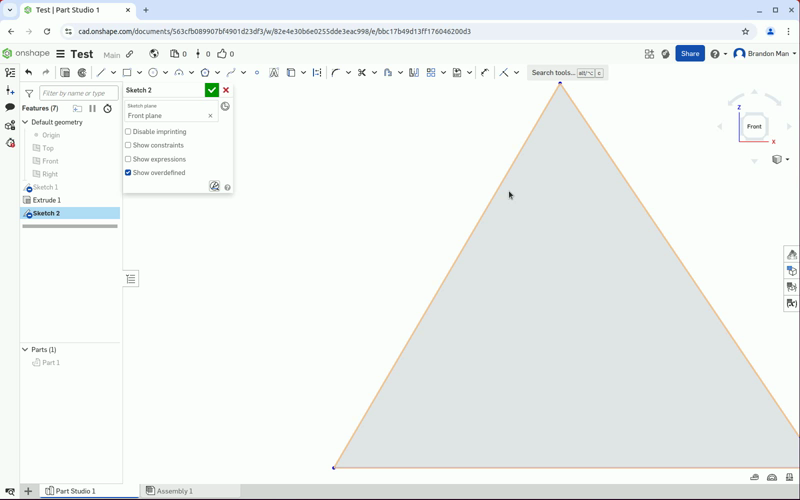
click(509, 190)
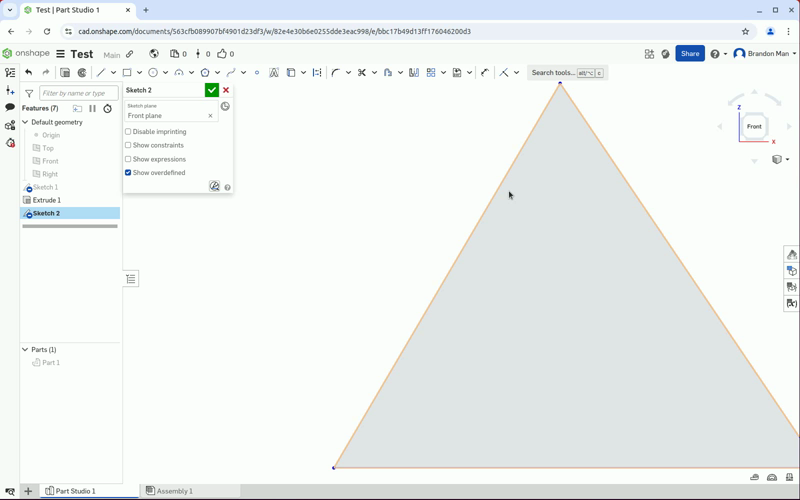
scroll(-6)
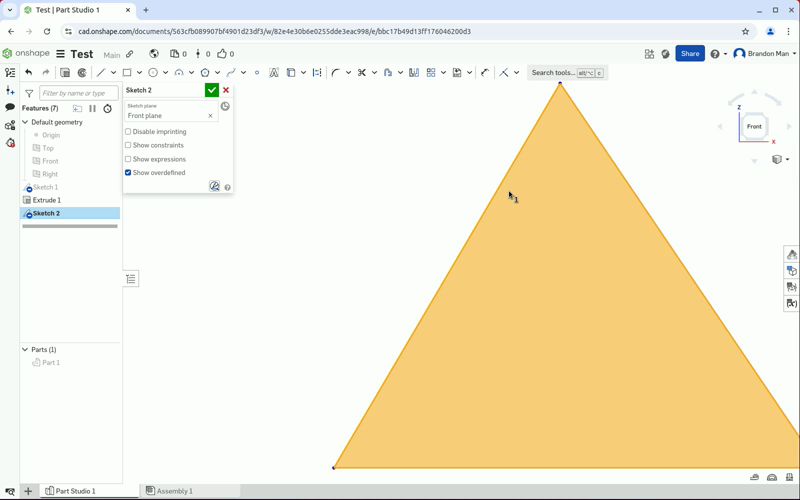
scroll(-6)
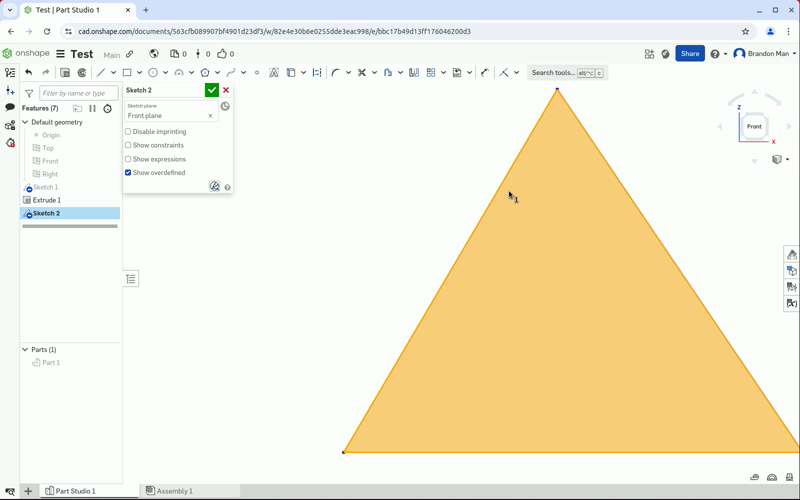
scroll(-6)
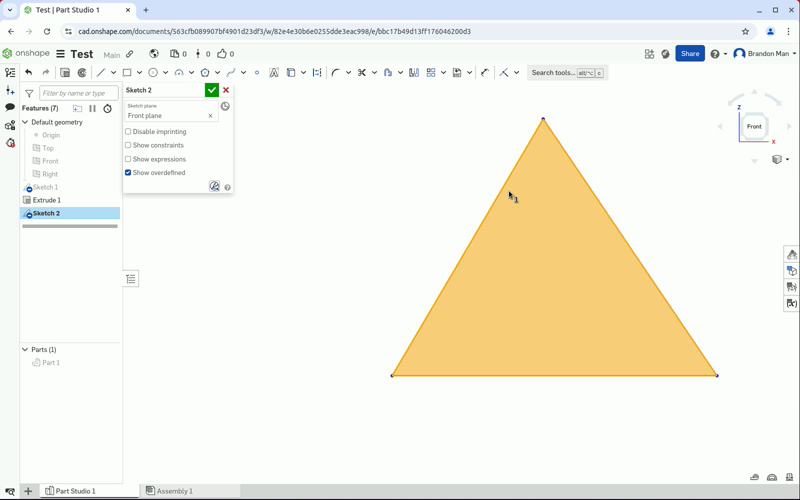
scroll(-6)
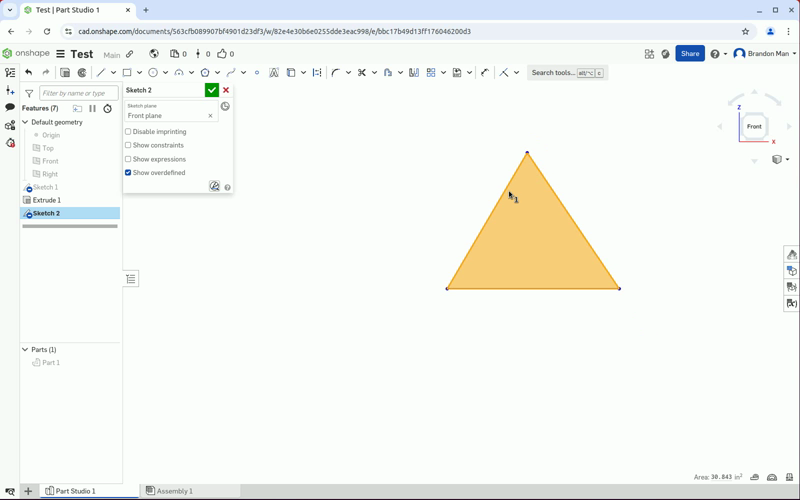
scroll(-6)
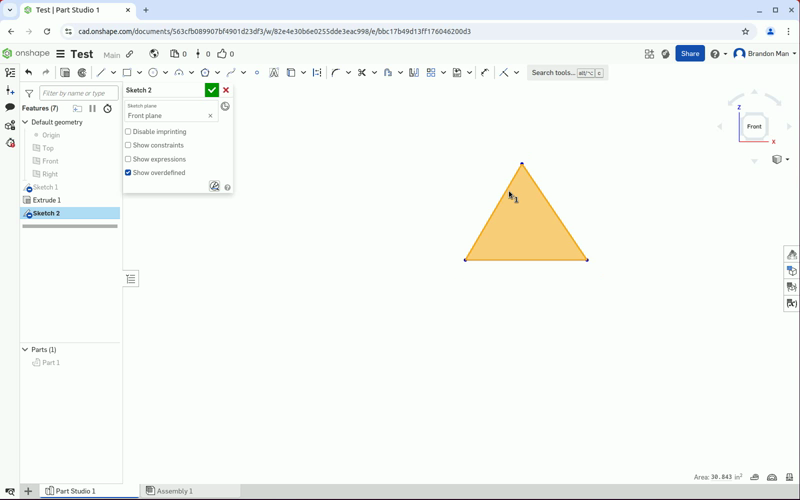
scroll(-6)
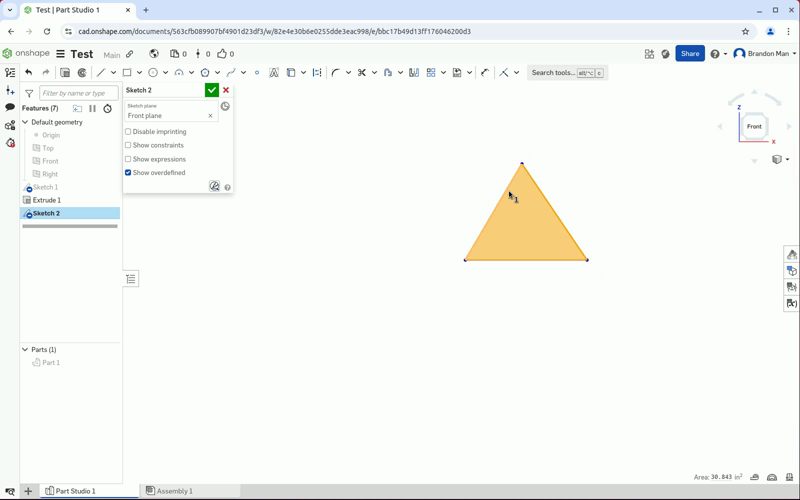
scroll(-6)
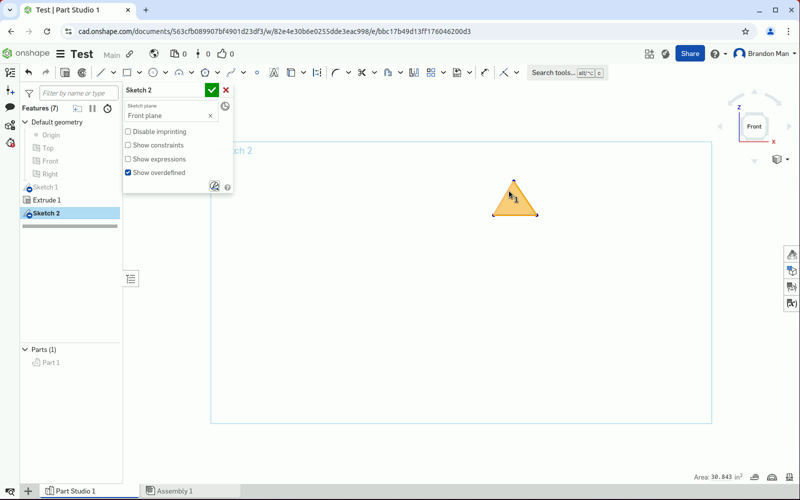
mouse_move(73, 352)
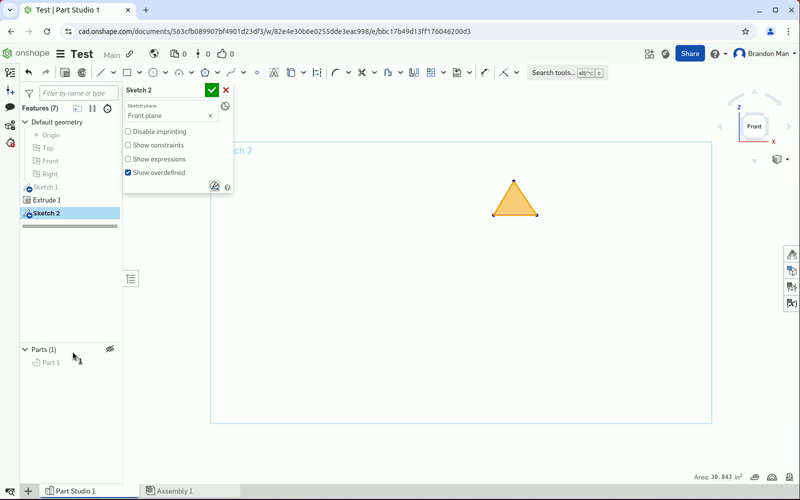
key(shift+y)
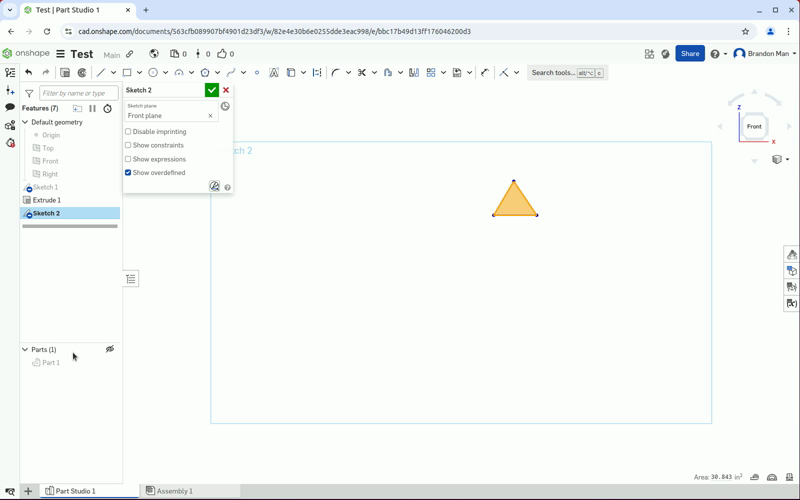
key(shift+e)
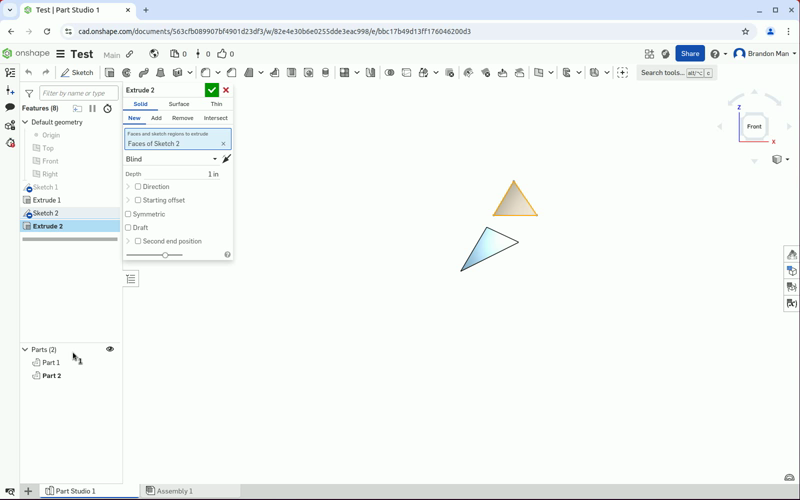
mouse_move(143, 106)
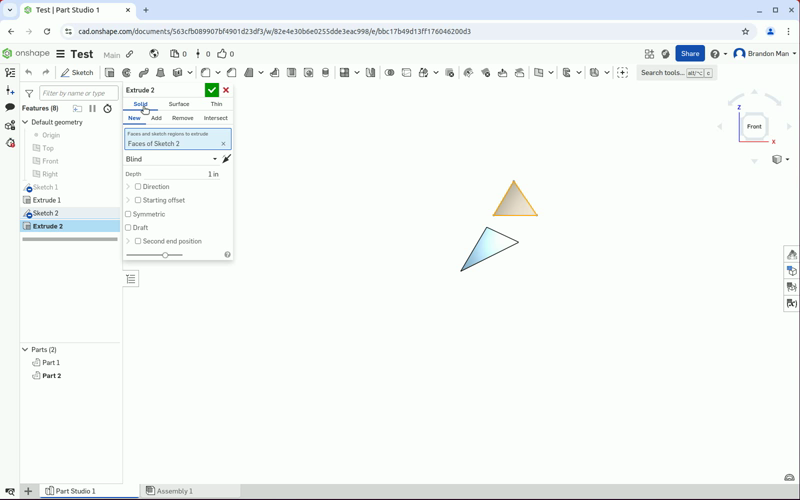
click(143, 106)
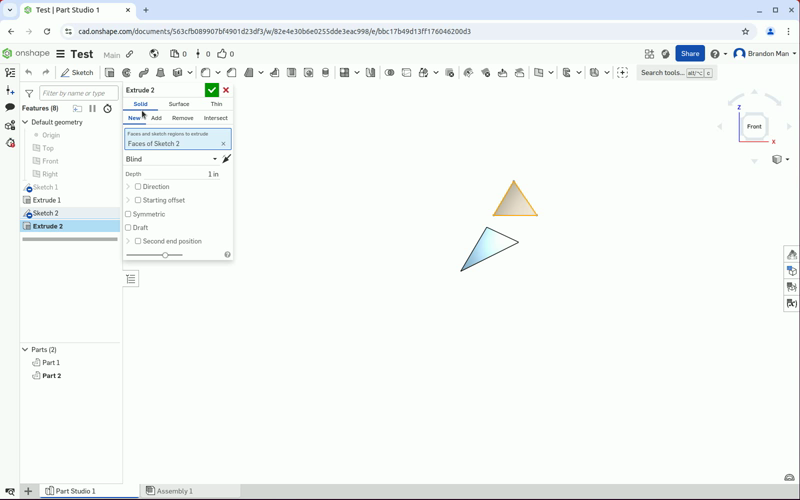
mouse_move(137, 120)
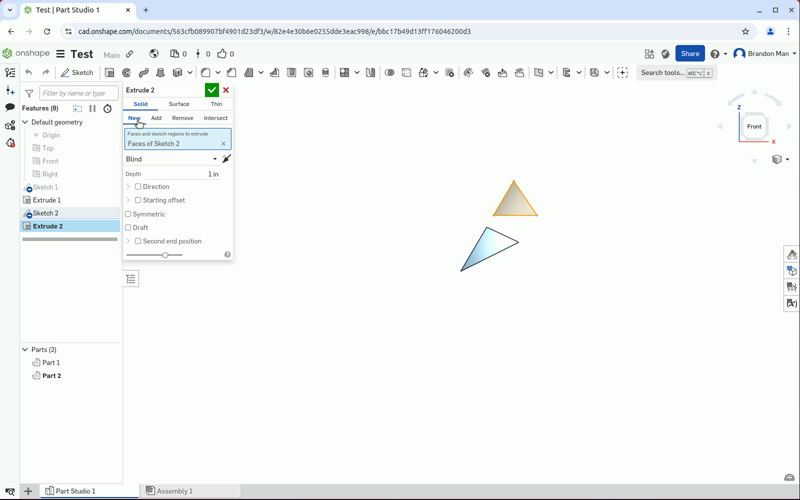
click(137, 120)
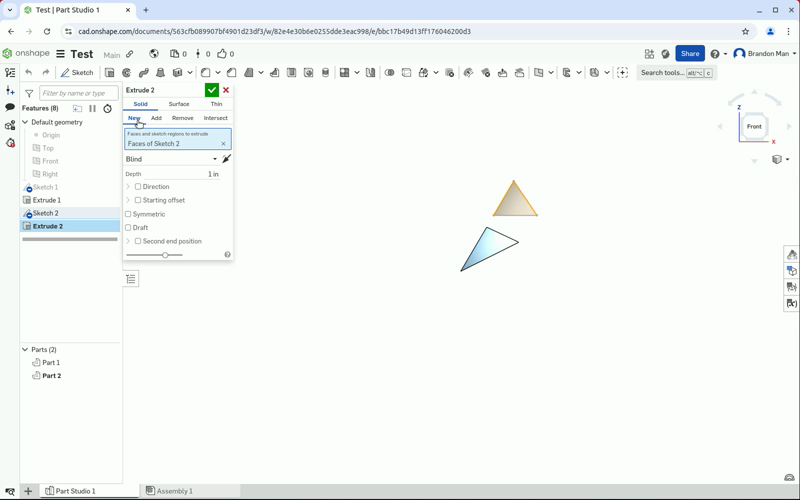
key(tab, 4)
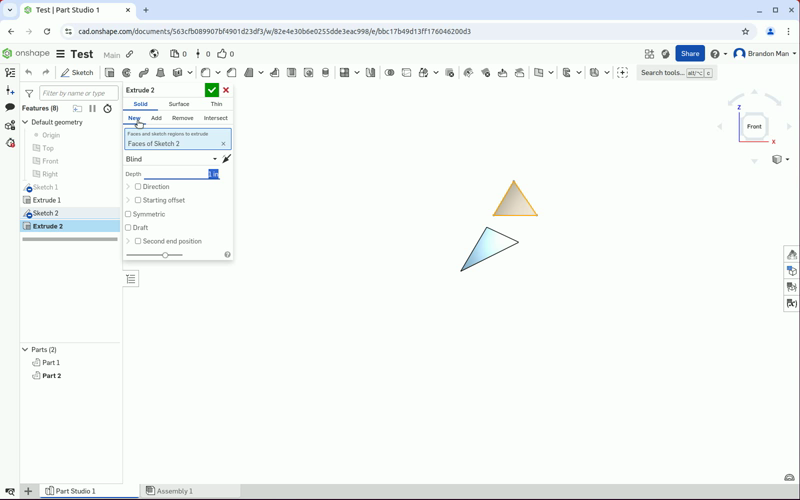
text(4.574)
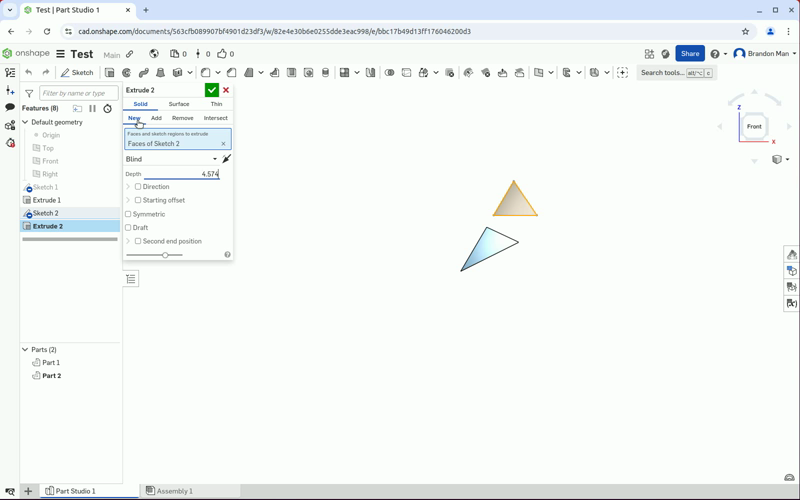
key(enter)
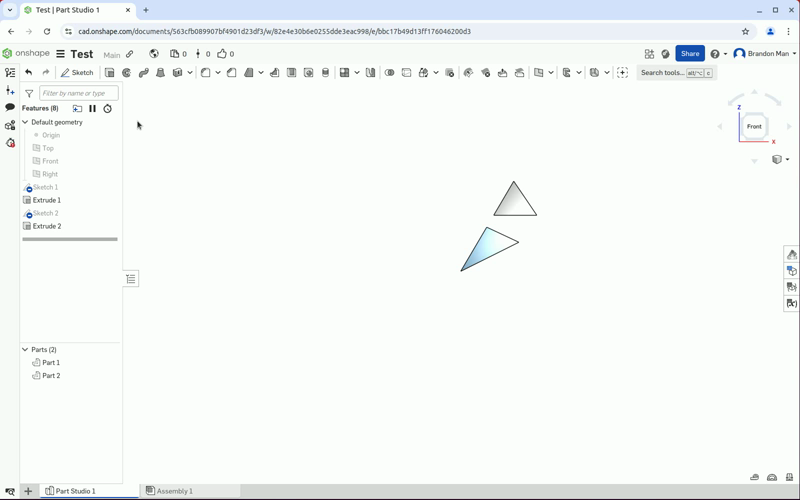
key(shift+h)
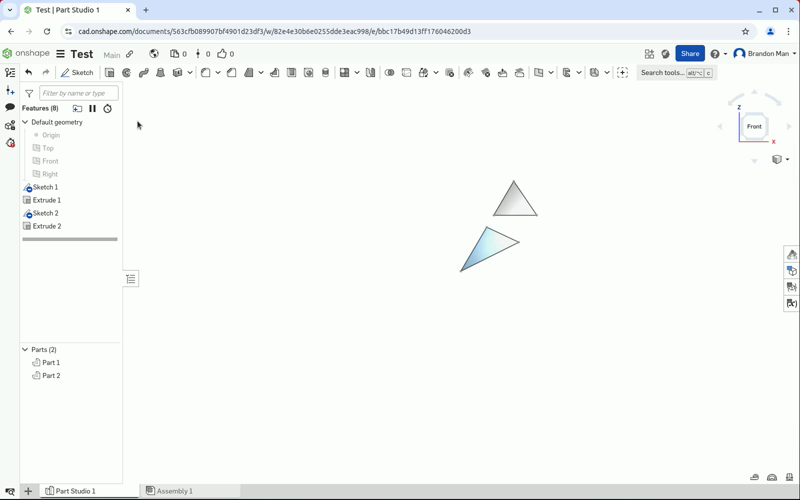
key(shift+h)
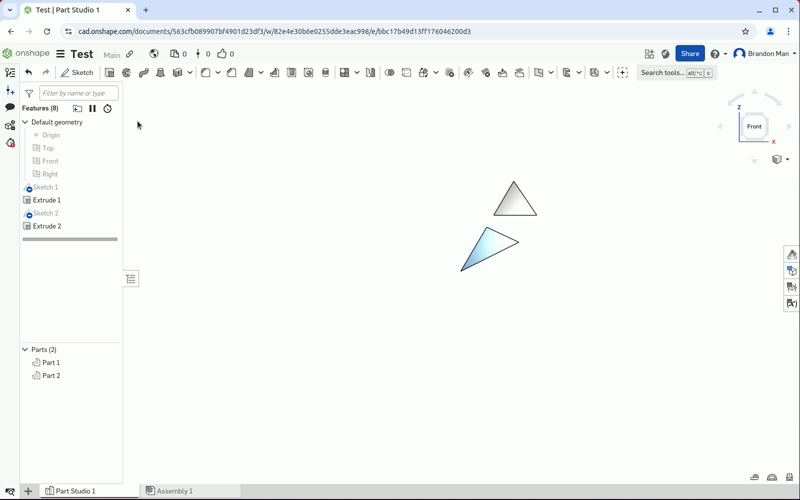
mouse_move(73, 189)
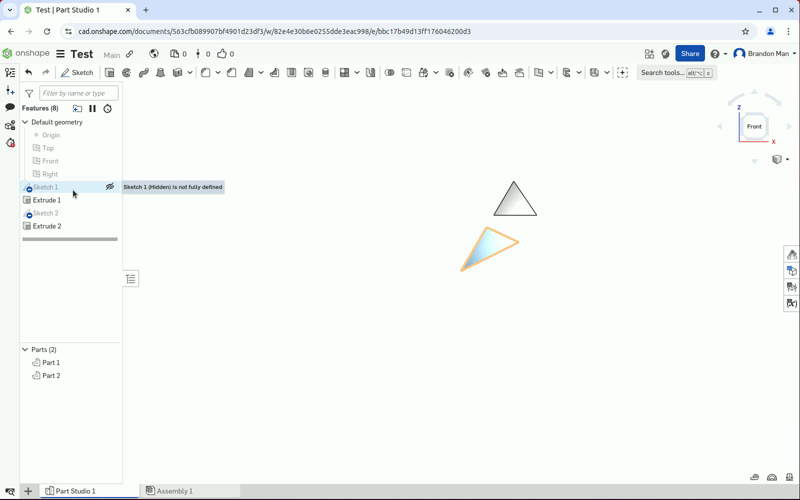
click(73, 189)
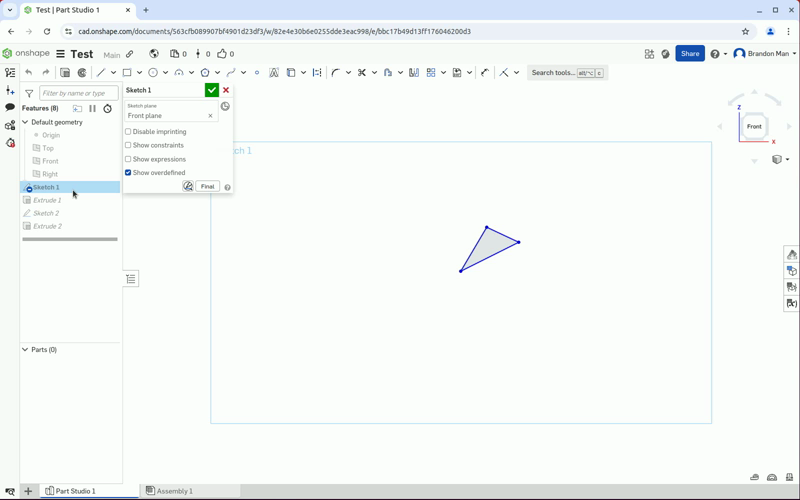
mouse_move(229, 92)
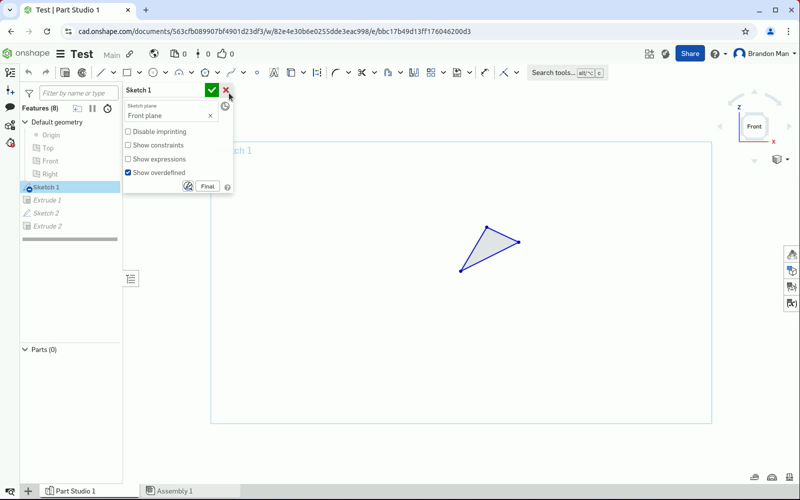
click(229, 92)
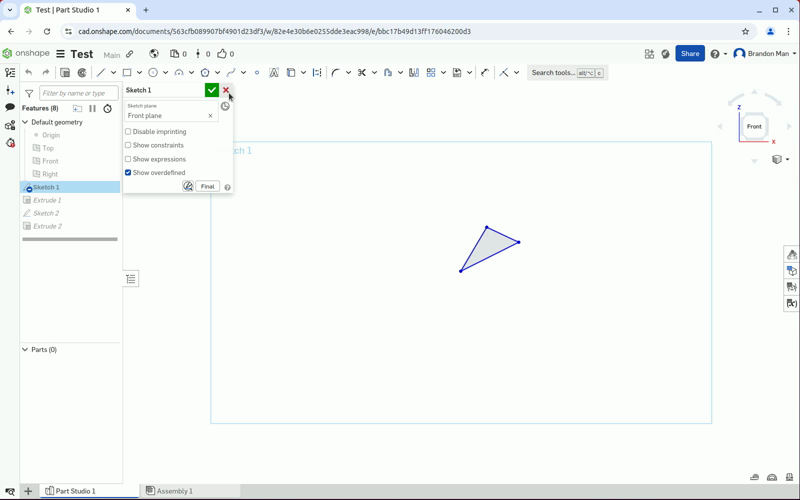
key(shift+s)
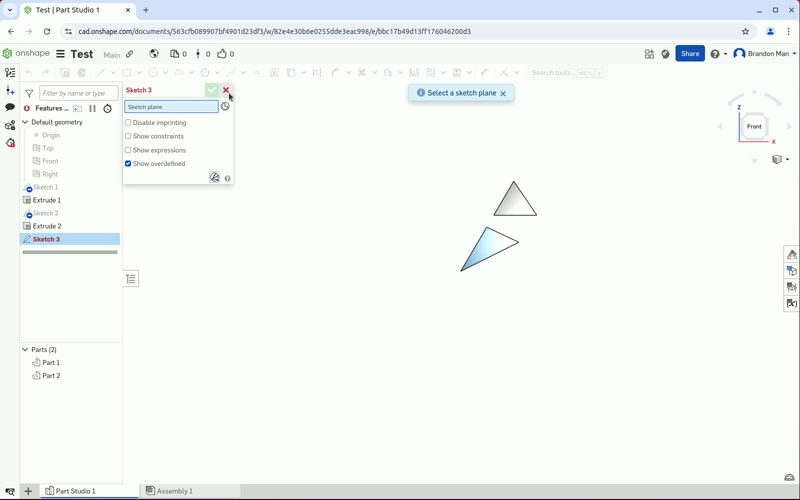
mouse_move(73, 163)
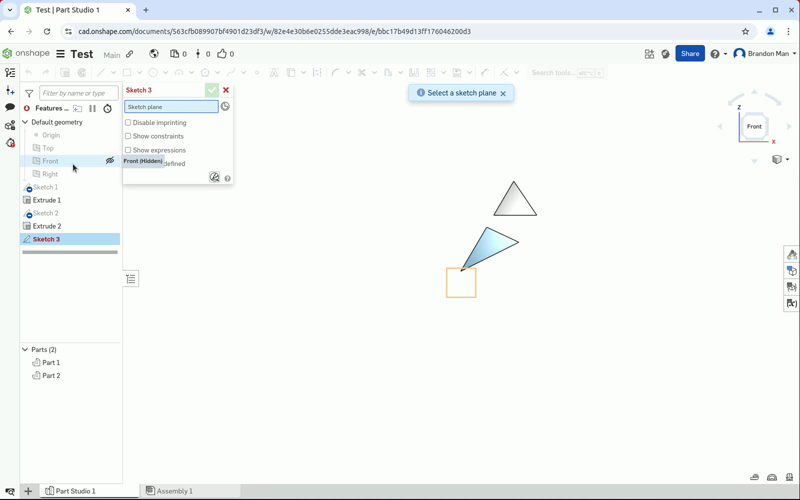
click(73, 163)
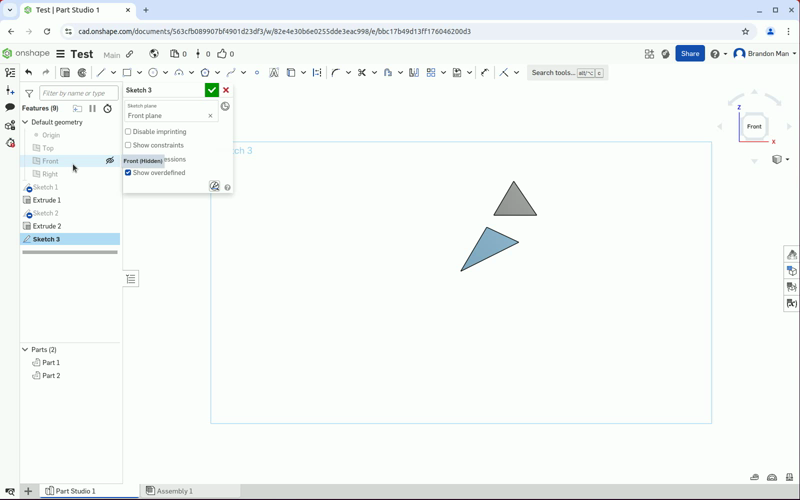
mouse_move(73, 352)
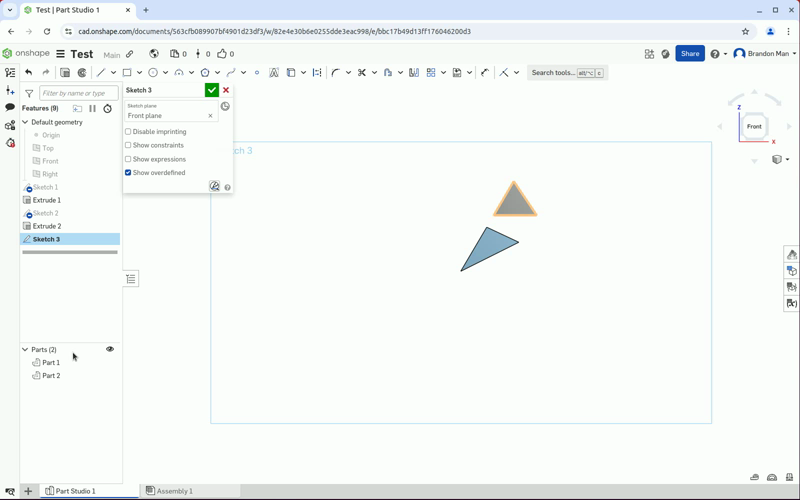
key(y)
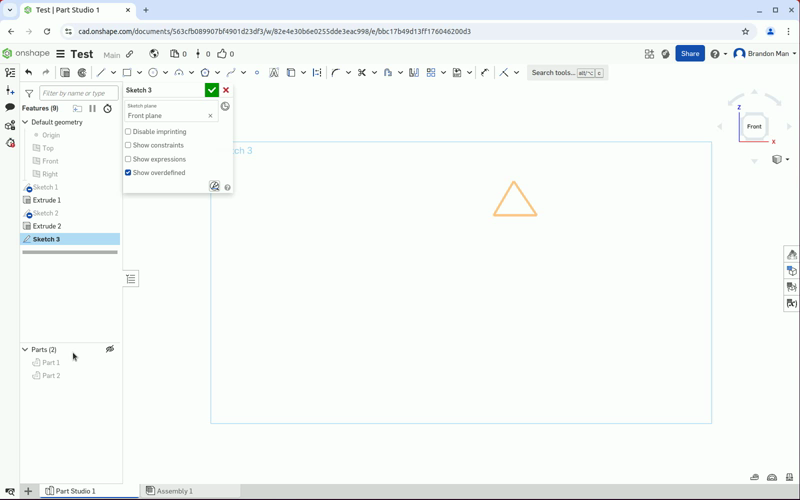
key(l)
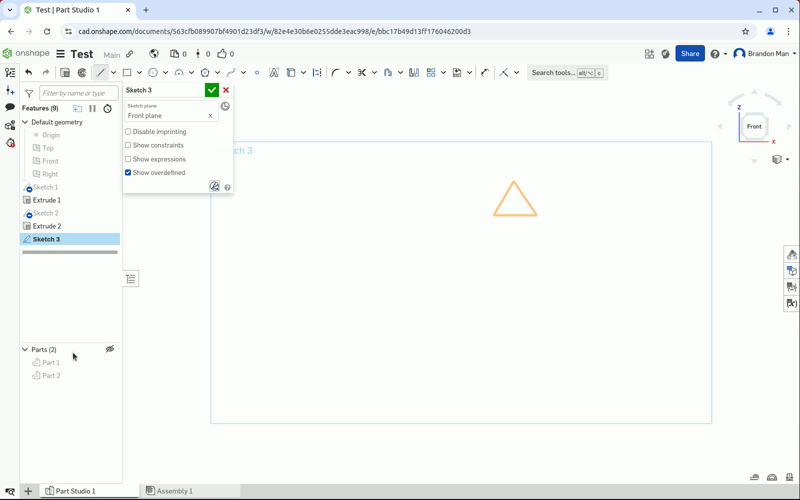
key_down(shift)
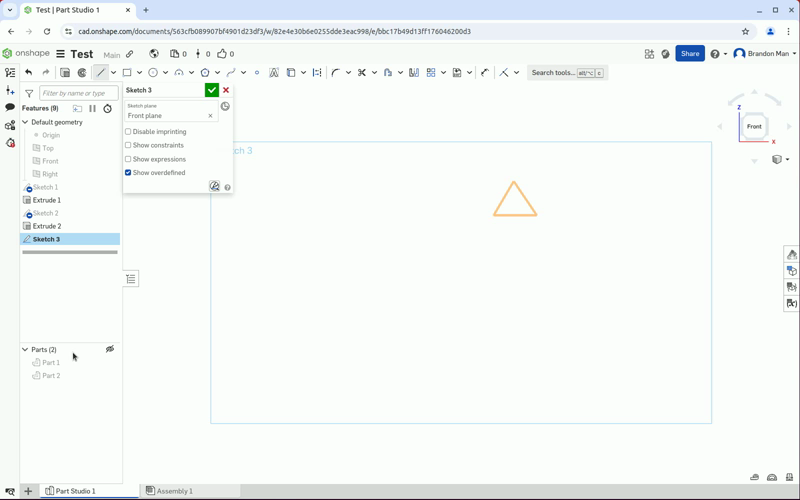
mouse_move(460, 215)
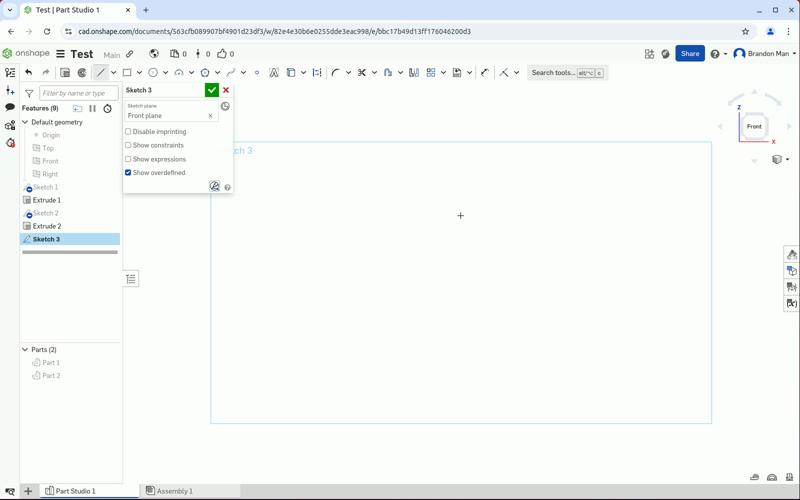
click(460, 215)
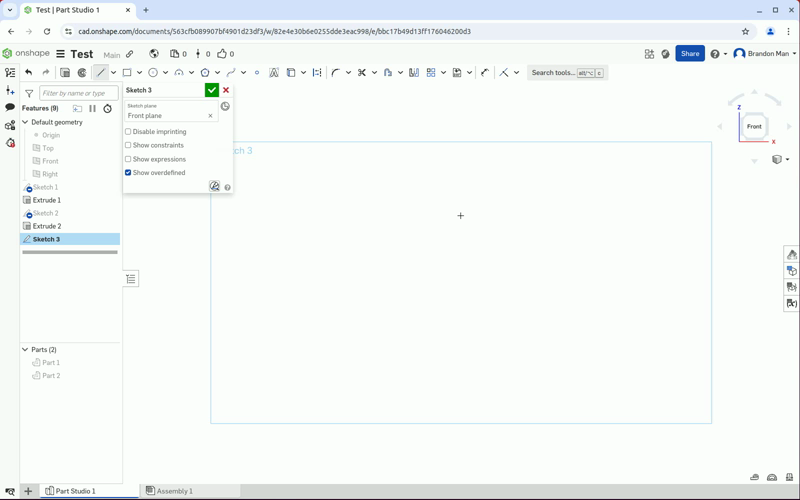
key_up(shift)
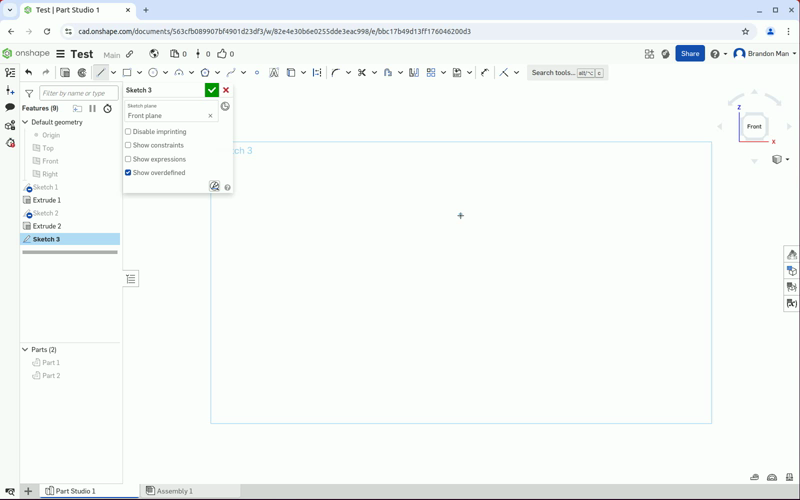
key_down(shift)
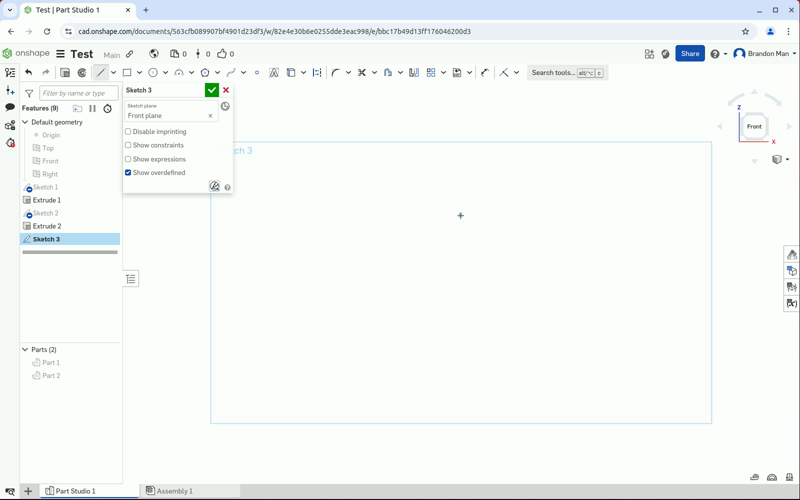
mouse_move(490, 215)
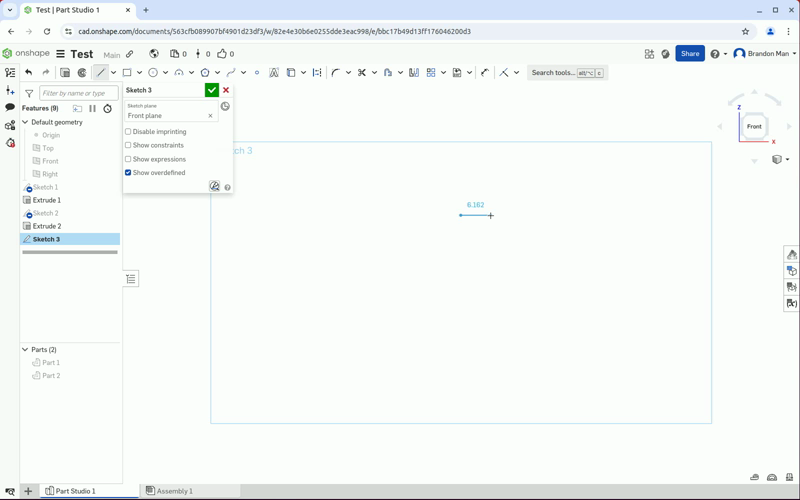
mouse_move(486, 227)
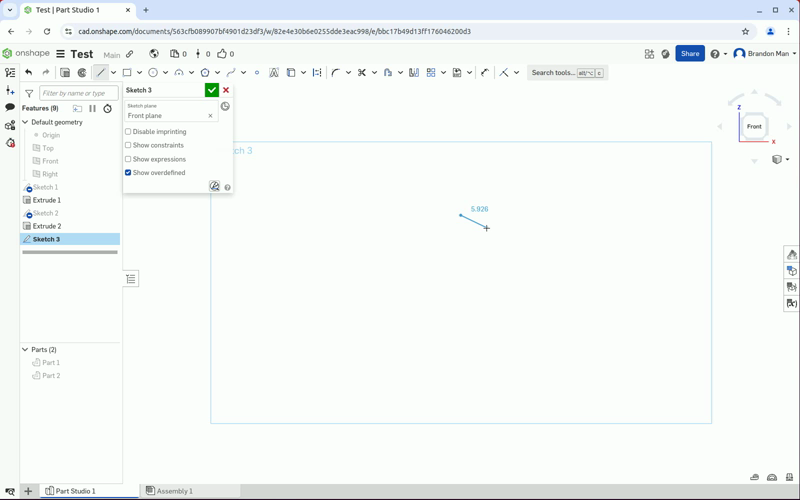
click(486, 227)
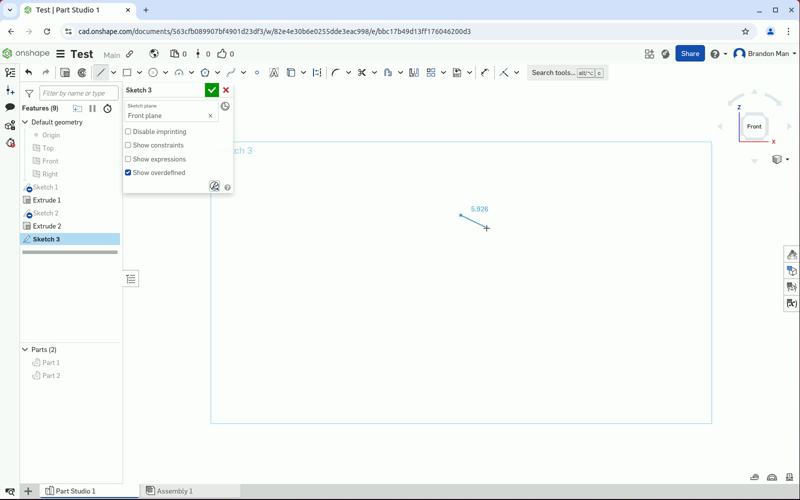
key_up(shift)
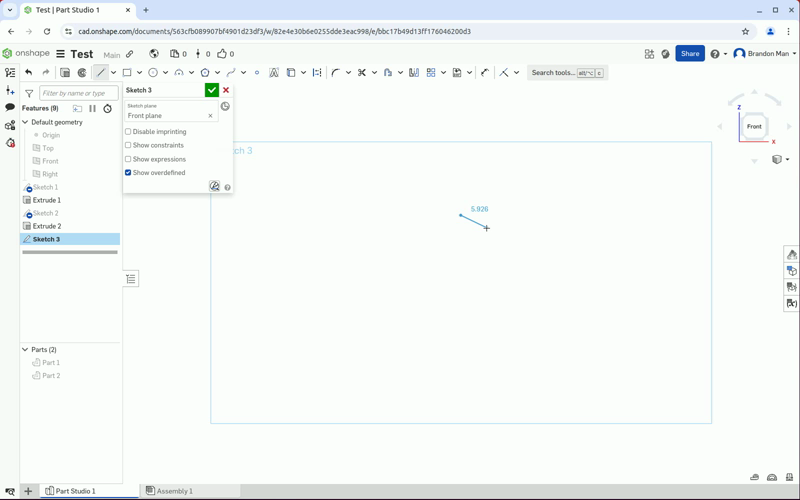
key_down(shift)
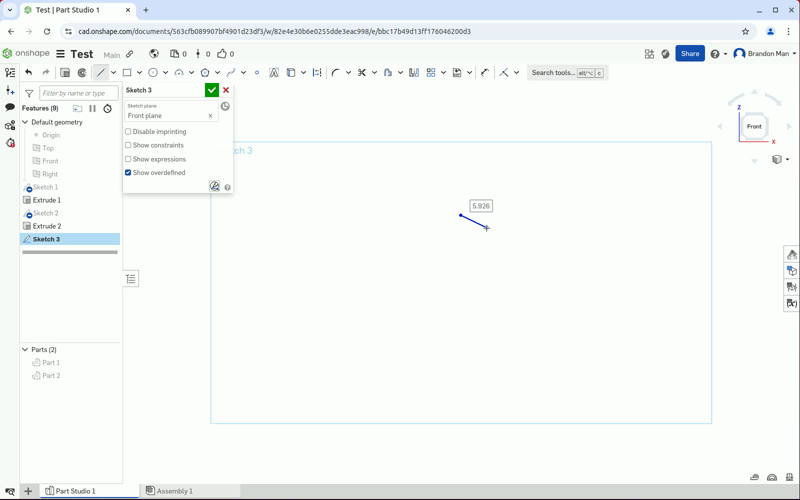
mouse_move(516, 227)
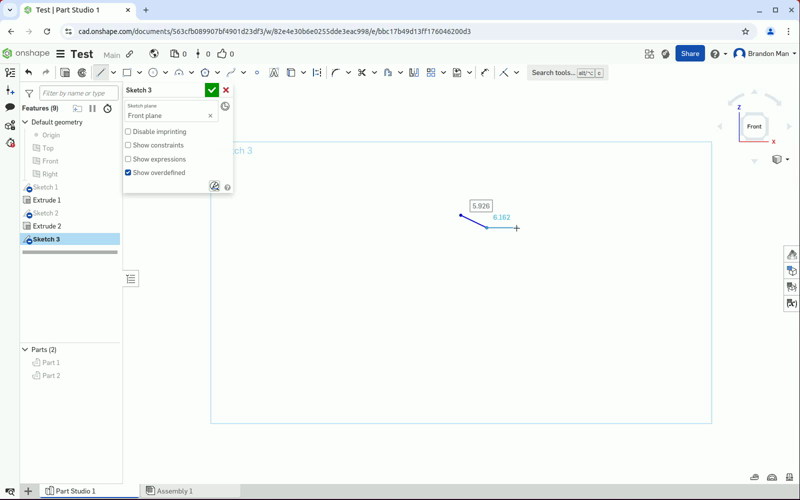
mouse_move(494, 215)
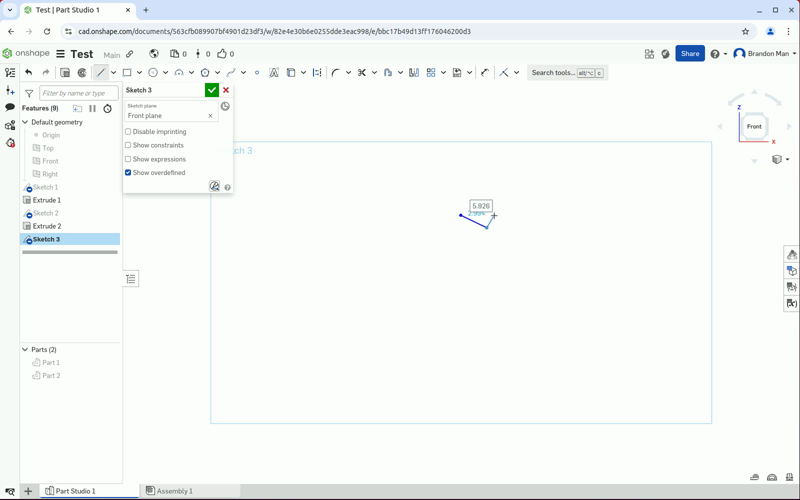
click(494, 215)
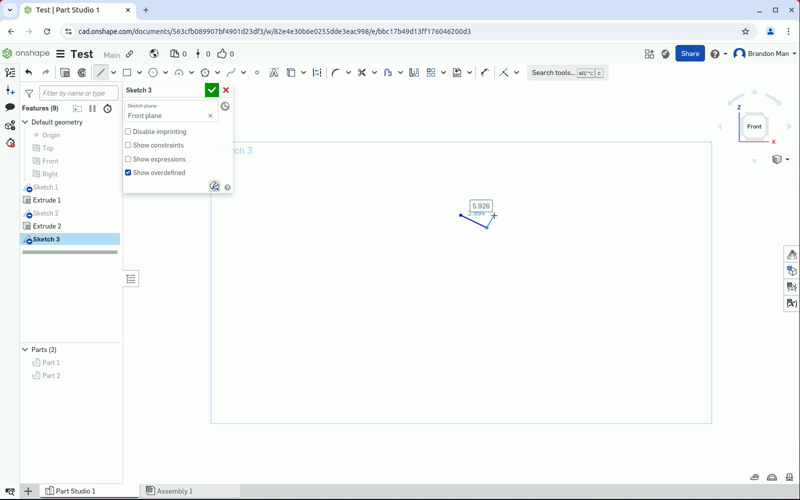
key_up(shift)
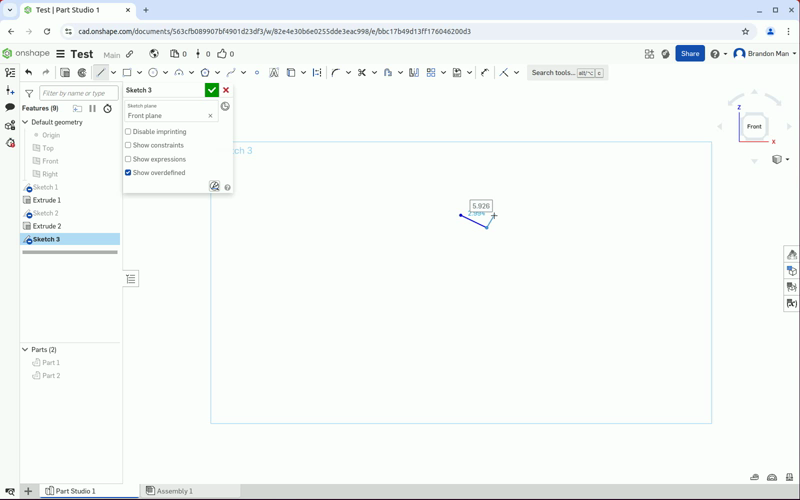
mouse_move(524, 215)
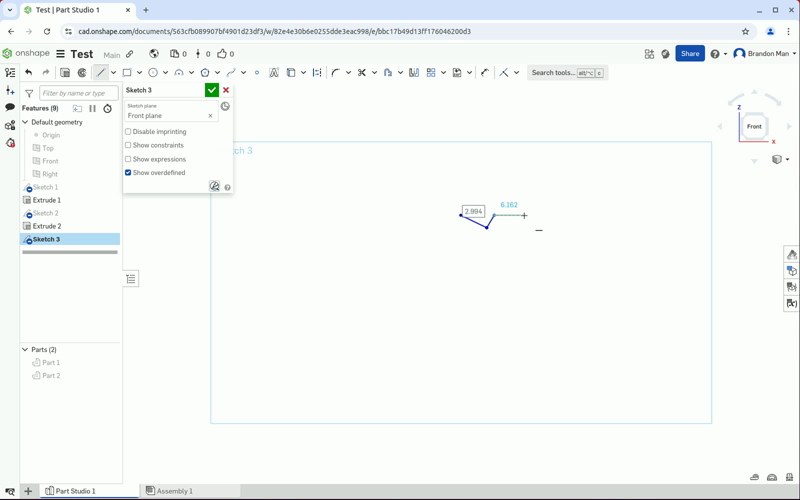
key_down(shift)
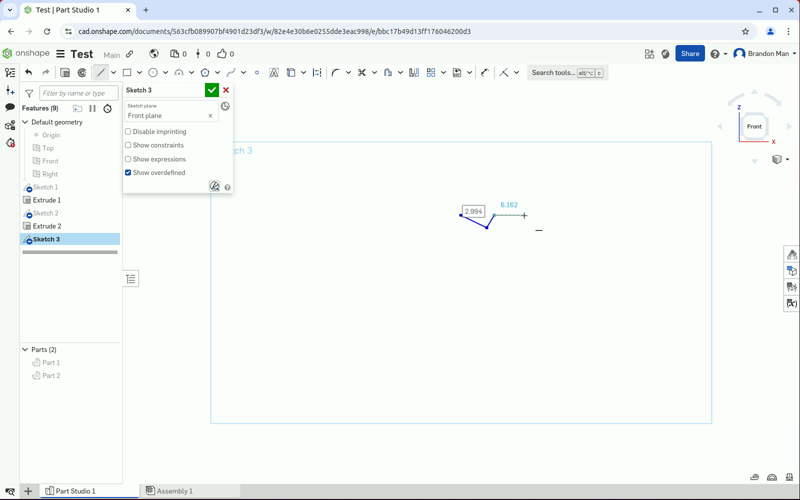
mouse_move(460, 215)
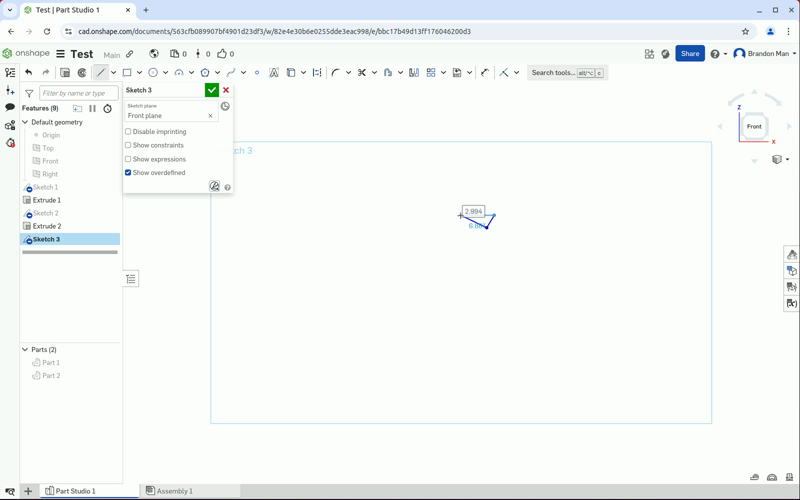
key_up(shift)
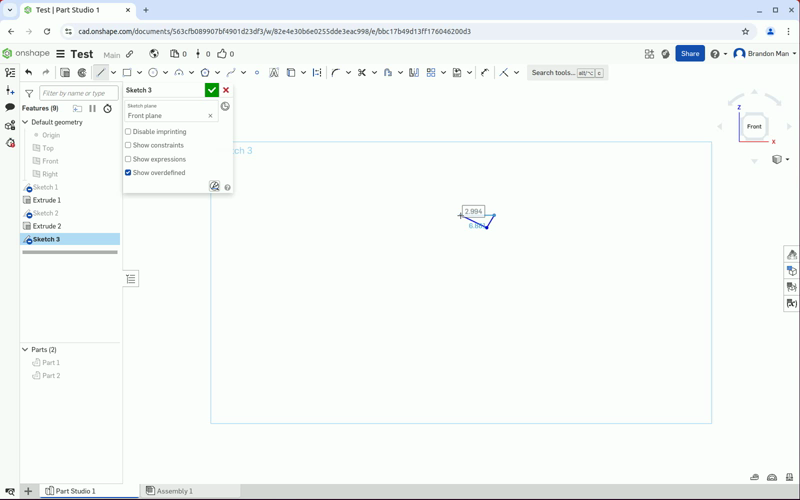
click(460, 215)
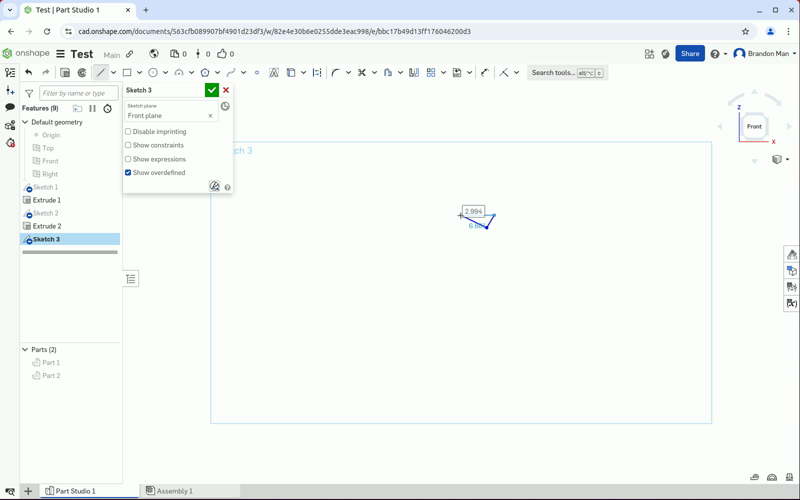
key(esc)
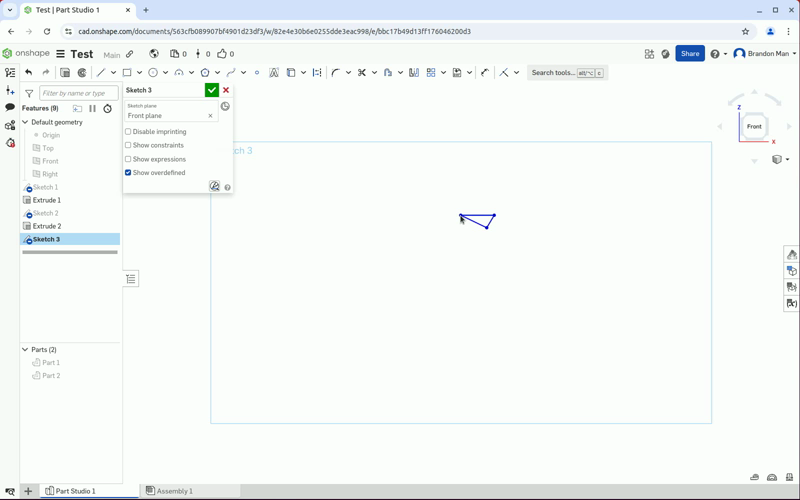
mouse_move(468, 216)
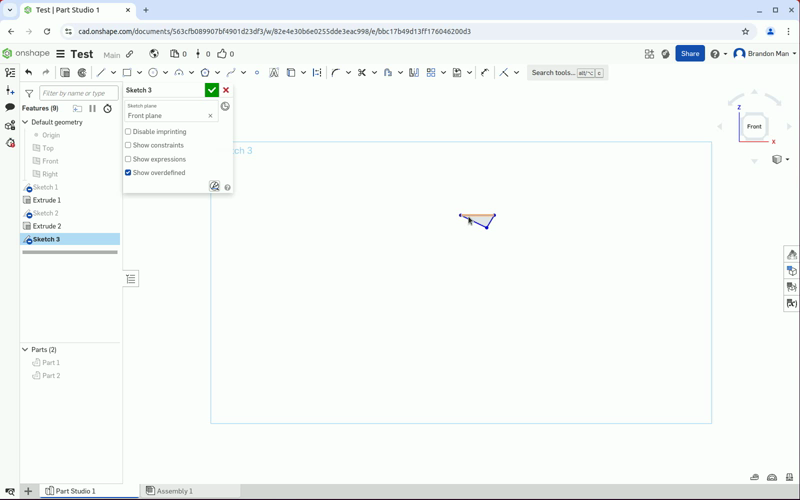
scroll(6)
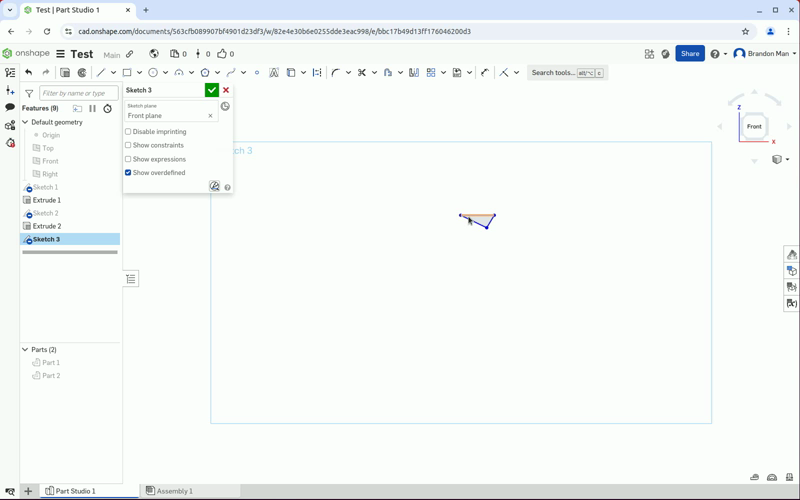
scroll(6)
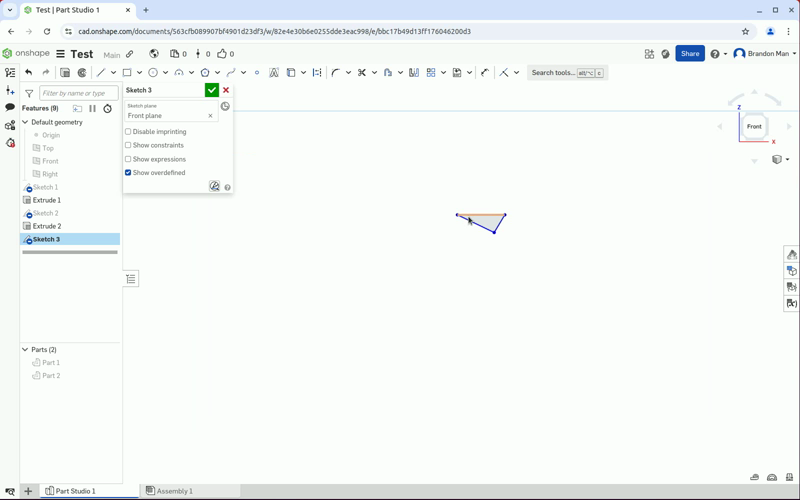
scroll(6)
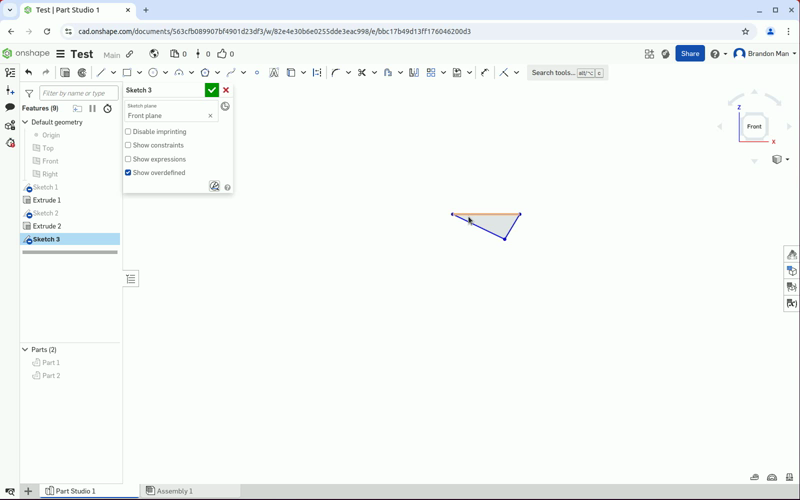
scroll(6)
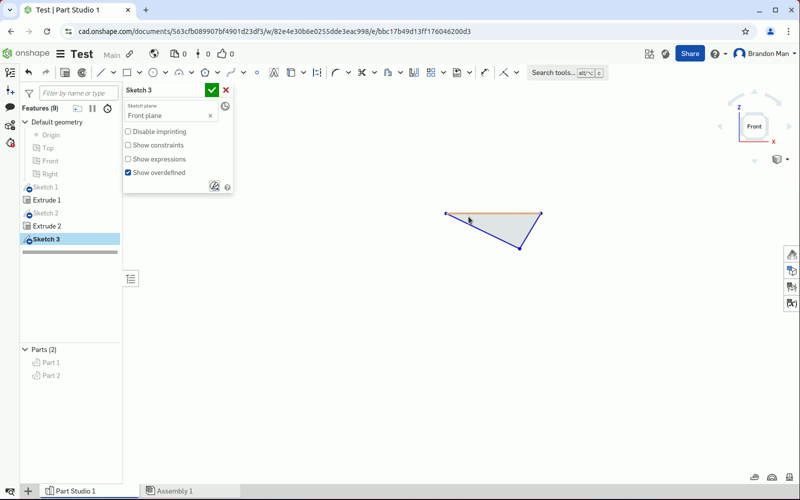
scroll(6)
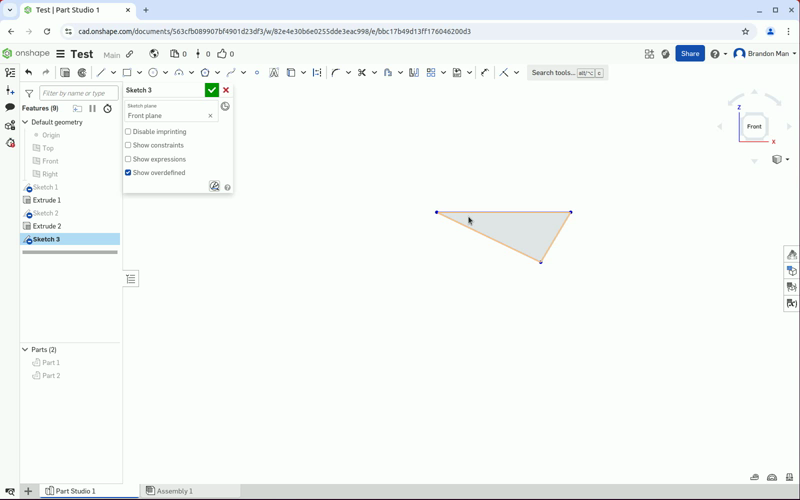
scroll(6)
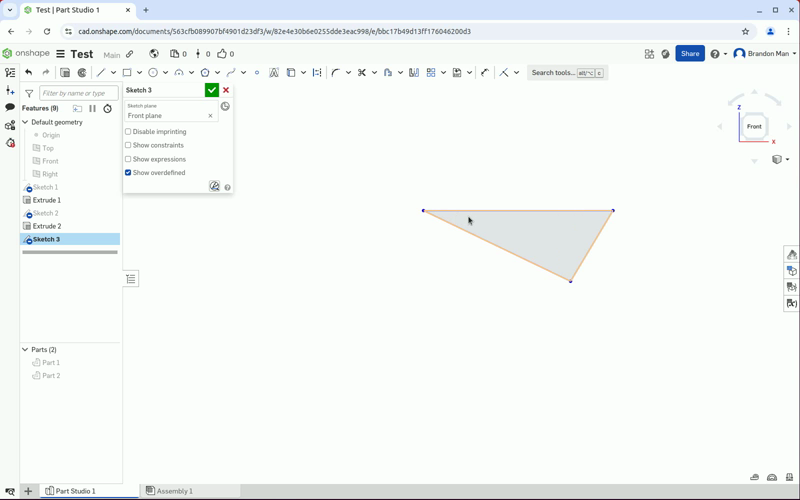
scroll(6)
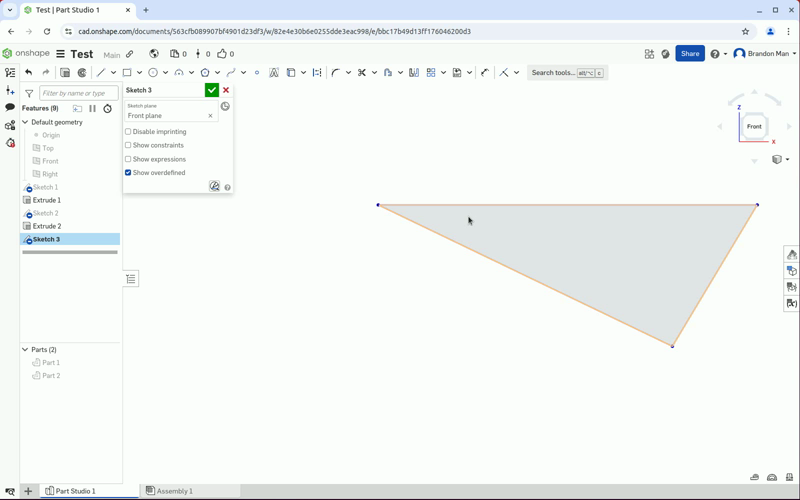
click(468, 216)
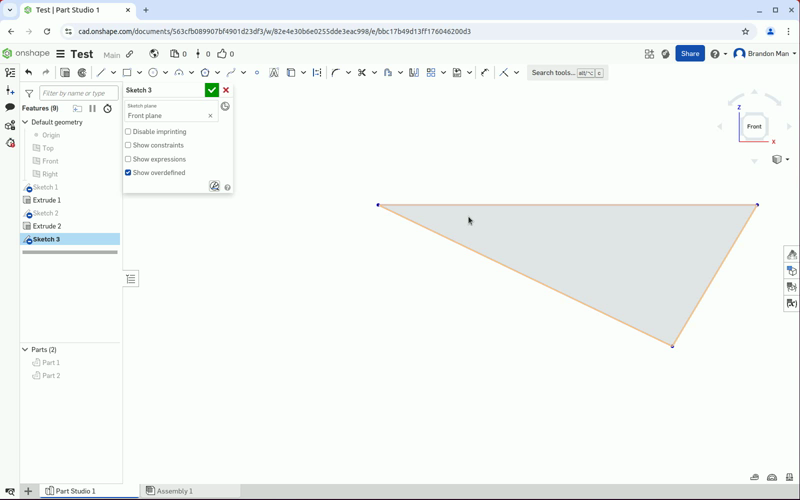
scroll(-6)
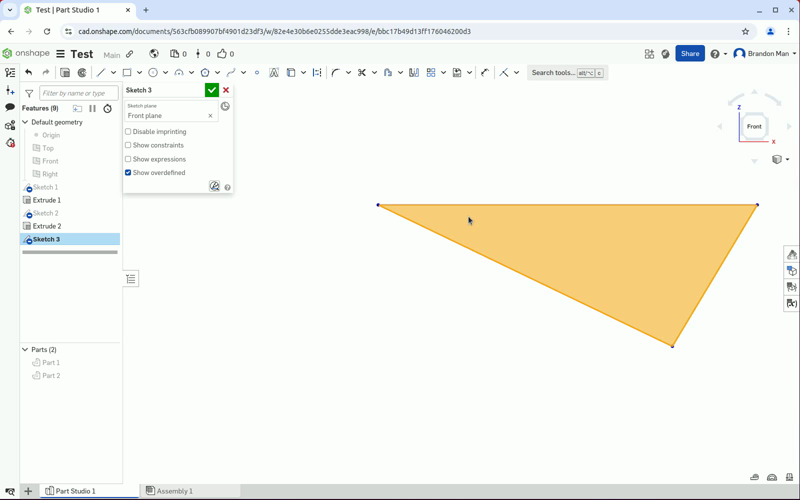
scroll(-6)
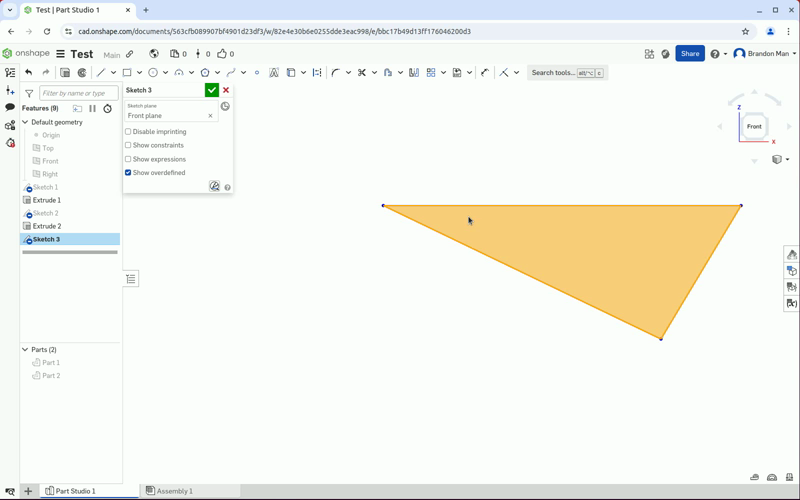
scroll(-6)
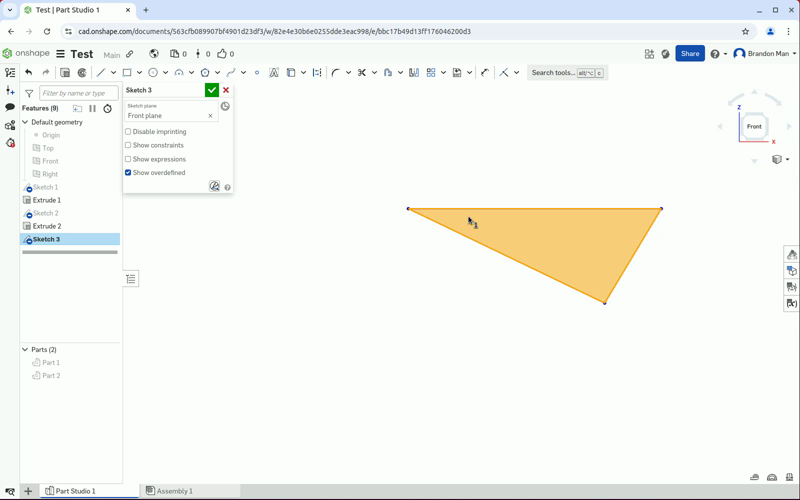
scroll(-6)
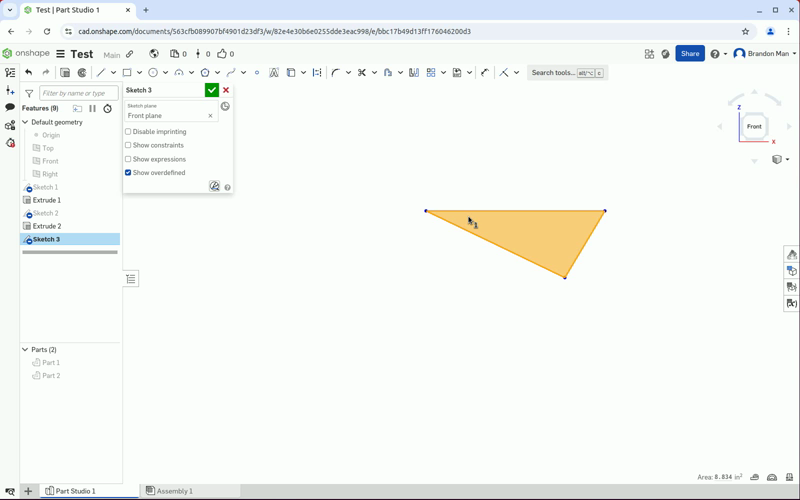
scroll(-6)
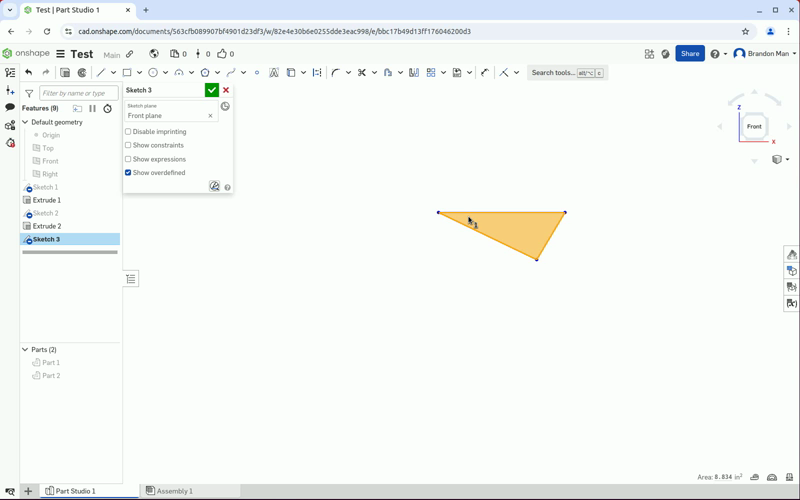
scroll(-6)
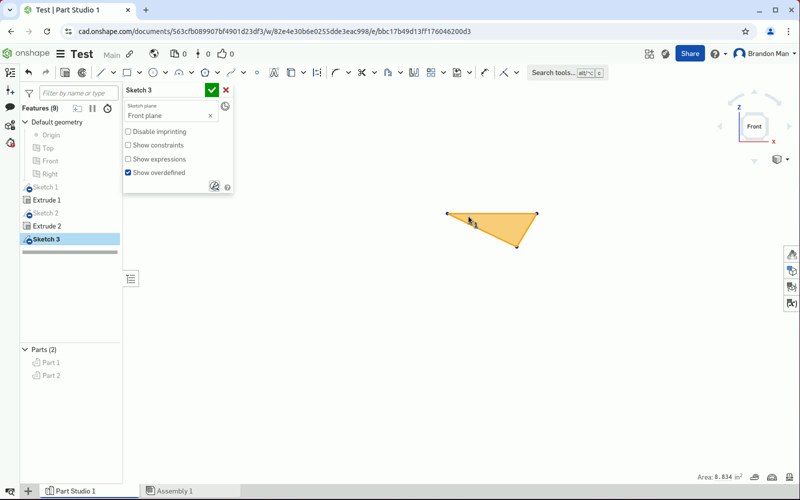
scroll(-6)
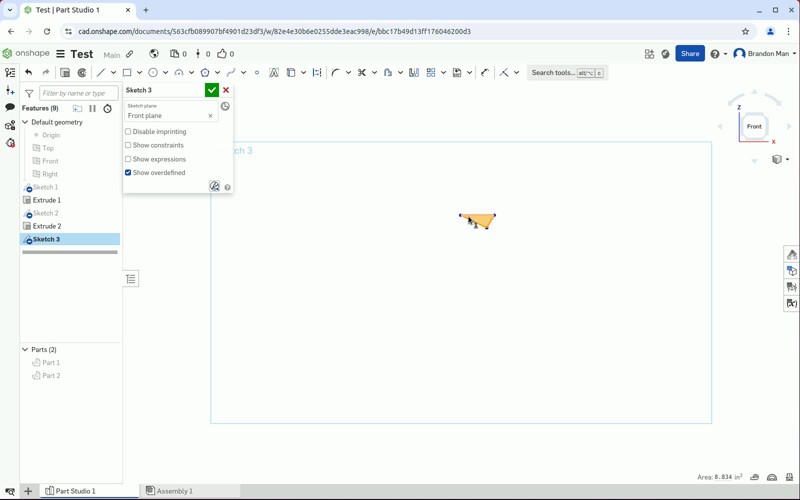
mouse_move(73, 352)
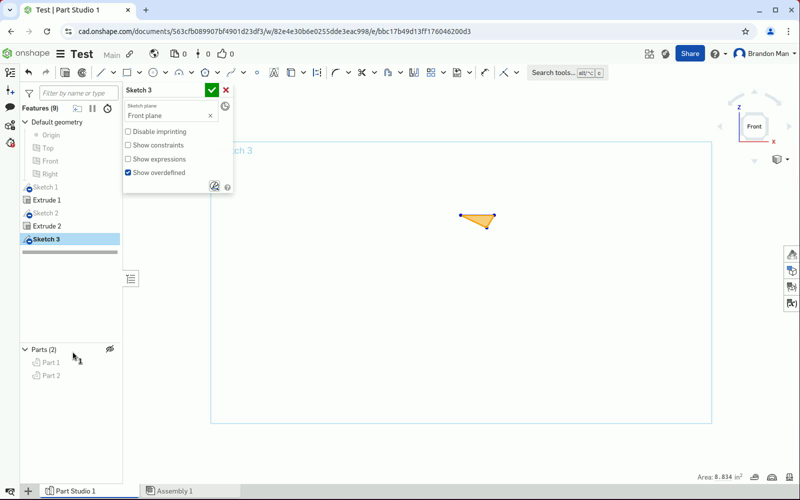
key(shift+y)
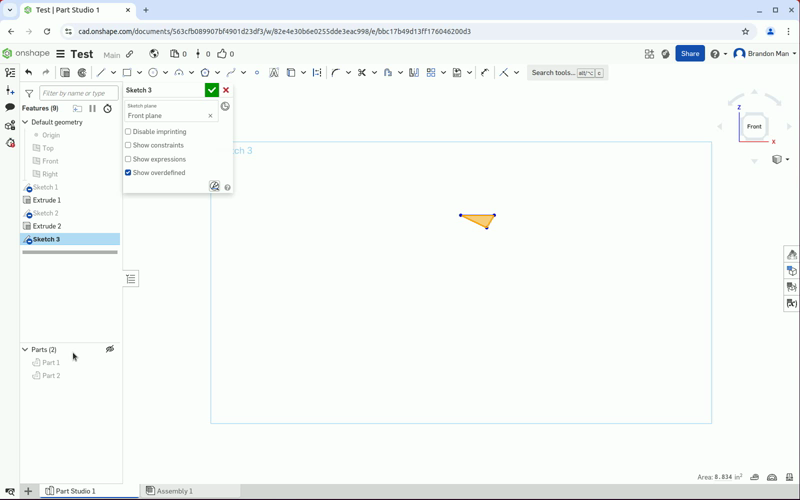
key(shift+e)
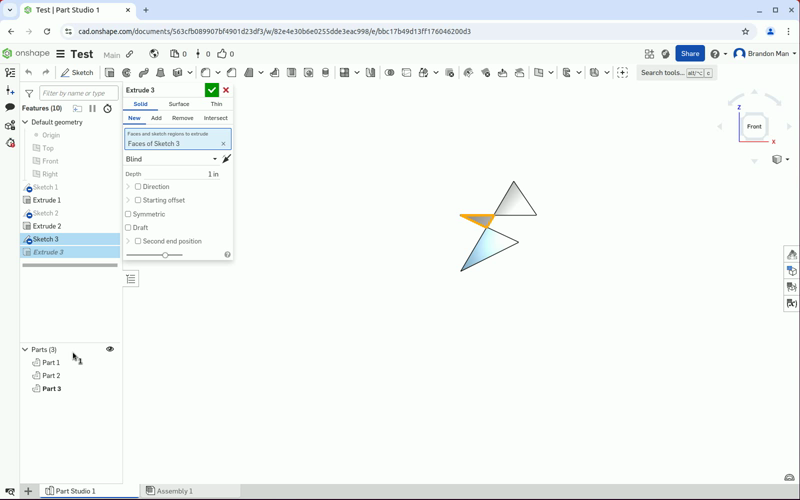
mouse_move(143, 106)
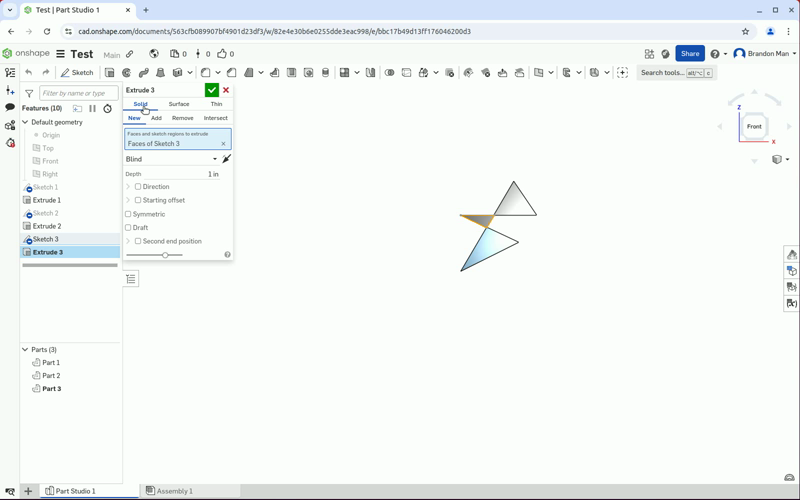
click(143, 106)
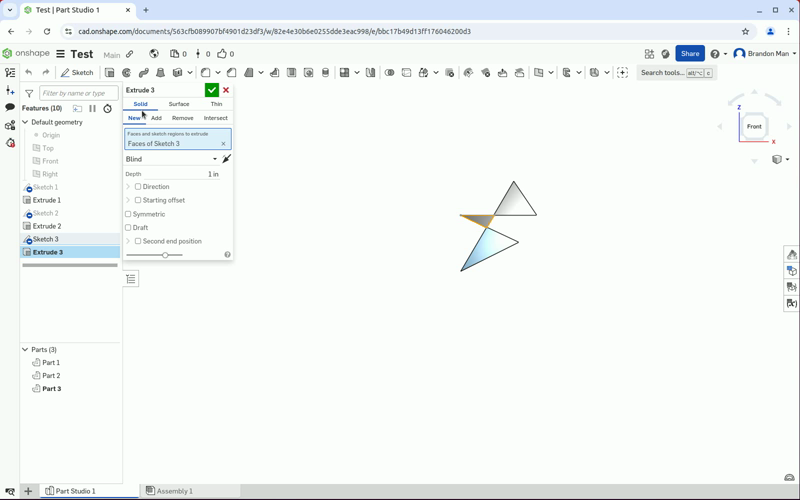
mouse_move(137, 120)
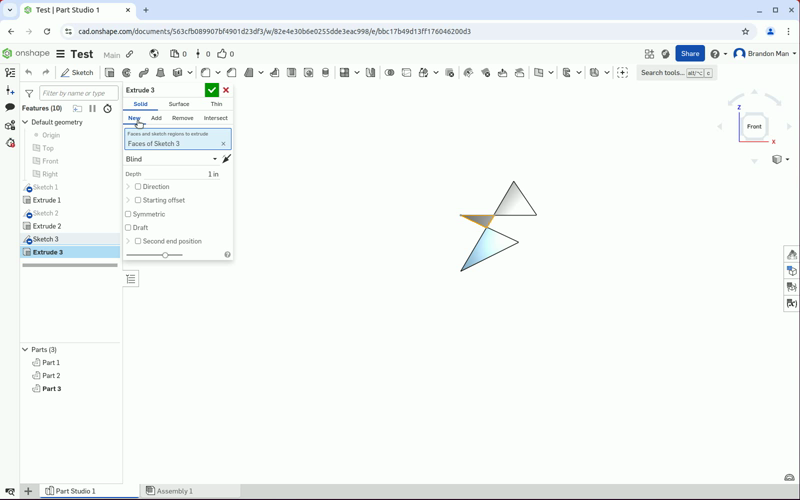
click(137, 120)
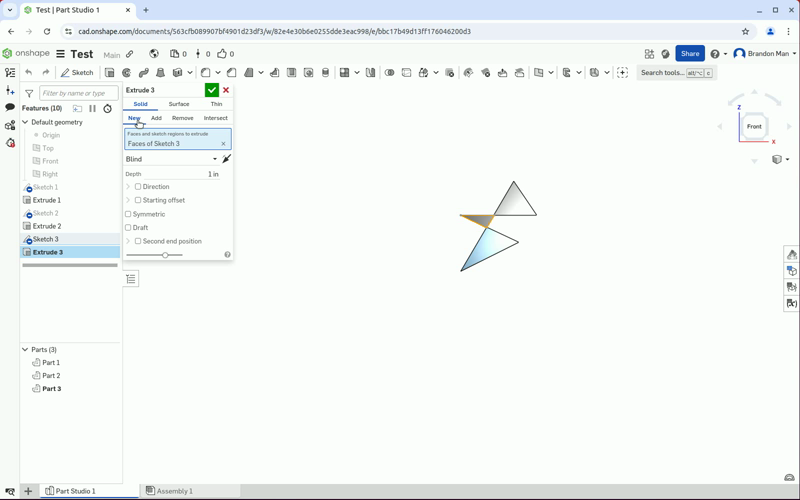
key(tab, 4)
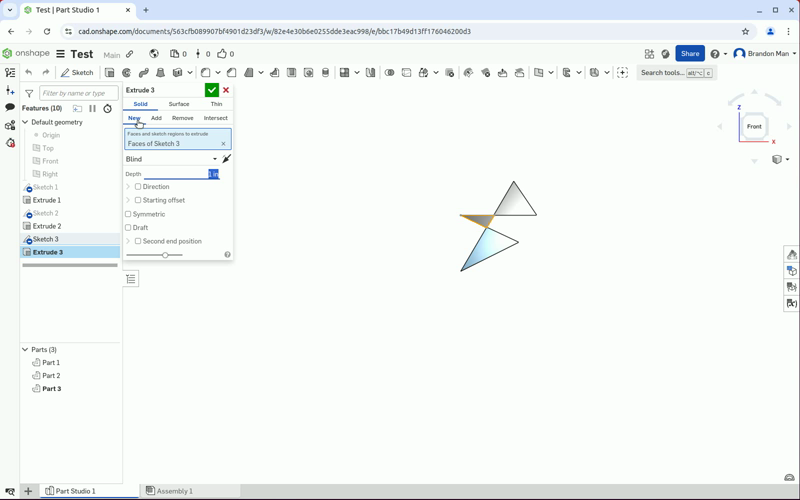
text(4.574)
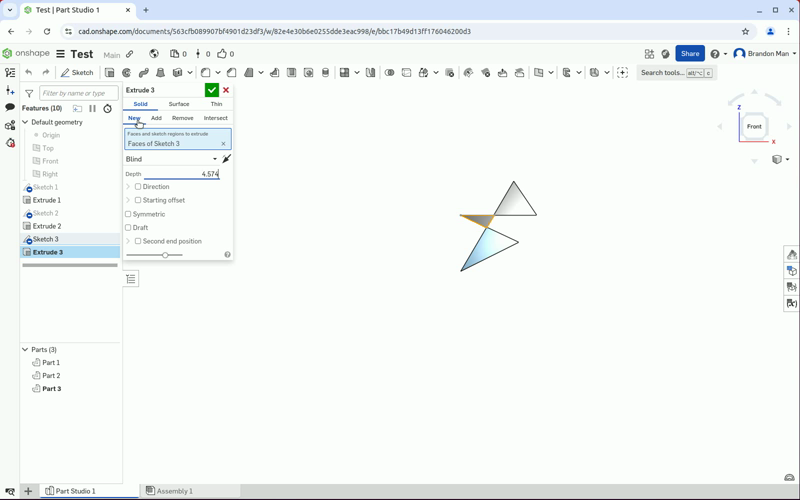
key(enter)
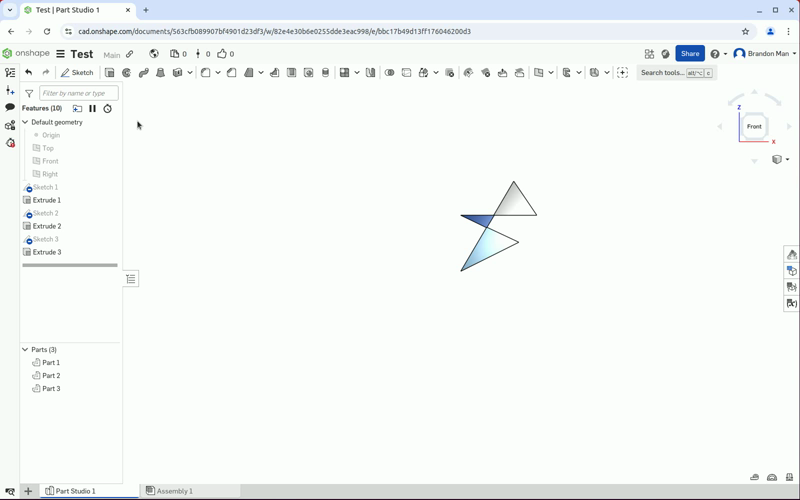
key(shift+h)
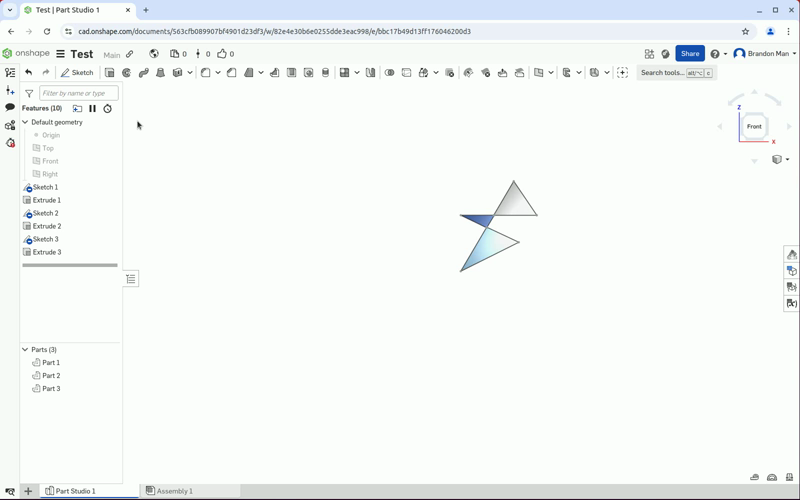
key(shift+h)
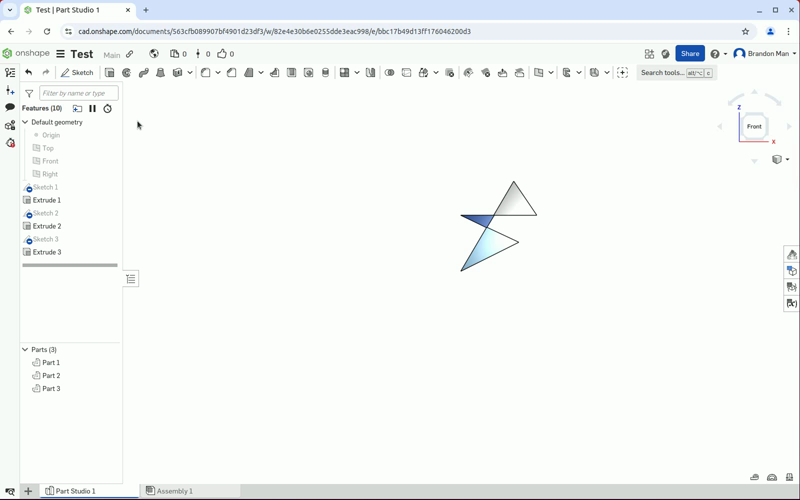
mouse_move(73, 189)
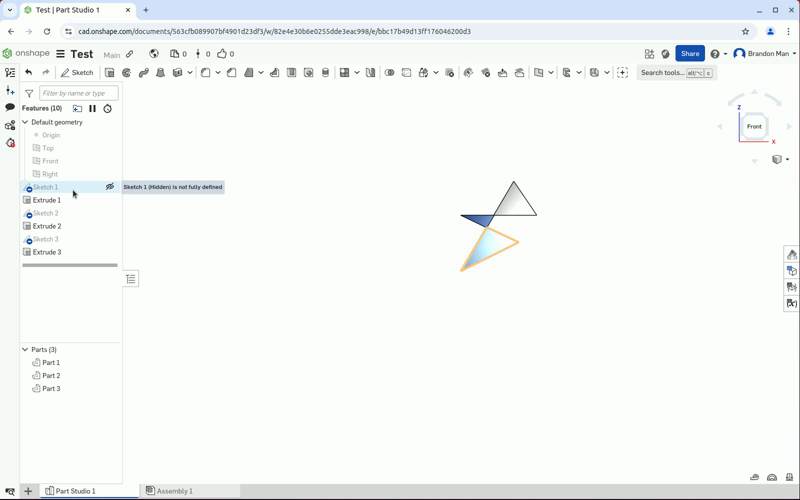
click(73, 189)
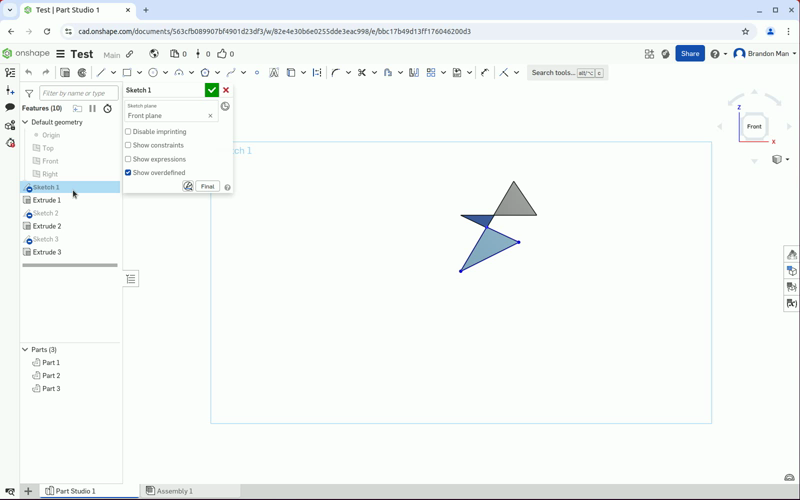
mouse_move(229, 92)
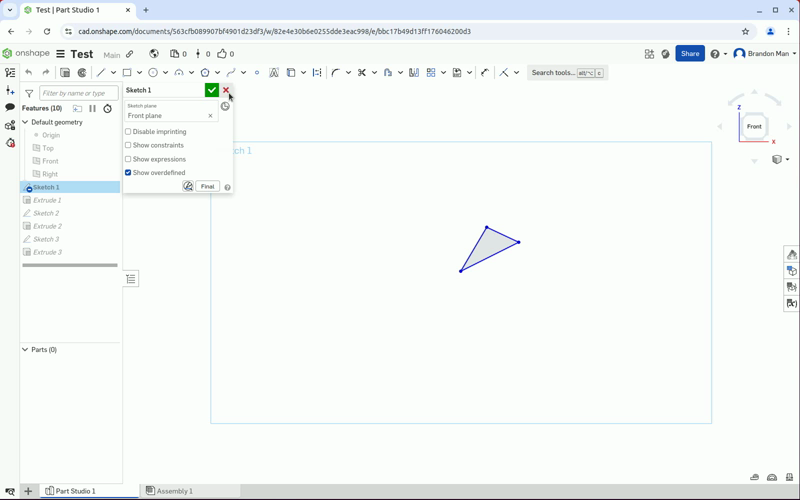
click(229, 92)
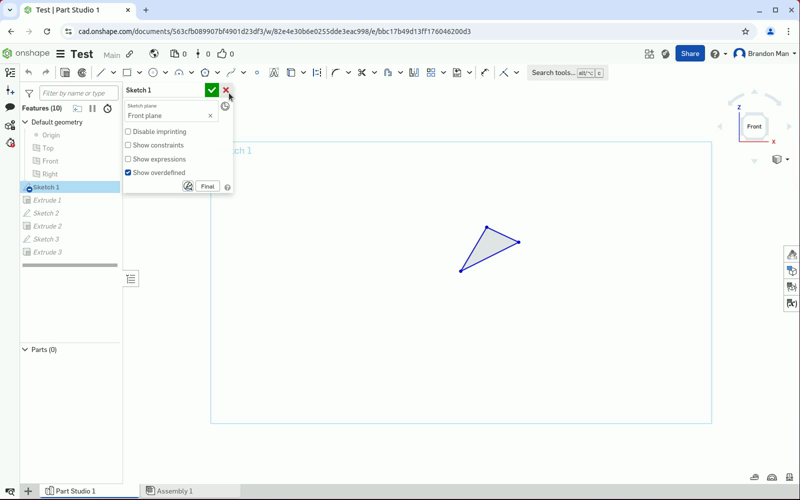
key(shift+s)
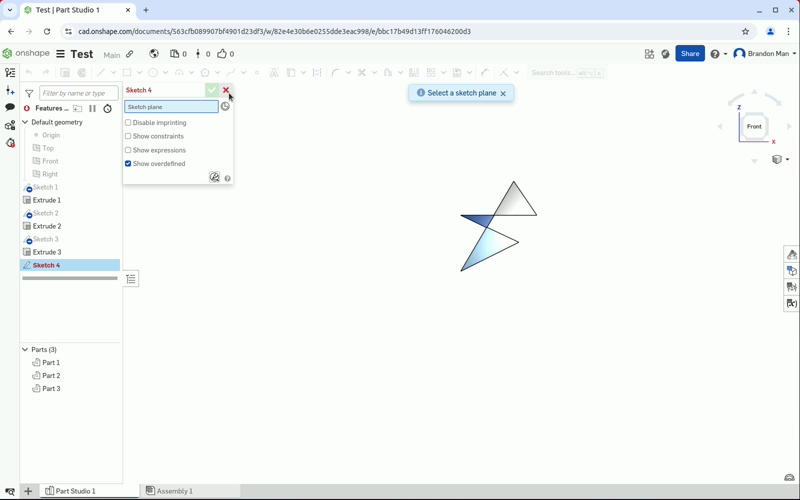
mouse_move(73, 163)
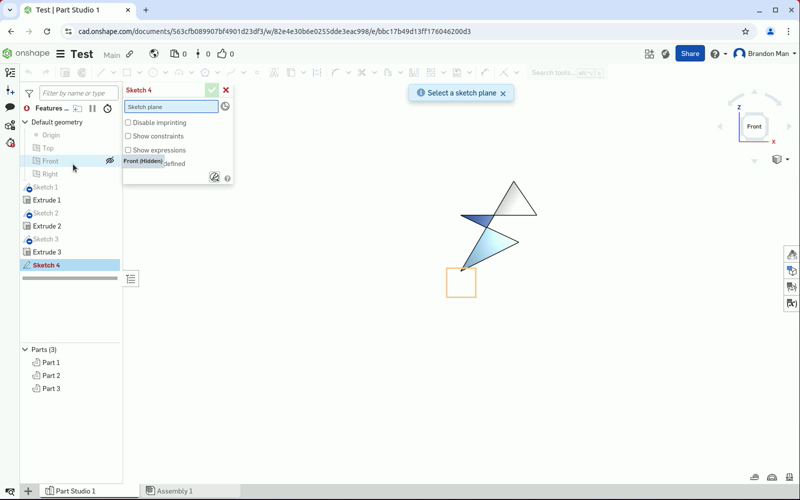
click(73, 163)
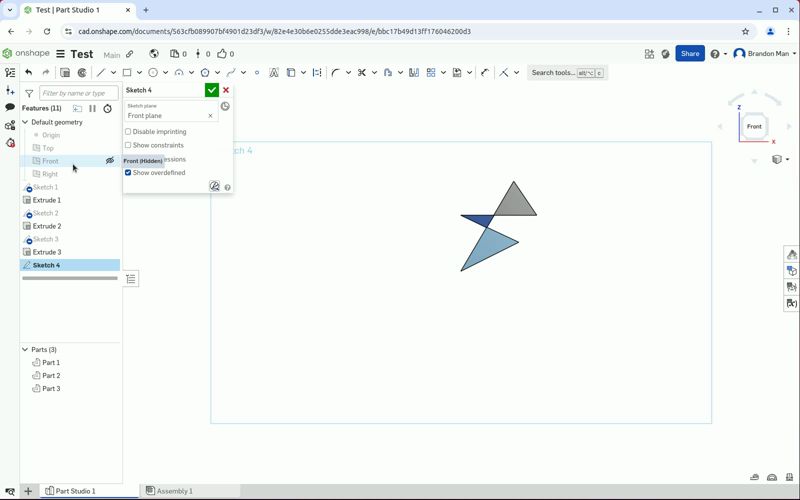
mouse_move(73, 352)
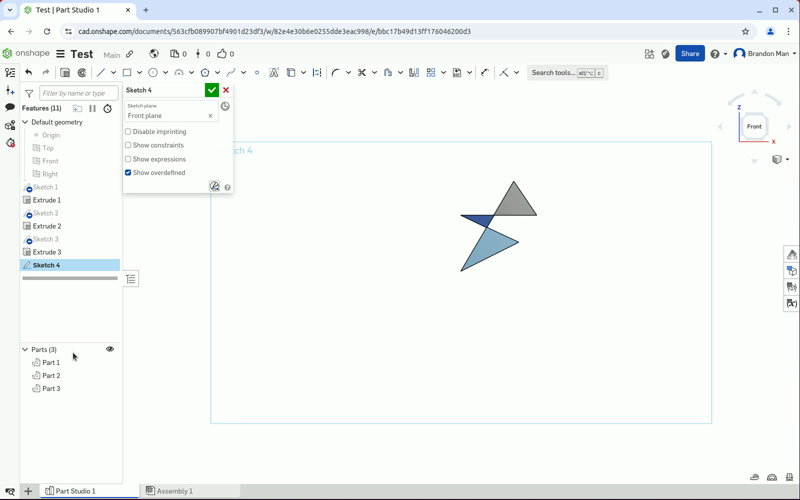
key(y)
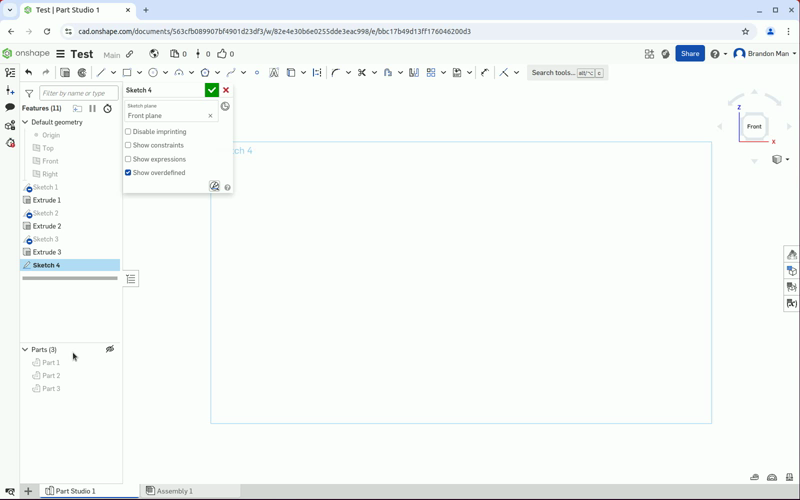
key(l)
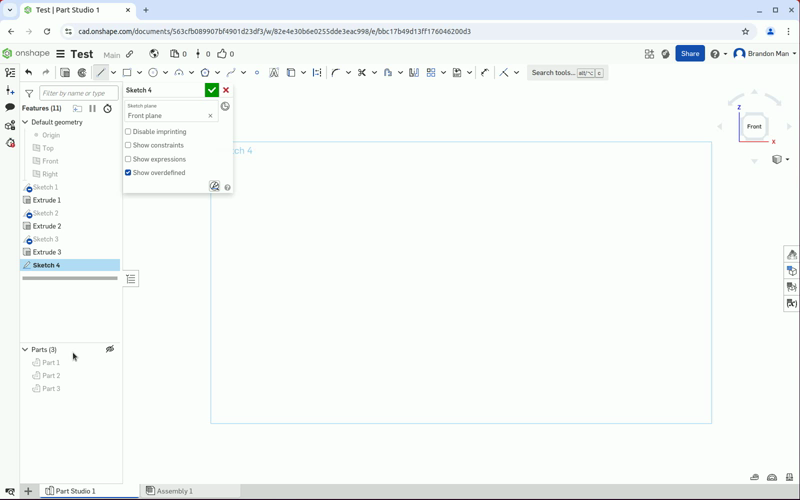
key_down(shift)
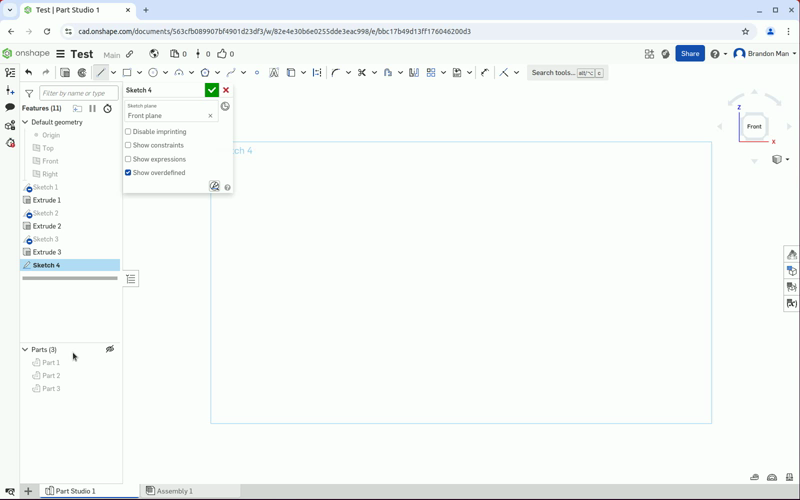
mouse_move(518, 243)
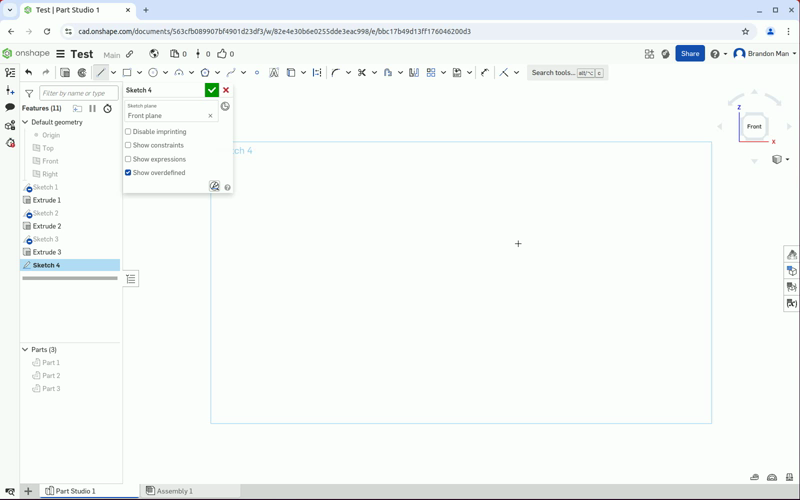
click(518, 243)
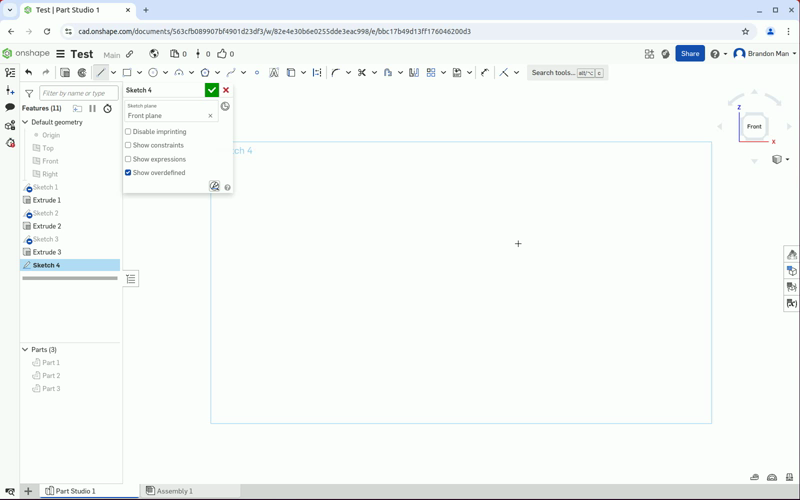
key_up(shift)
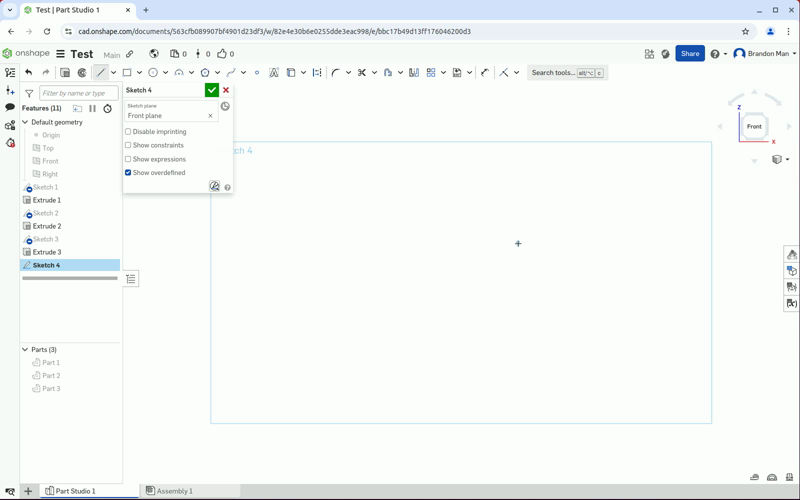
key_down(shift)
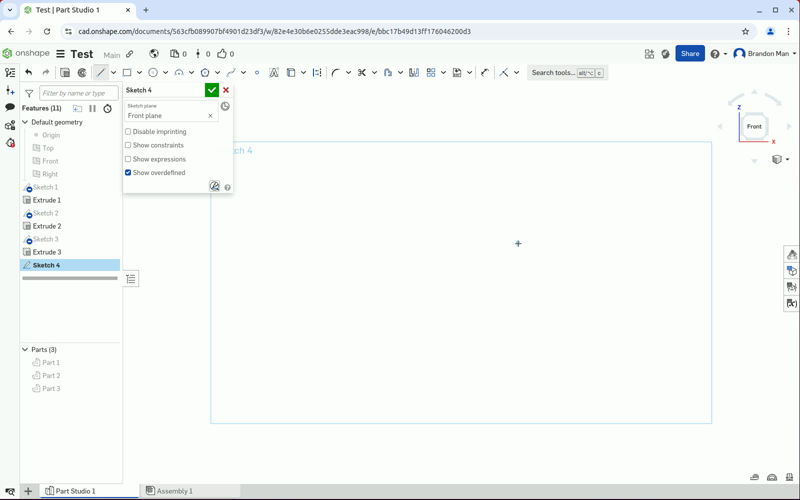
mouse_move(573, 270)
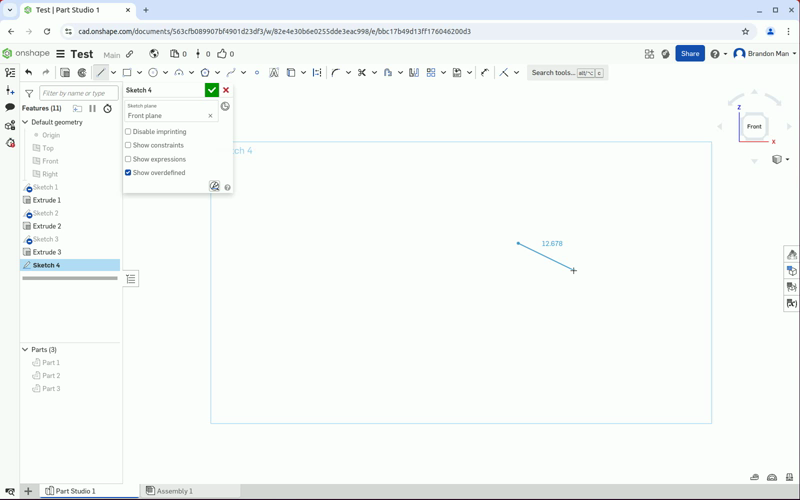
click(573, 270)
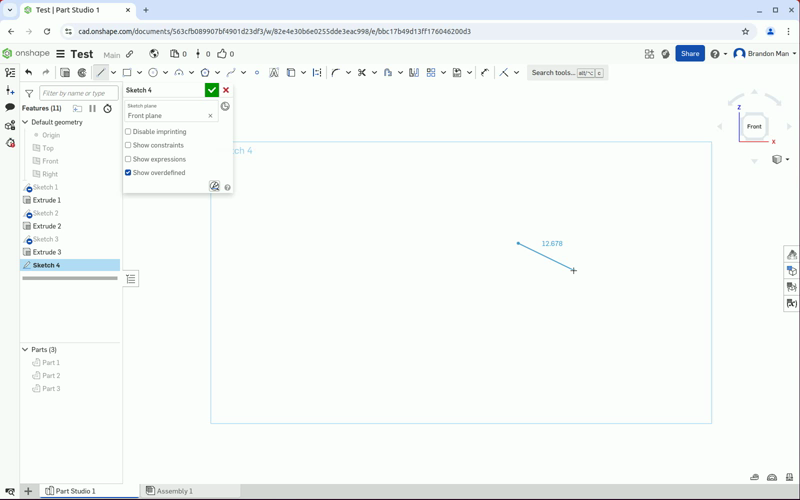
key_up(shift)
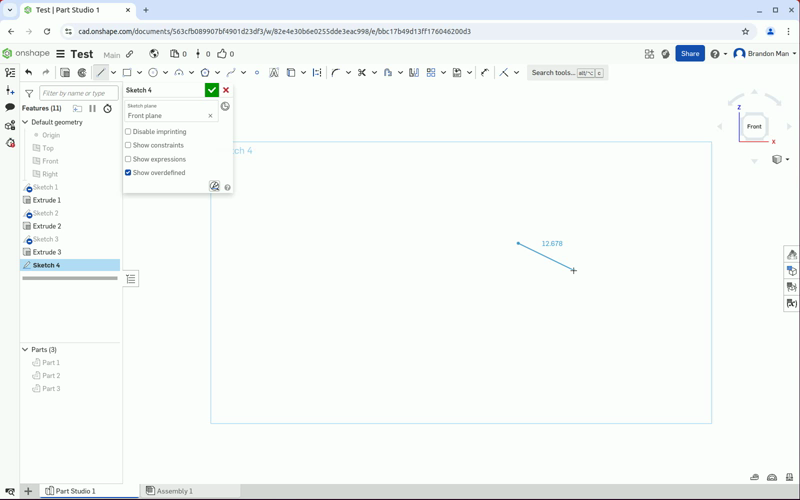
key_down(shift)
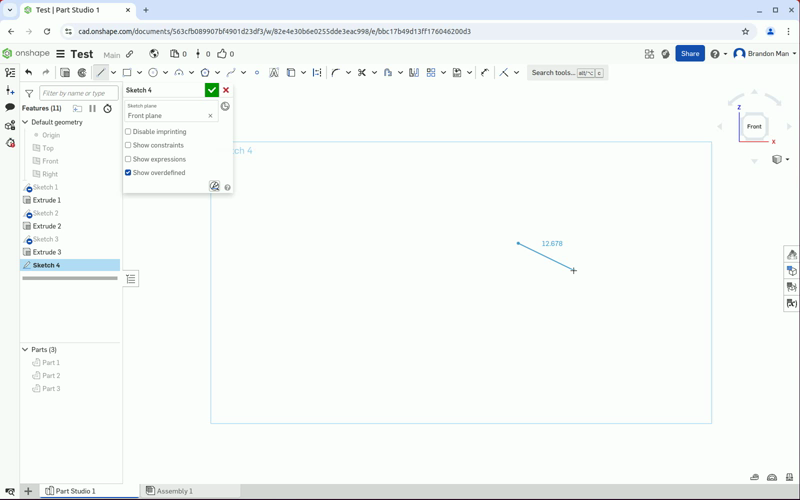
mouse_move(589, 270)
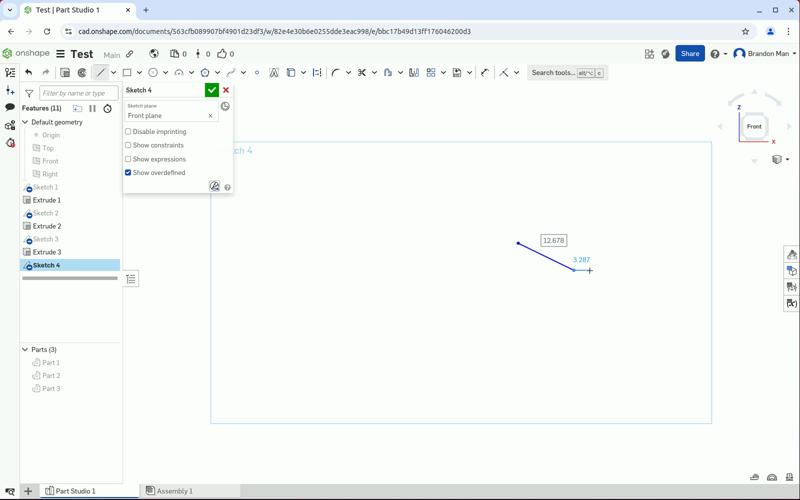
mouse_move(546, 228)
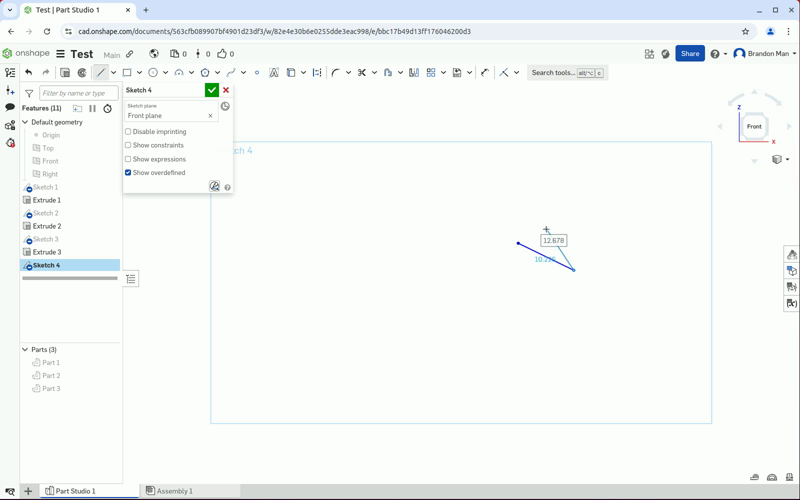
click(546, 228)
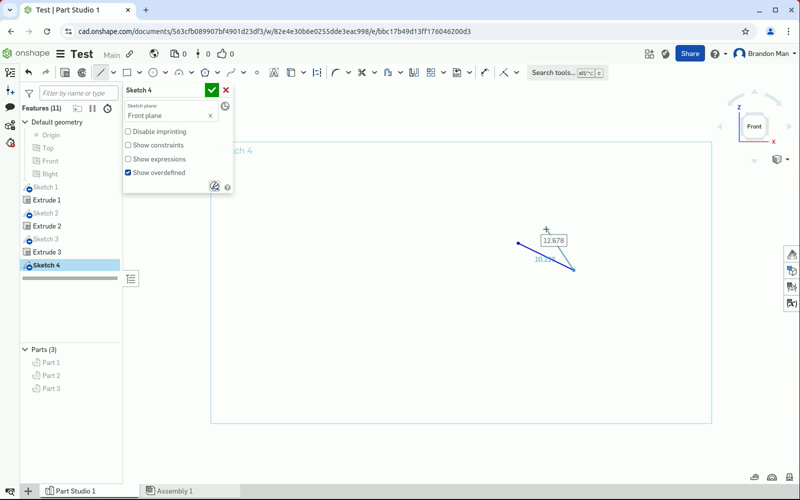
key_up(shift)
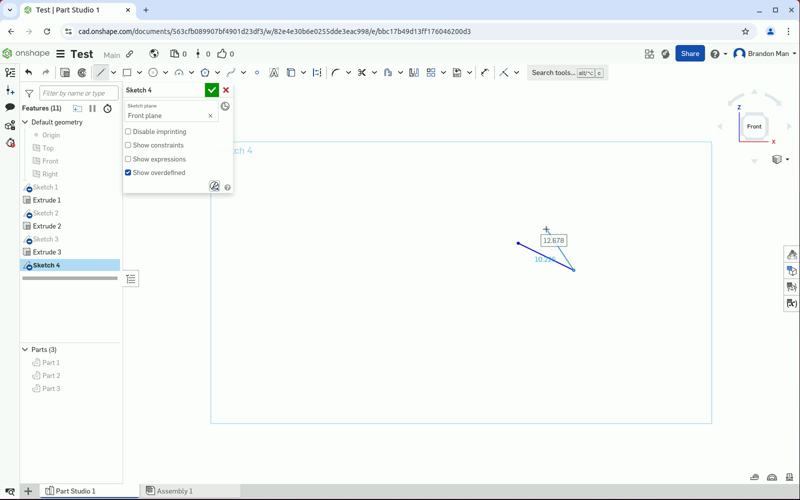
mouse_move(576, 228)
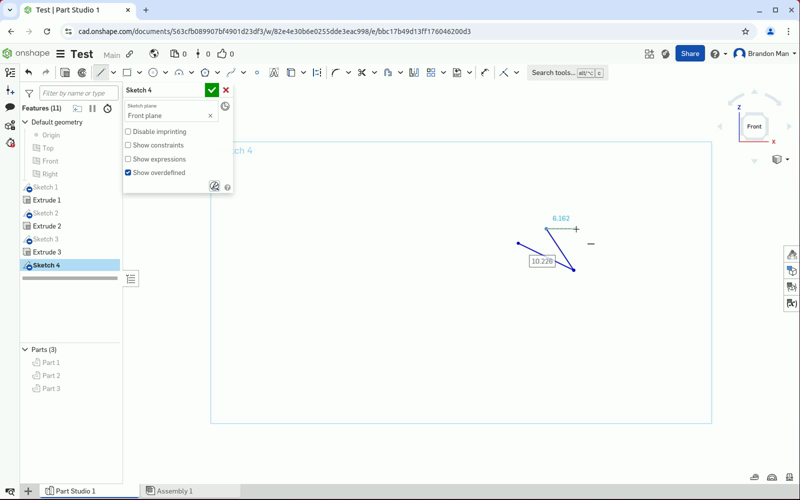
key_down(shift)
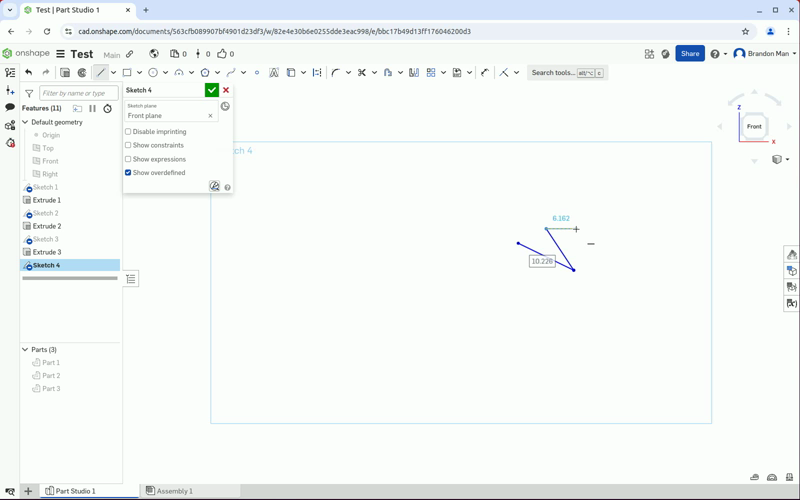
mouse_move(518, 243)
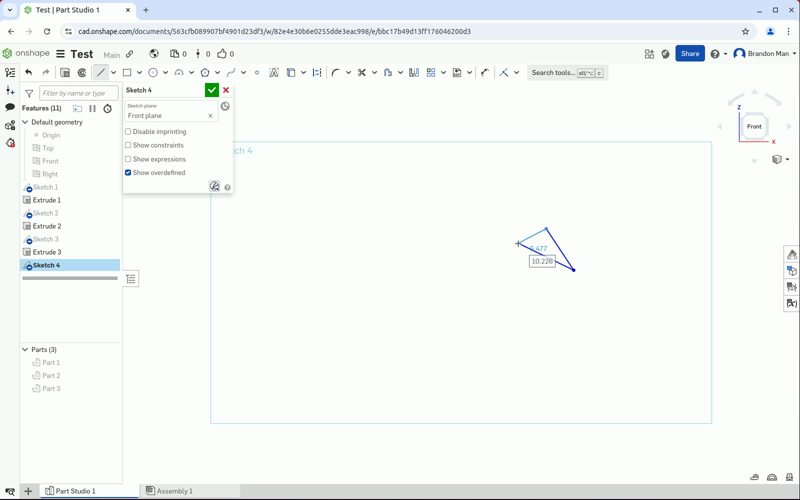
key_up(shift)
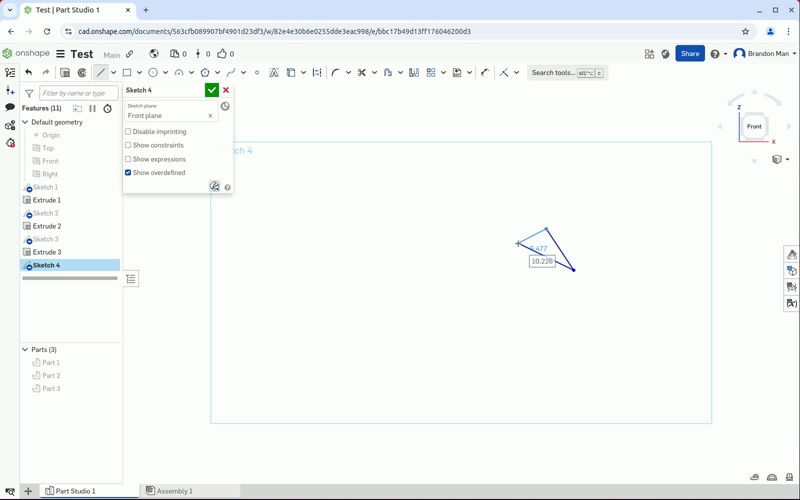
click(518, 243)
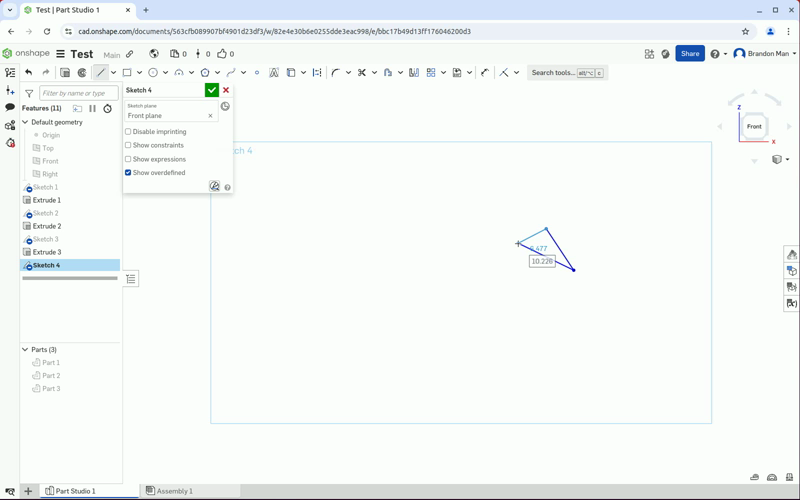
key(esc)
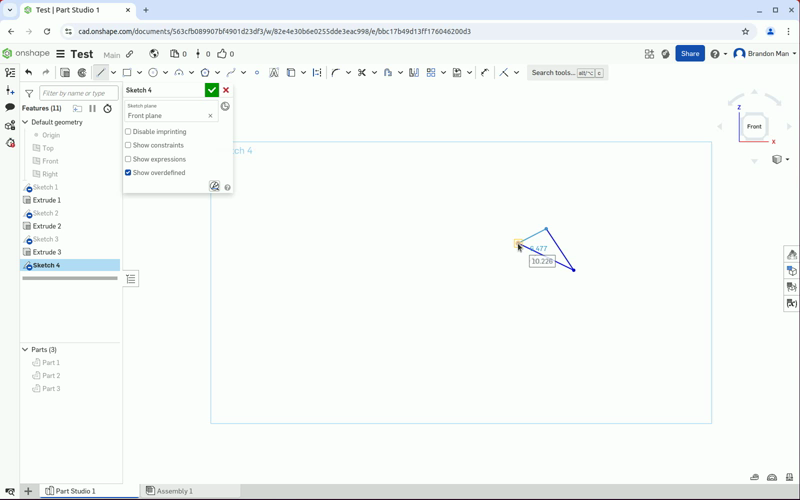
mouse_move(528, 242)
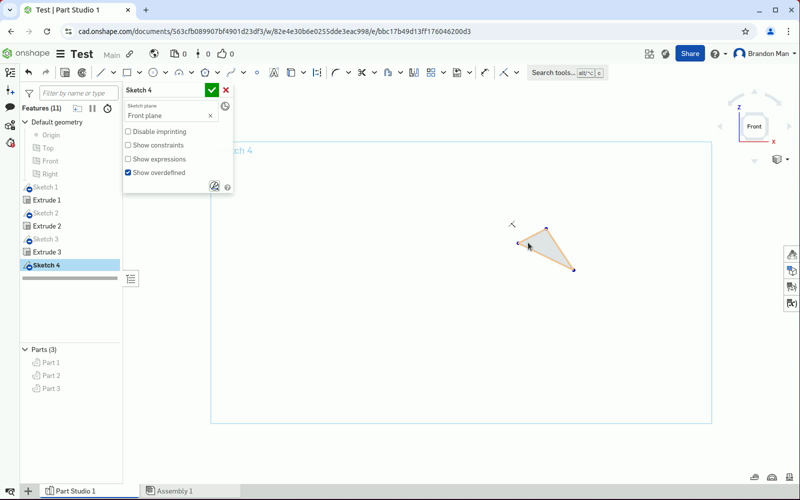
scroll(6)
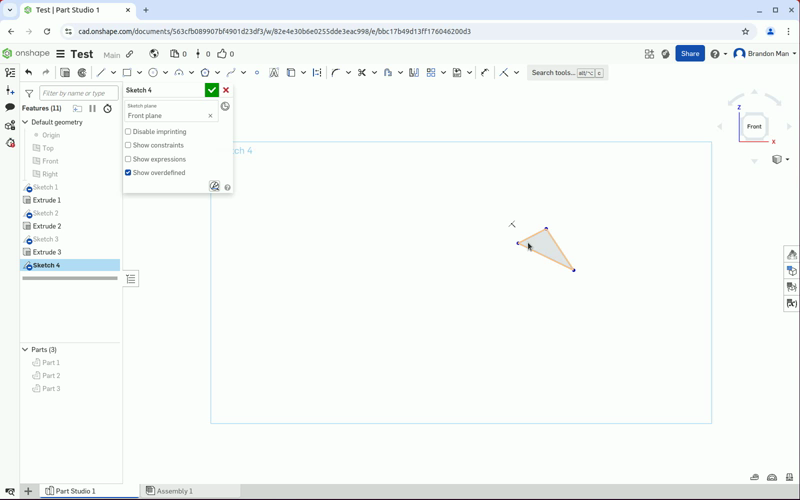
scroll(6)
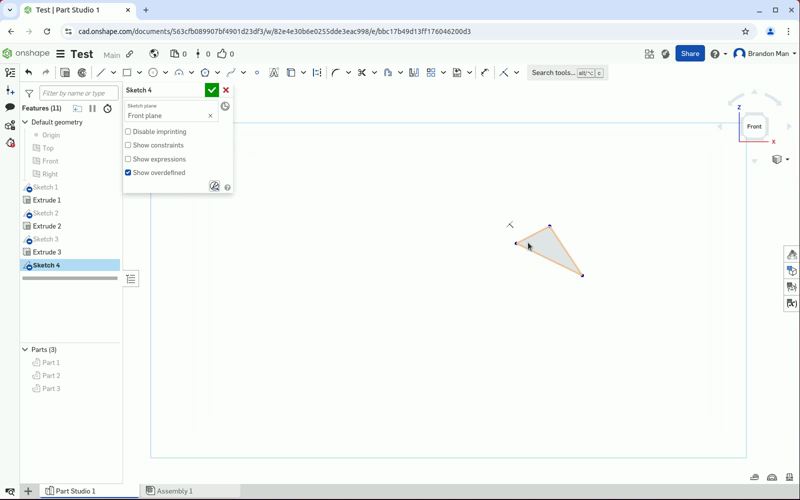
scroll(6)
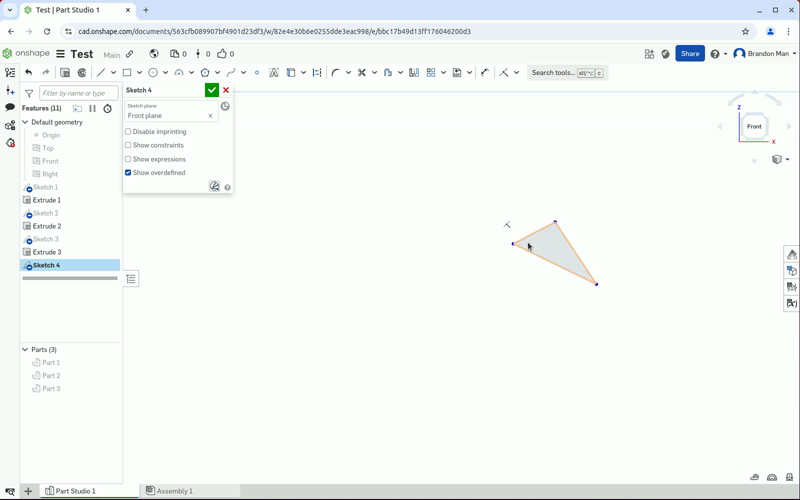
scroll(6)
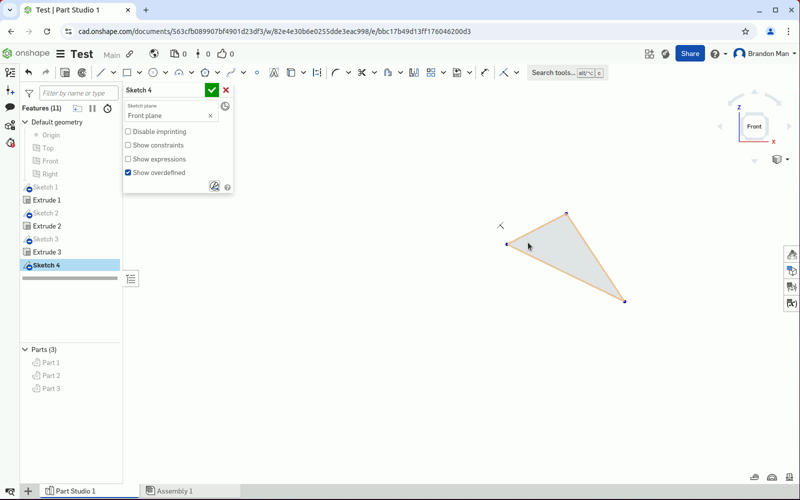
scroll(6)
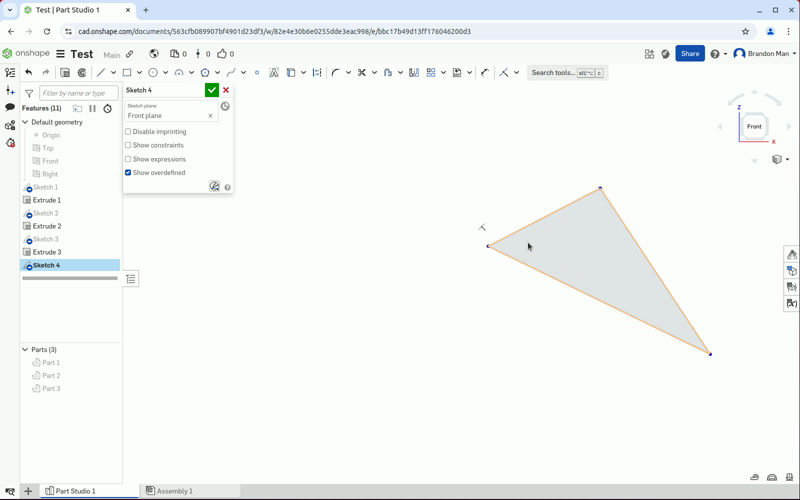
scroll(6)
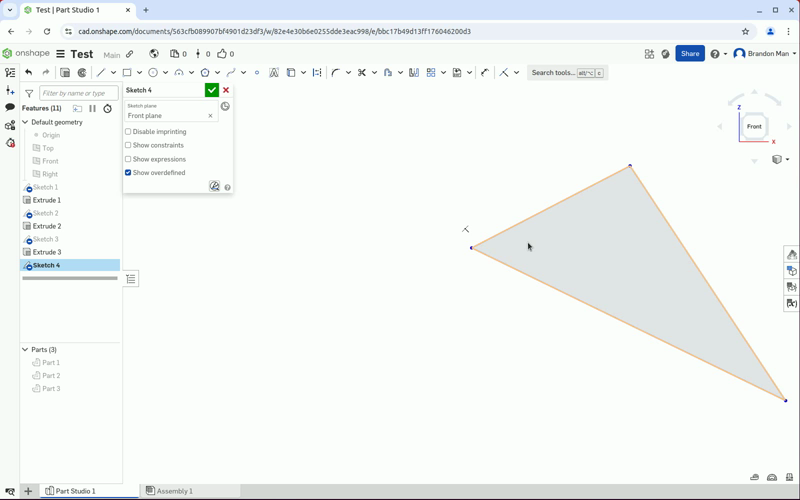
scroll(6)
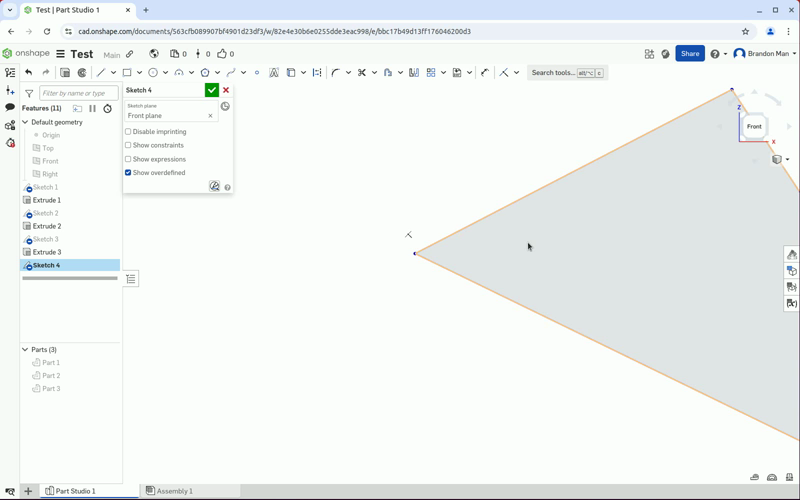
click(528, 242)
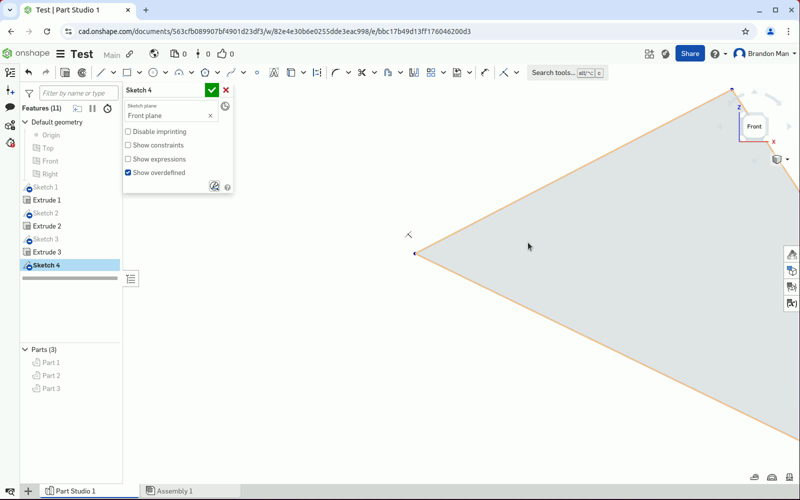
scroll(-6)
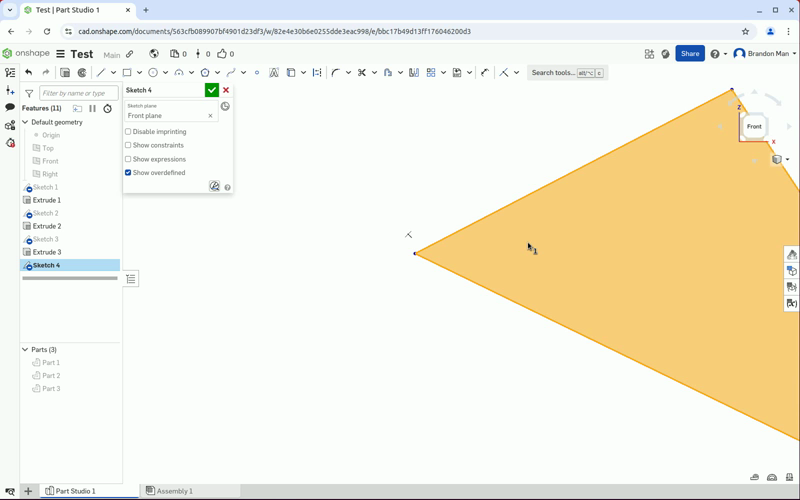
scroll(-6)
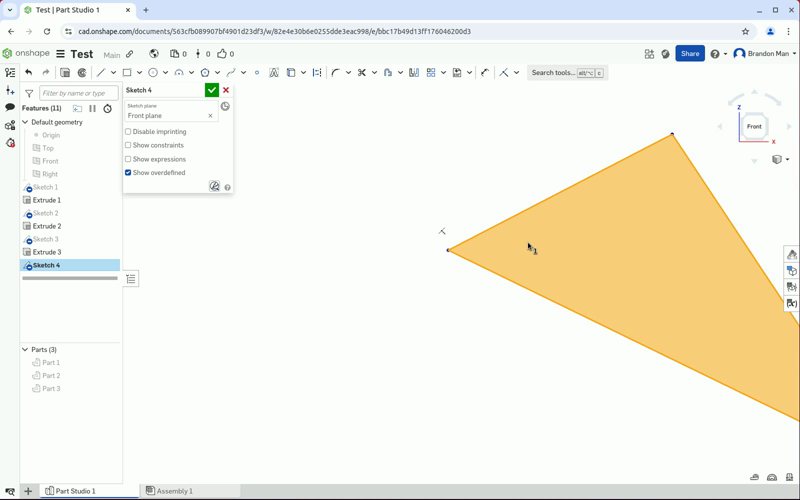
scroll(-6)
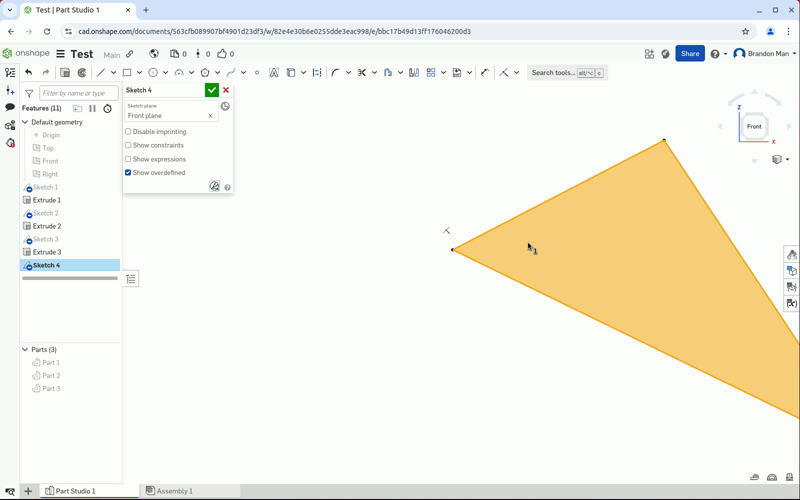
scroll(-6)
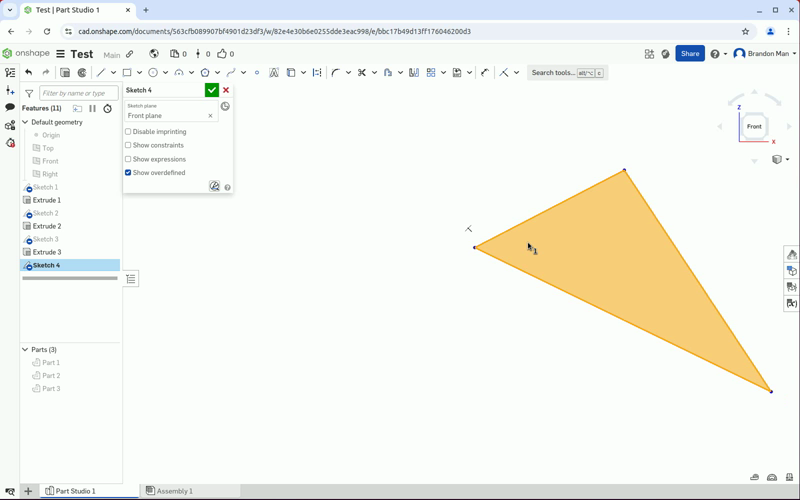
scroll(-6)
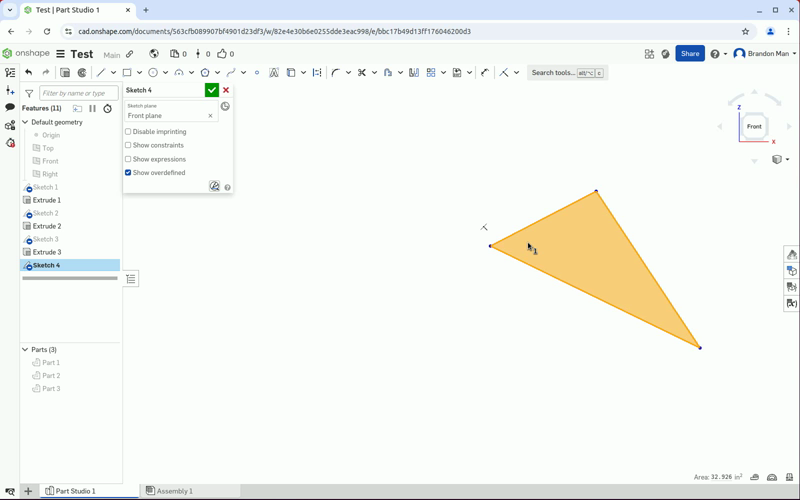
scroll(-6)
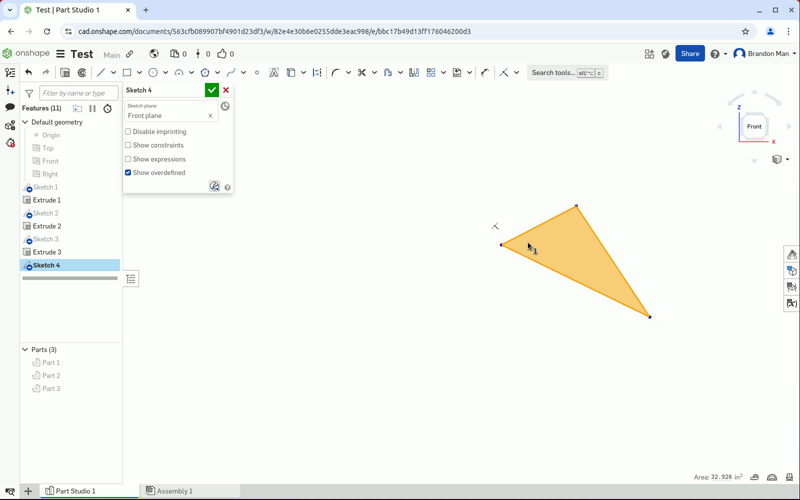
scroll(-6)
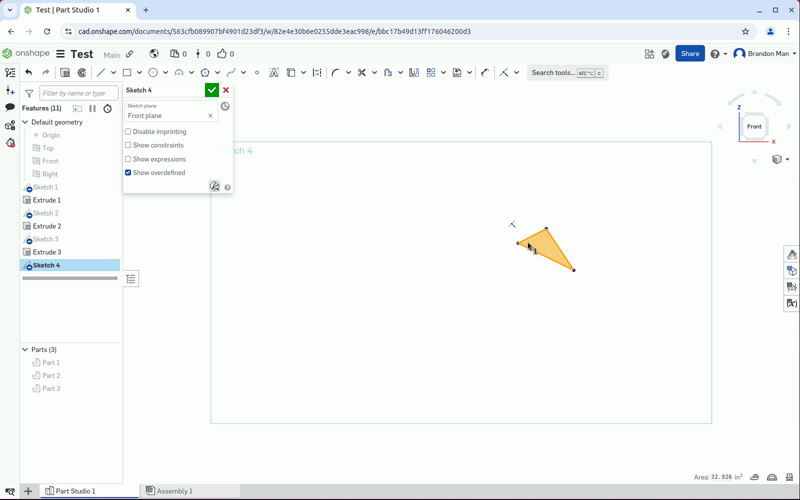
mouse_move(73, 352)
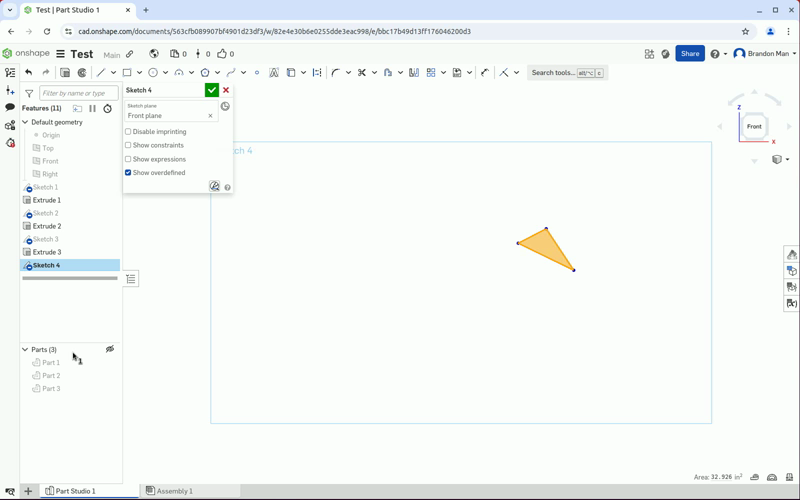
key(shift+y)
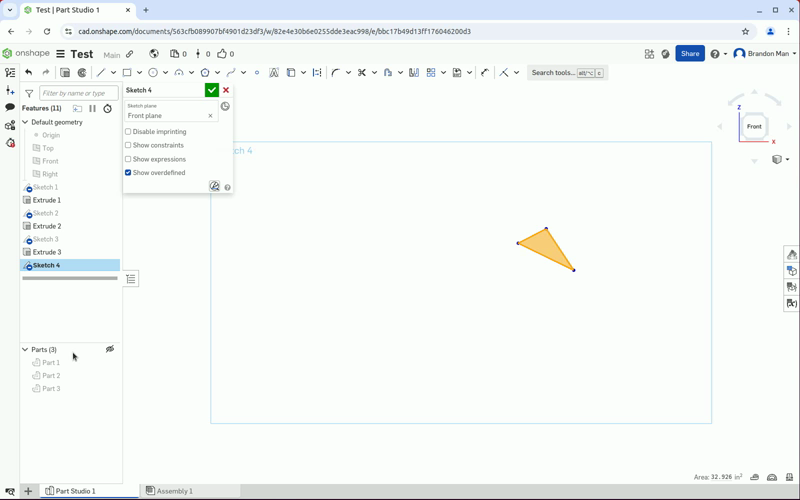
key(shift+e)
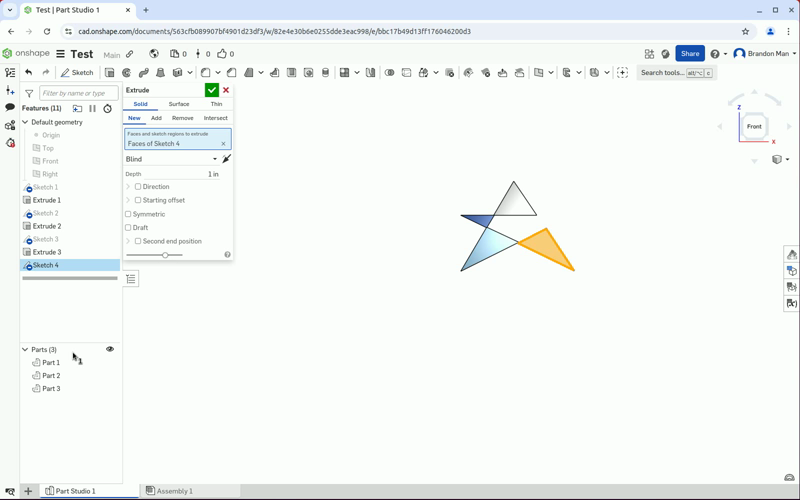
mouse_move(143, 106)
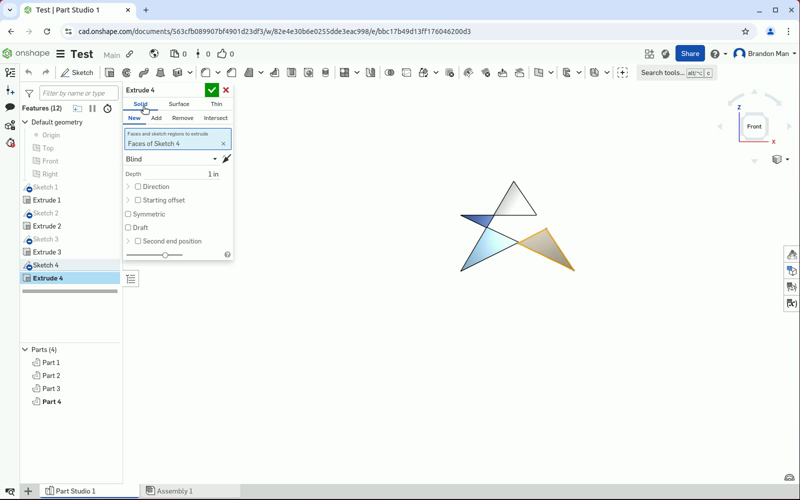
click(143, 106)
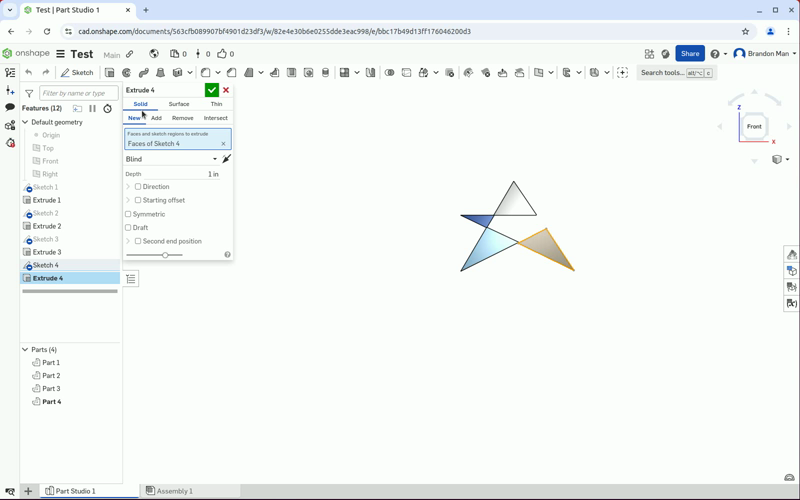
mouse_move(137, 120)
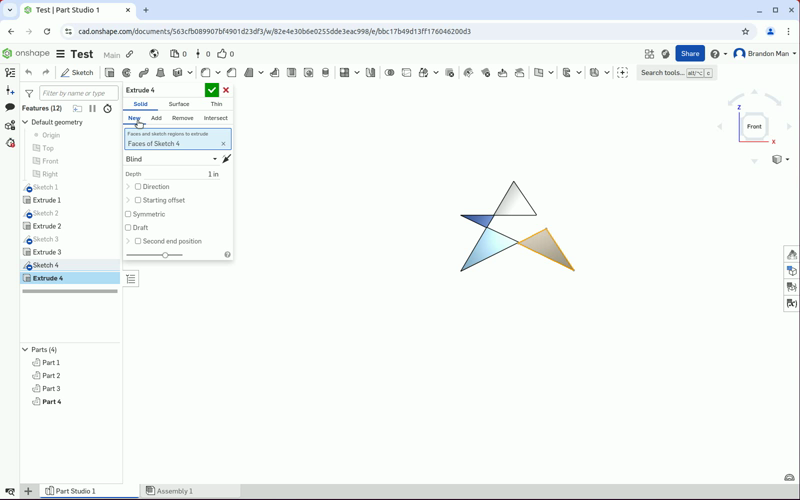
click(137, 120)
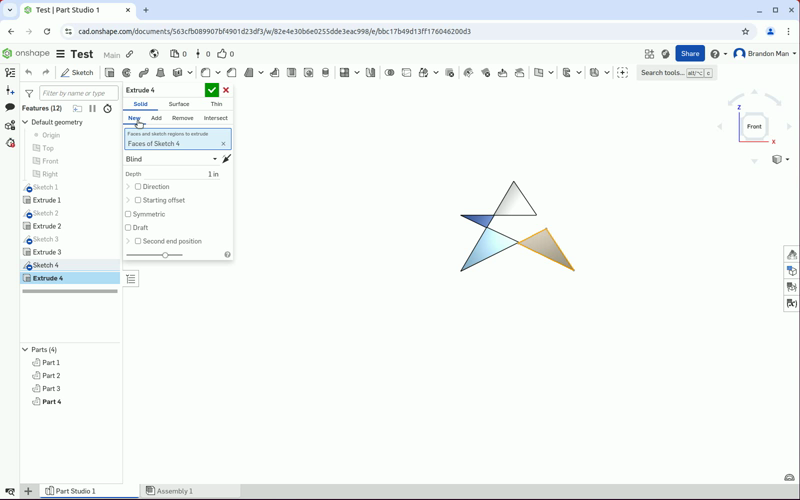
key(tab, 4)
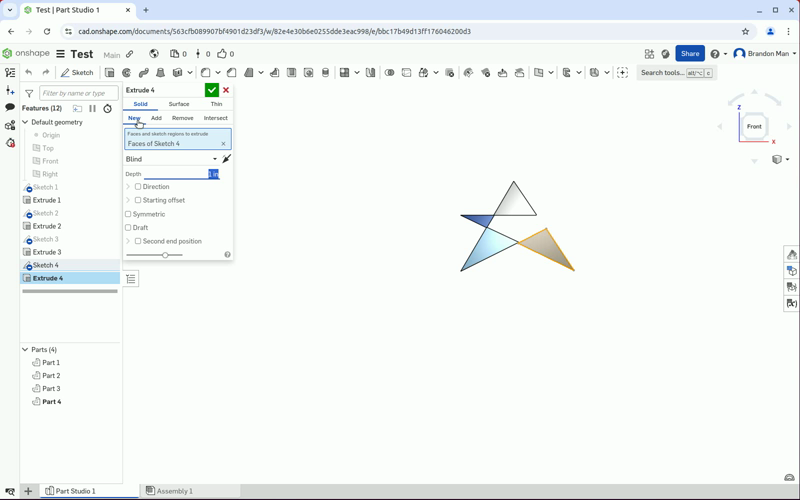
text(4.574)
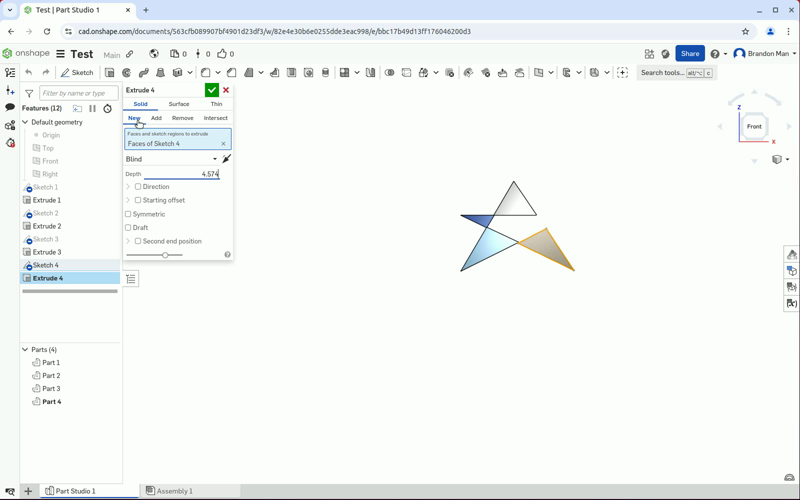
key(enter)
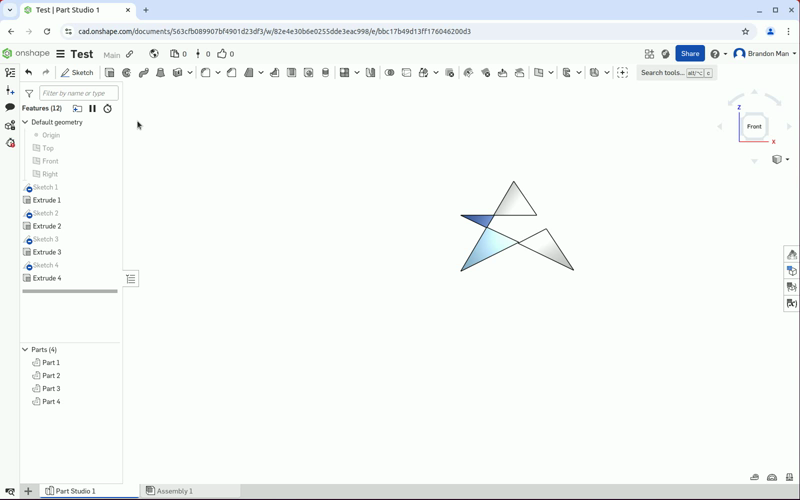
key(shift+h)
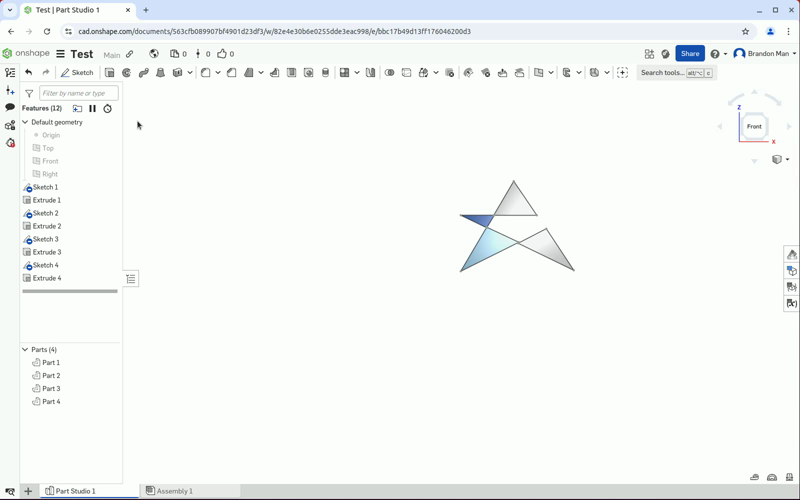
key(shift+h)
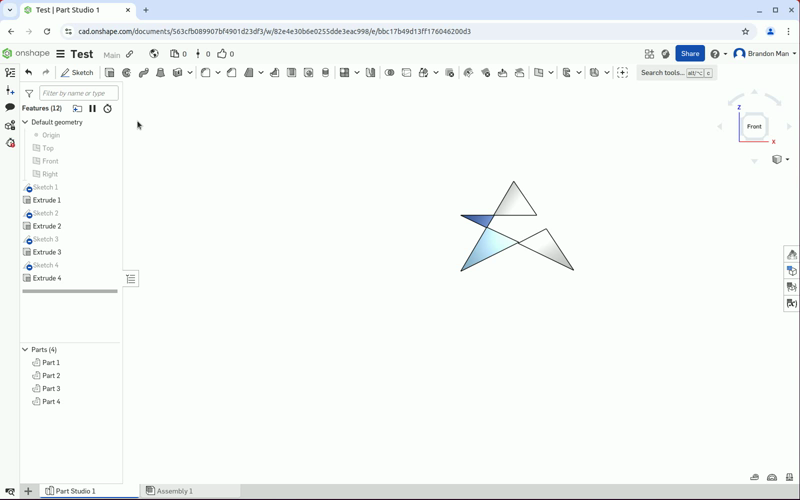
mouse_move(73, 189)
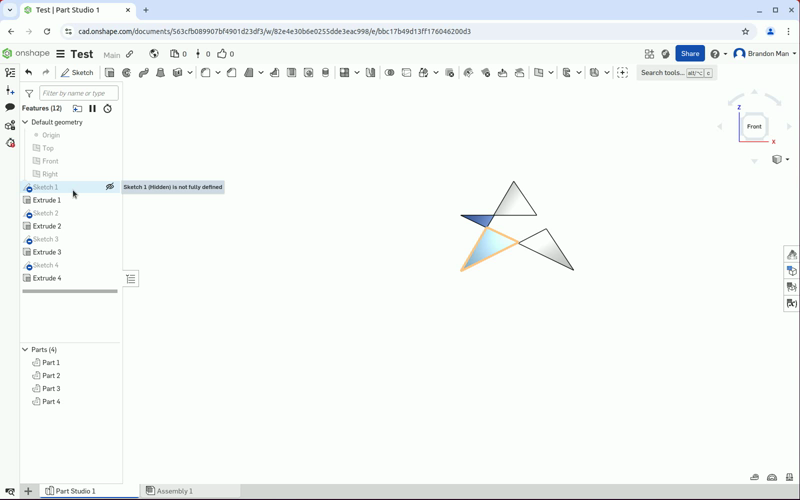
click(73, 189)
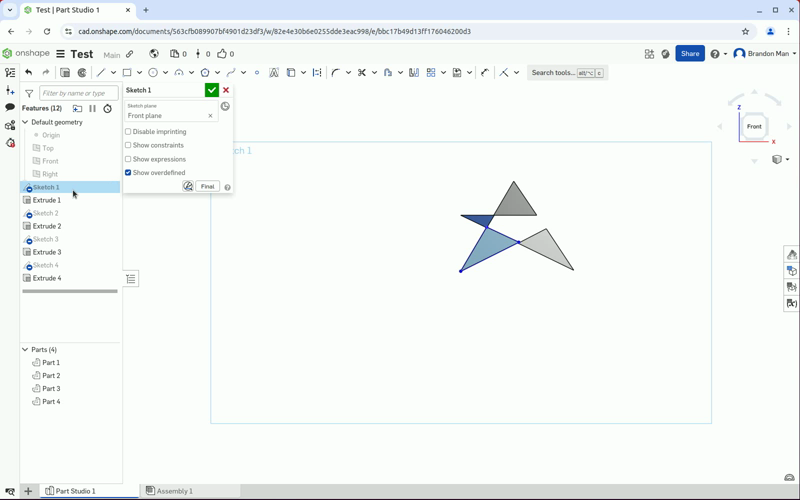
mouse_move(229, 92)
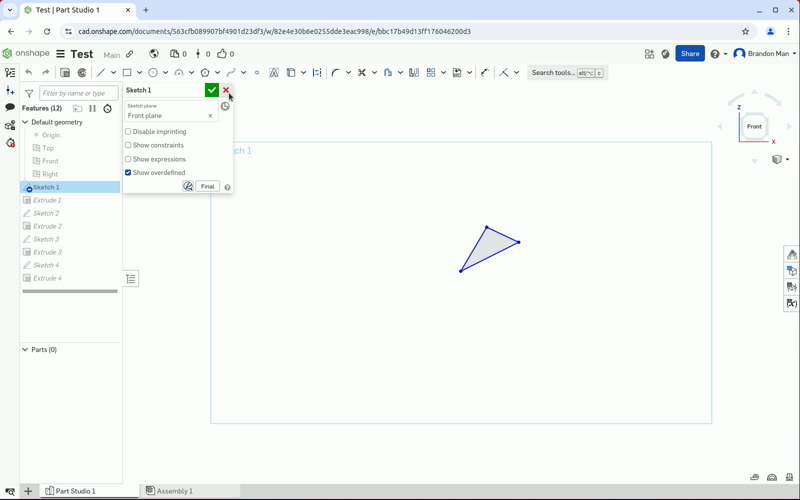
click(229, 92)
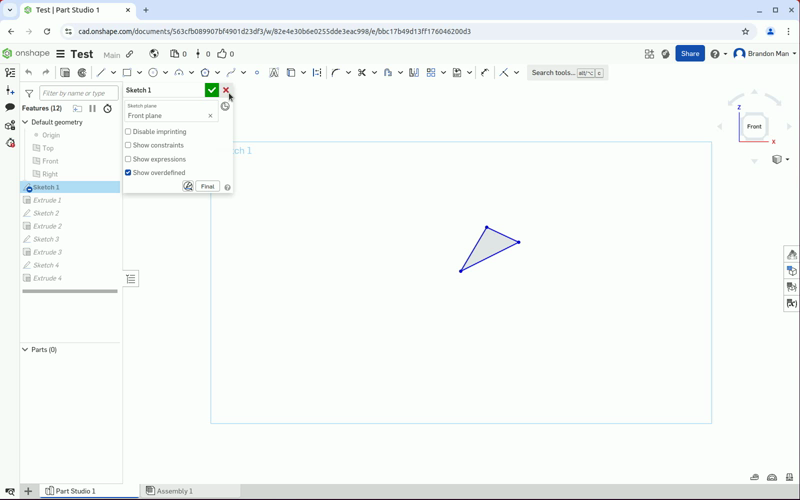
key(shift+s)
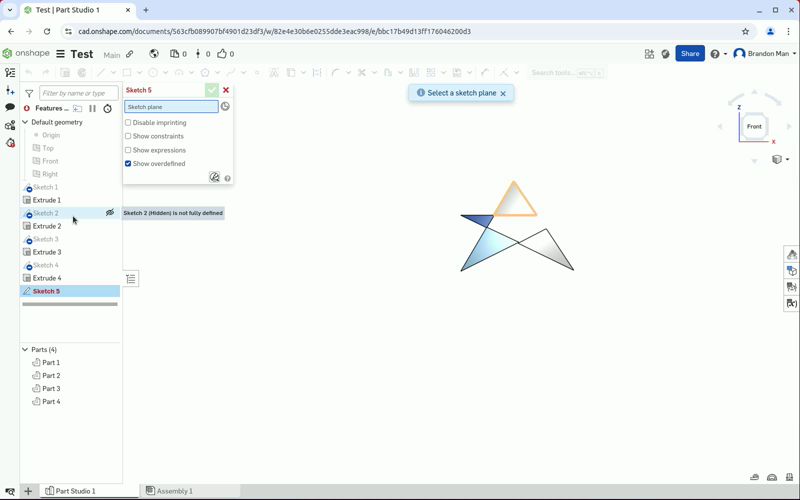
scroll(3)
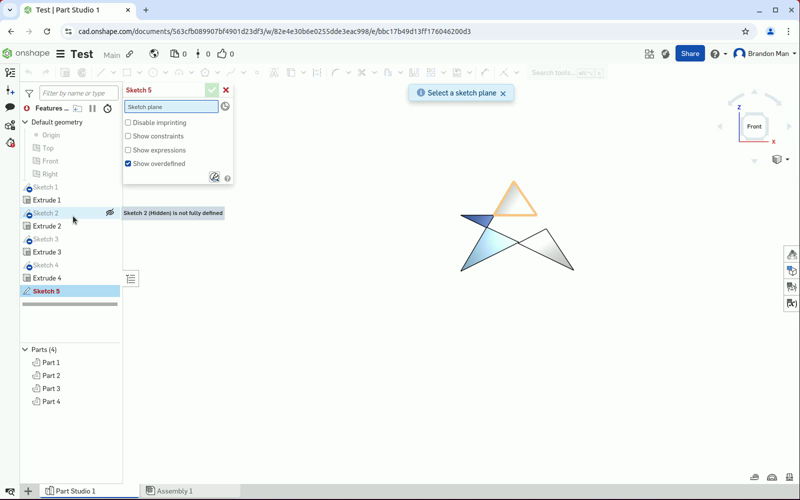
mouse_move(73, 163)
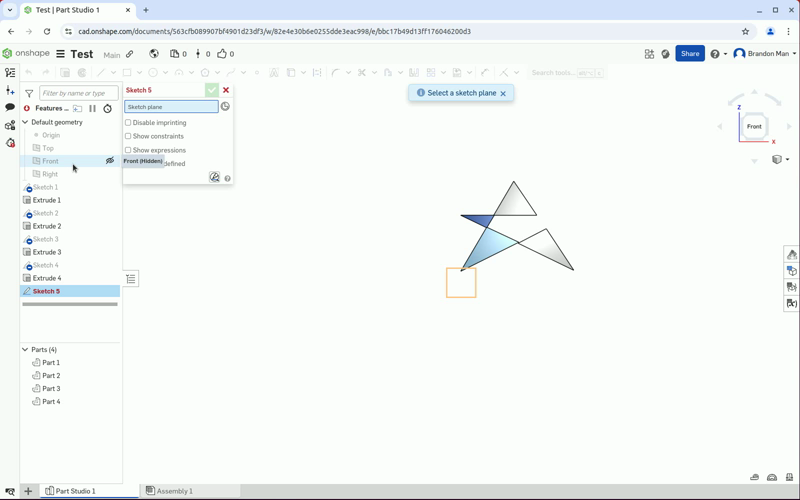
click(73, 163)
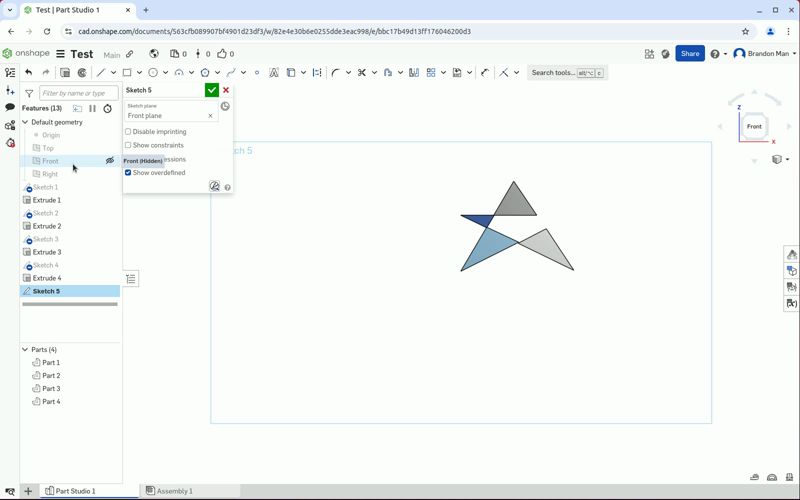
mouse_move(73, 352)
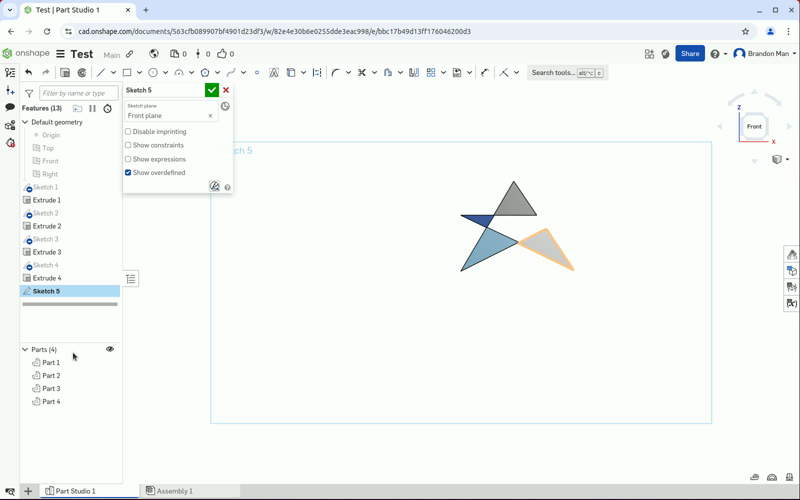
key(y)
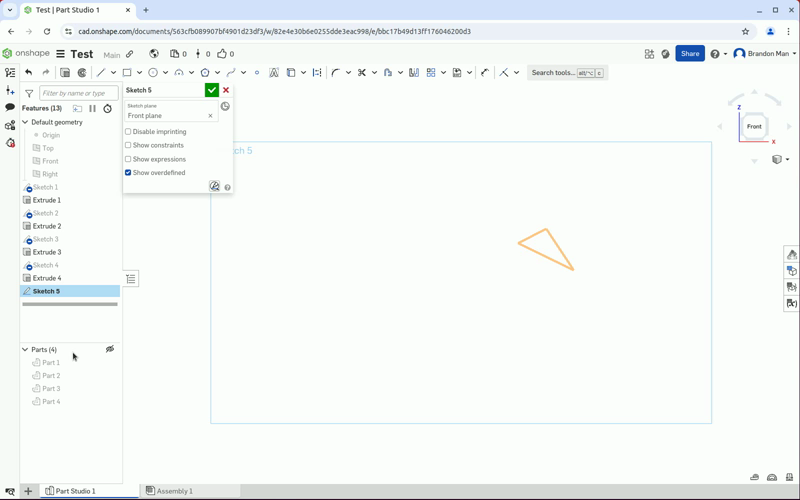
key(l)
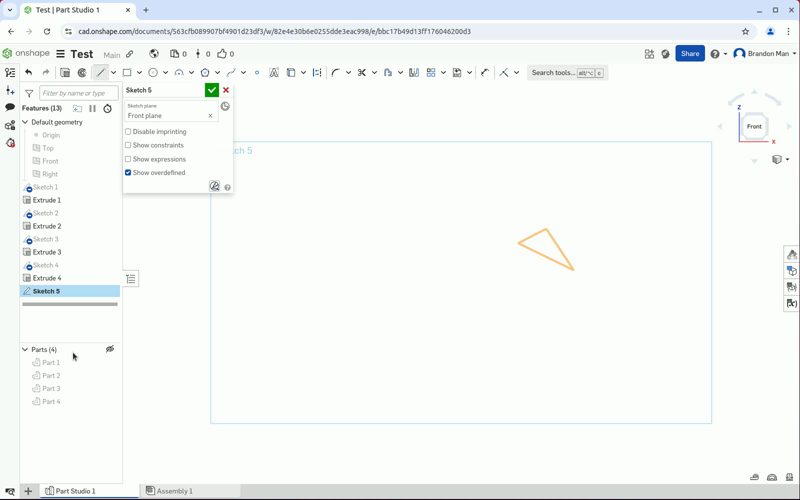
key_down(shift)
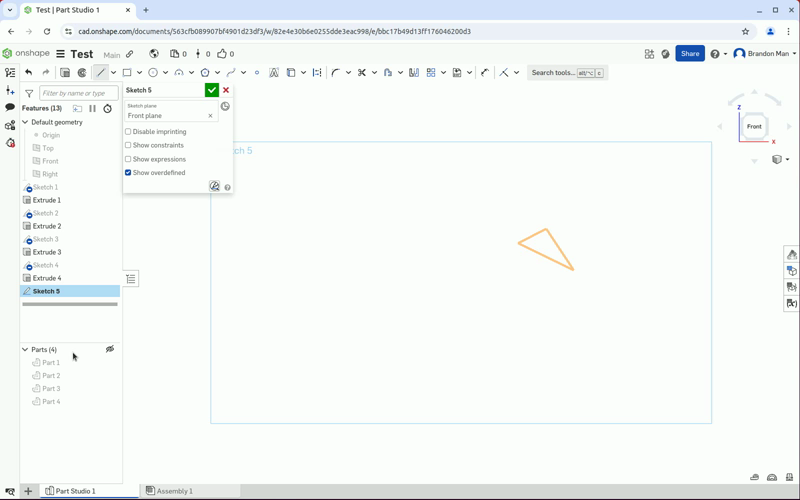
mouse_move(537, 215)
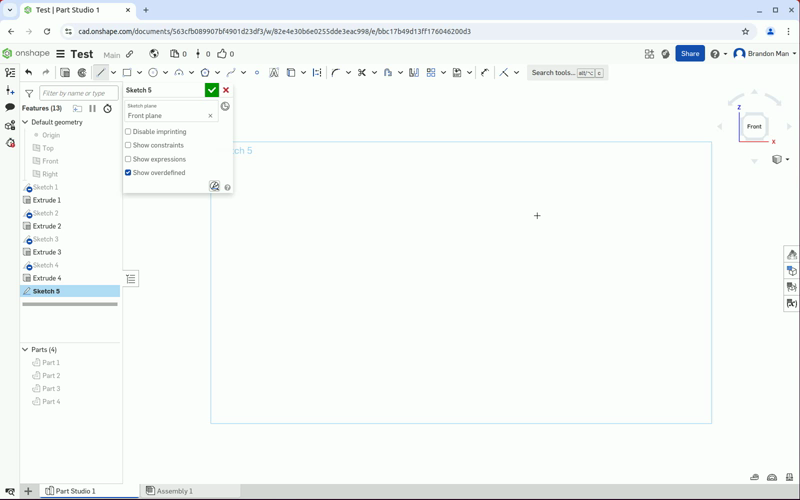
click(537, 215)
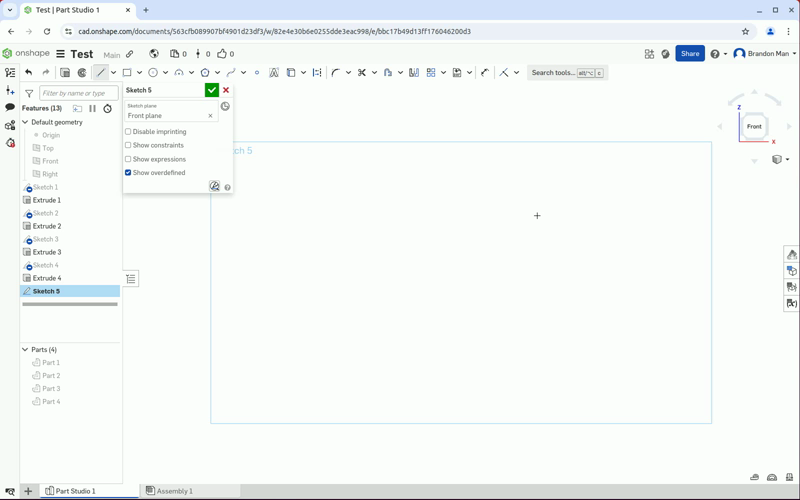
key_up(shift)
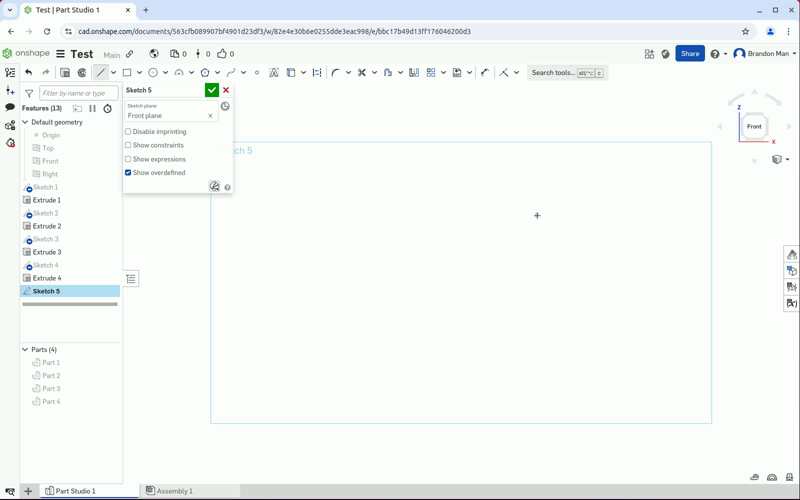
key_down(shift)
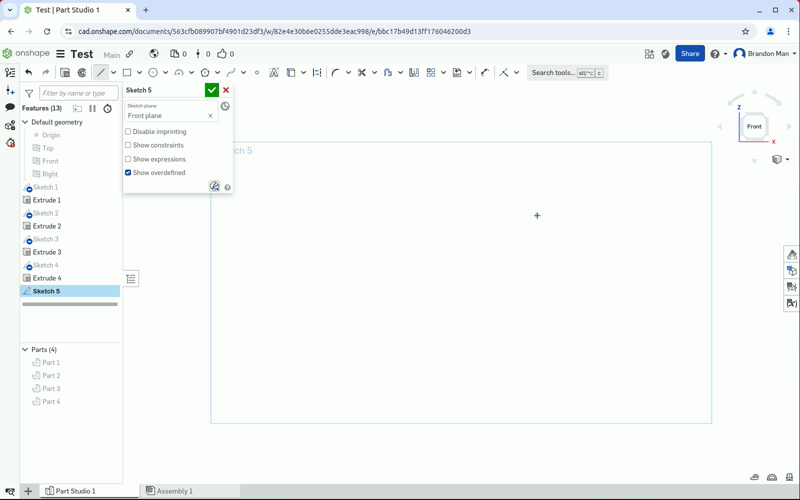
mouse_move(567, 215)
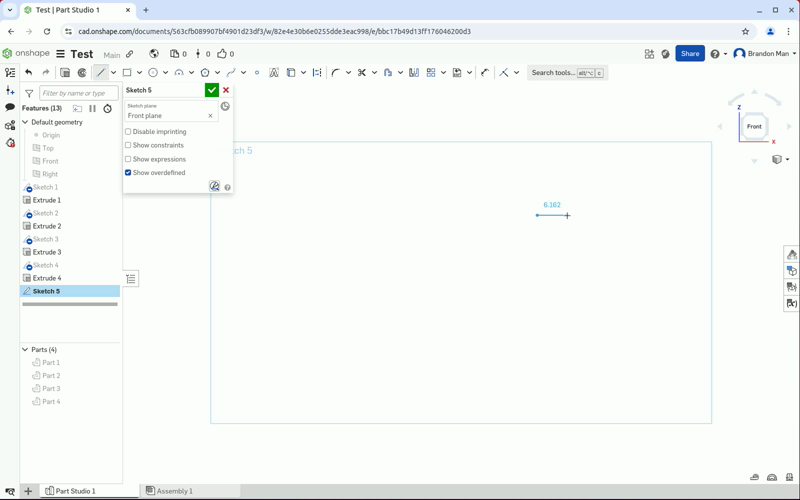
mouse_move(546, 228)
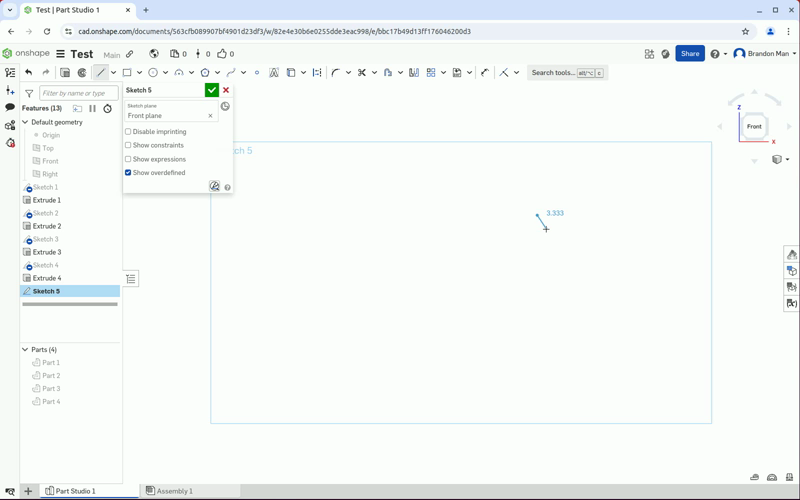
click(546, 228)
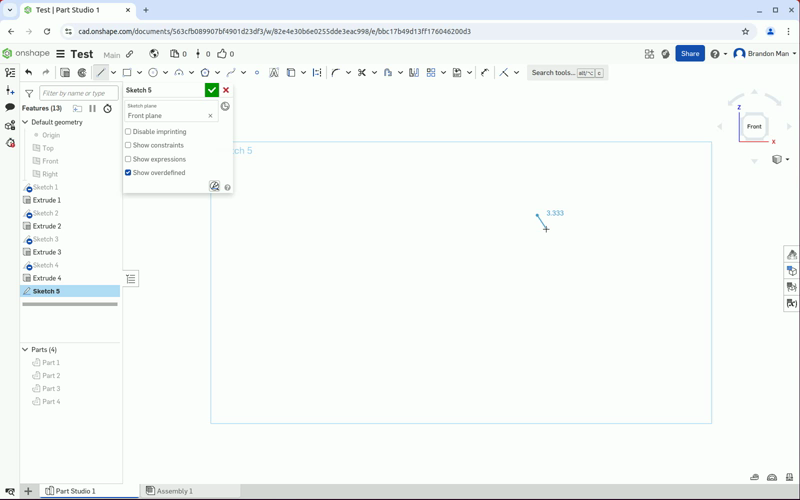
key_up(shift)
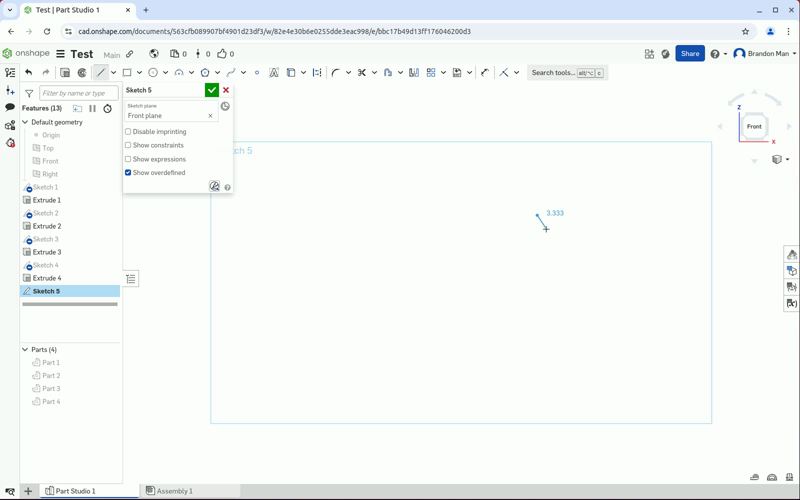
key_down(shift)
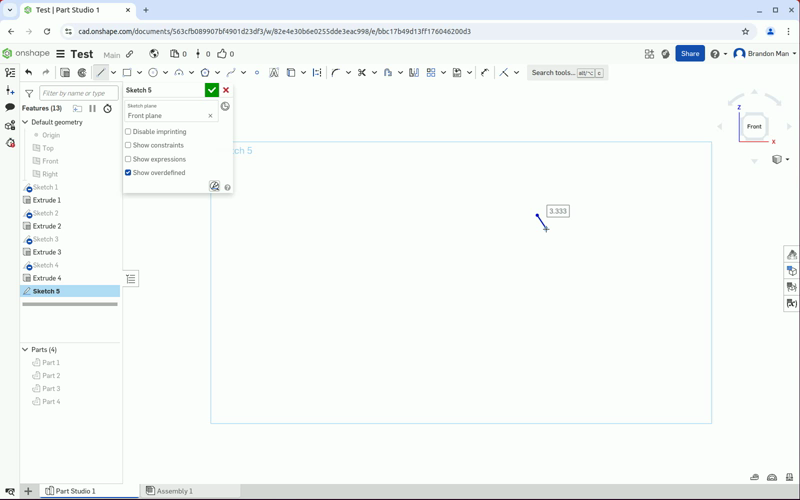
mouse_move(576, 228)
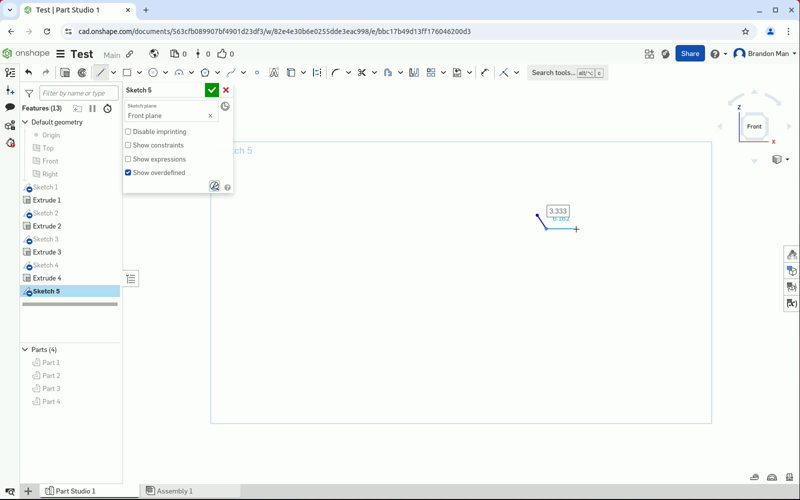
mouse_move(574, 215)
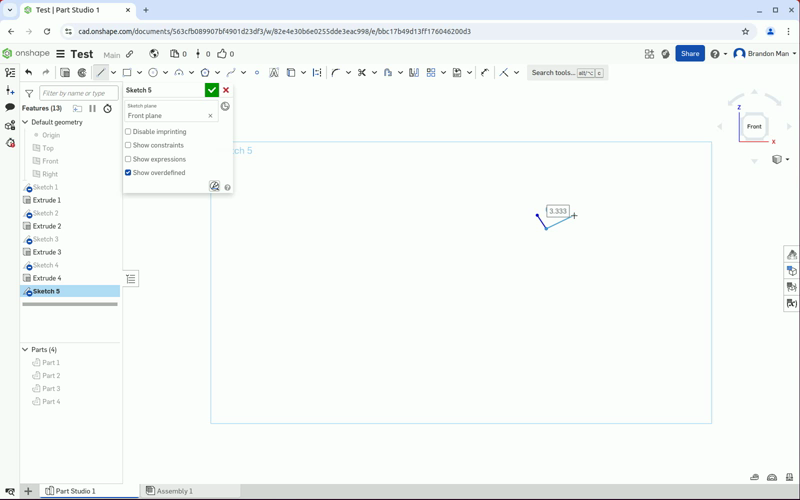
click(574, 215)
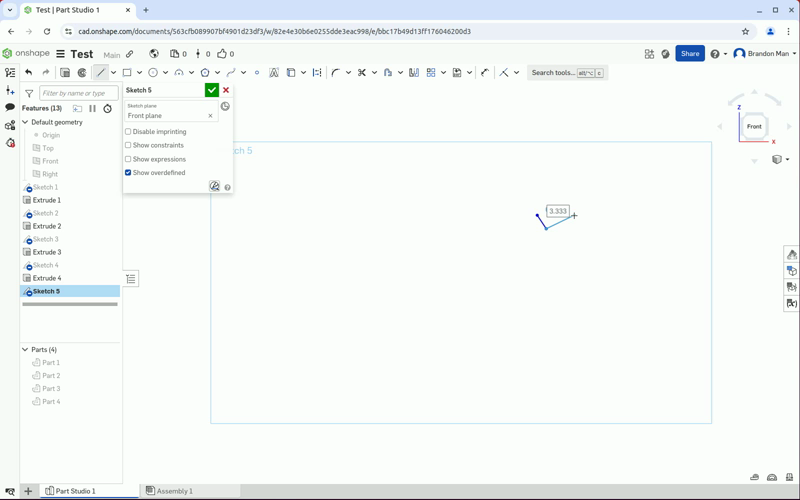
key_up(shift)
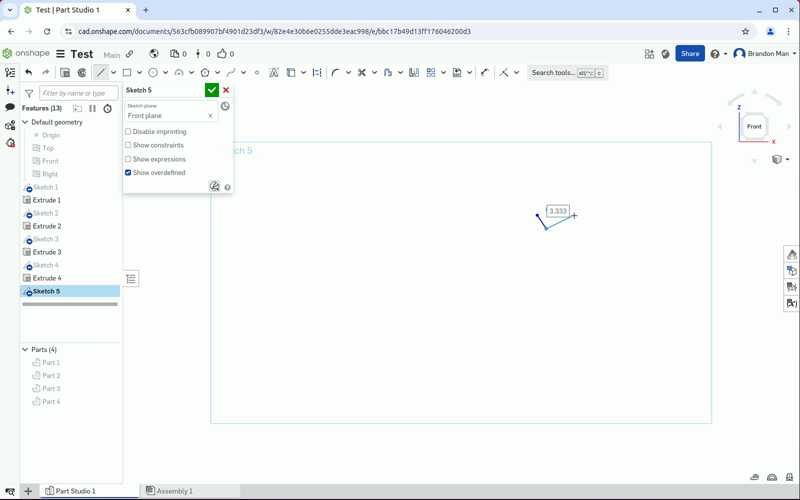
mouse_move(589, 215)
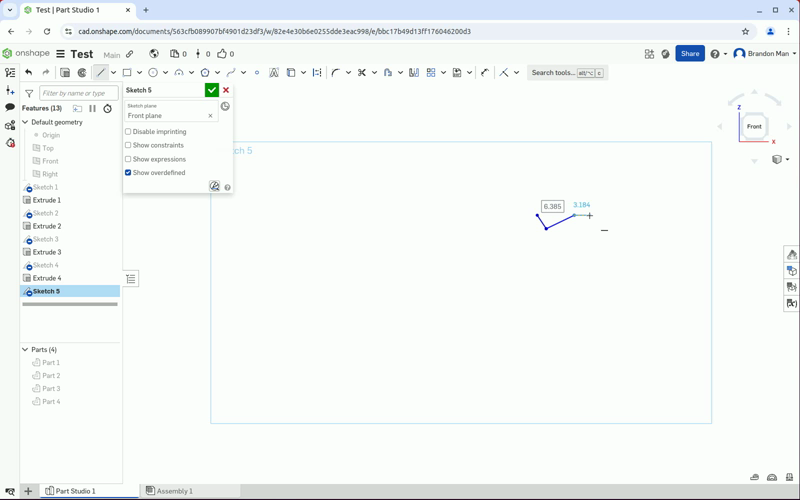
key_down(shift)
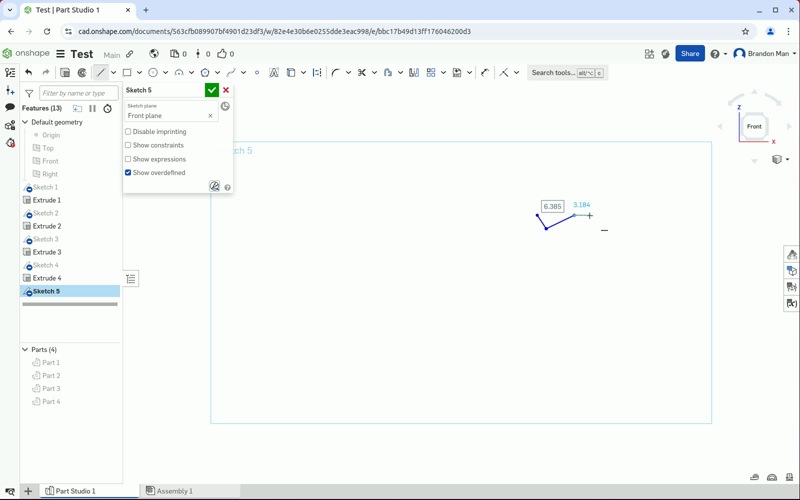
mouse_move(537, 215)
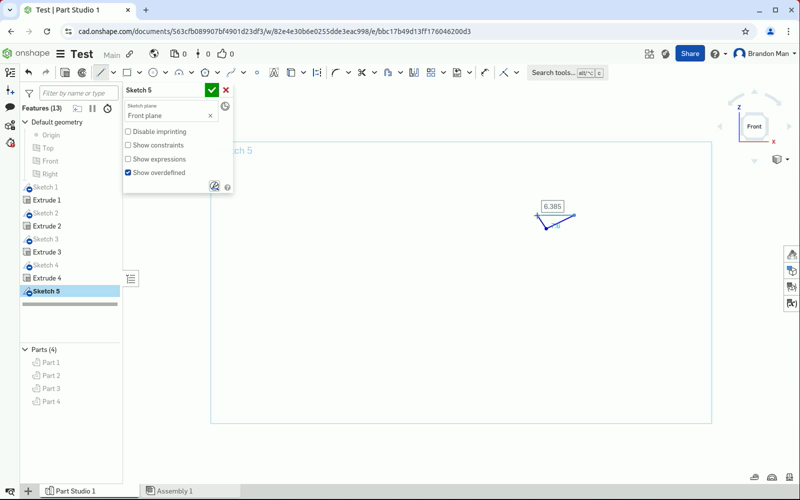
key_up(shift)
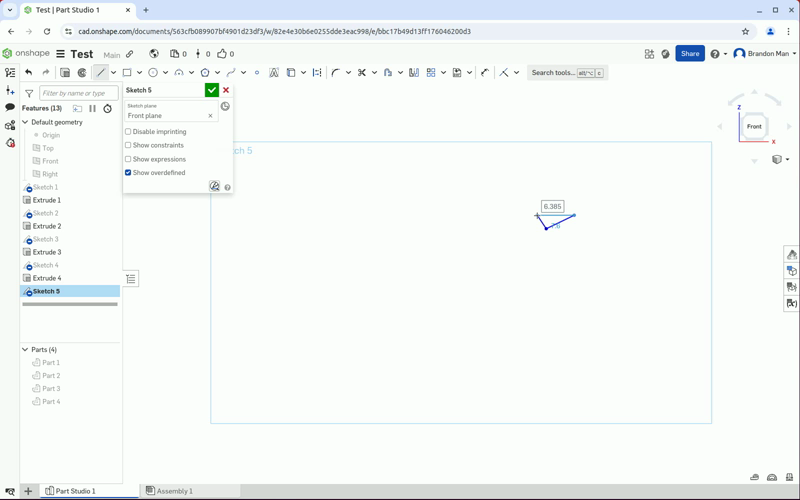
click(537, 215)
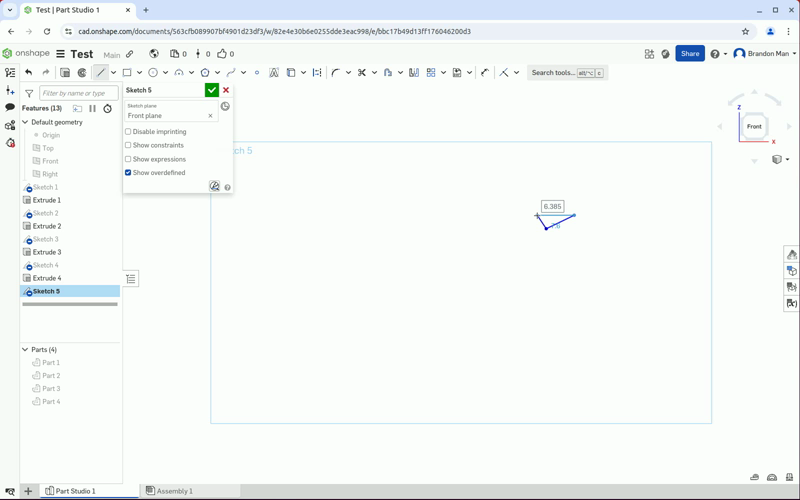
key(esc)
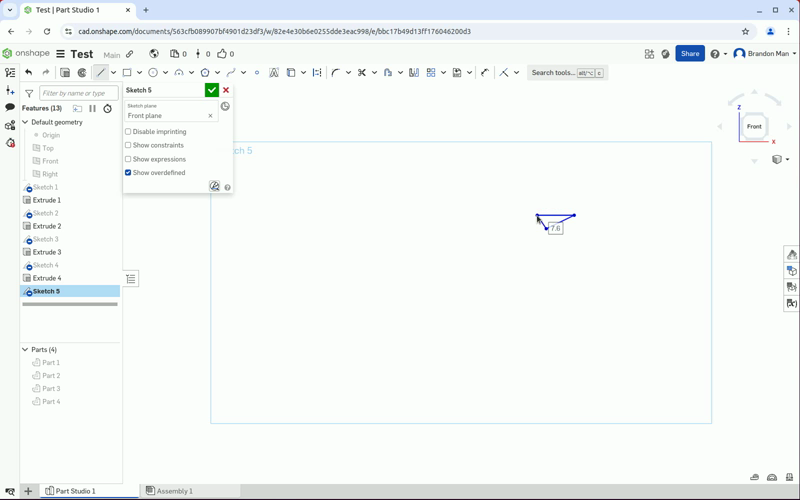
mouse_move(555, 222)
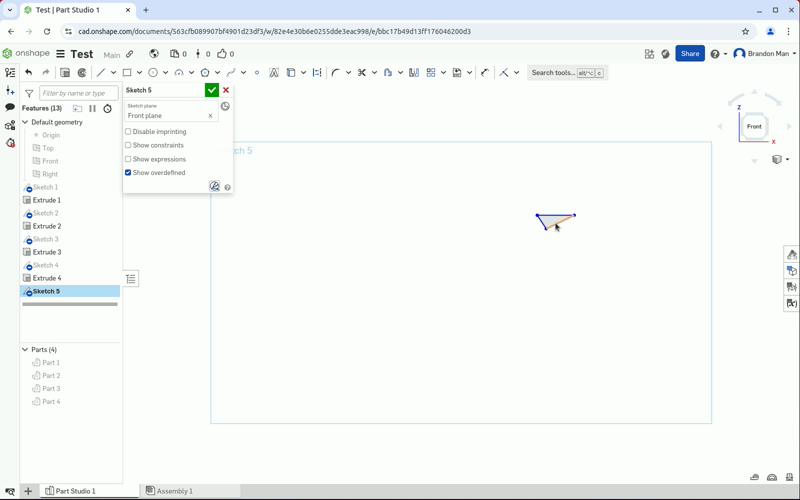
scroll(6)
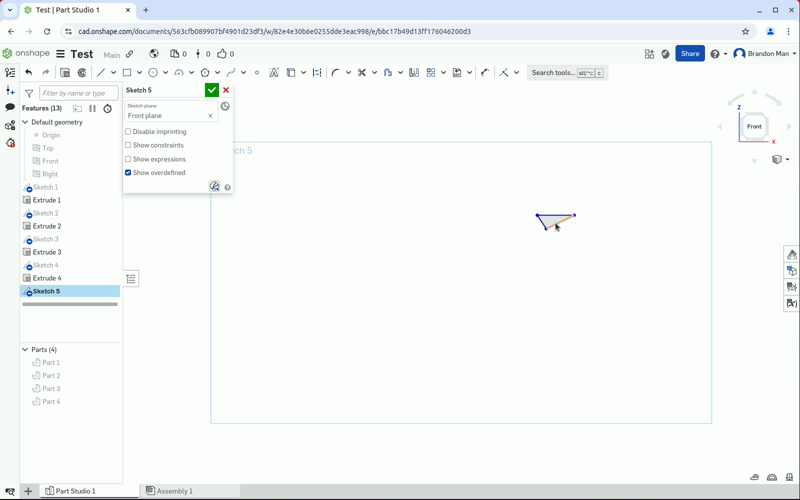
scroll(6)
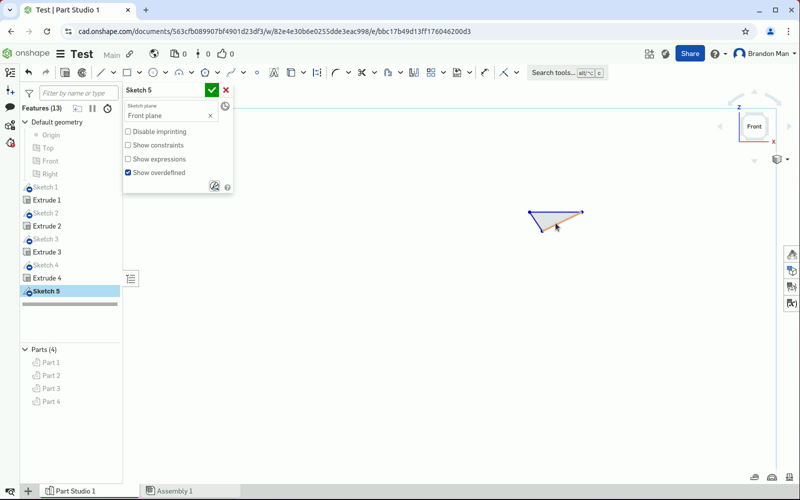
scroll(6)
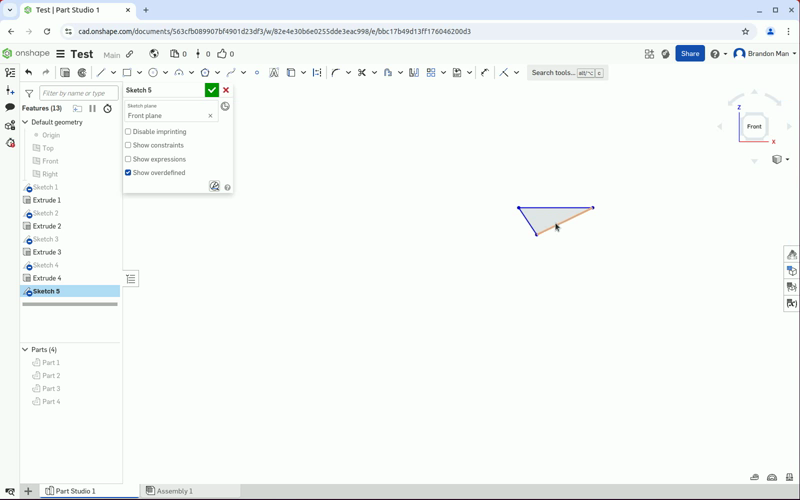
scroll(6)
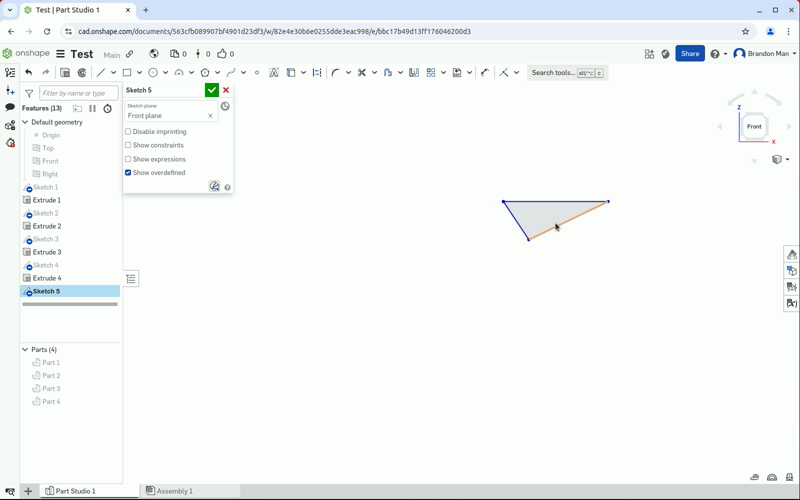
scroll(6)
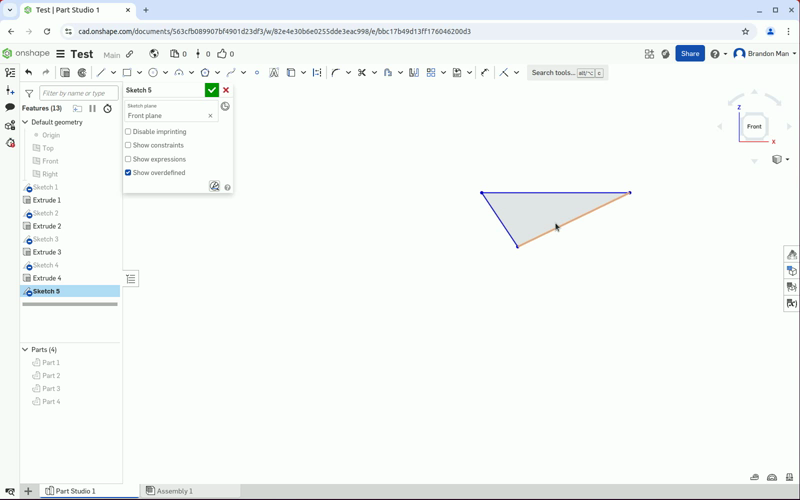
scroll(6)
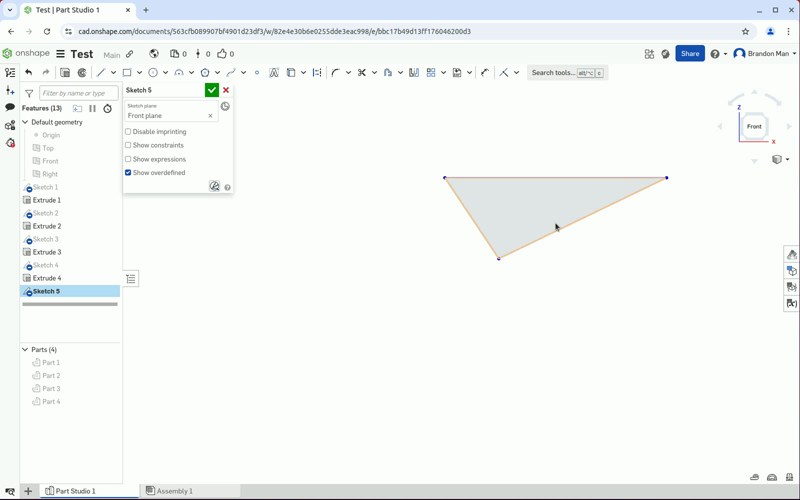
scroll(6)
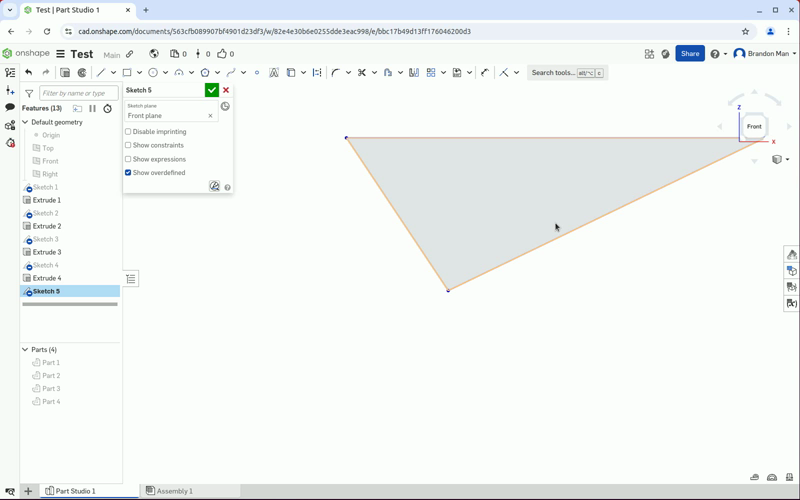
click(555, 222)
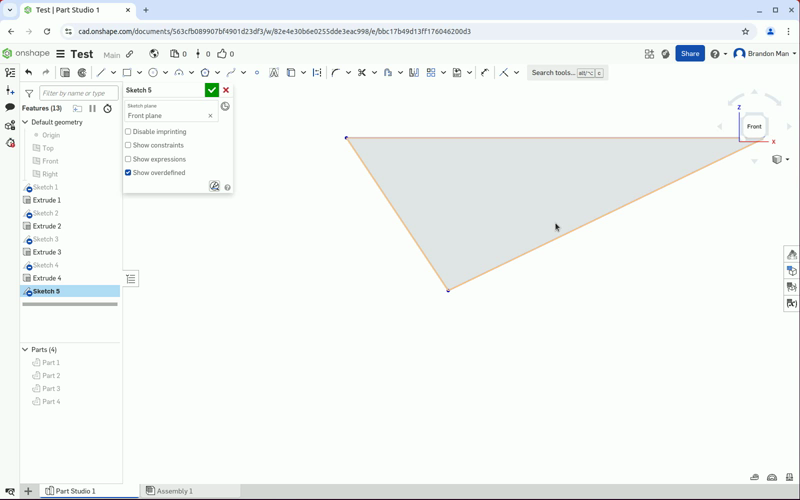
scroll(-6)
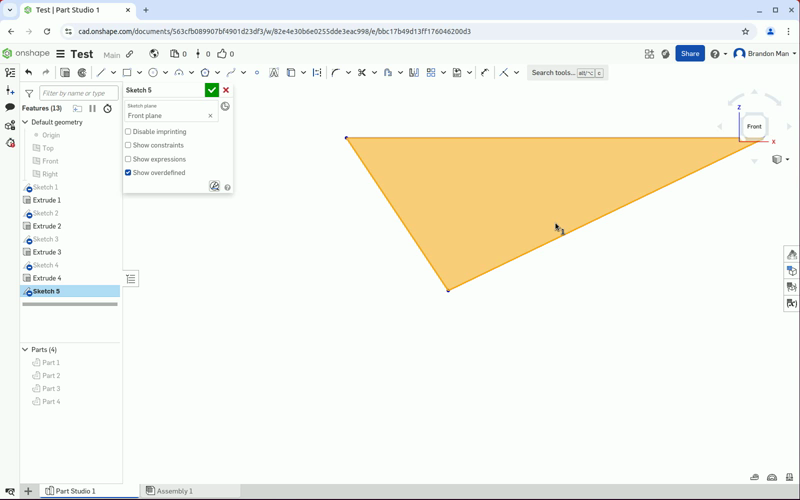
scroll(-6)
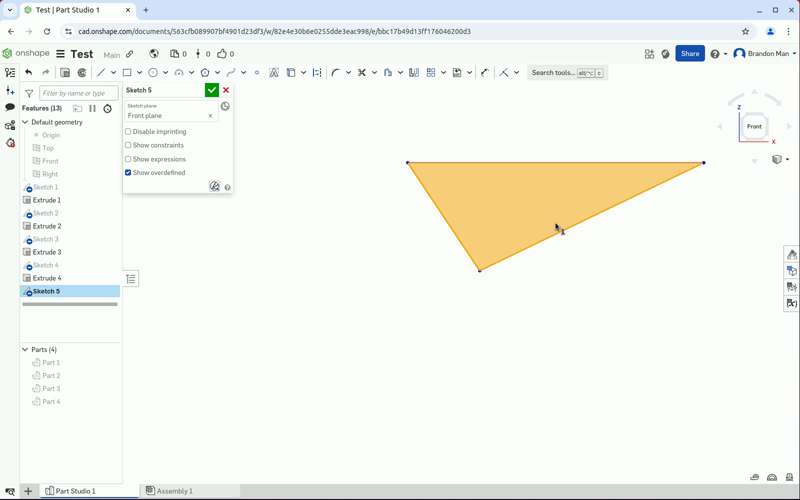
scroll(-6)
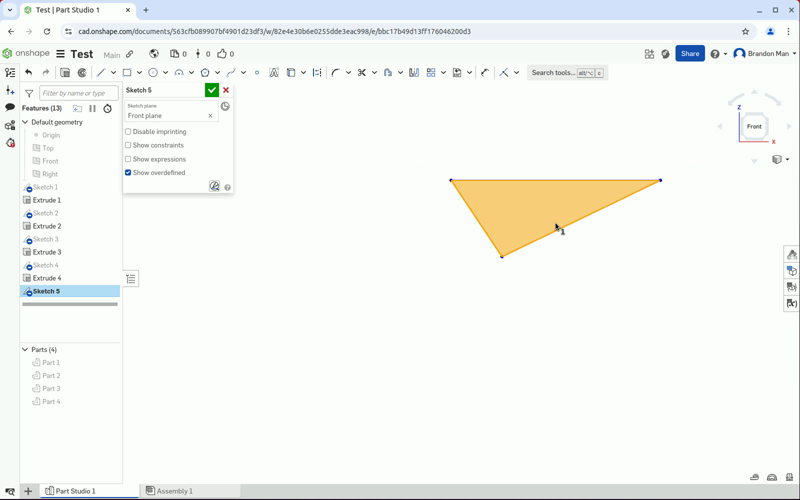
scroll(-6)
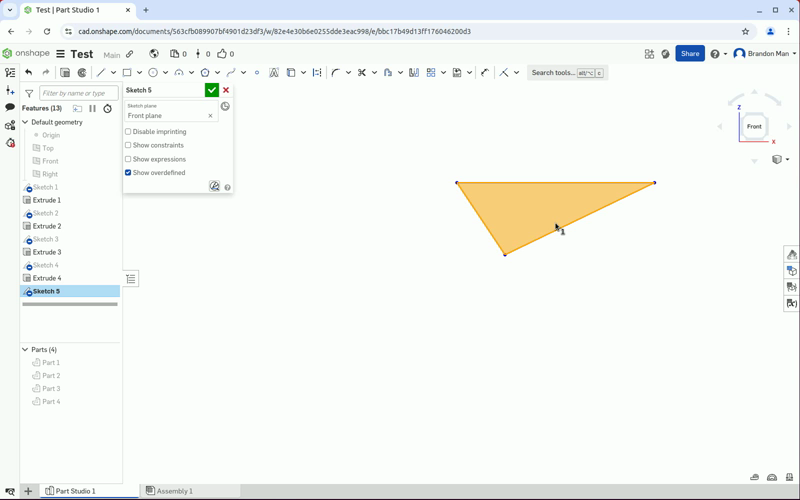
scroll(-6)
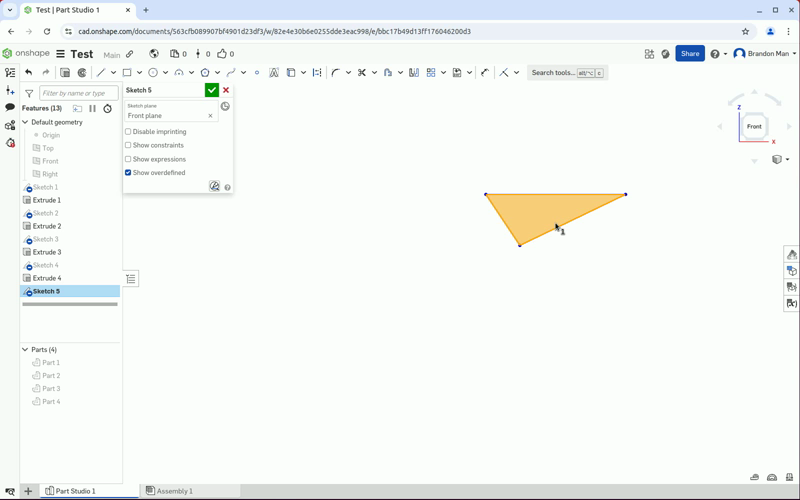
scroll(-6)
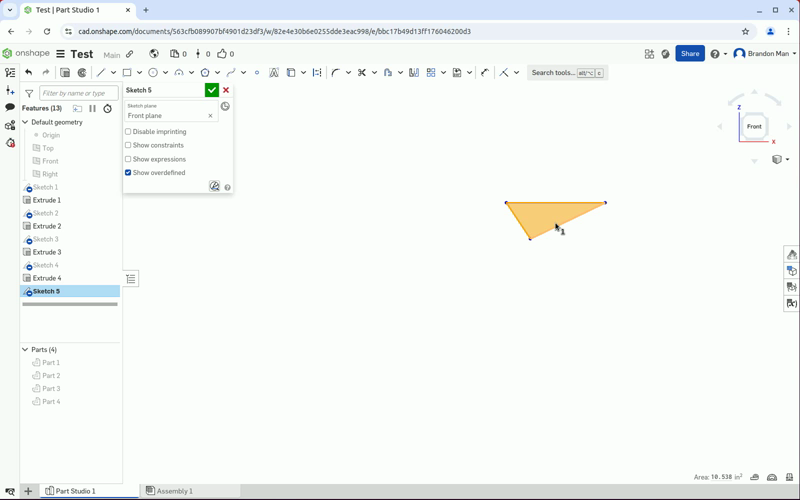
scroll(-6)
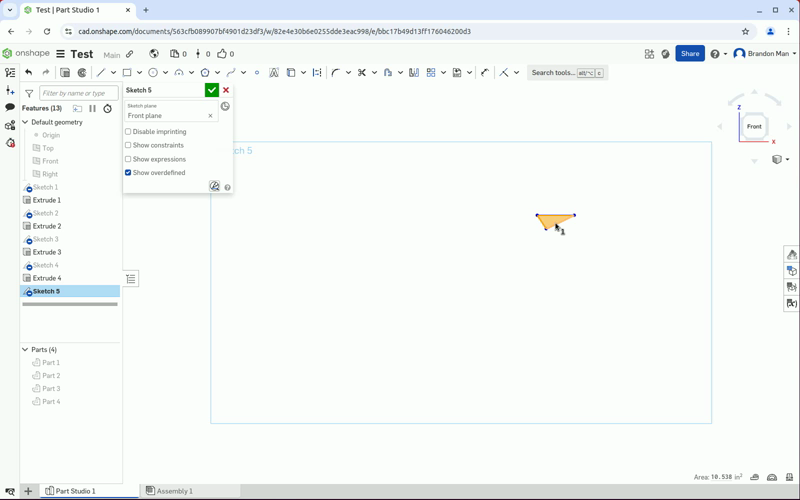
mouse_move(73, 352)
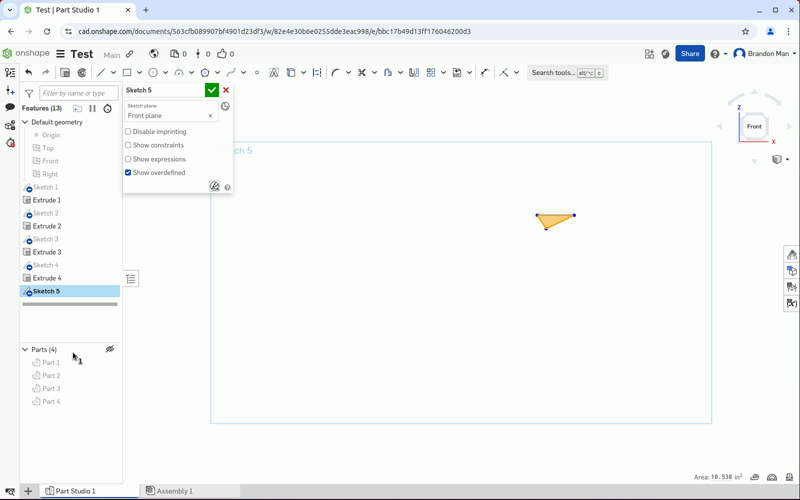
key(shift+y)
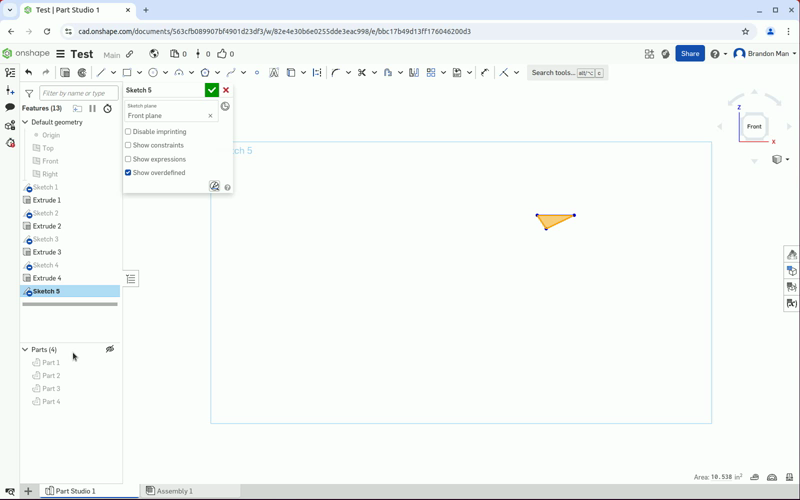
key(shift+e)
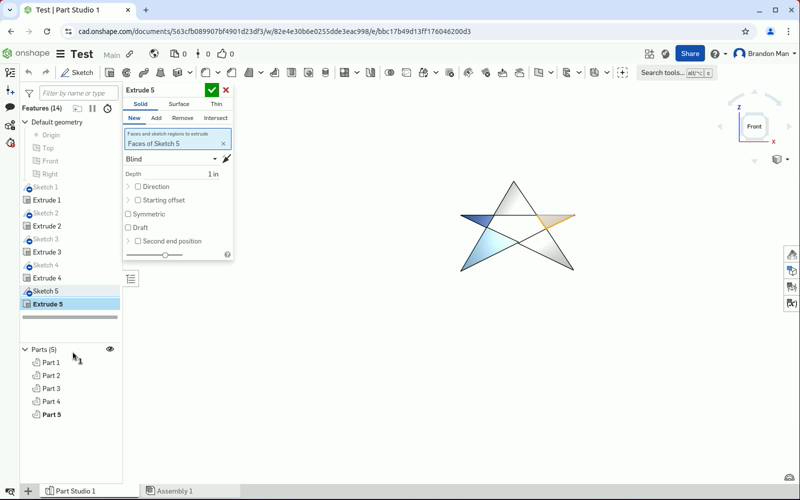
mouse_move(143, 106)
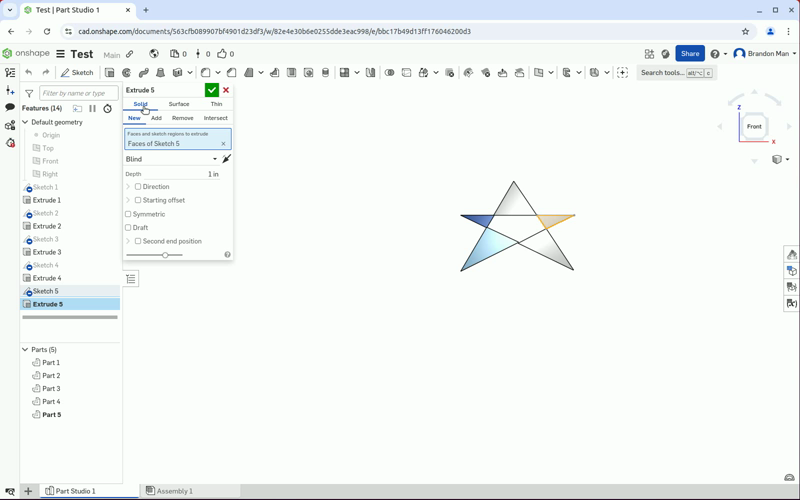
click(143, 106)
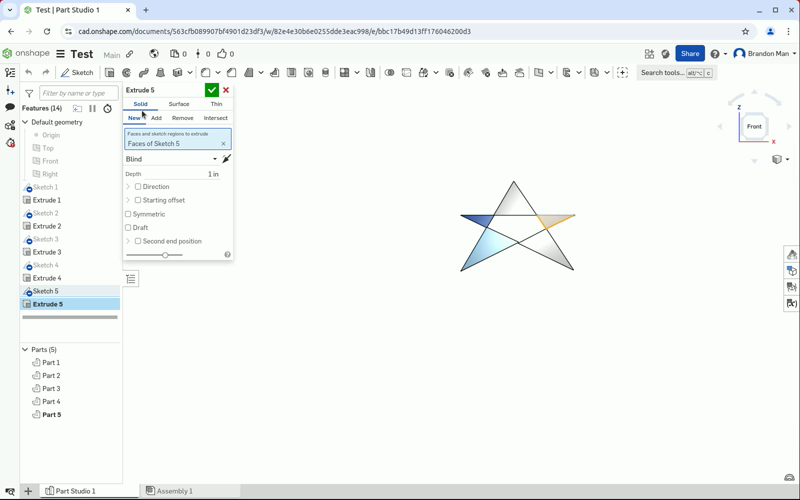
mouse_move(137, 120)
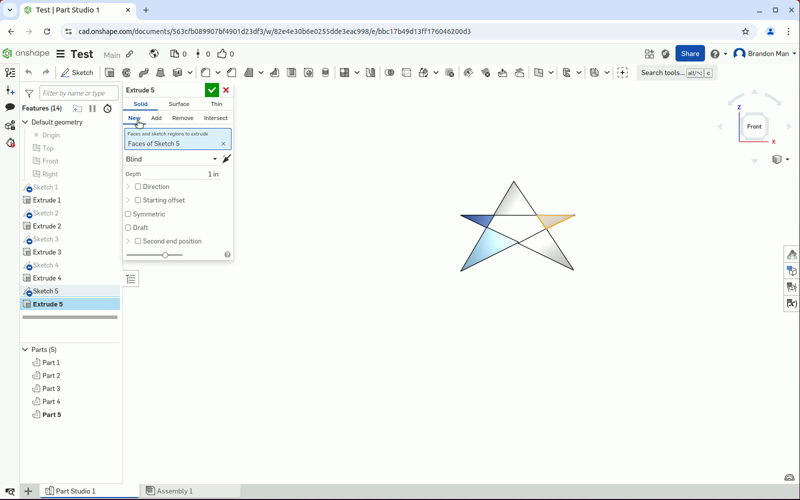
click(137, 120)
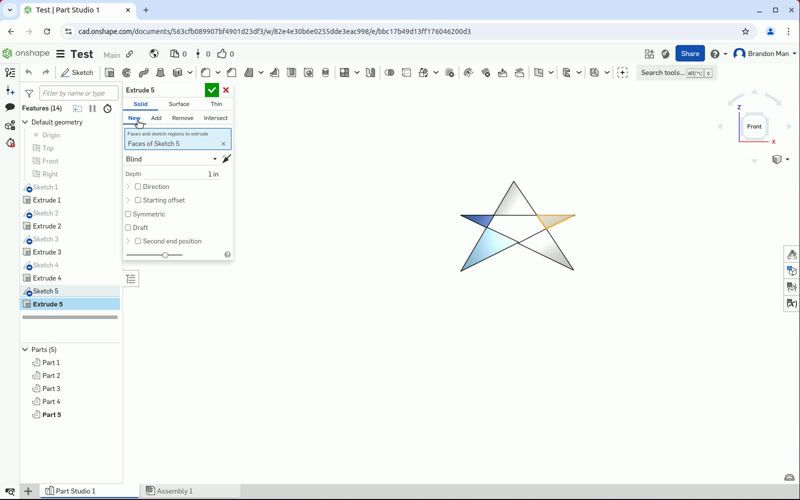
key(tab, 4)
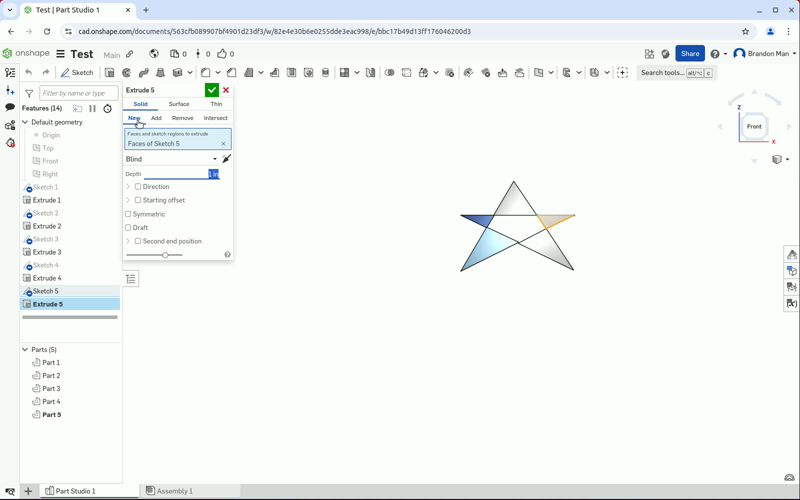
text(4.574)
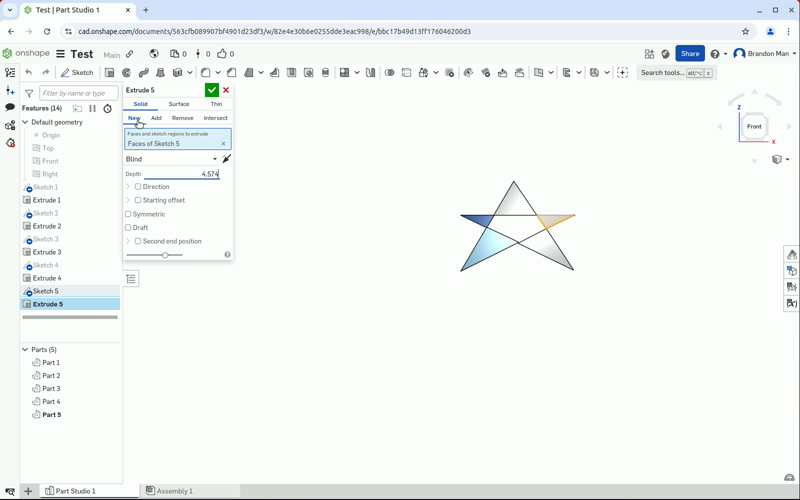
key(enter)
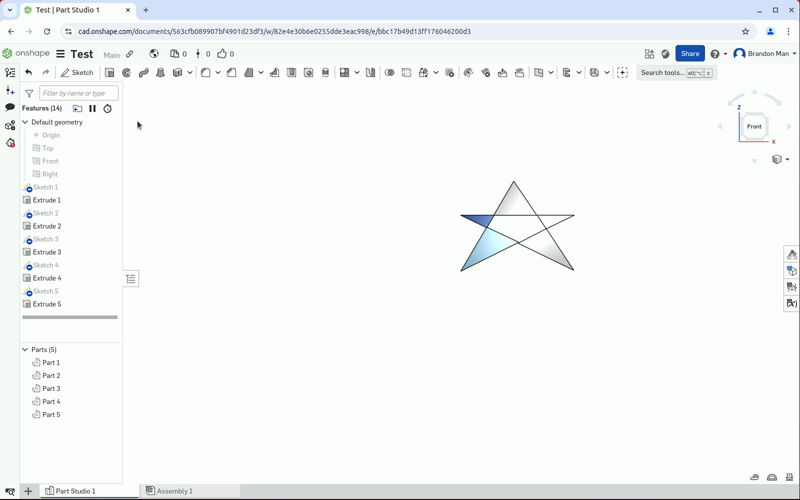
key(shift+h)
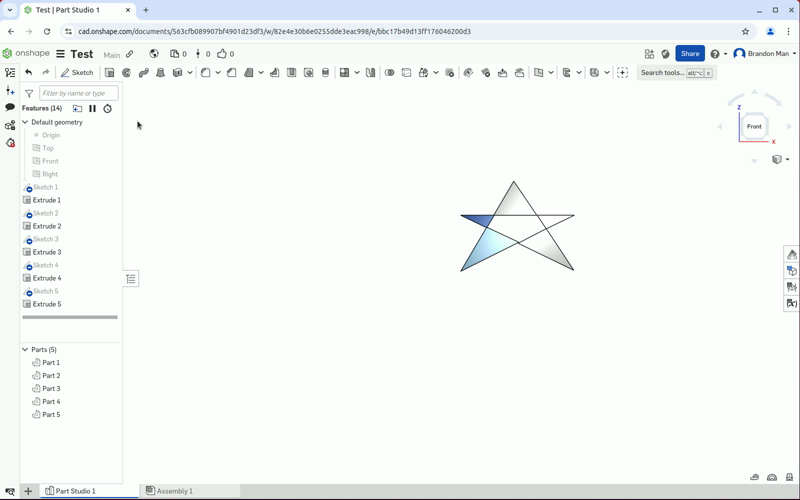
key(shift+h)
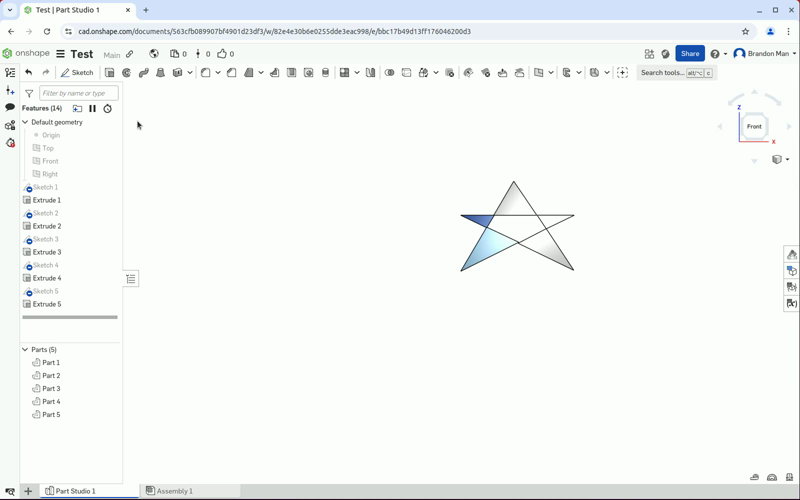
mouse_move(73, 189)
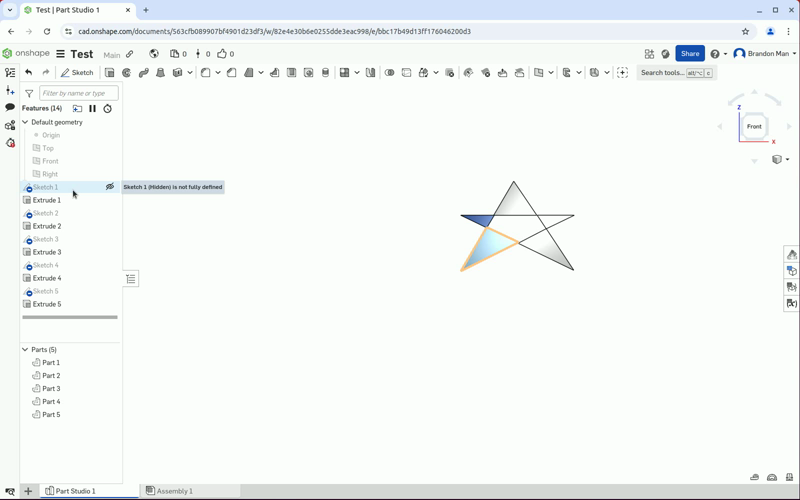
click(73, 189)
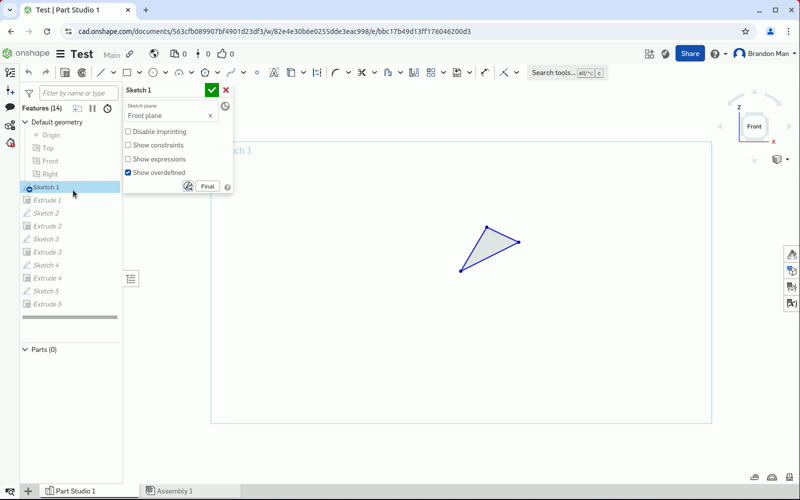
mouse_move(229, 92)
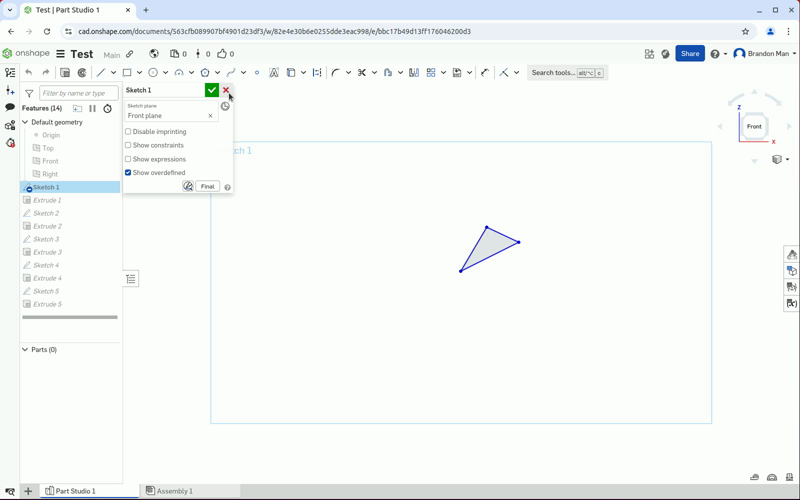
click(229, 92)
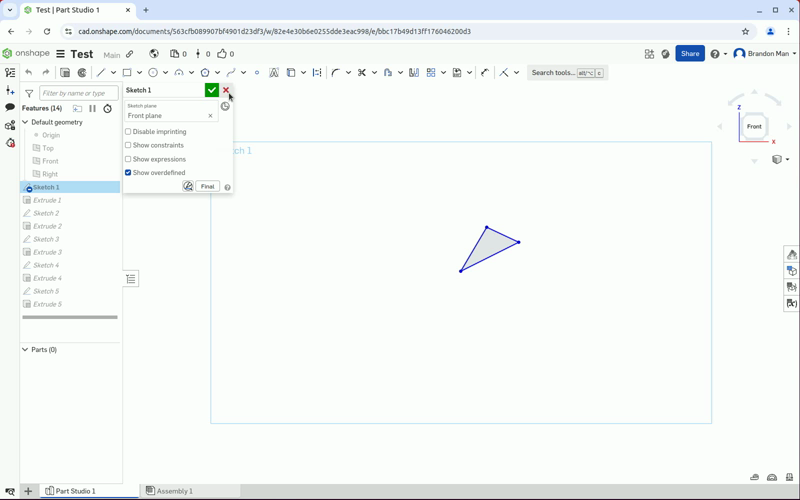
key(shift+s)
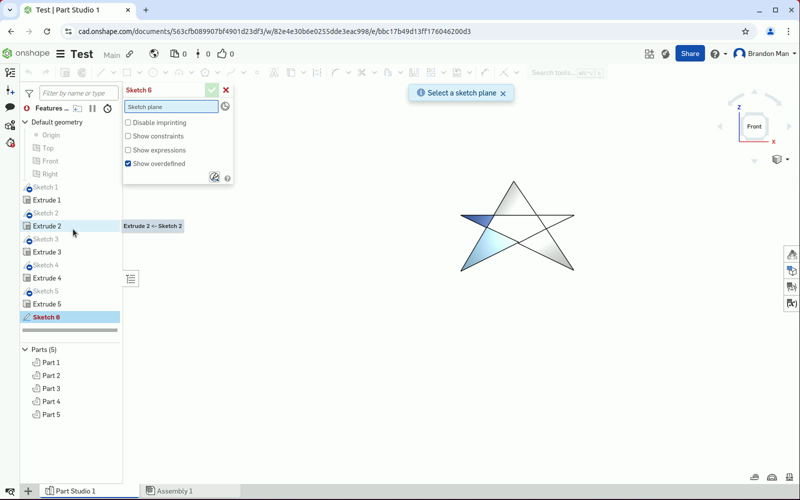
scroll(3)
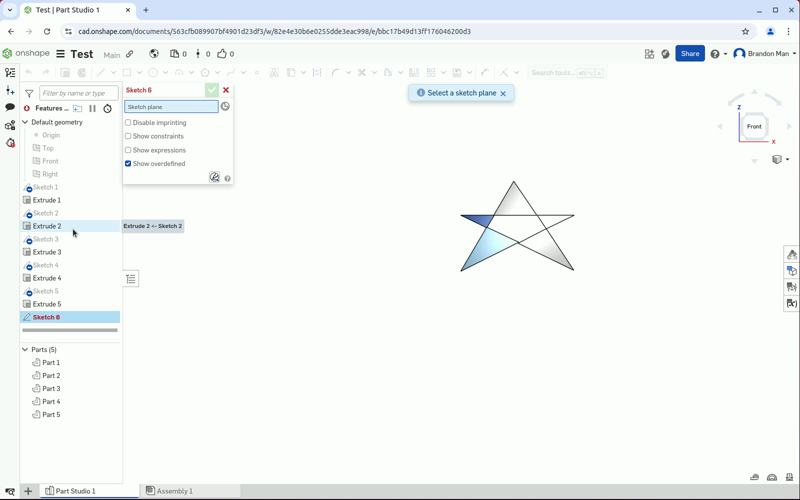
mouse_move(73, 163)
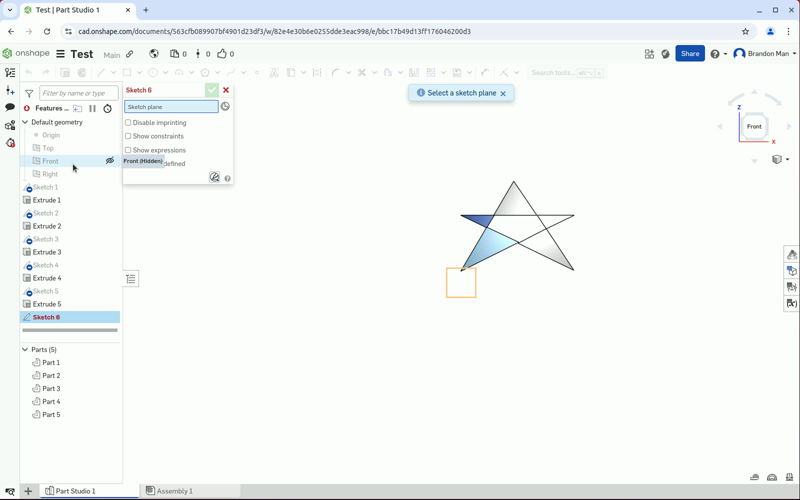
click(73, 163)
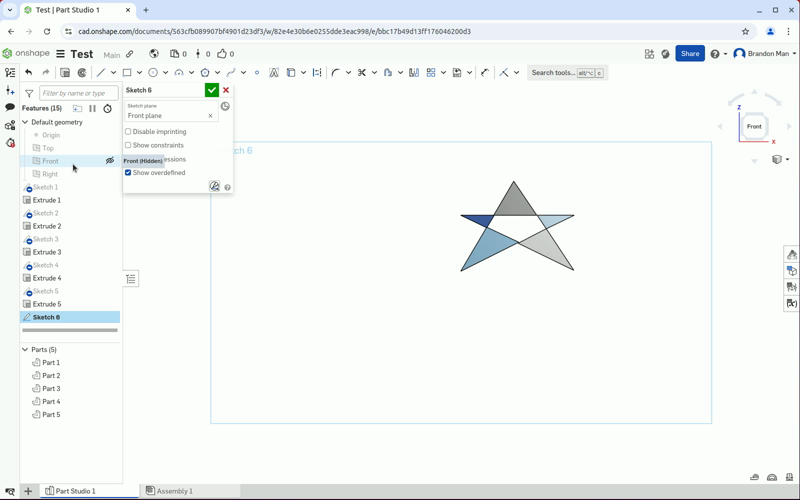
mouse_move(73, 352)
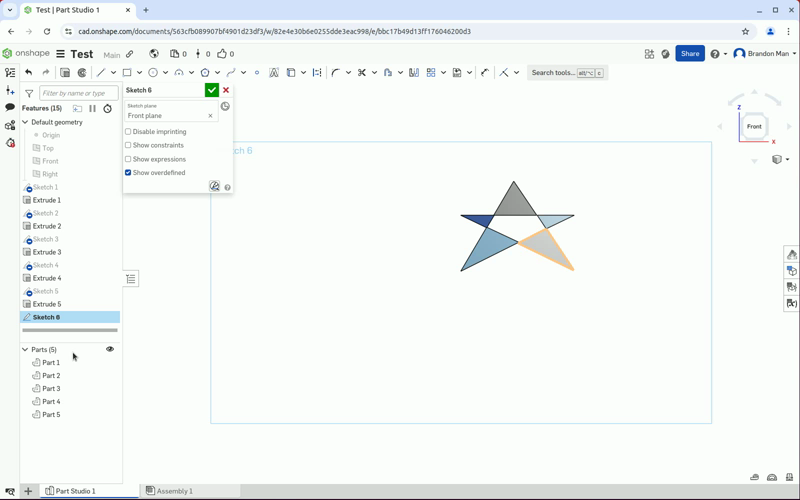
key(y)
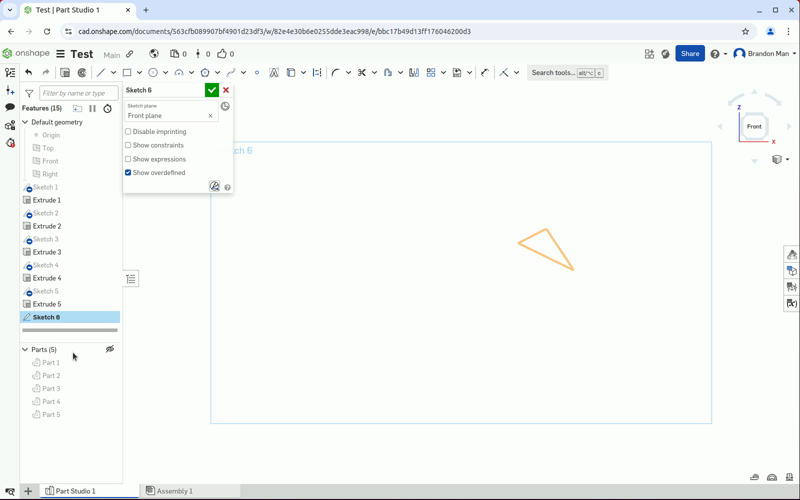
key(l)
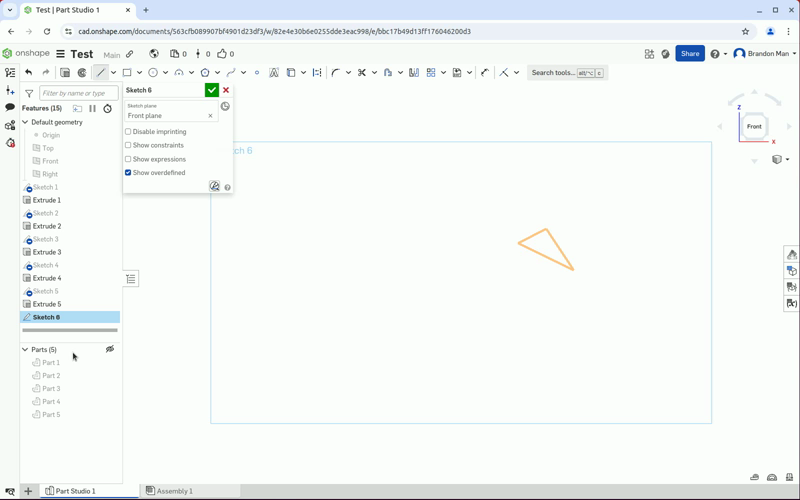
key_down(shift)
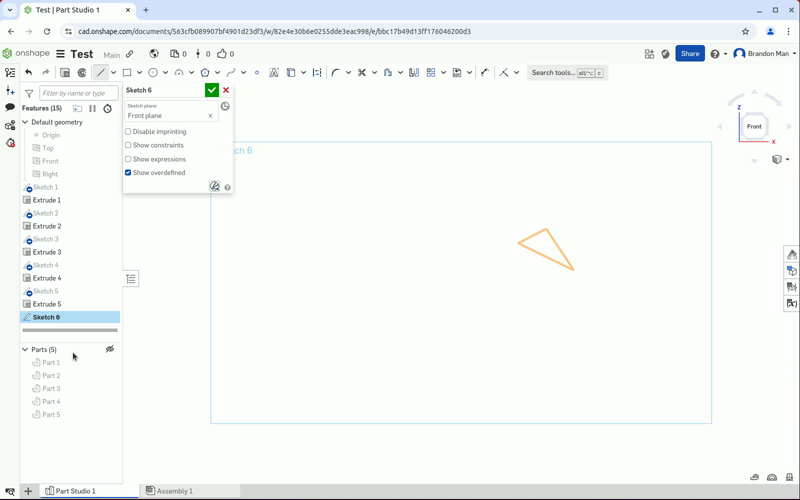
mouse_move(486, 227)
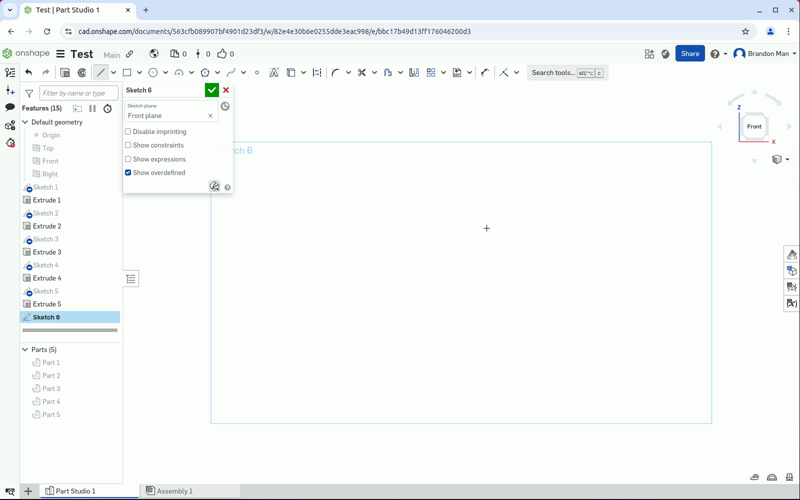
click(486, 227)
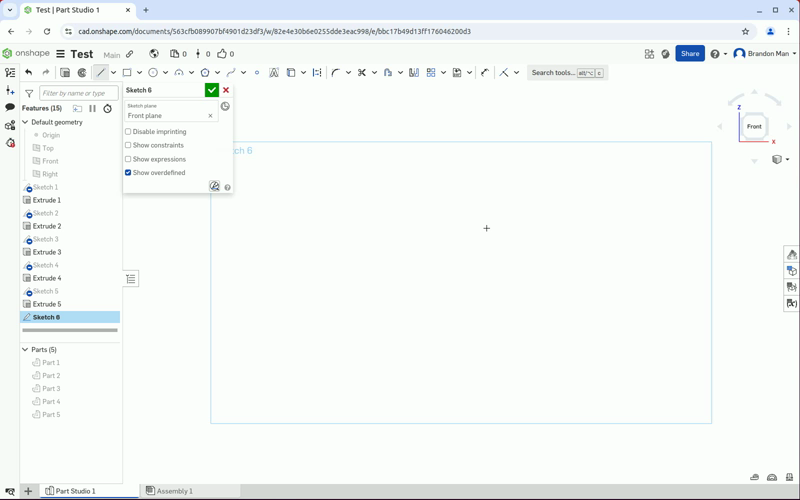
key_up(shift)
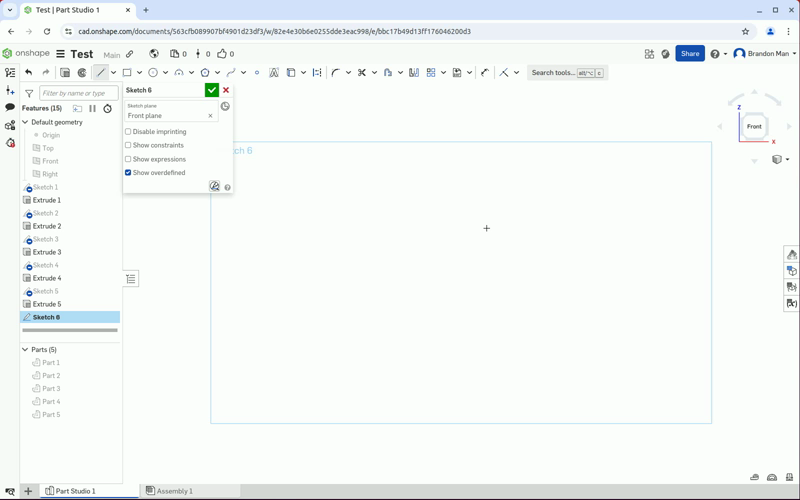
key_down(shift)
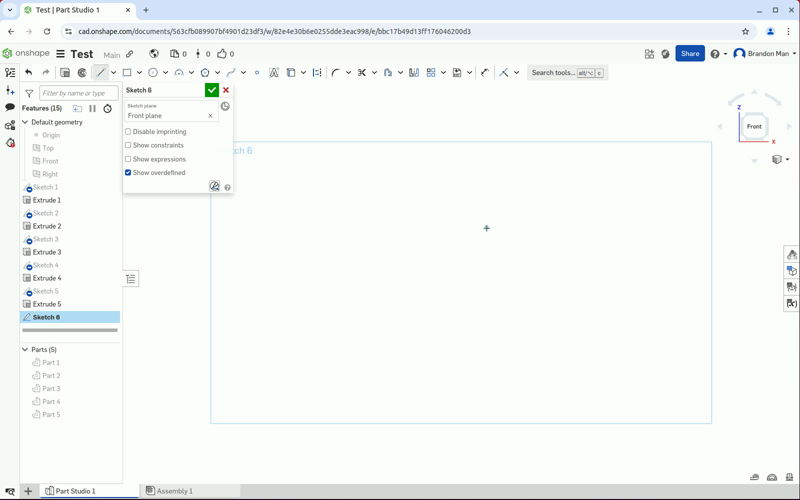
mouse_move(516, 227)
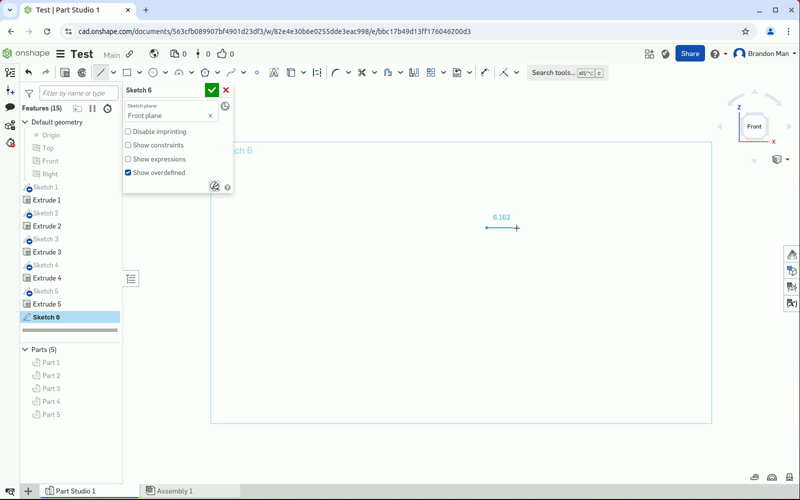
mouse_move(518, 243)
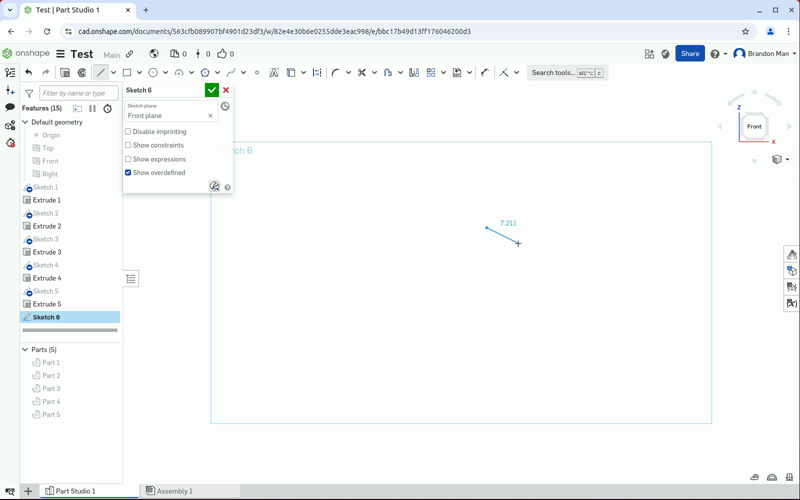
click(518, 243)
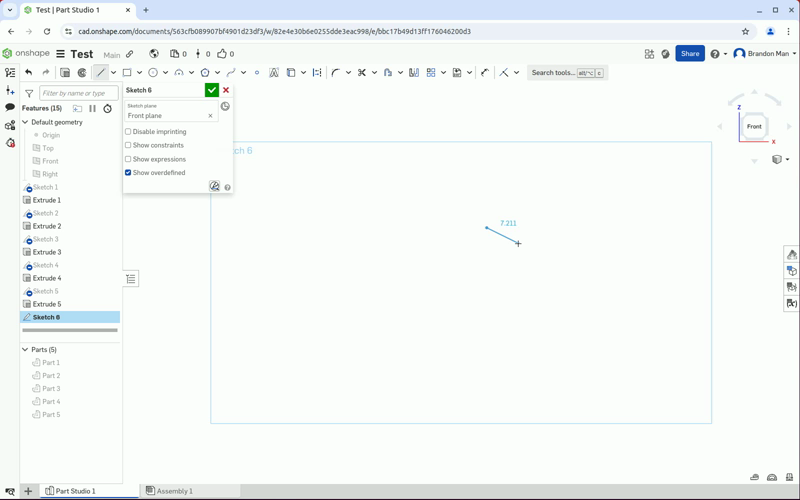
key_up(shift)
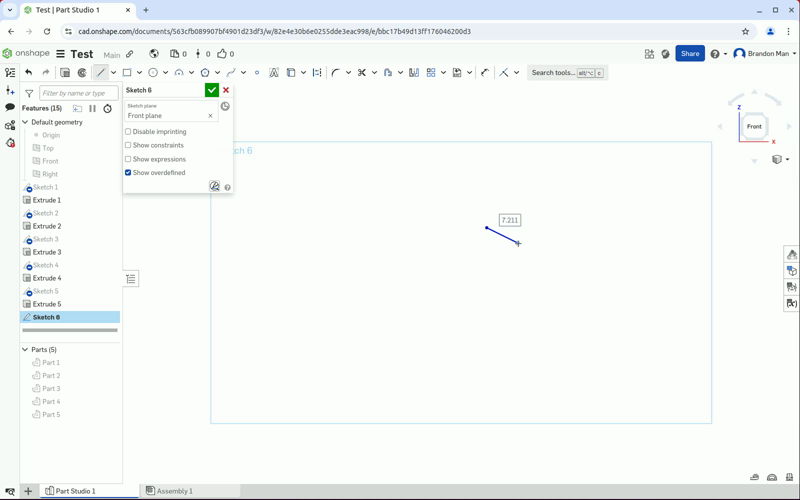
key_down(shift)
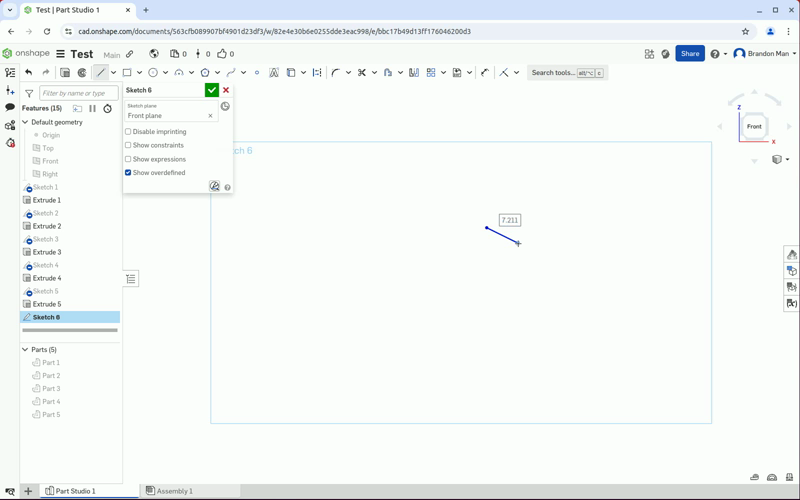
mouse_move(548, 243)
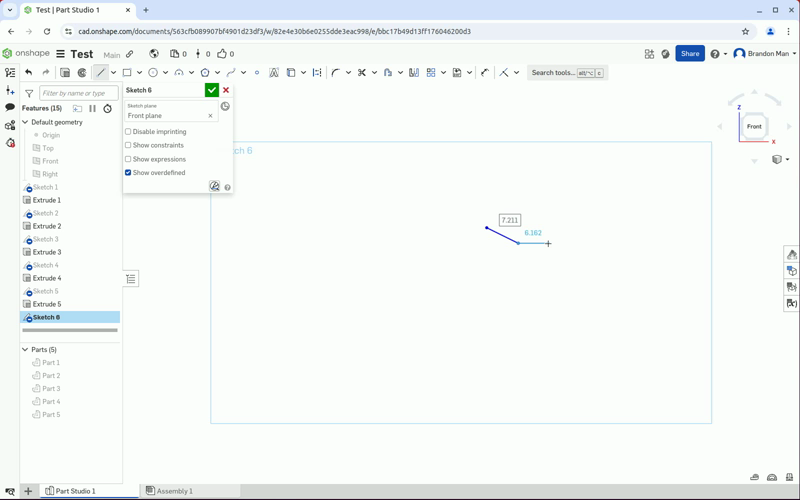
mouse_move(546, 229)
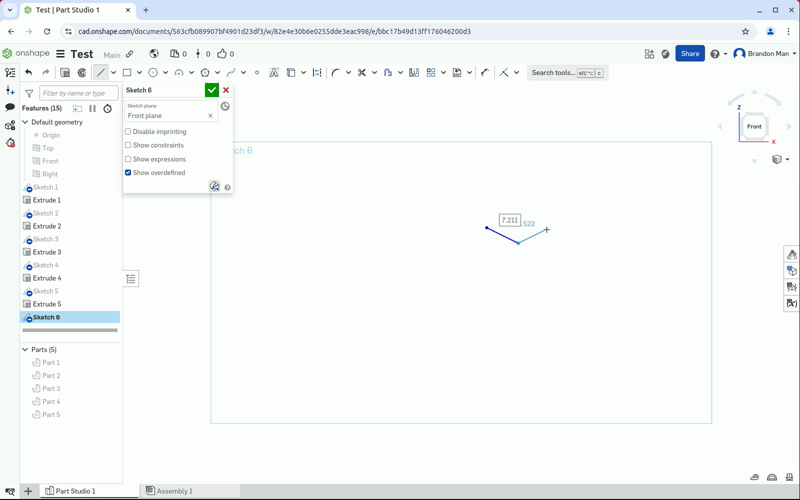
click(546, 229)
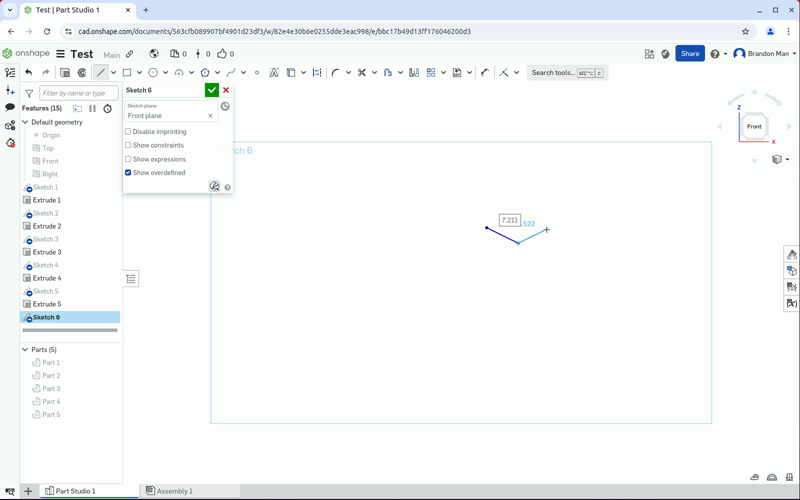
key_up(shift)
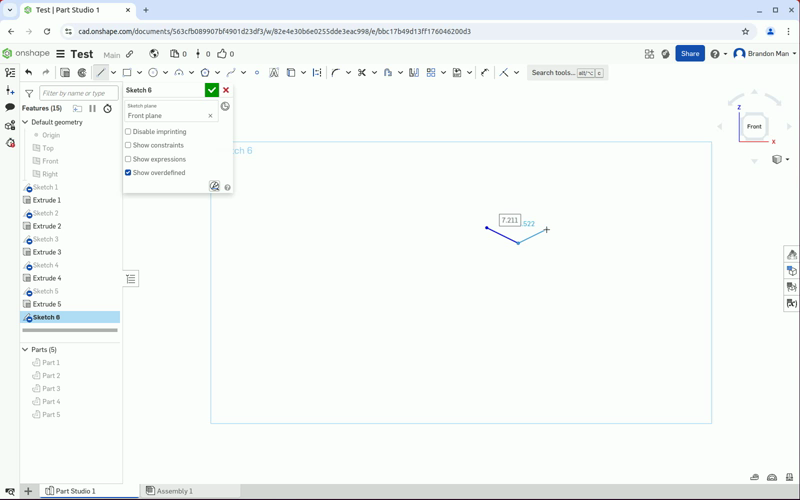
key_down(shift)
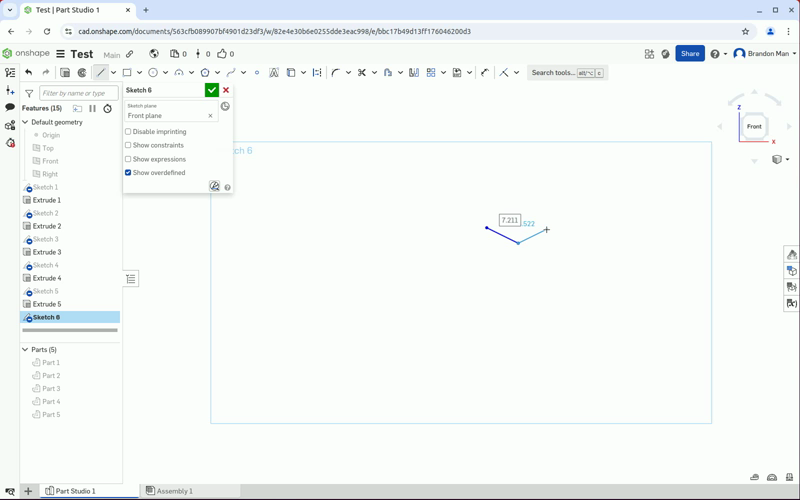
mouse_move(576, 229)
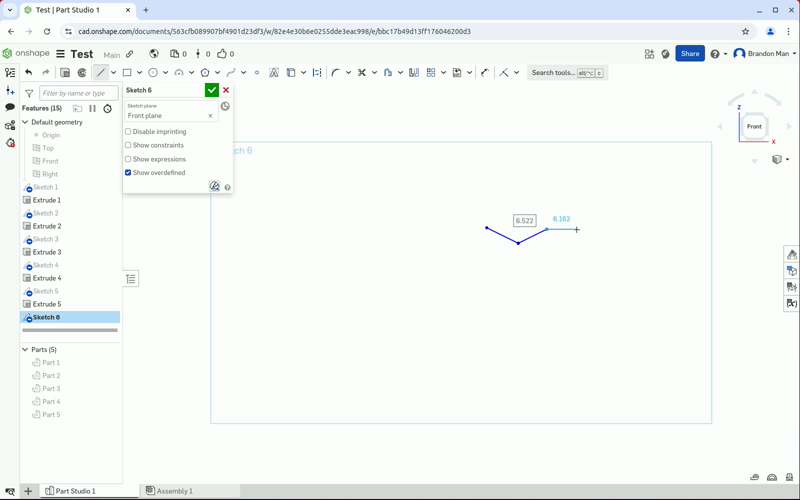
mouse_move(537, 215)
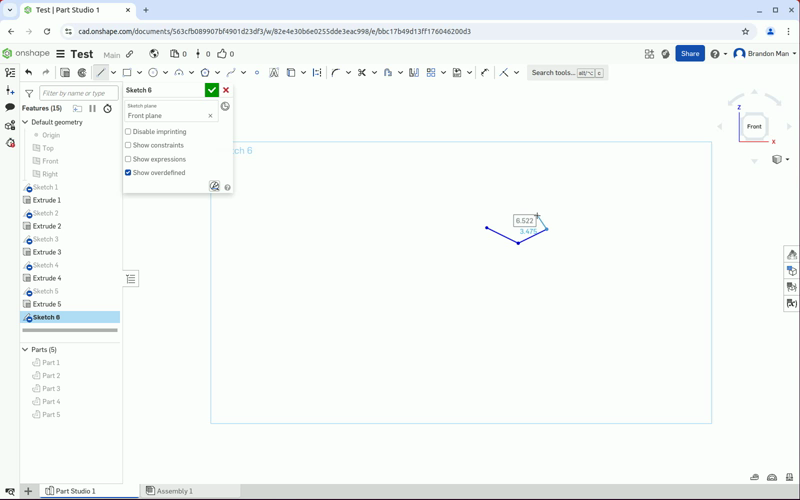
click(537, 215)
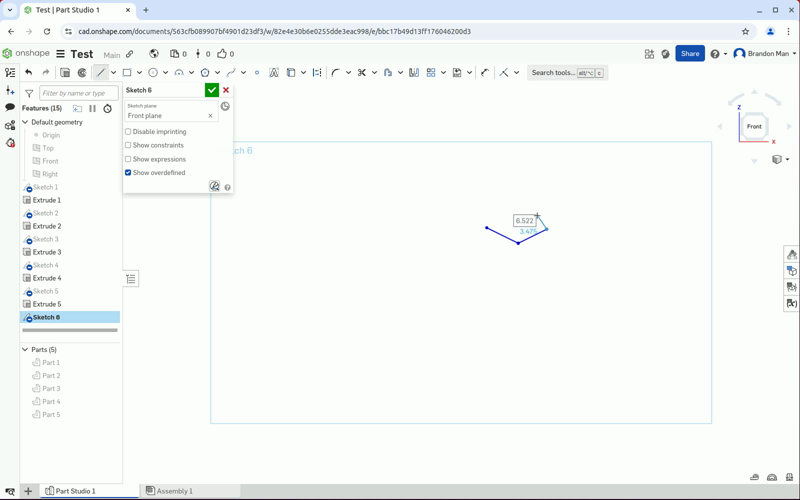
key_up(shift)
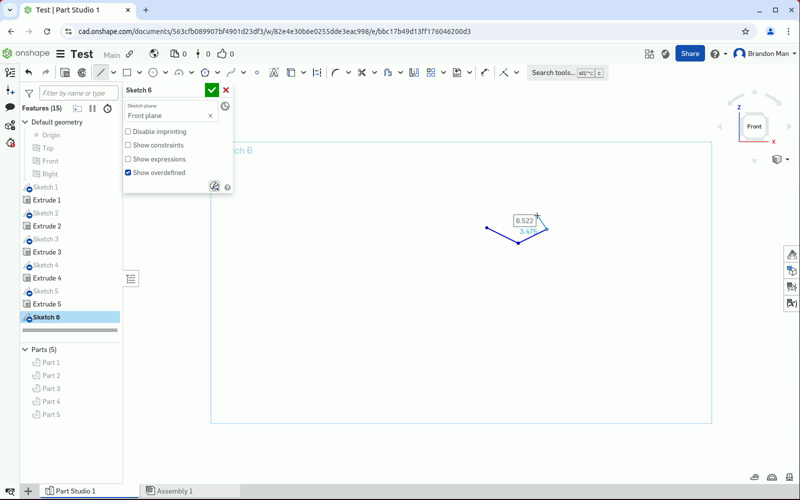
key_down(shift)
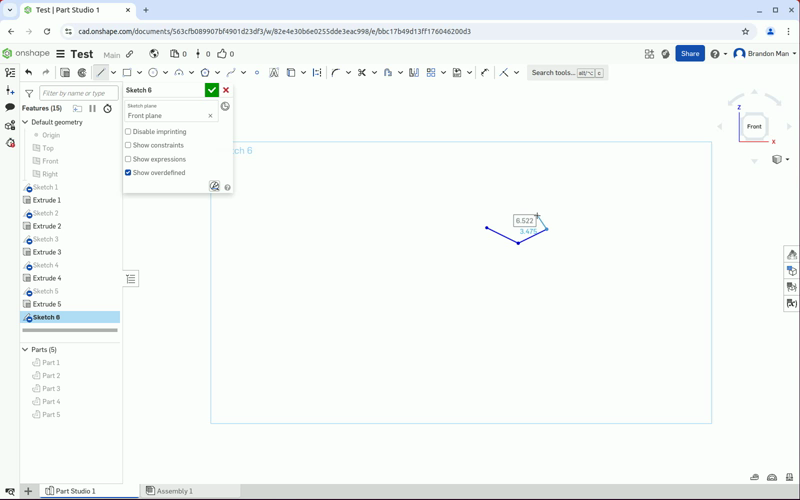
mouse_move(567, 215)
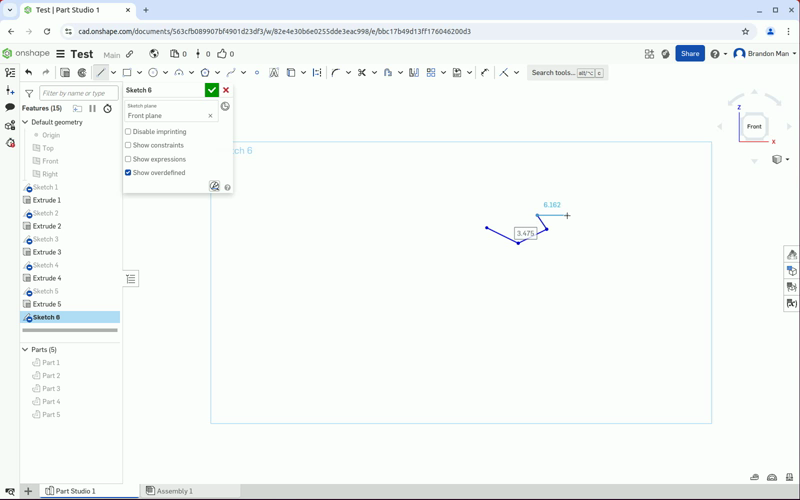
mouse_move(494, 215)
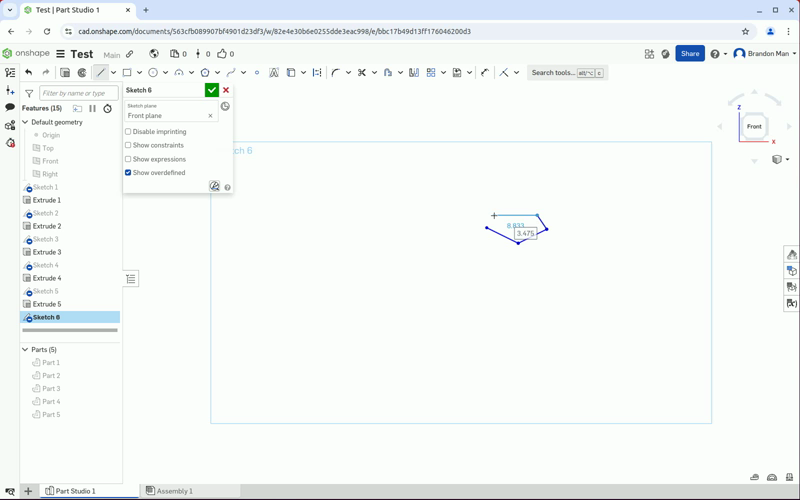
click(494, 215)
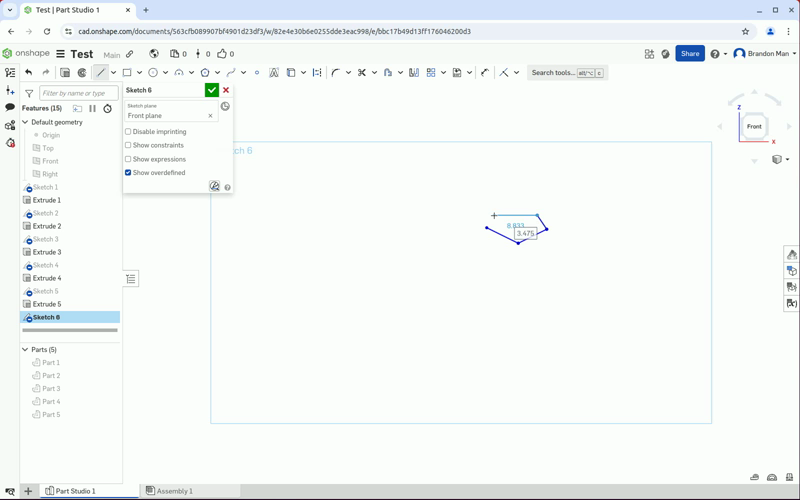
key_up(shift)
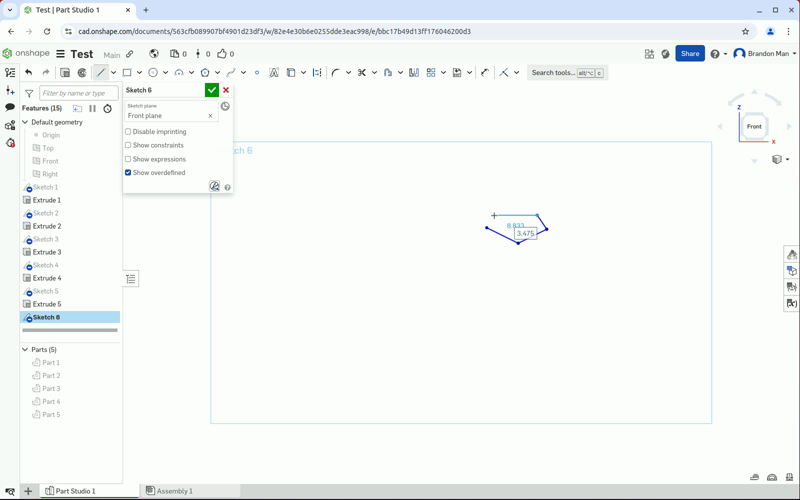
mouse_move(524, 215)
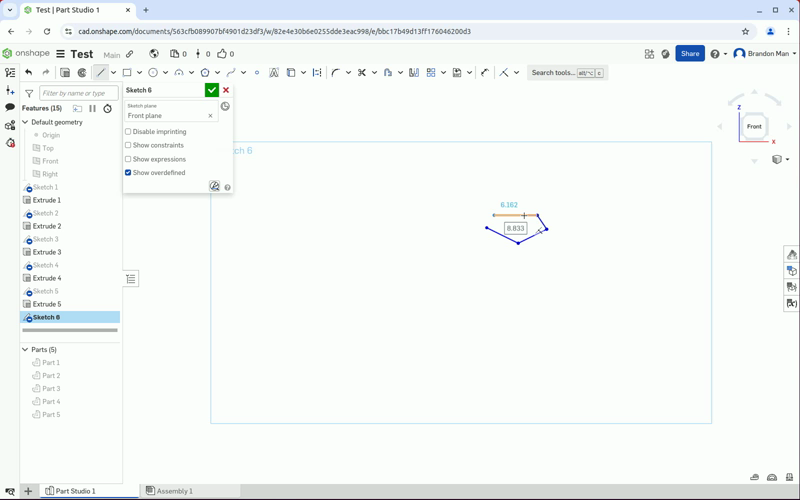
key_down(shift)
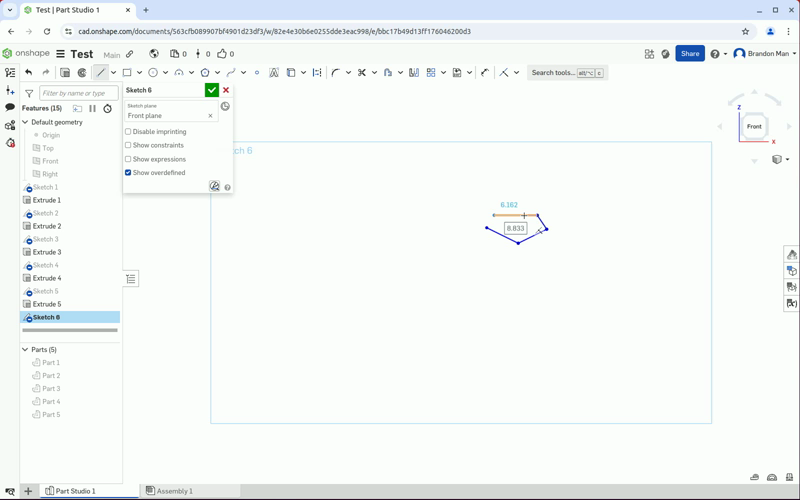
mouse_move(486, 227)
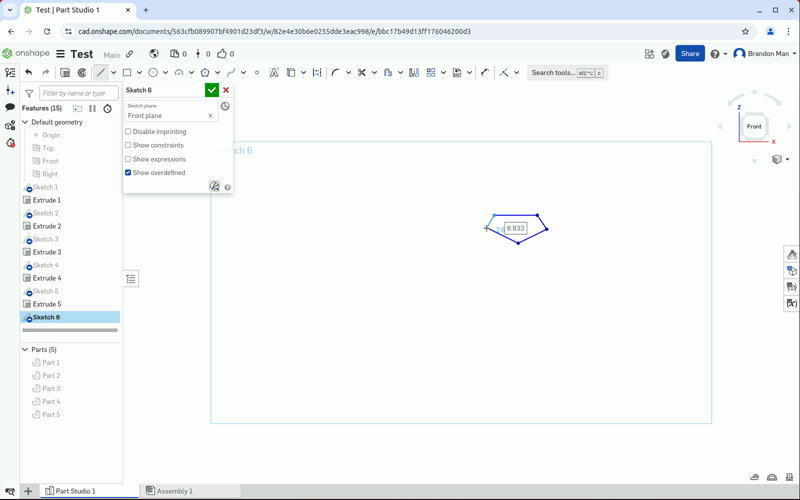
key_up(shift)
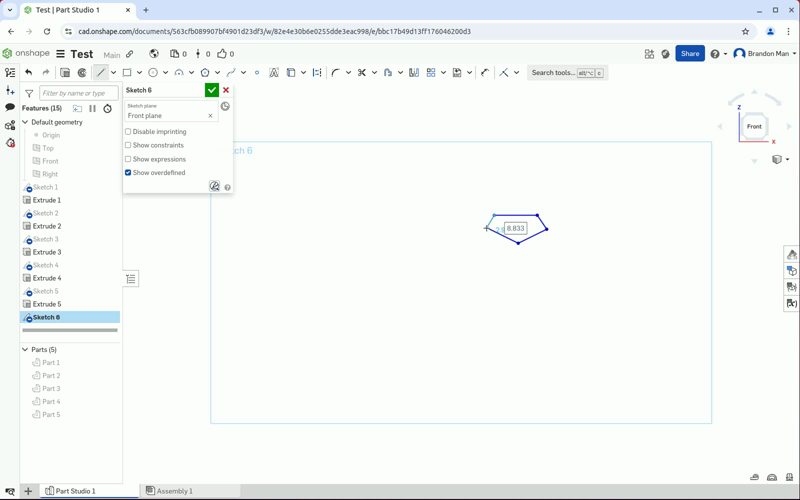
click(486, 227)
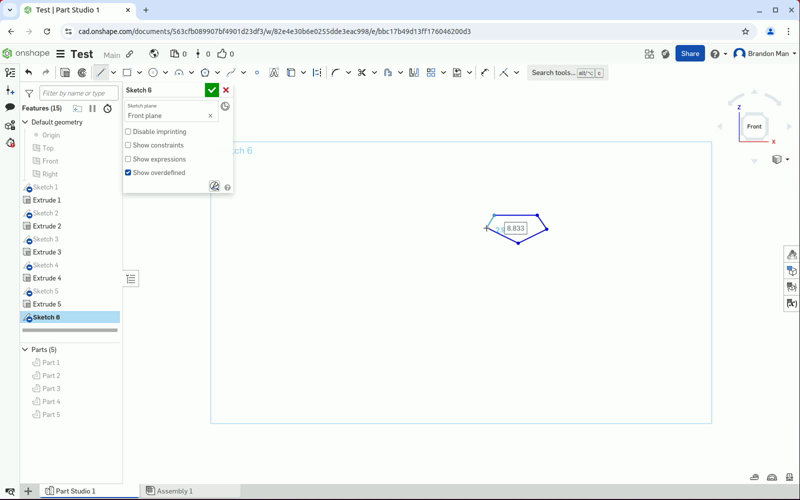
key(esc)
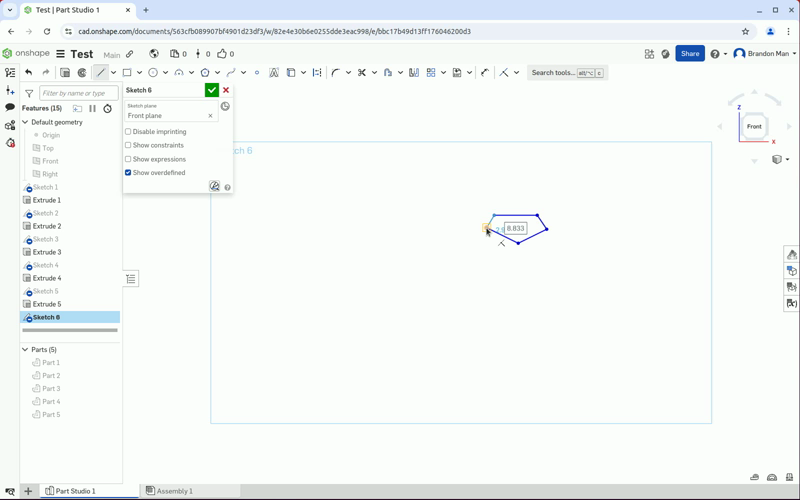
mouse_move(502, 221)
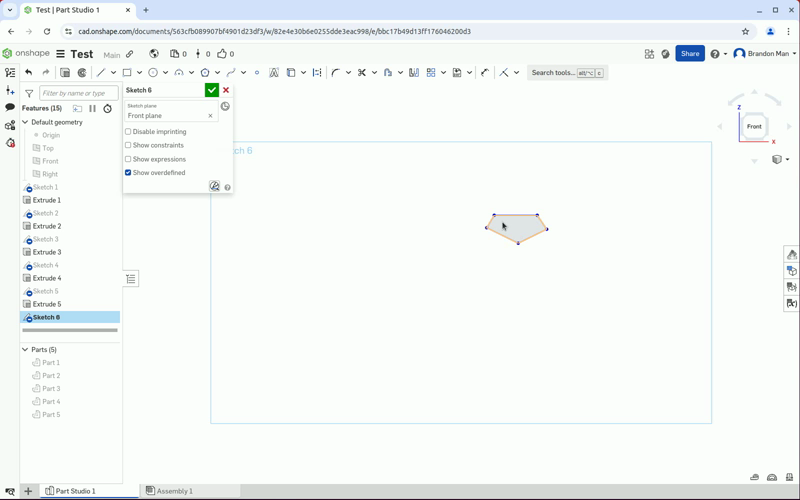
scroll(6)
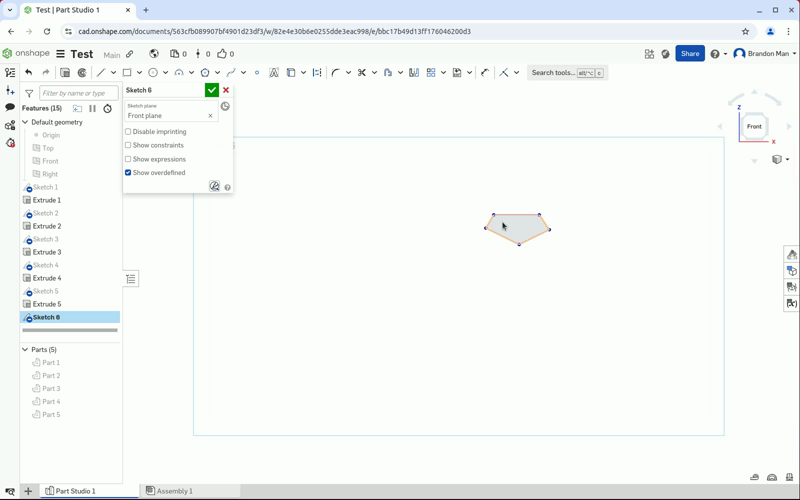
scroll(6)
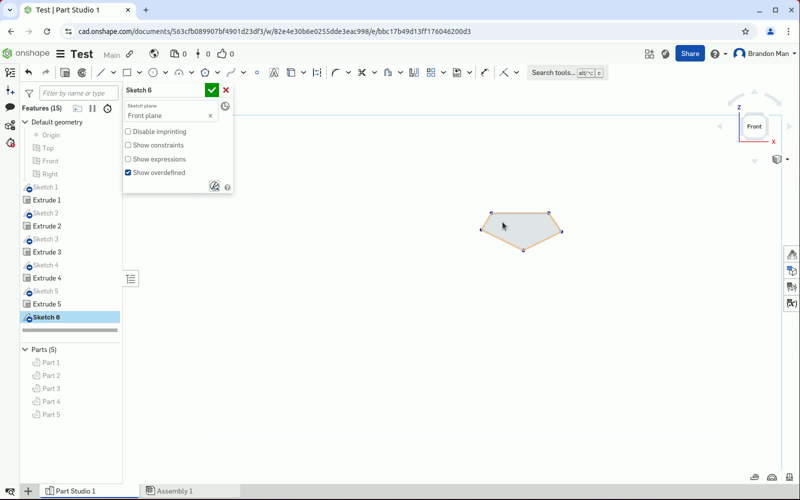
scroll(6)
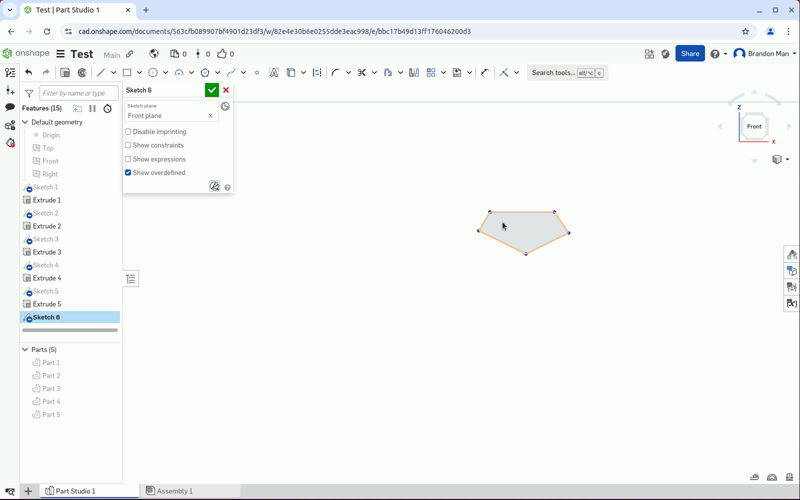
scroll(6)
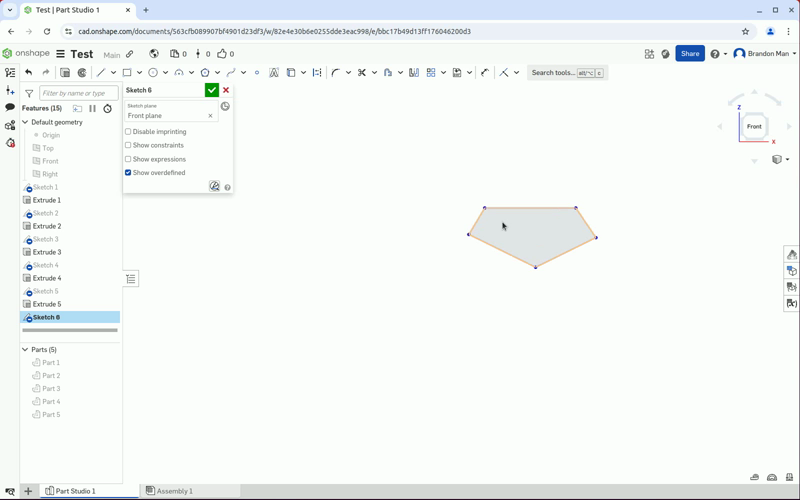
scroll(6)
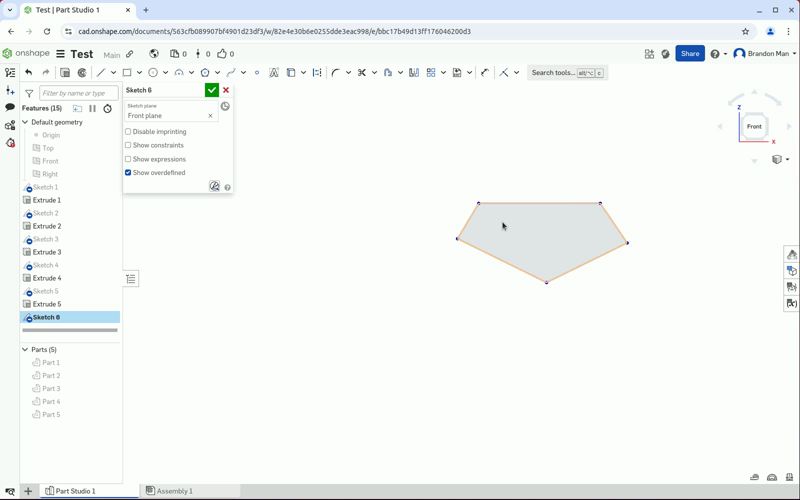
scroll(6)
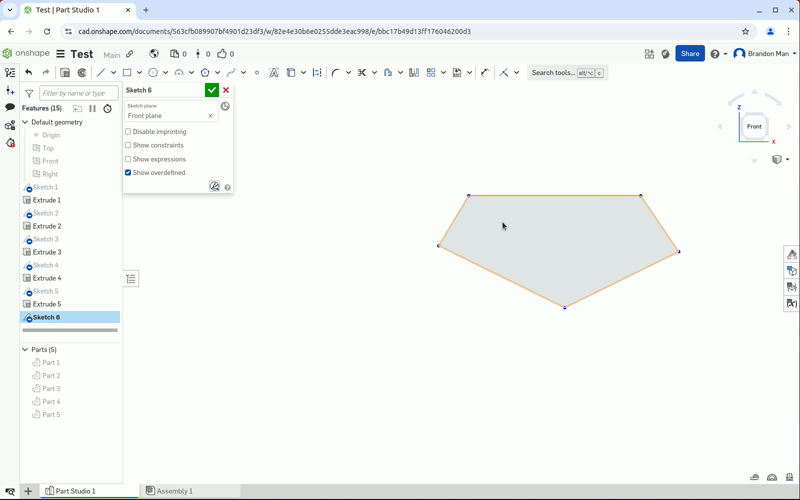
scroll(6)
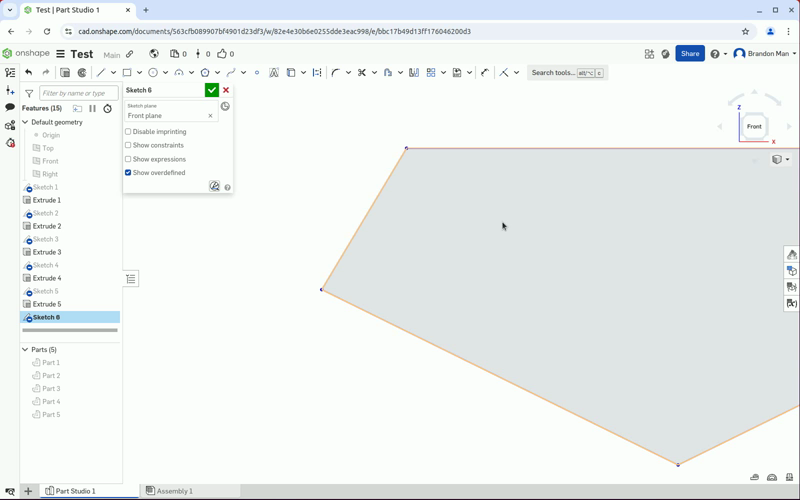
click(502, 221)
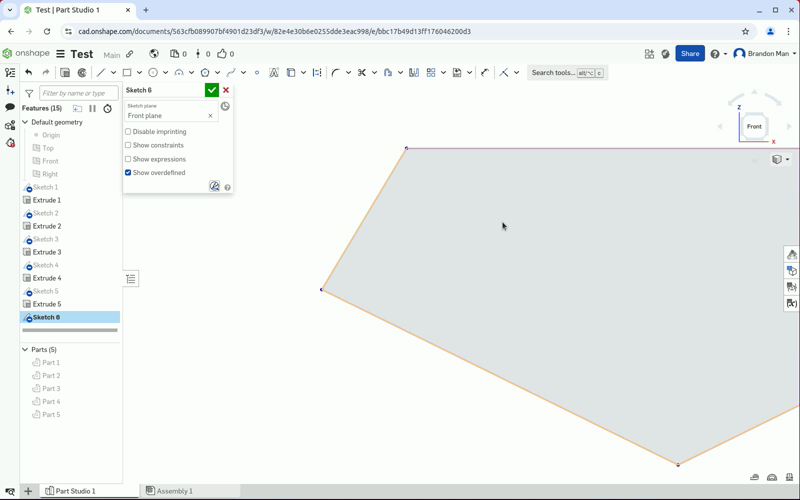
scroll(-6)
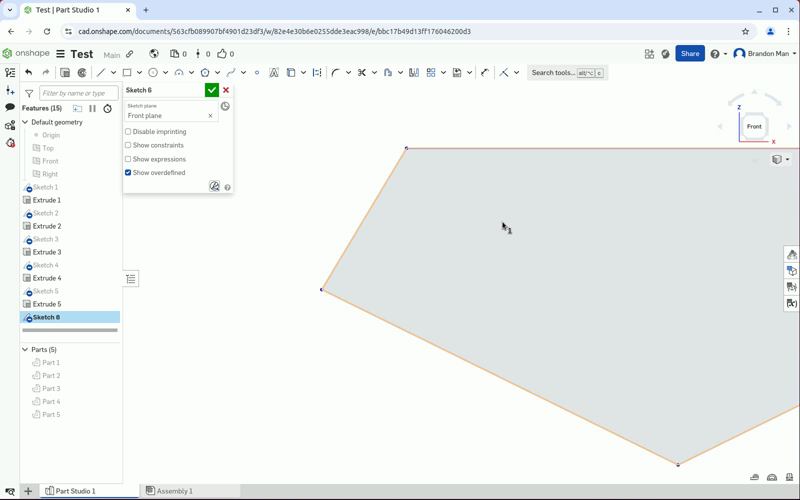
scroll(-6)
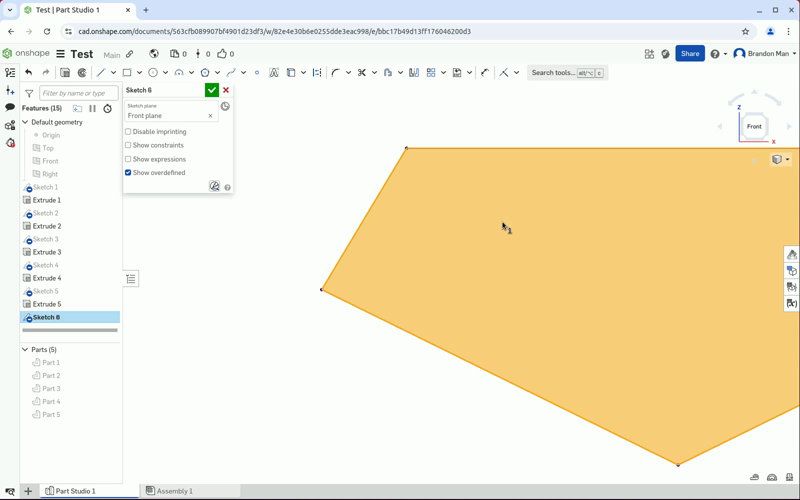
scroll(-6)
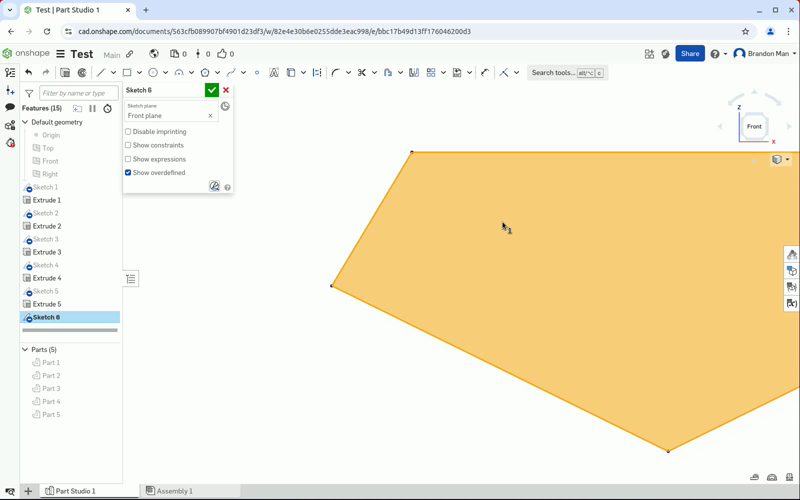
scroll(-6)
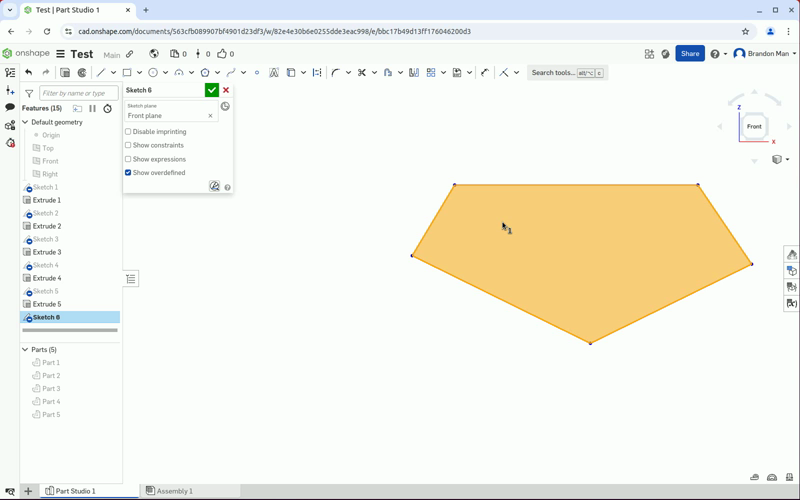
scroll(-6)
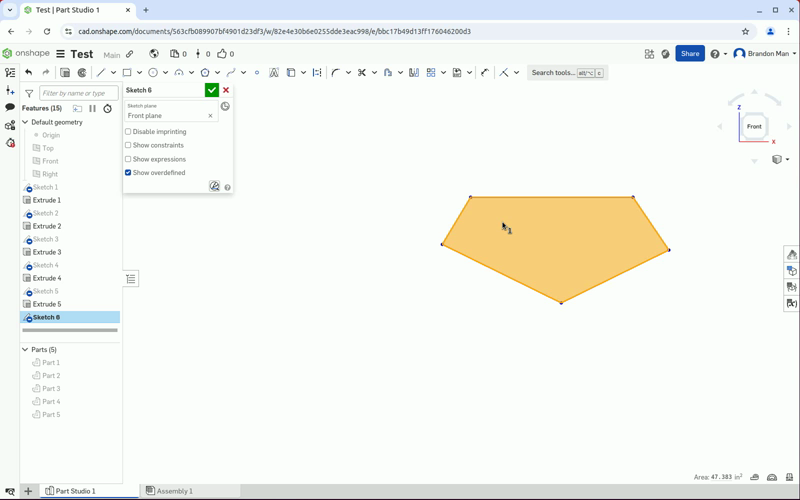
scroll(-6)
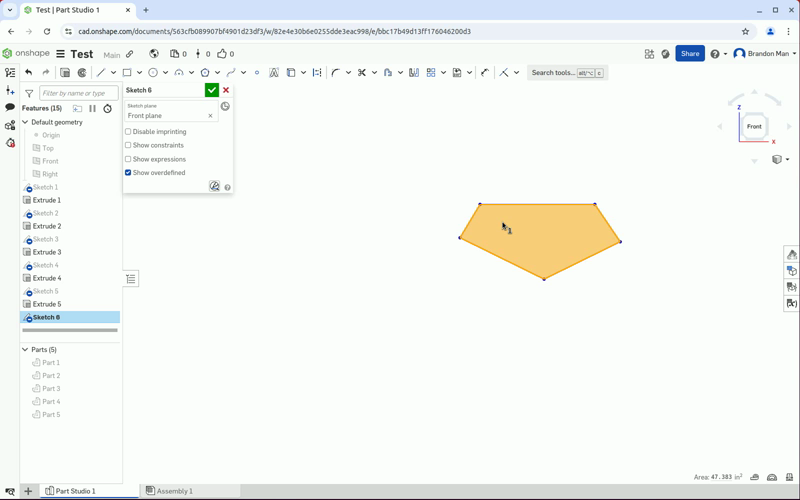
scroll(-6)
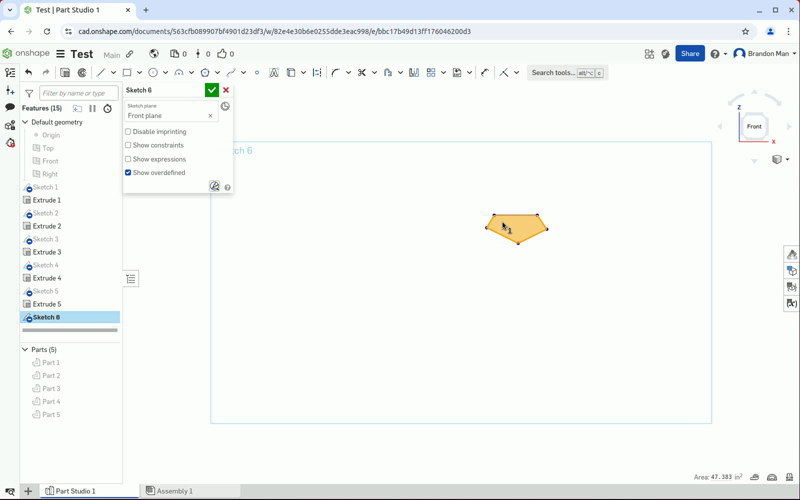
mouse_move(73, 352)
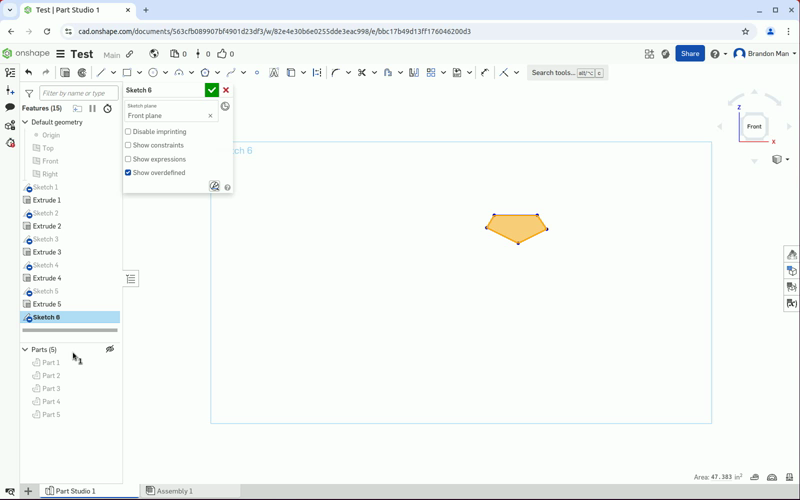
key(shift+y)
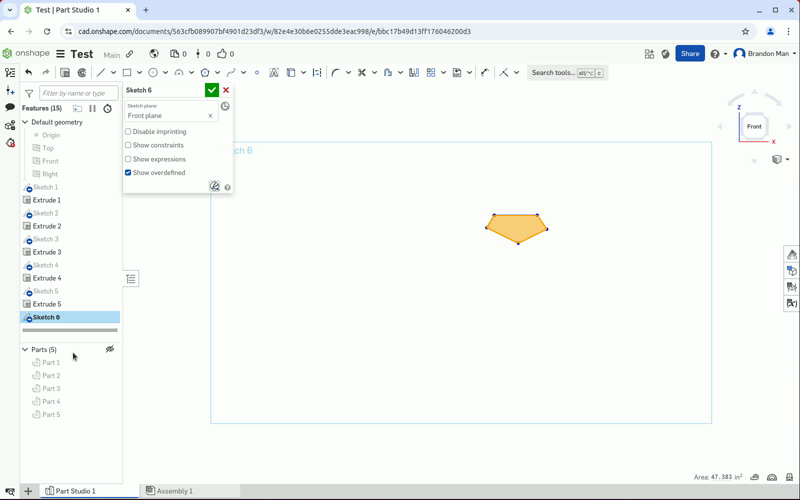
key(shift+e)
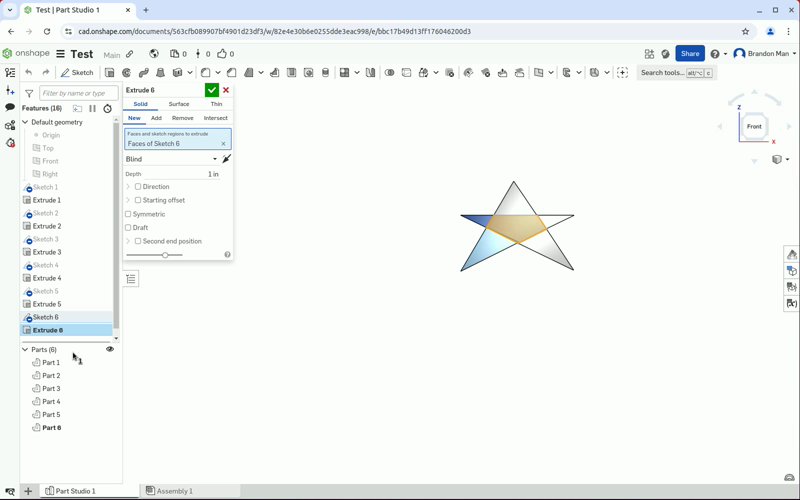
mouse_move(143, 106)
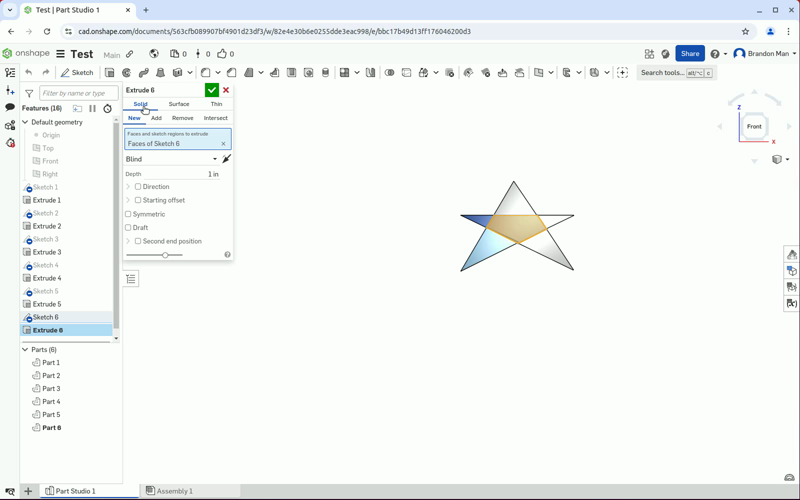
click(143, 106)
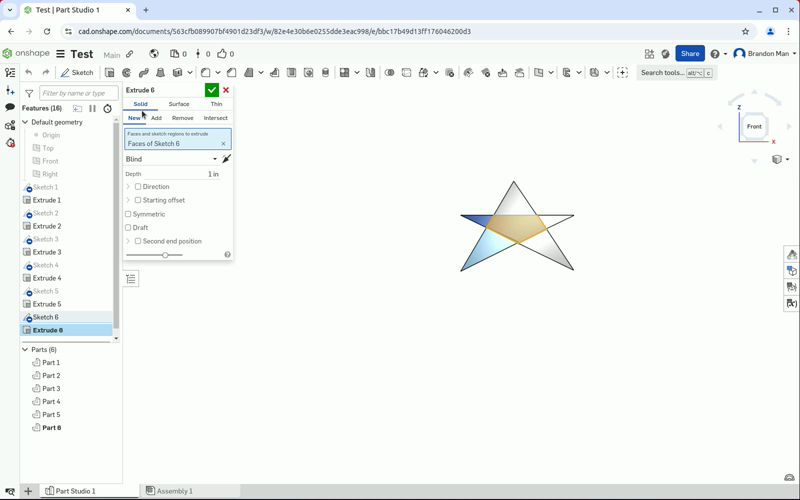
mouse_move(137, 120)
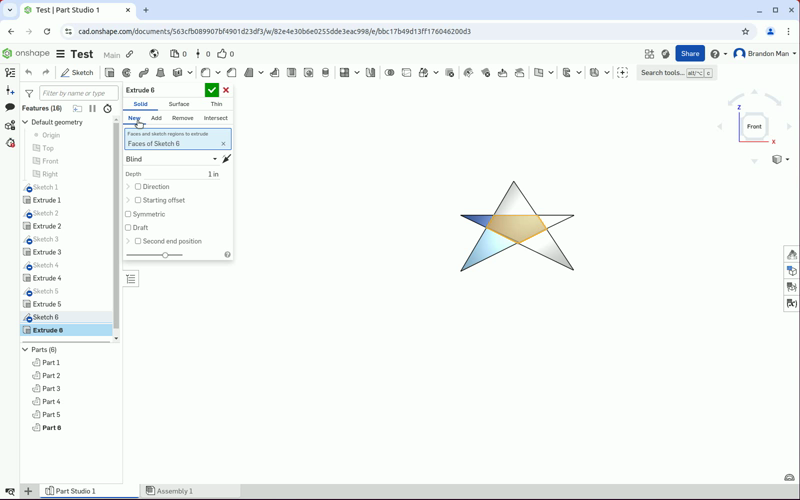
click(137, 120)
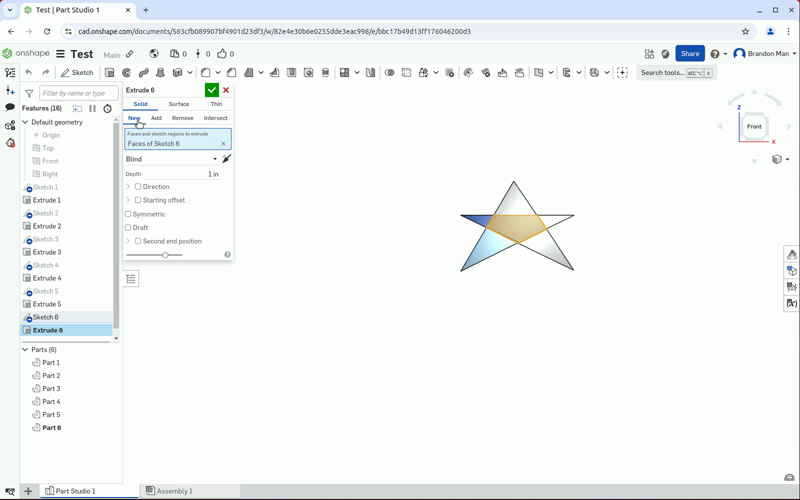
key(tab, 4)
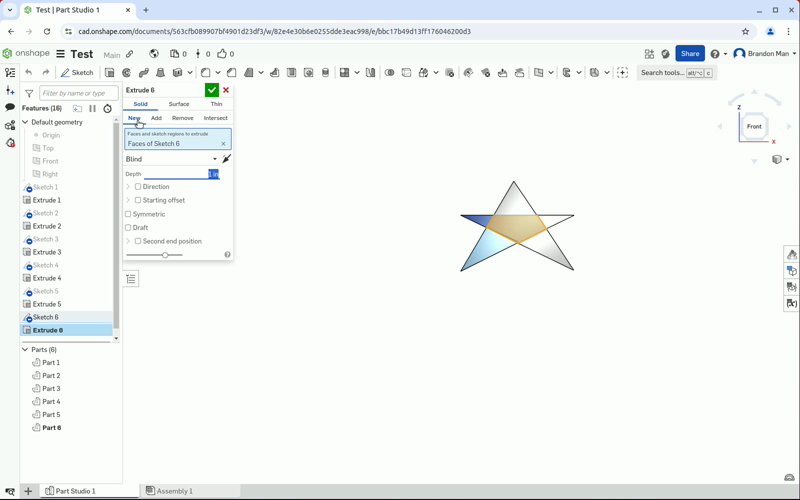
text(4.574)
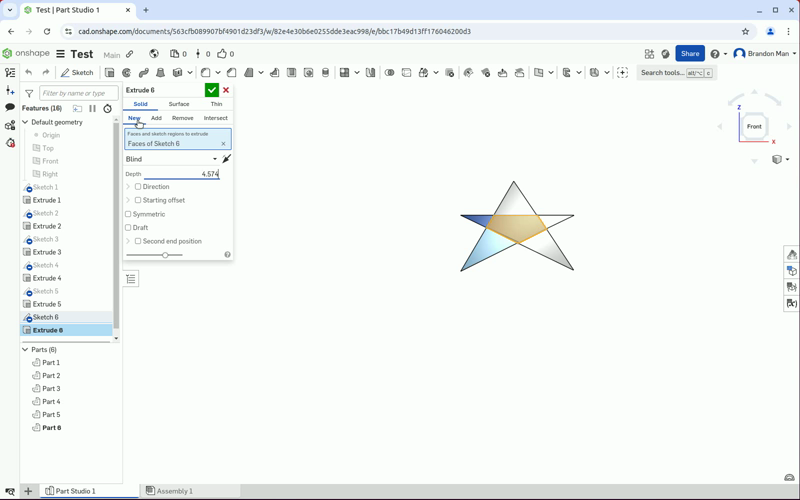
key(enter)
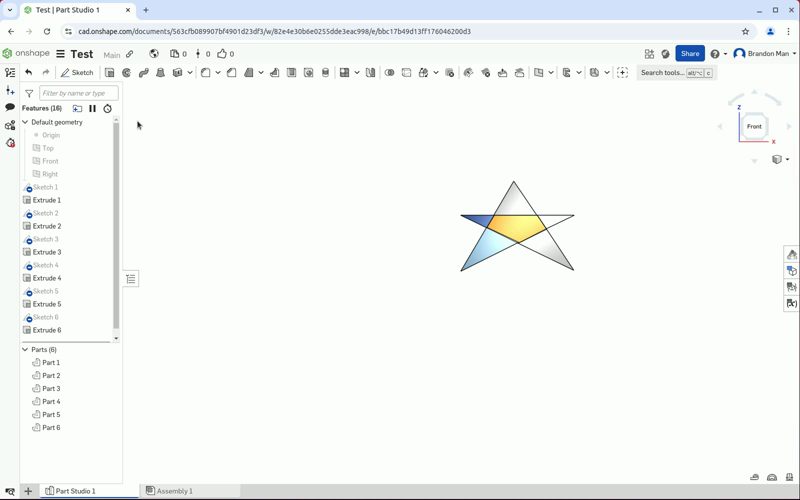
key(shift+h)
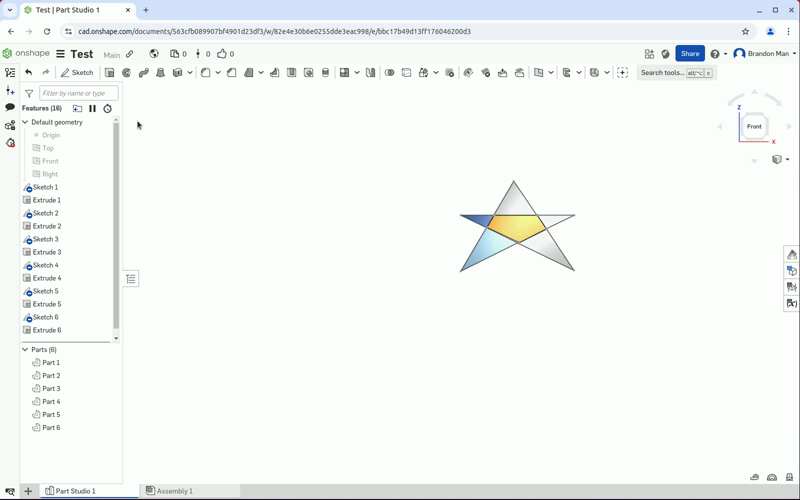
key(shift+h)
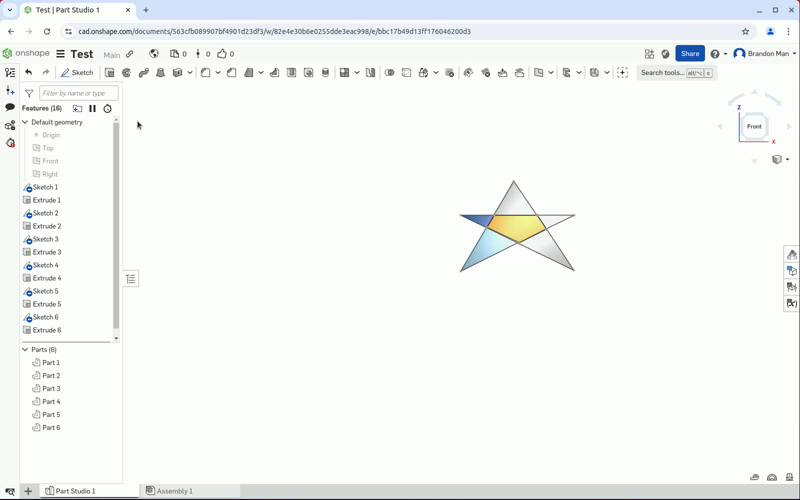
key(shift+7)
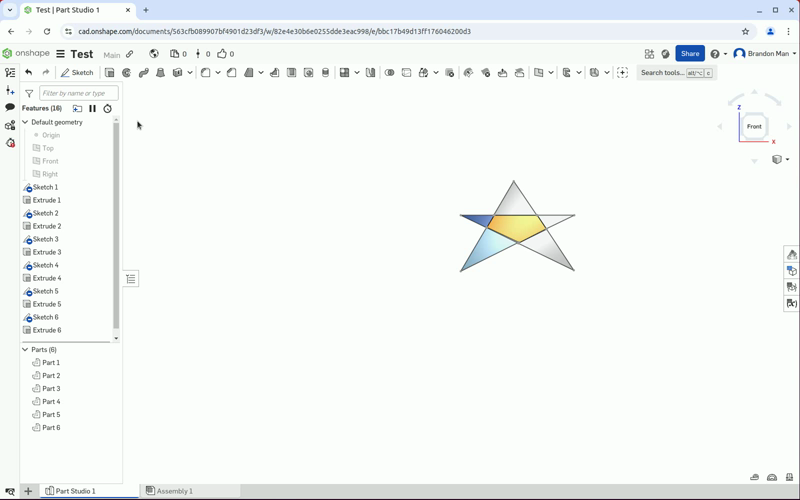
key(left, 2)
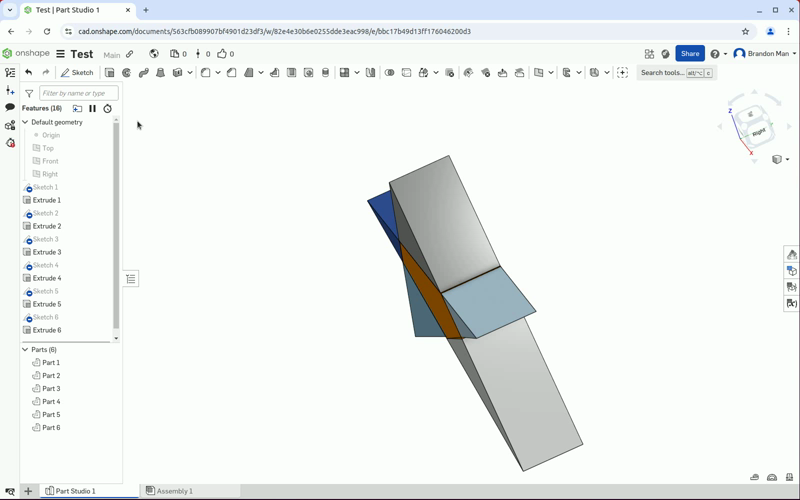
key(down, 2)
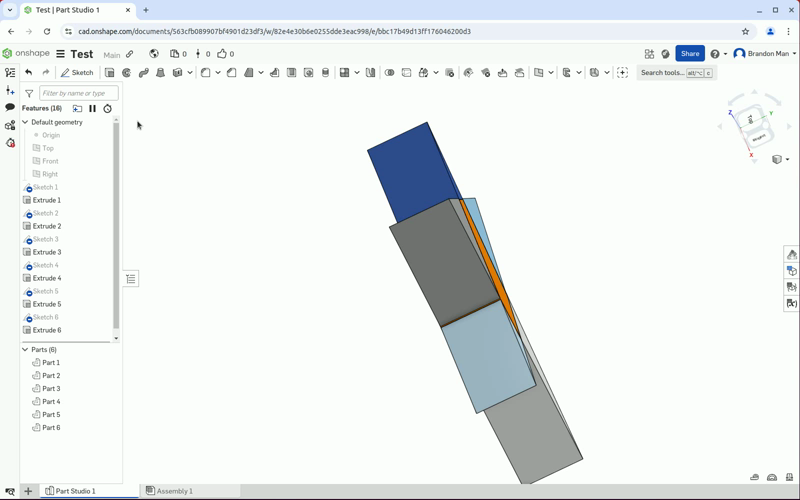
key(up, 2)
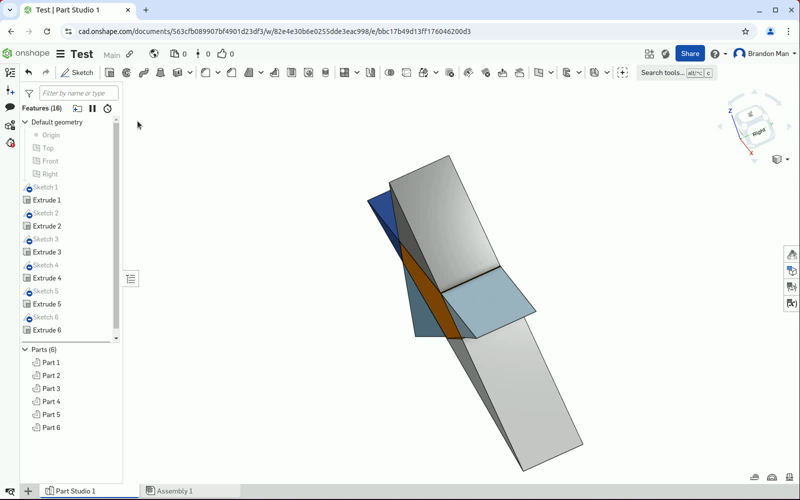
key(right, 2)
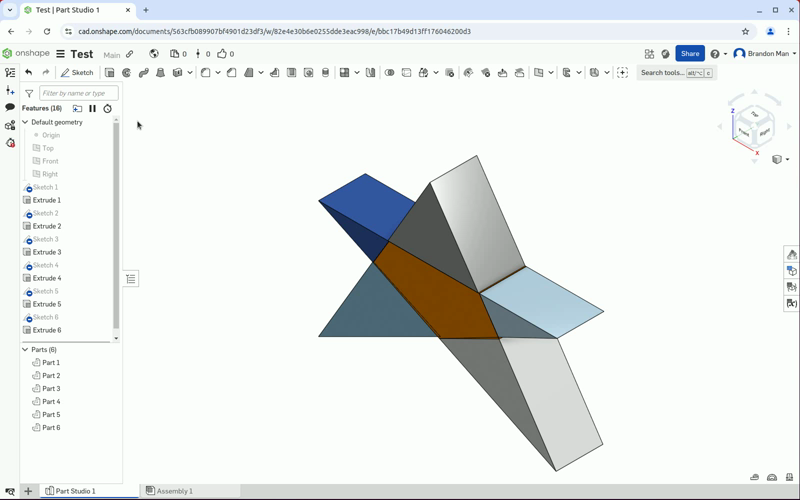
mouse_move(69, 189)
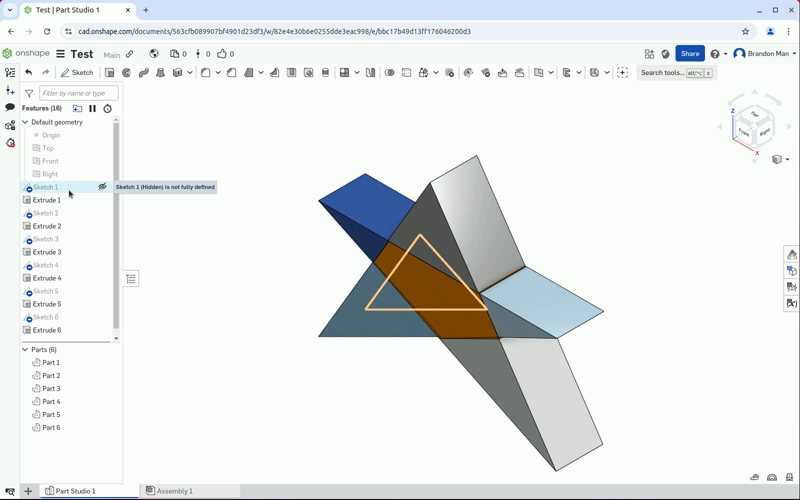
click(69, 189)